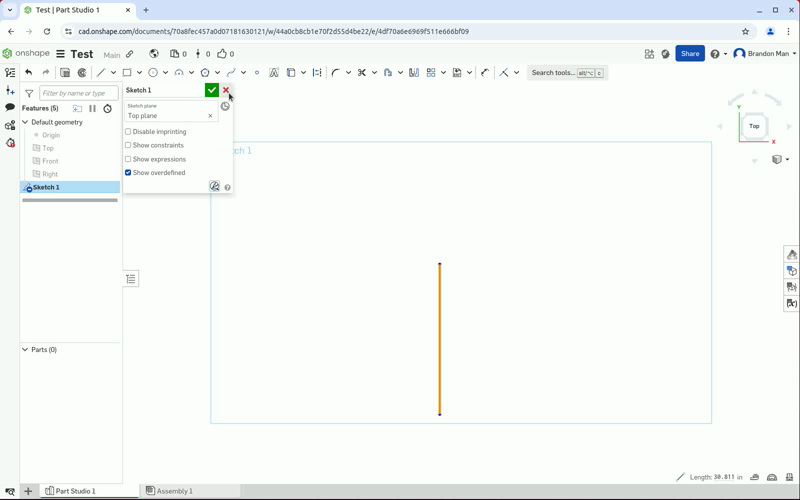
key(shift+h)
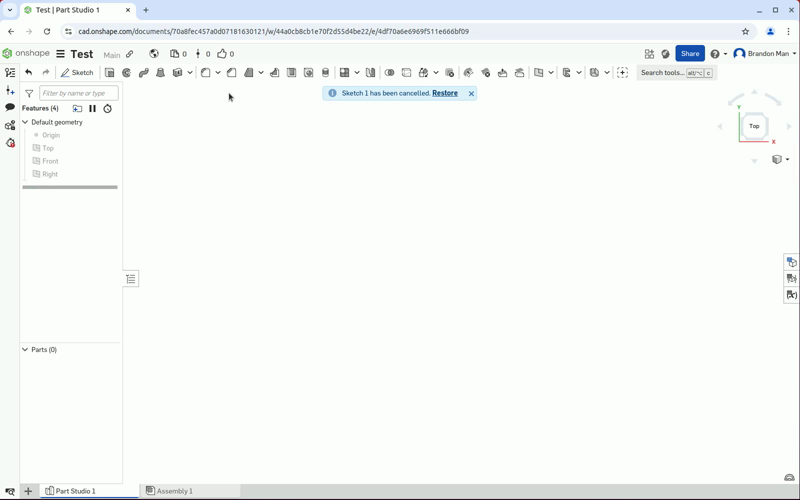
mouse_move(73, 352)
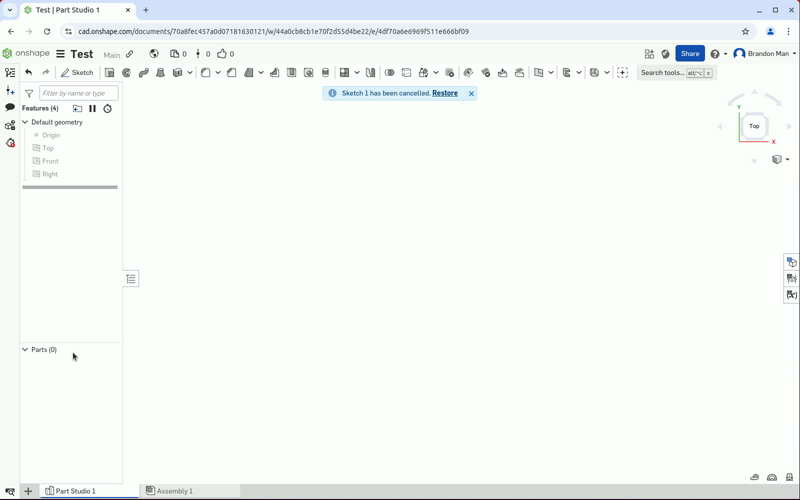
key(y)
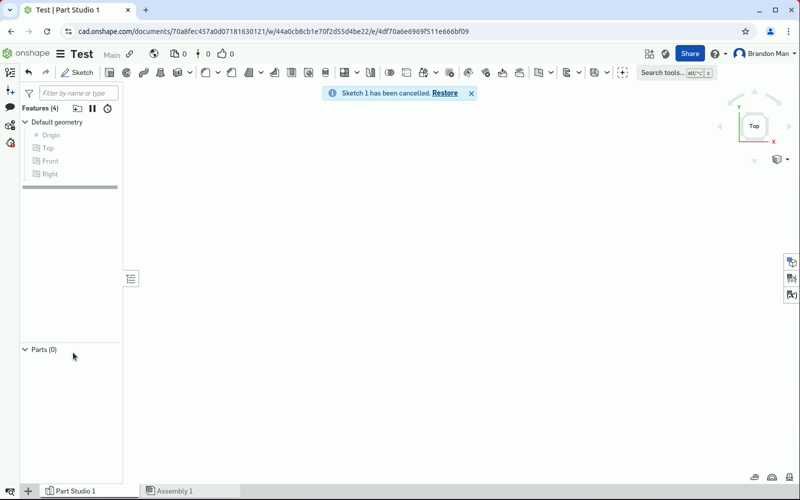
key(shift+p)
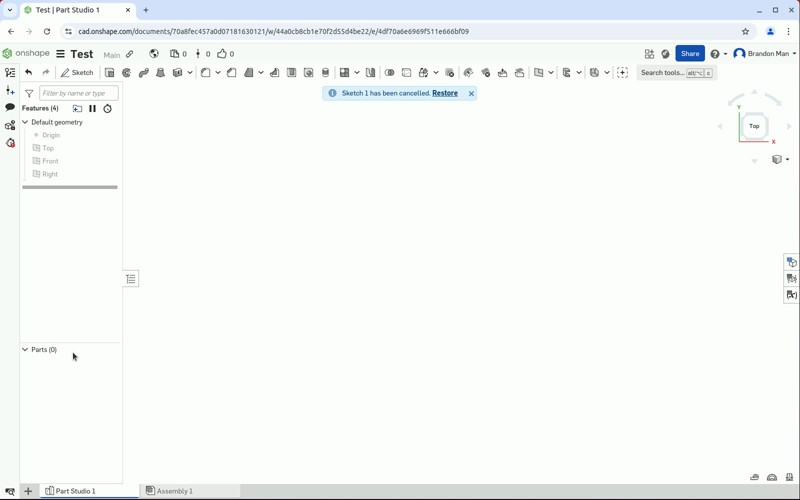
key(space)
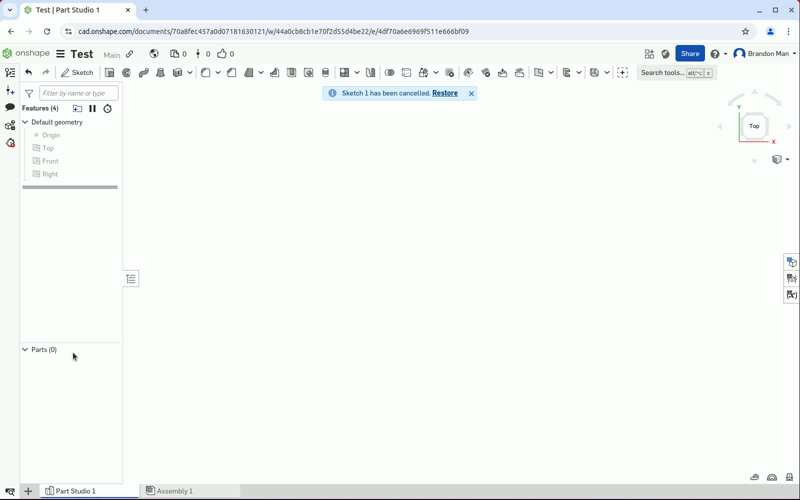
key_down(shift)
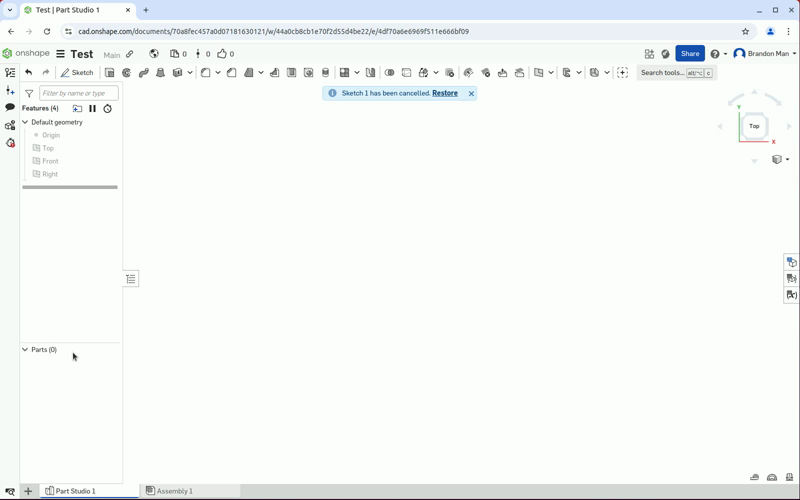
key(up)
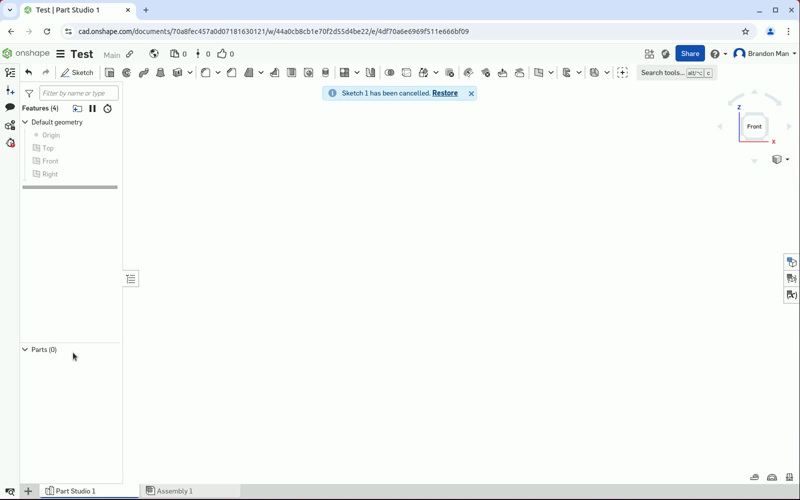
key_up(shift)
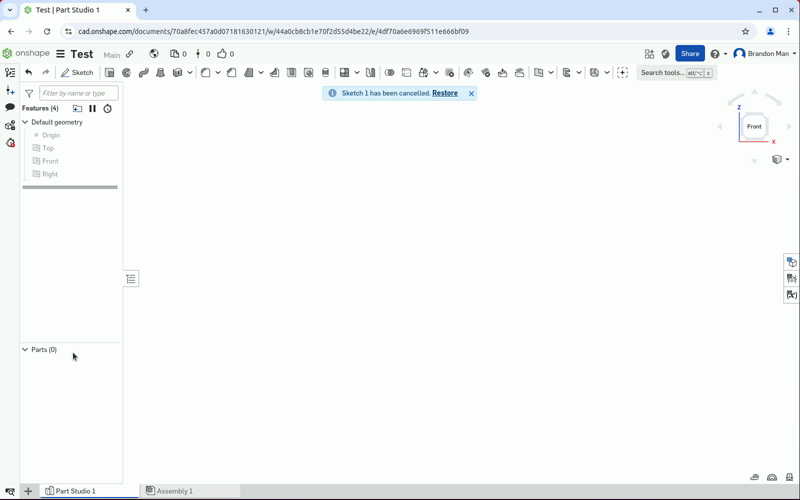
mouse_move(73, 352)
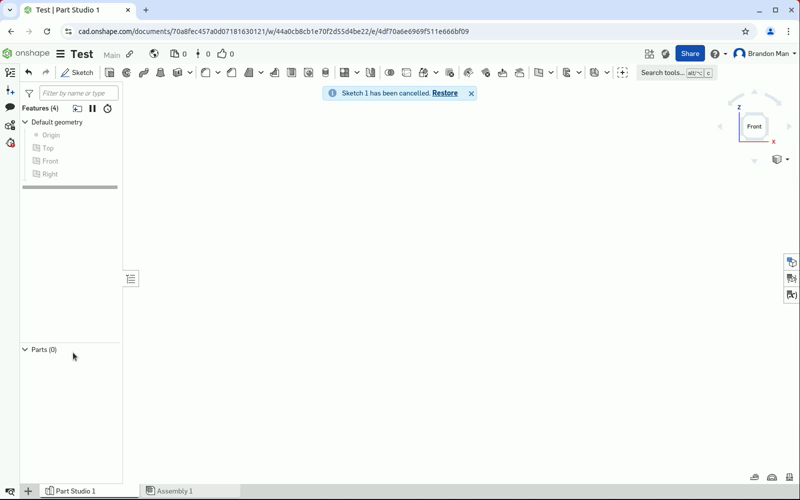
key(shift+y)
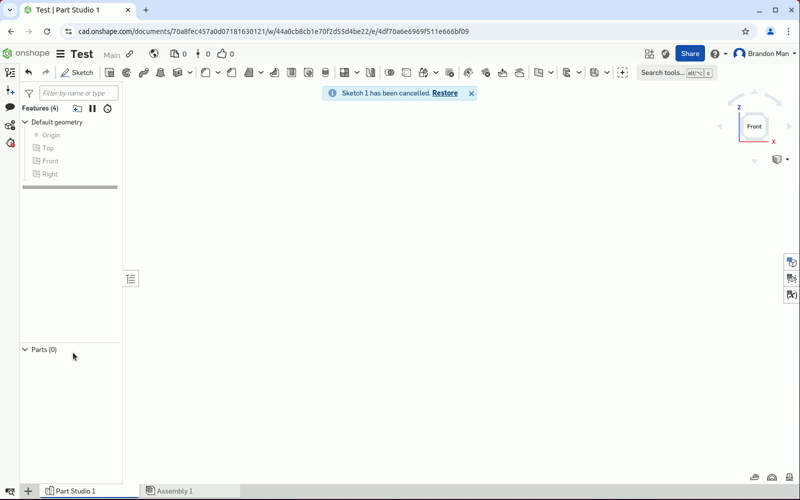
key(shift+s)
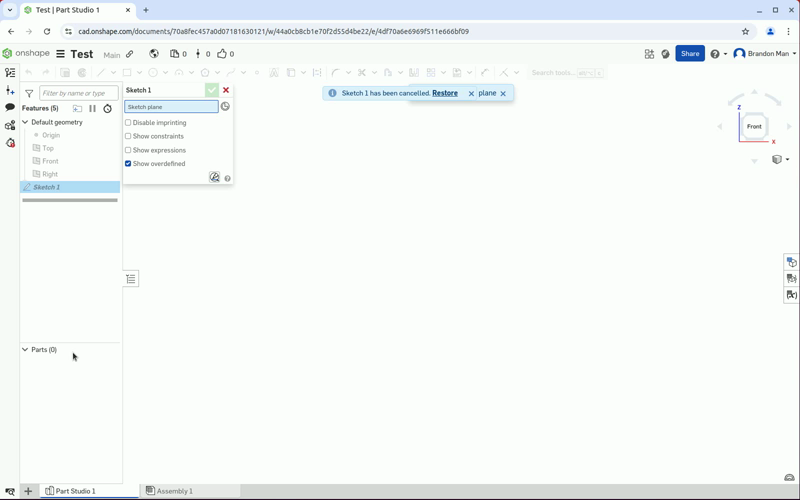
mouse_move(73, 163)
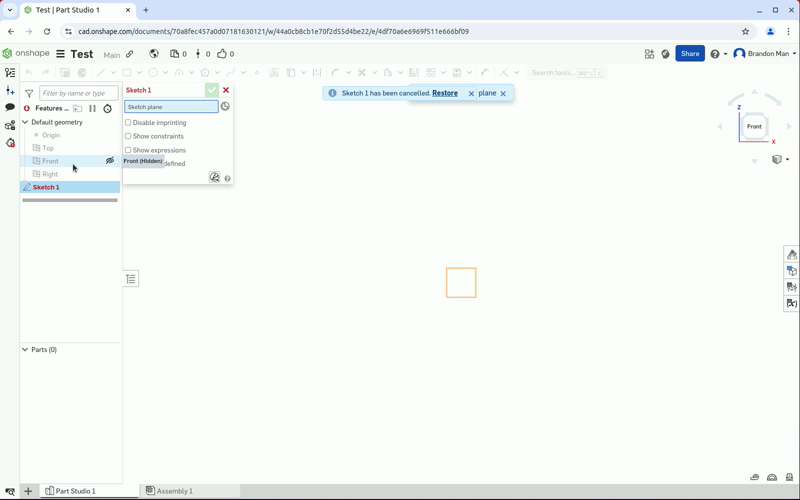
click(73, 163)
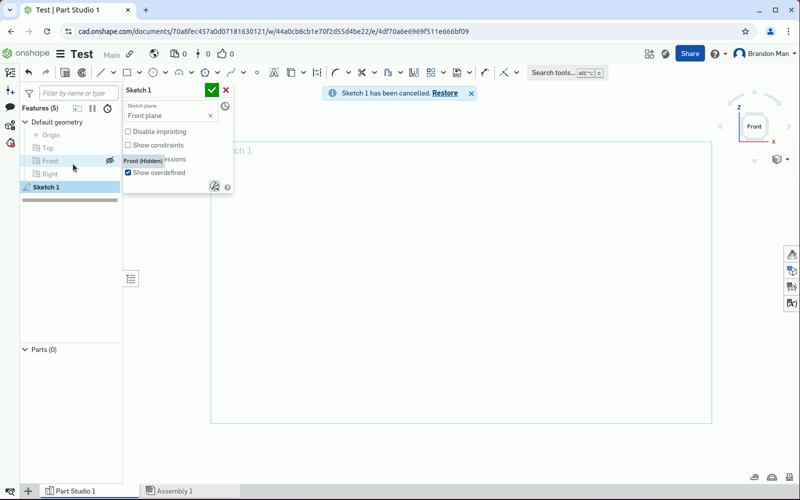
mouse_move(73, 352)
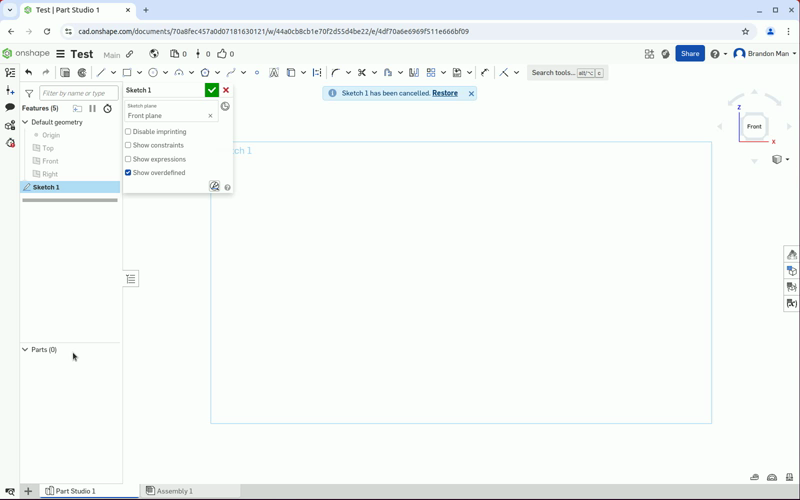
key(y)
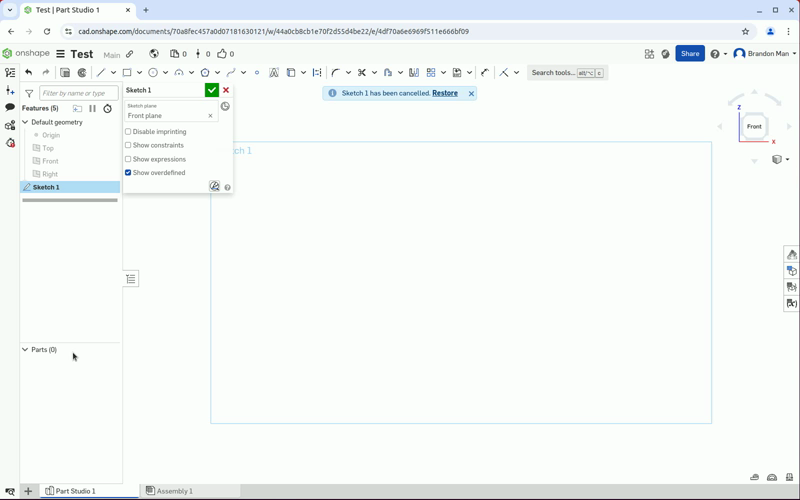
key(l)
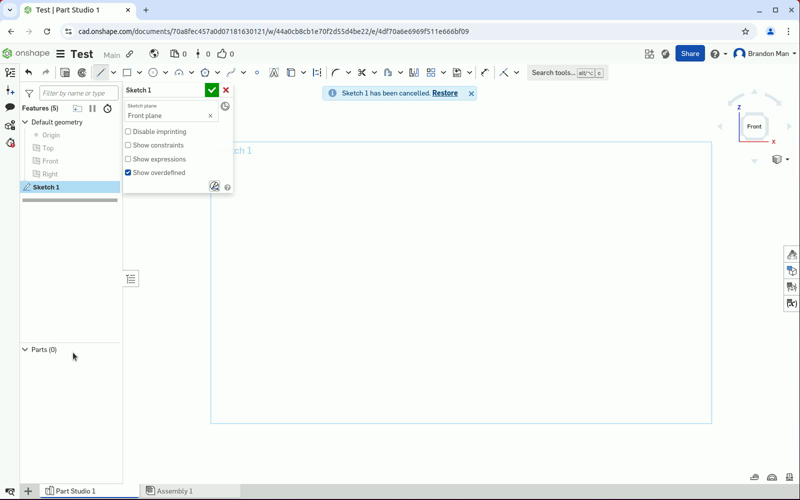
key_down(shift)
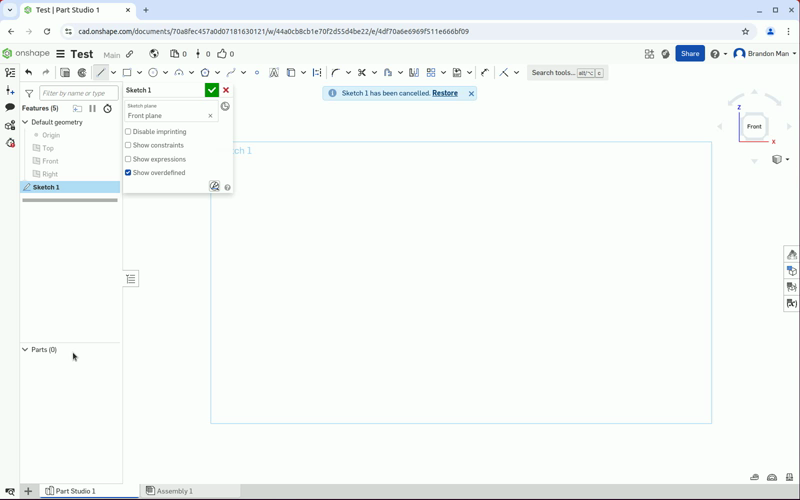
mouse_move(406, 268)
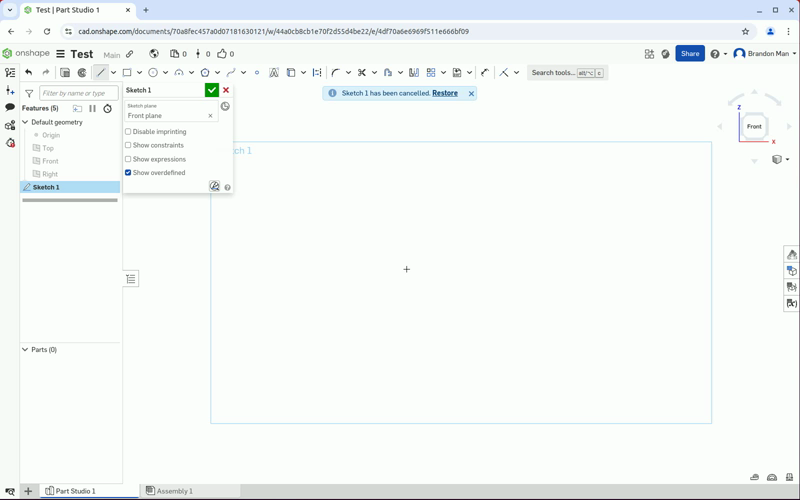
click(406, 268)
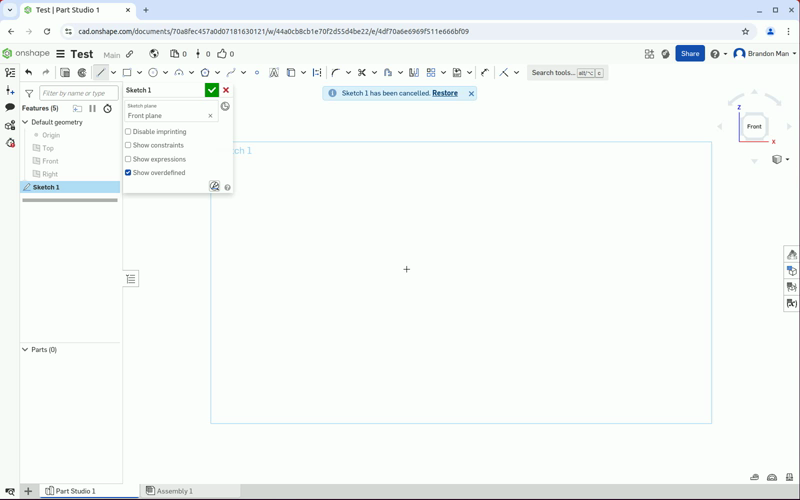
key_up(shift)
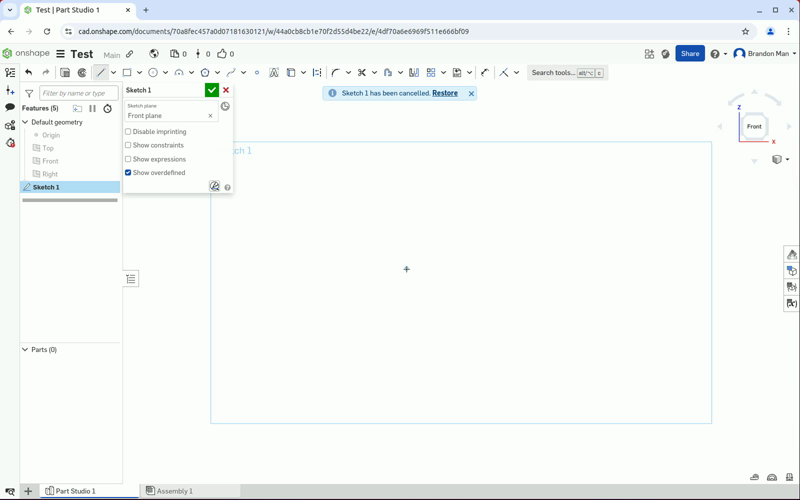
key_down(shift)
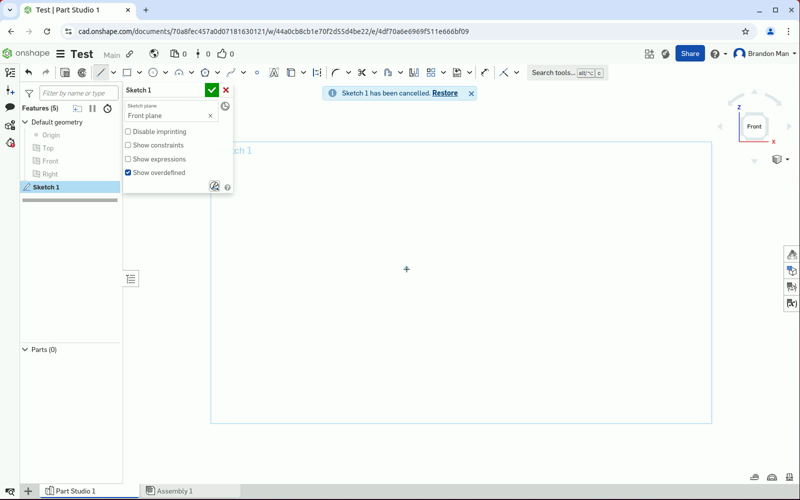
mouse_move(436, 268)
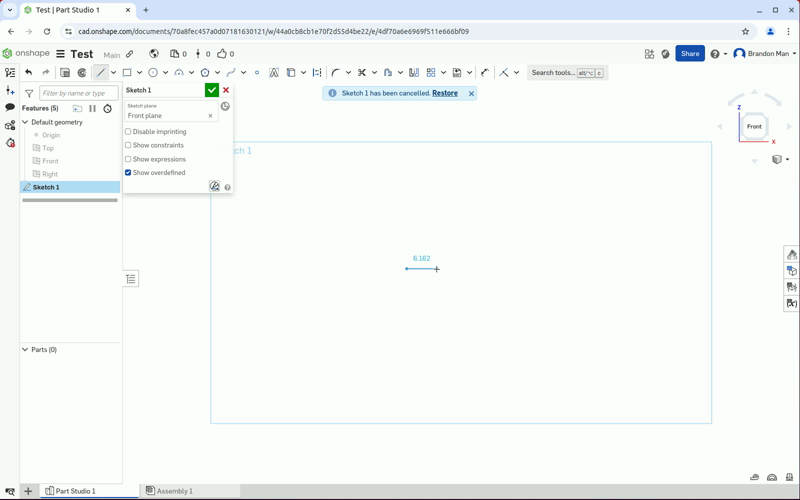
mouse_move(436, 268)
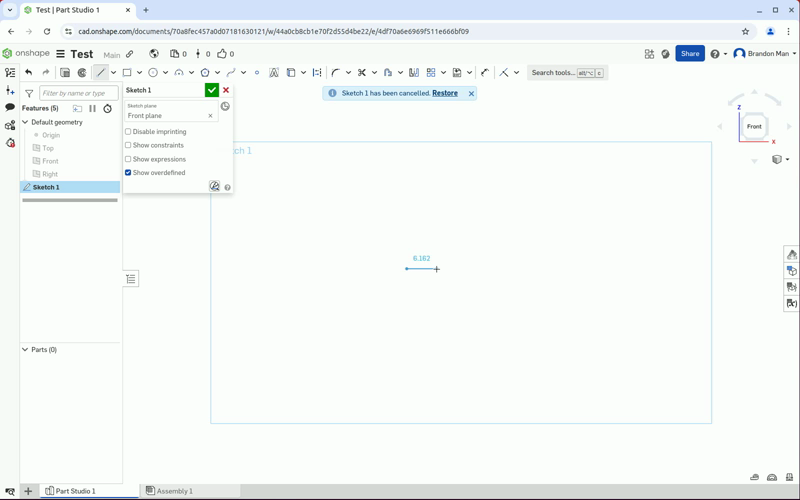
click(436, 268)
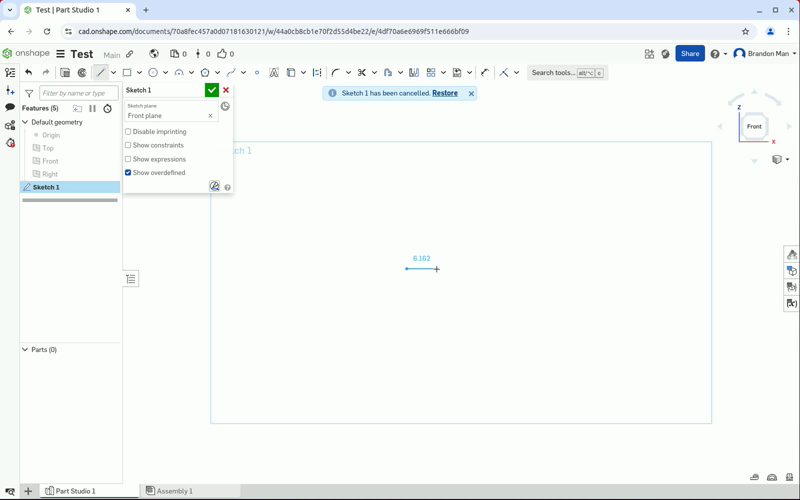
key_up(shift)
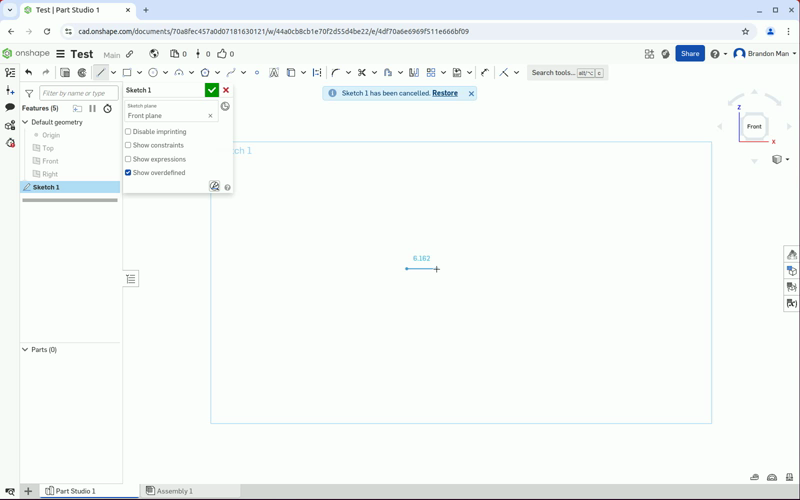
key(esc)
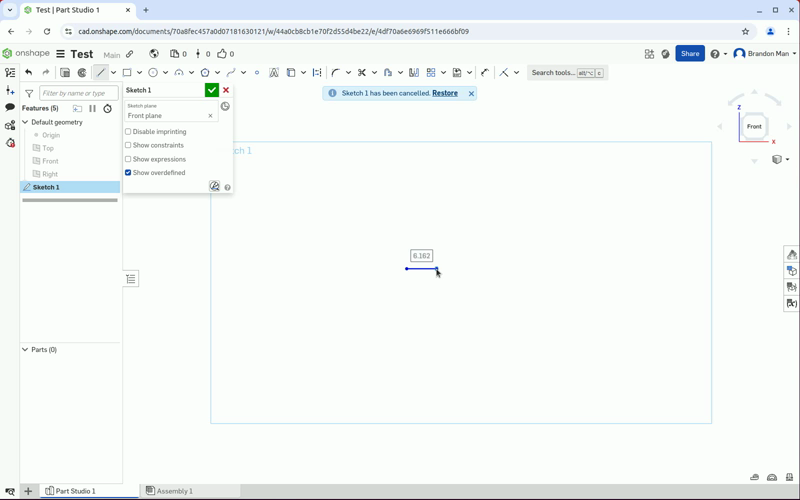
key(a)
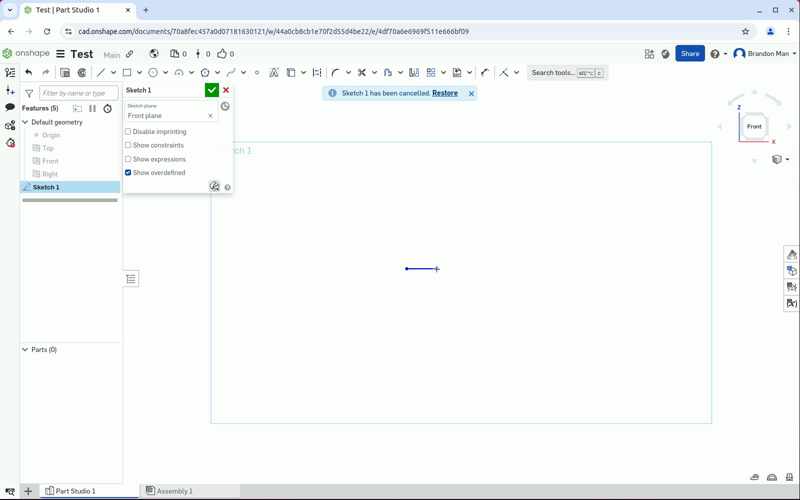
mouse_move(436, 268)
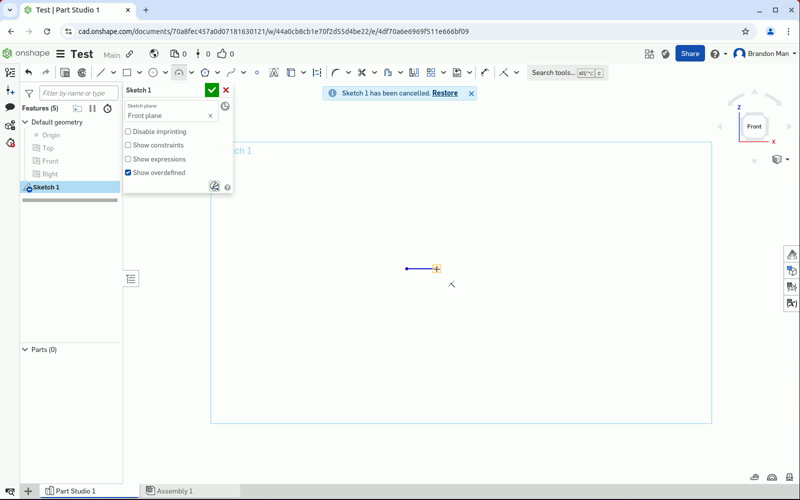
click(436, 268)
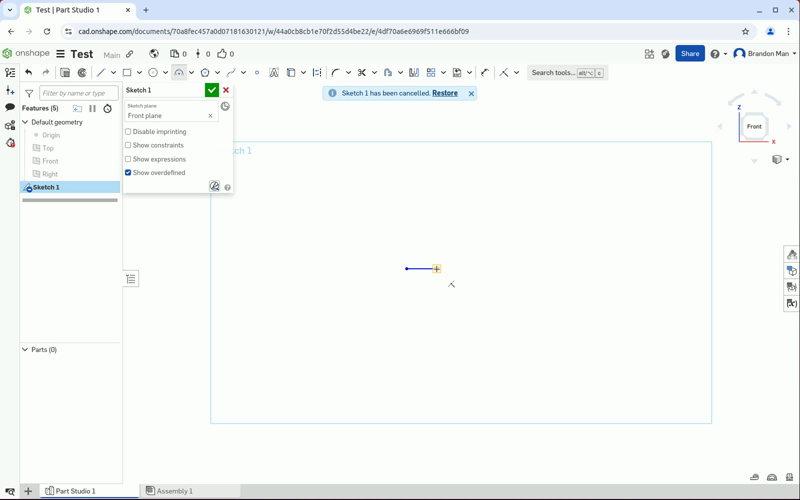
key_down(shift)
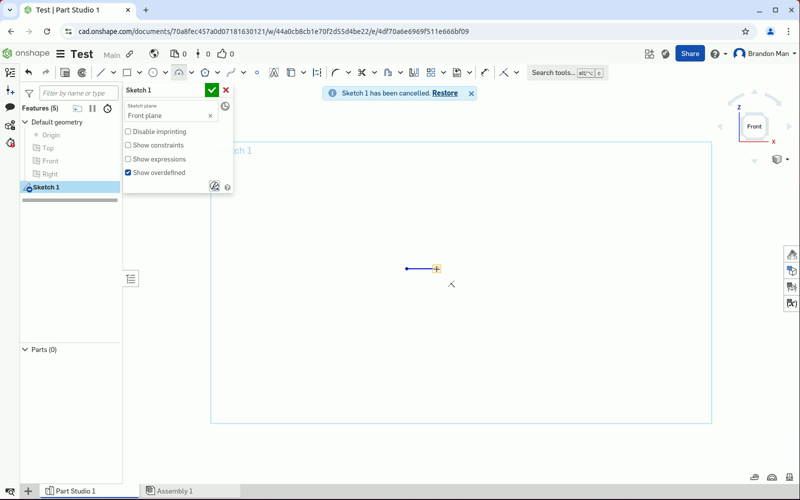
mouse_move(486, 268)
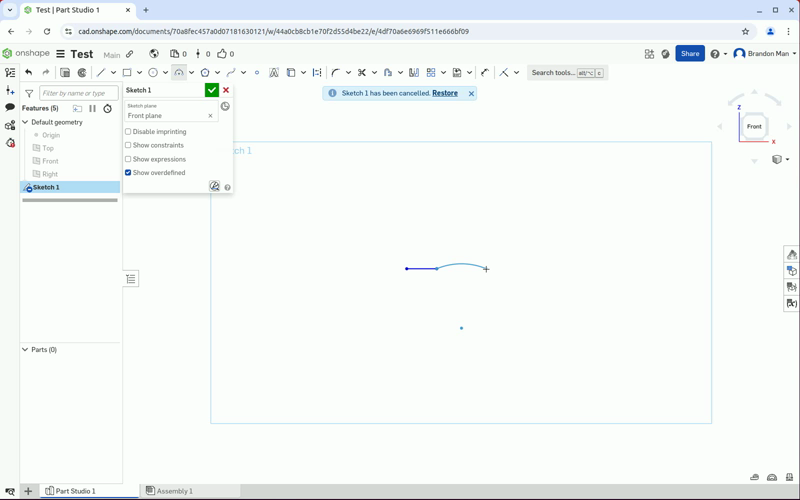
click(486, 268)
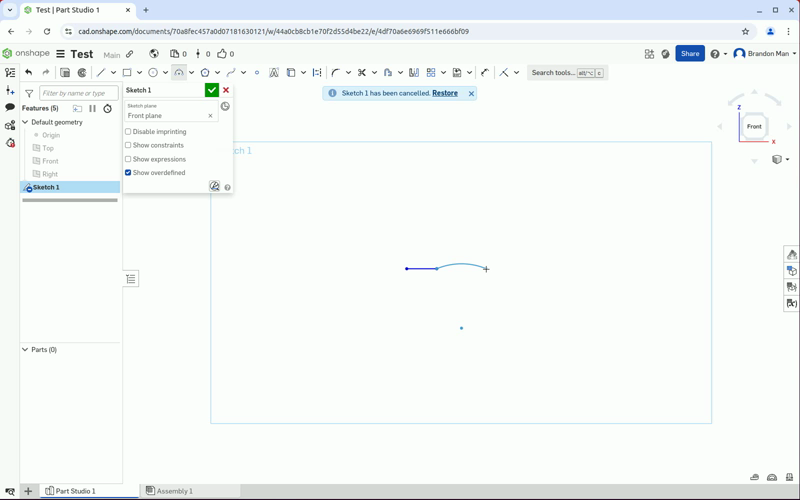
mouse_move(461, 254)
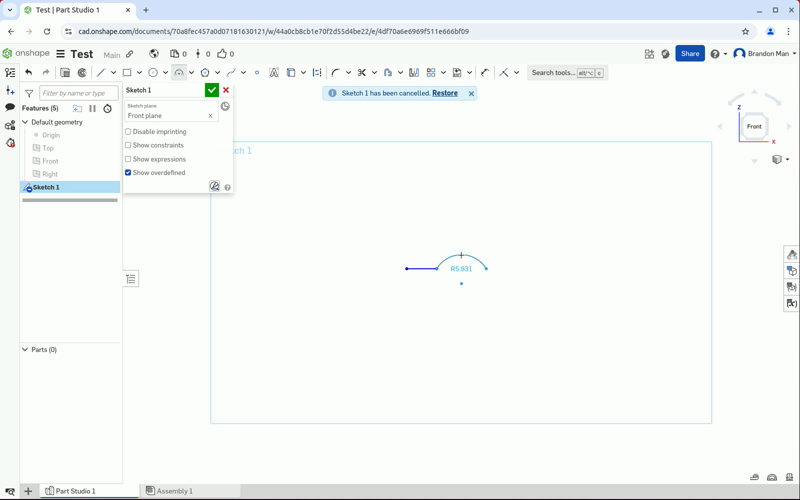
click(461, 254)
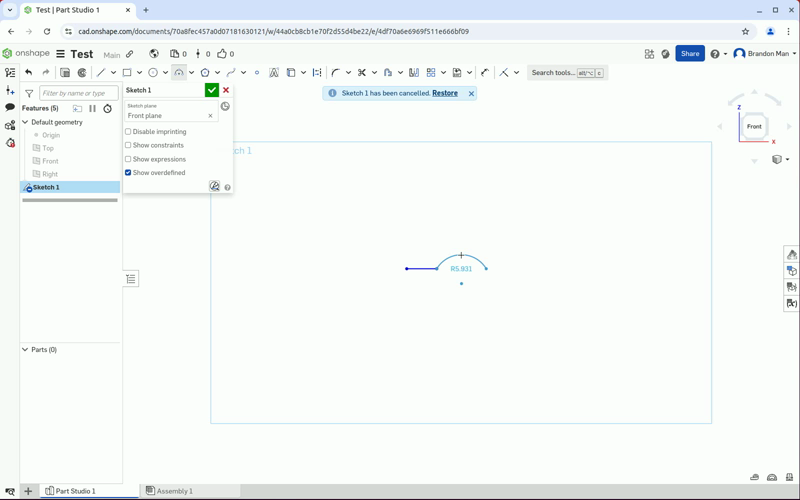
key_up(shift)
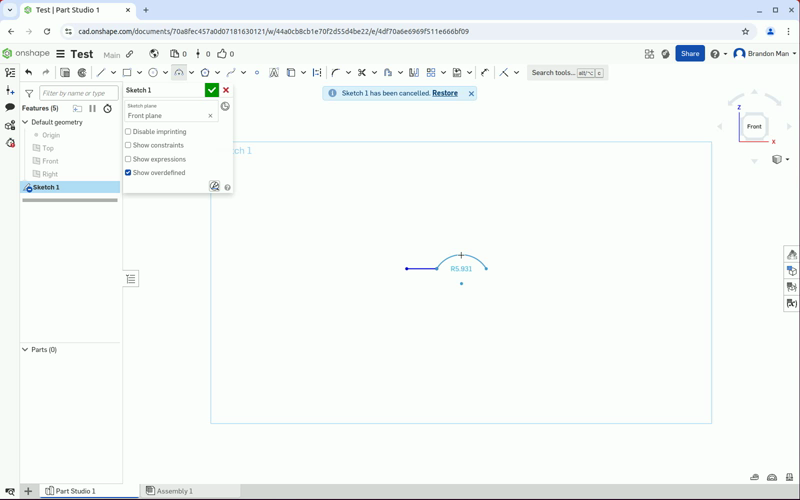
key(esc)
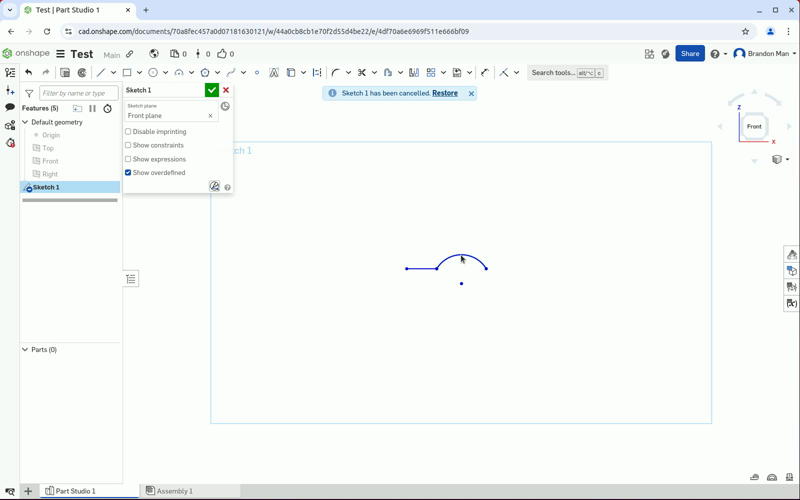
key(l)
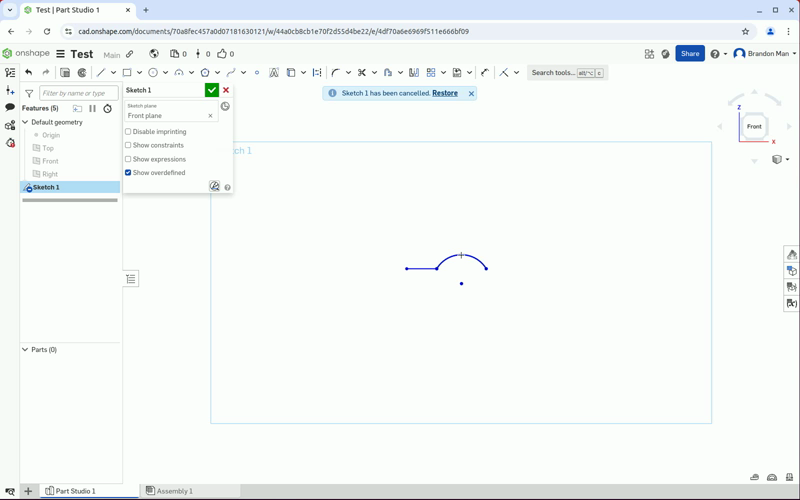
mouse_move(486, 268)
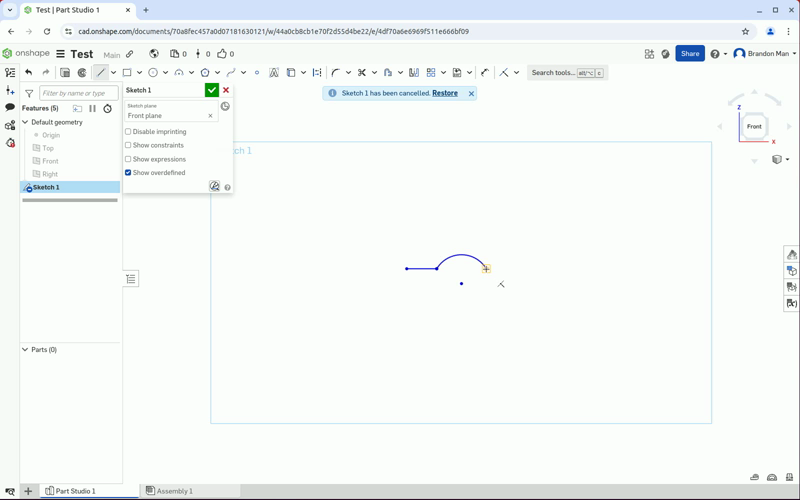
click(486, 268)
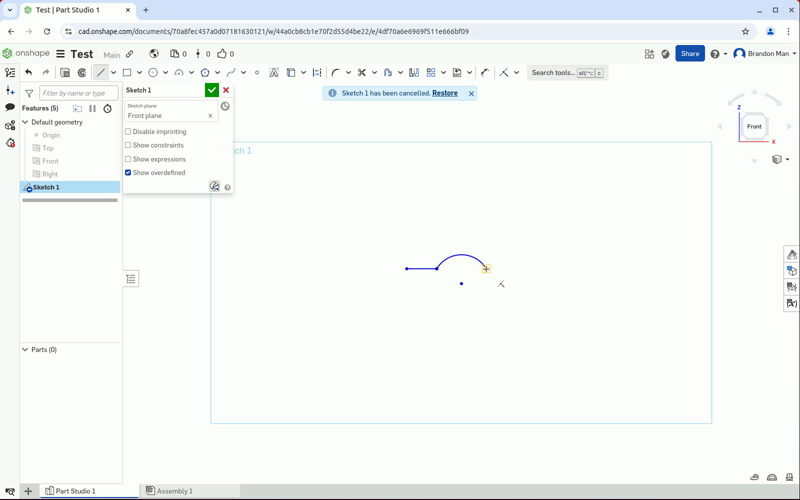
key_down(shift)
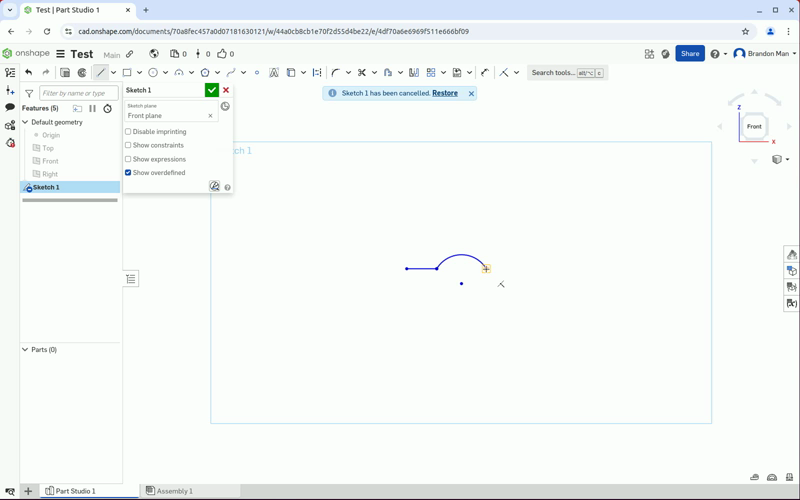
mouse_move(516, 268)
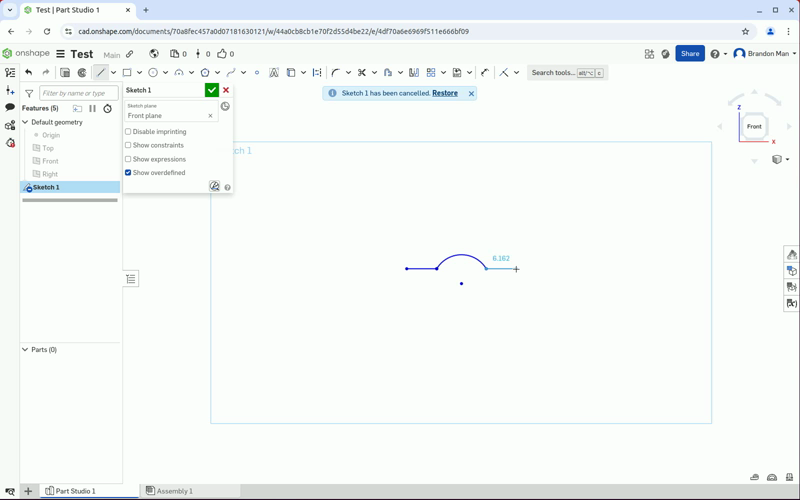
mouse_move(516, 268)
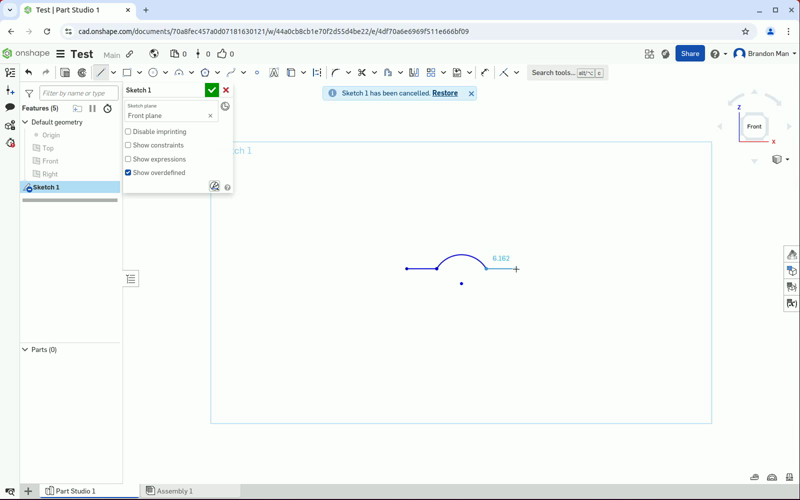
click(516, 268)
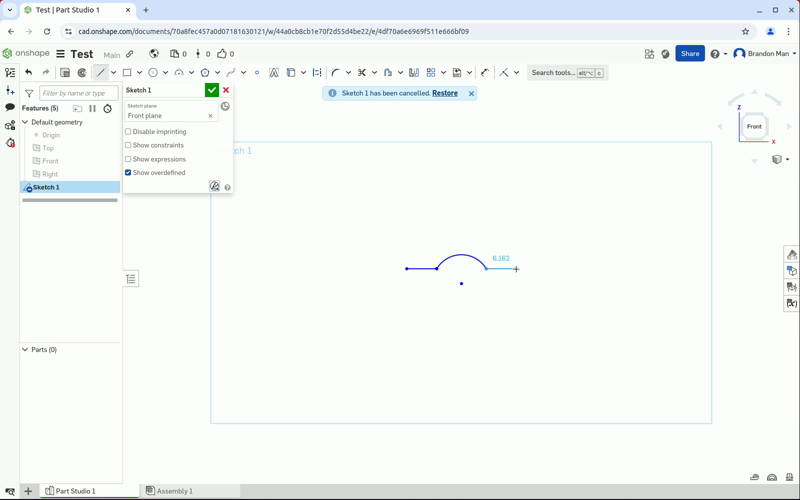
key_up(shift)
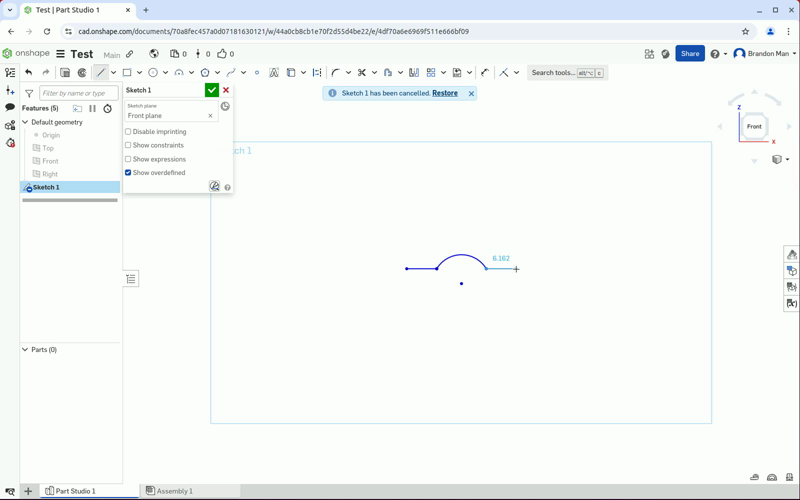
key(esc)
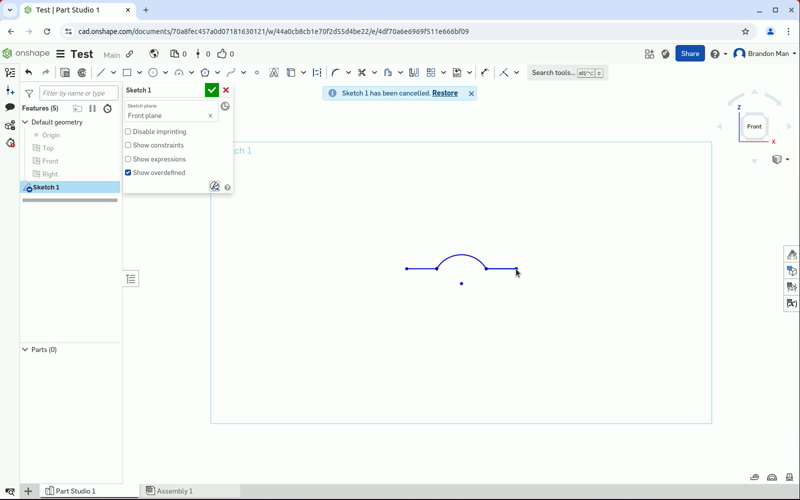
key(a)
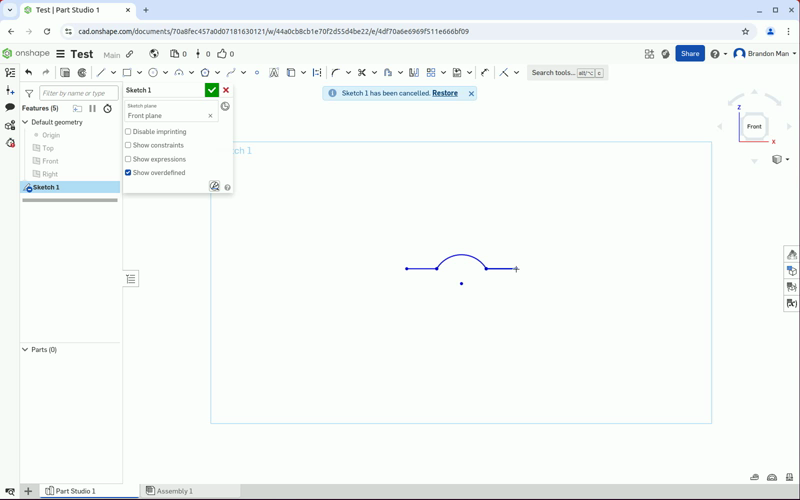
mouse_move(516, 268)
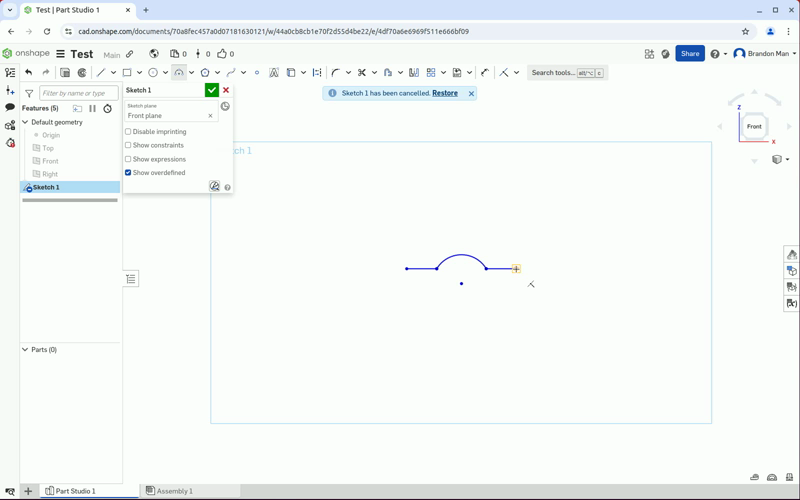
click(516, 268)
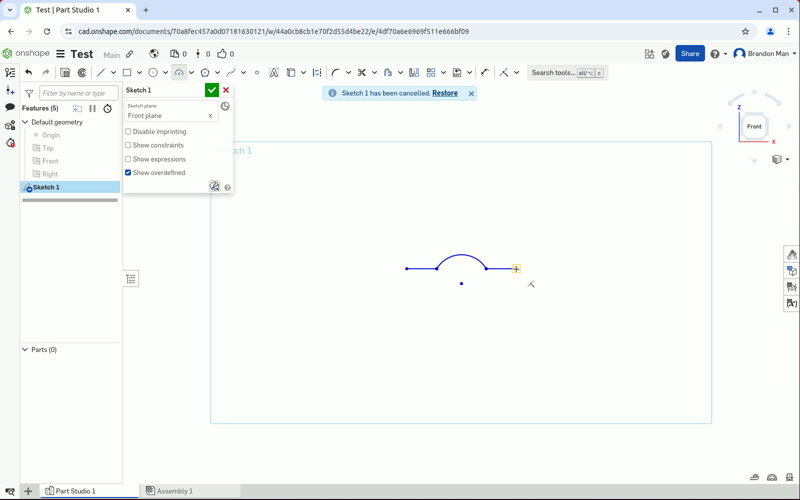
mouse_move(406, 268)
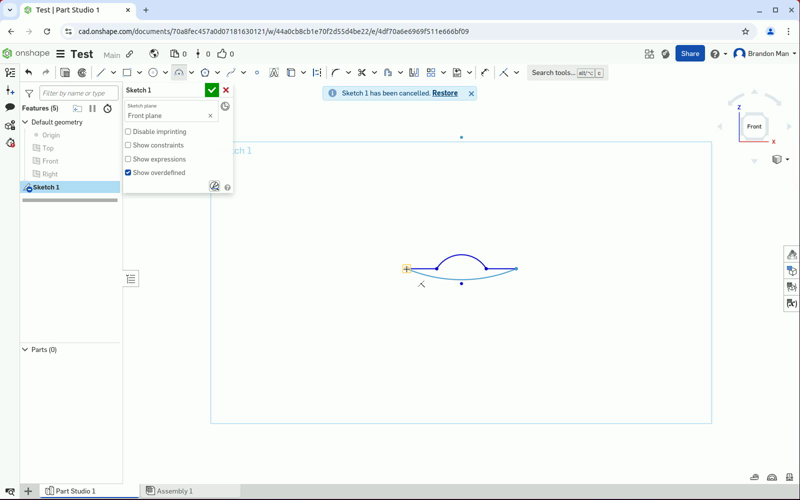
click(406, 268)
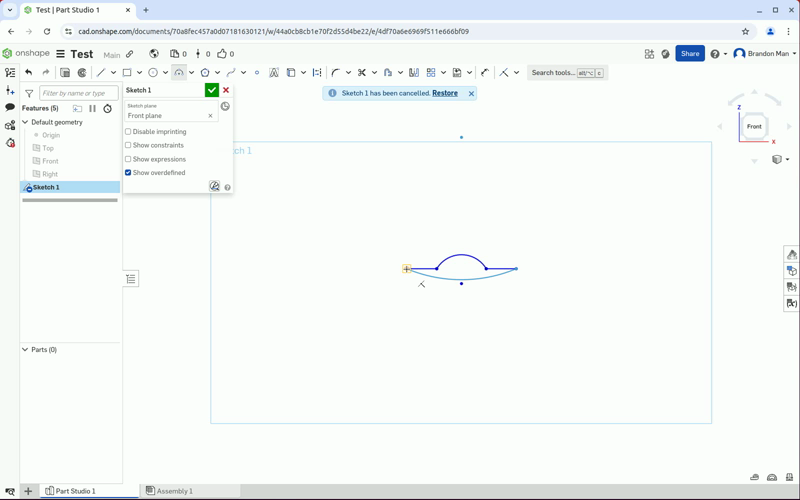
key_down(shift)
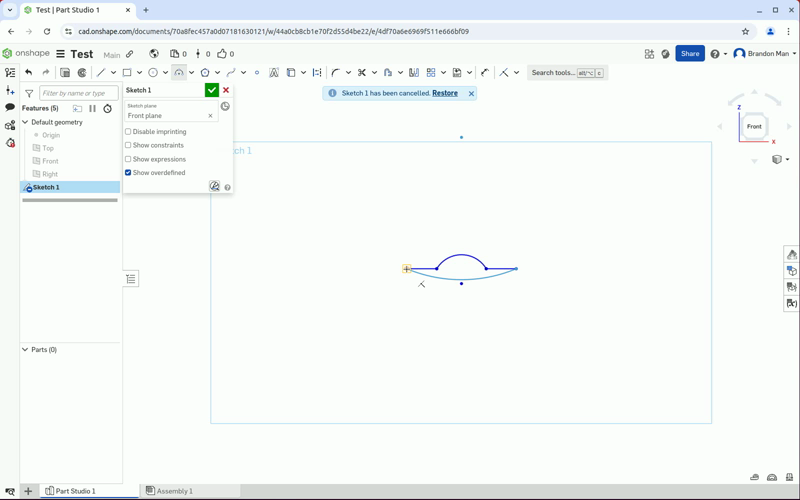
mouse_move(461, 226)
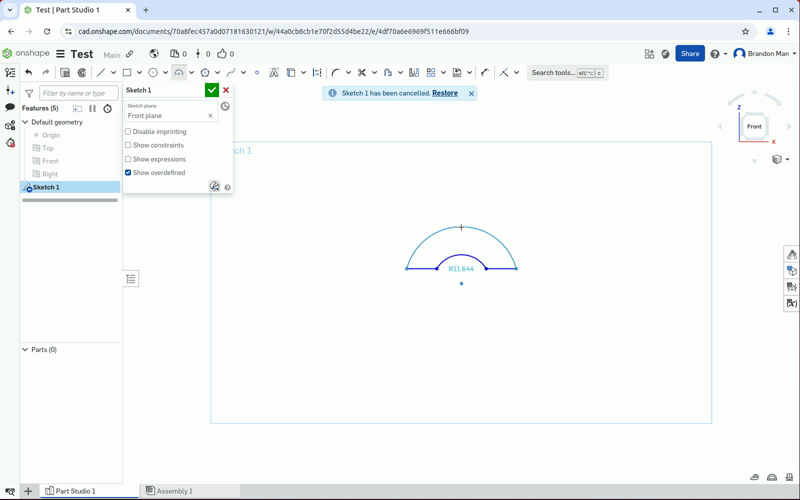
click(461, 226)
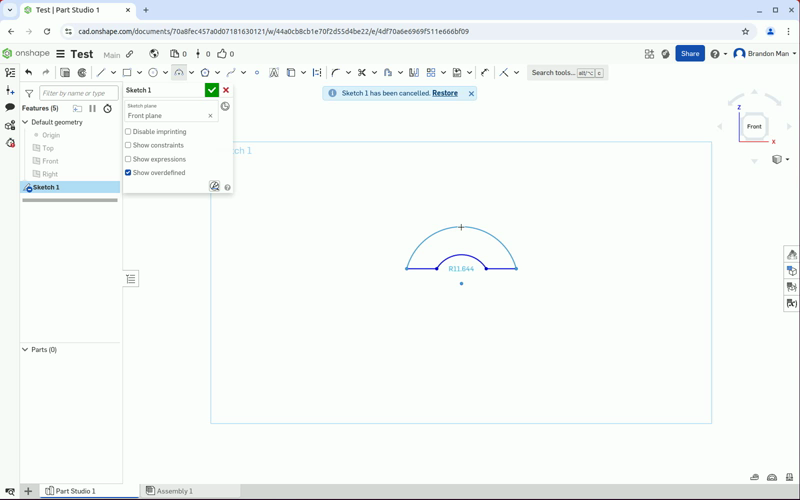
key_up(shift)
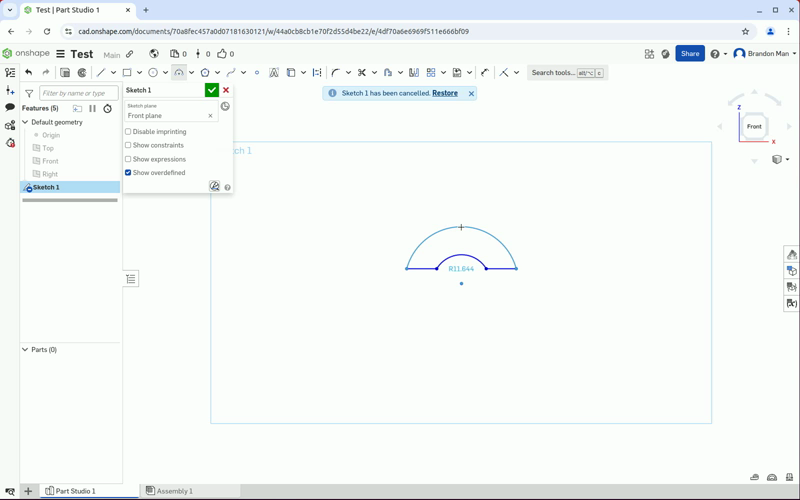
key(esc)
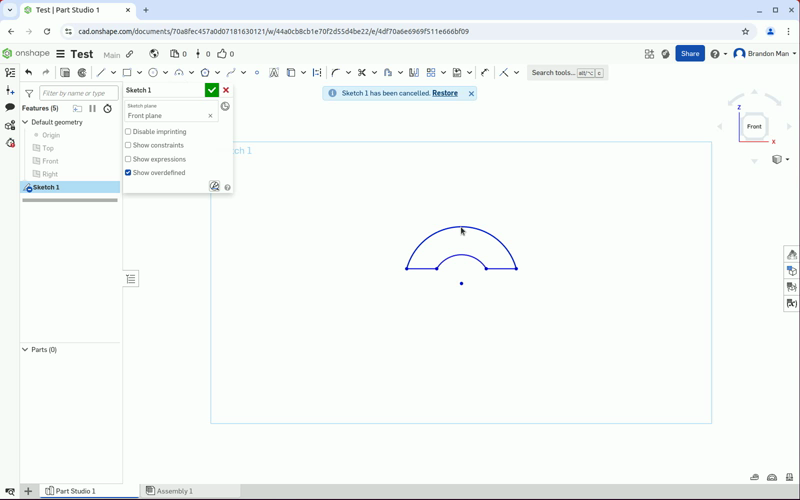
mouse_move(481, 234)
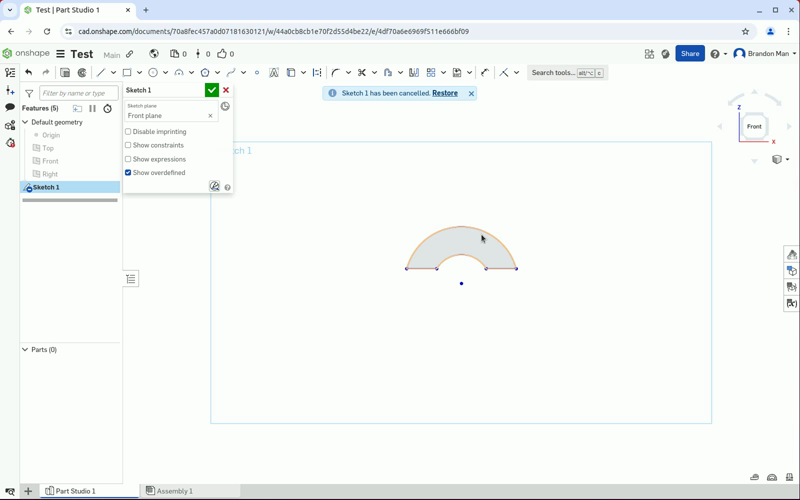
click(481, 234)
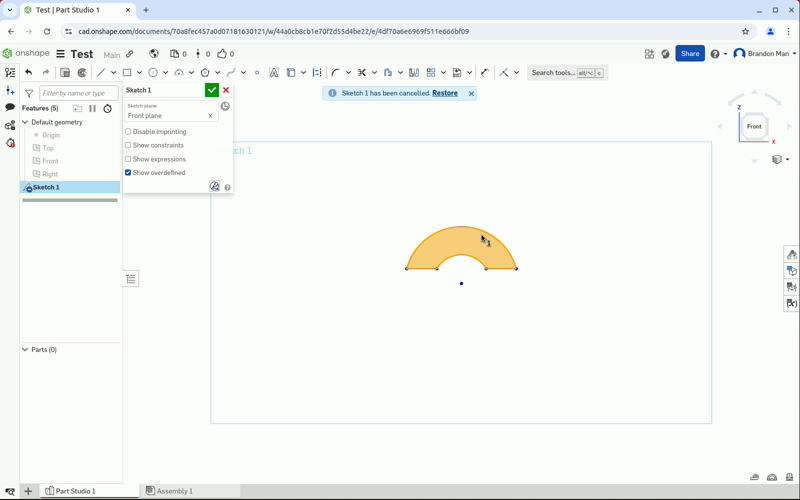
mouse_move(73, 352)
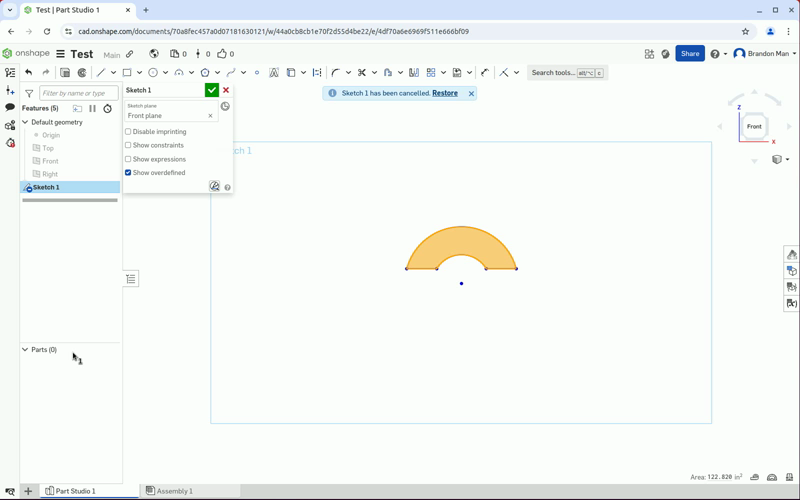
key(shift+y)
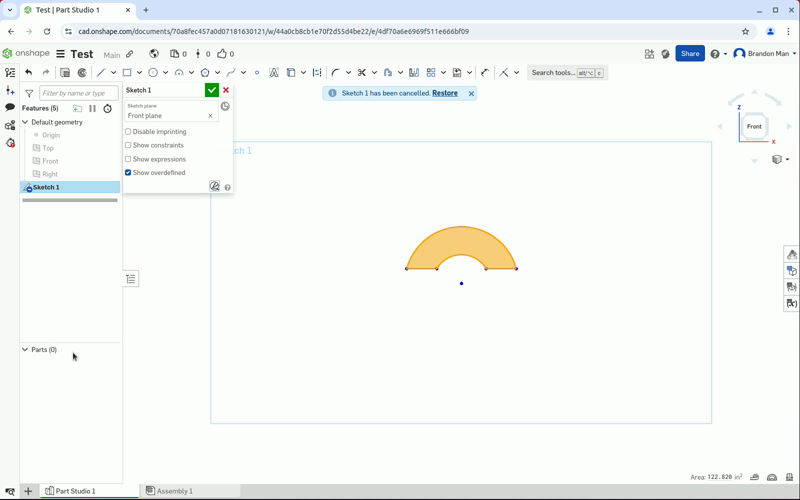
key(shift+e)
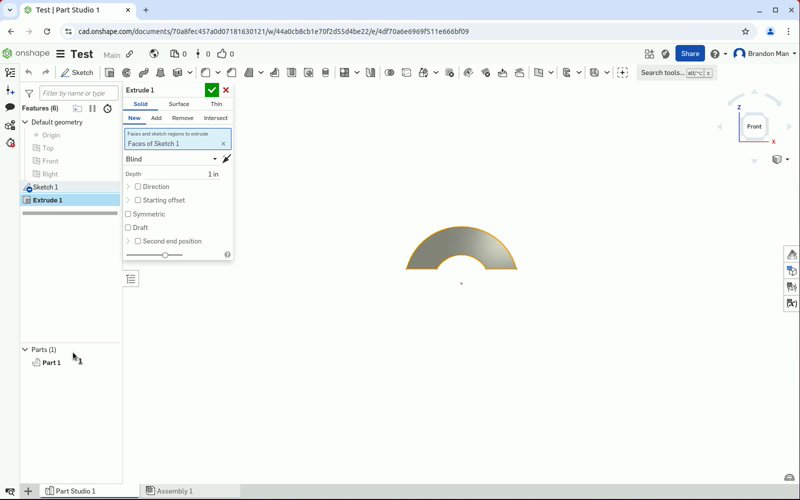
mouse_move(143, 106)
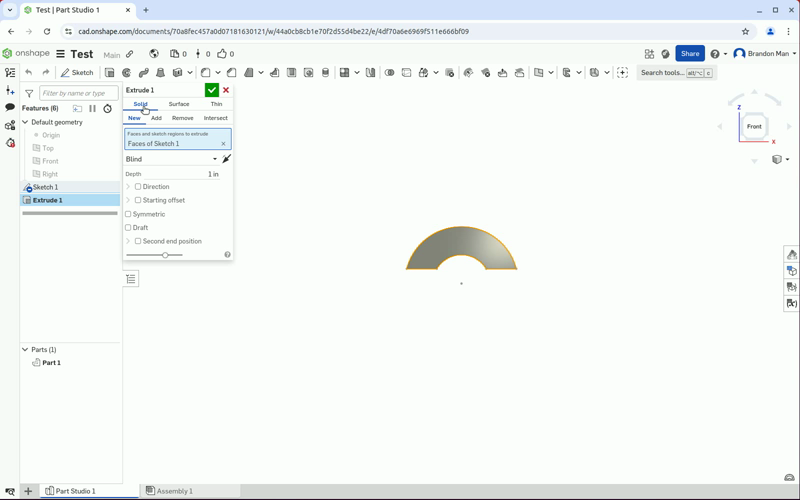
click(143, 106)
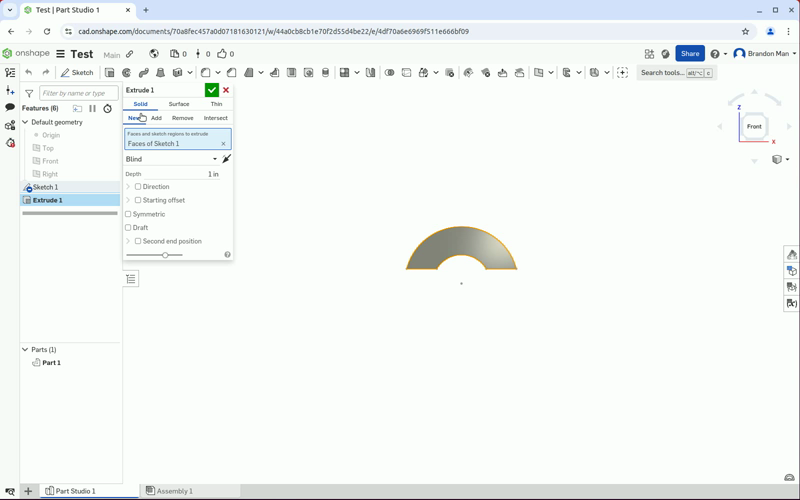
mouse_move(137, 120)
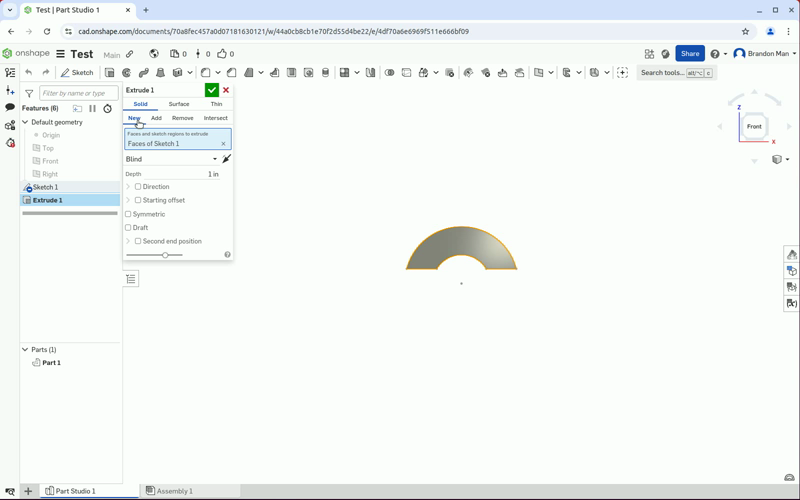
click(137, 120)
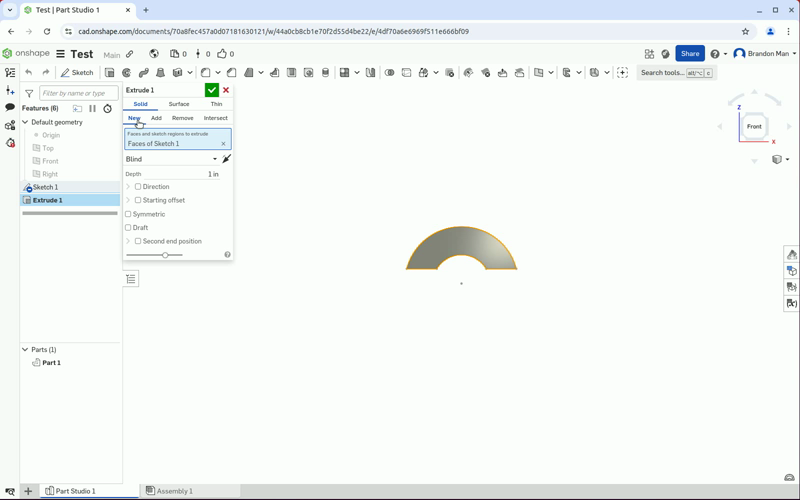
key(tab, 4)
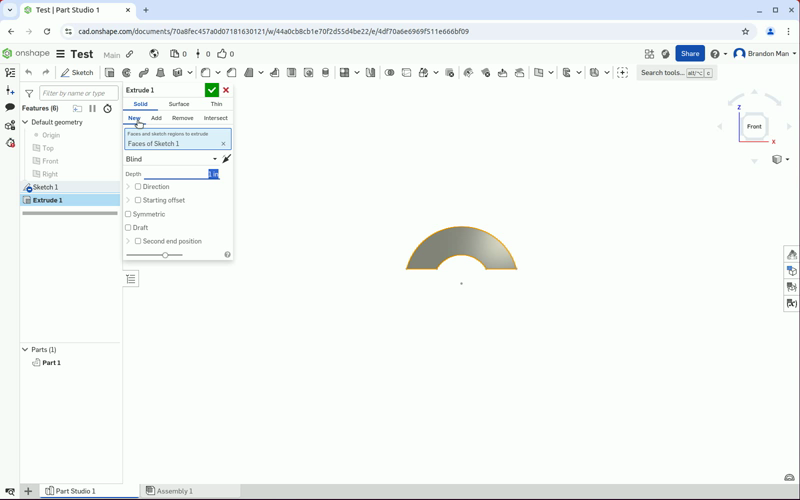
text(23.108)
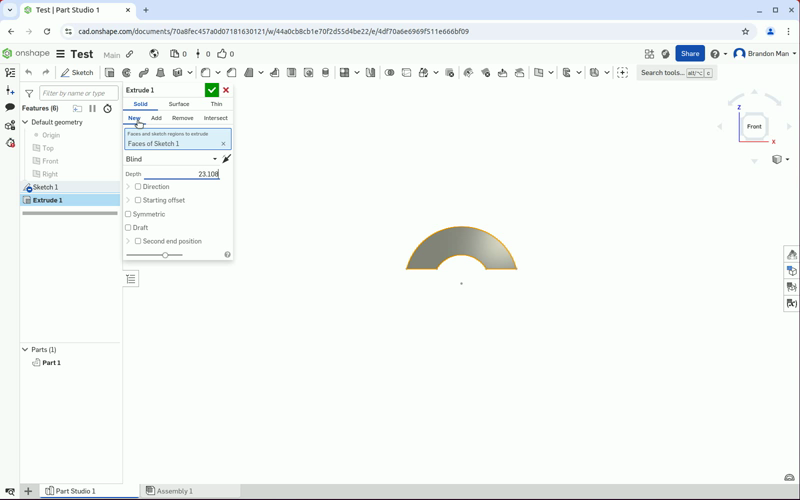
key(enter)
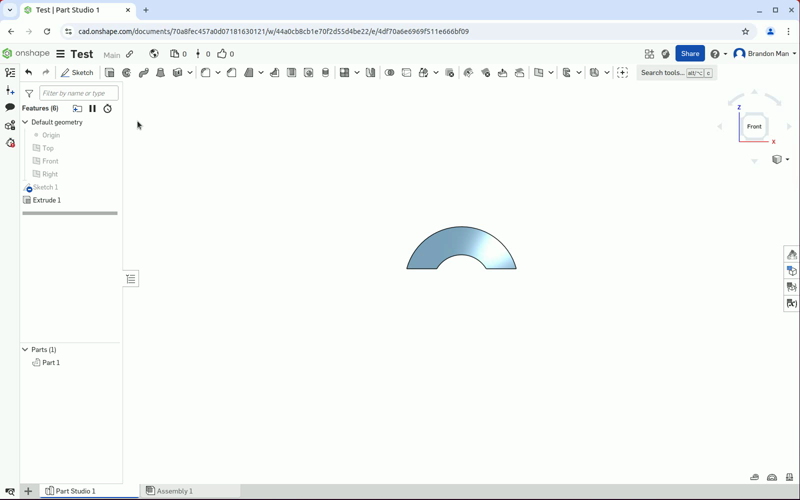
key(shift+h)
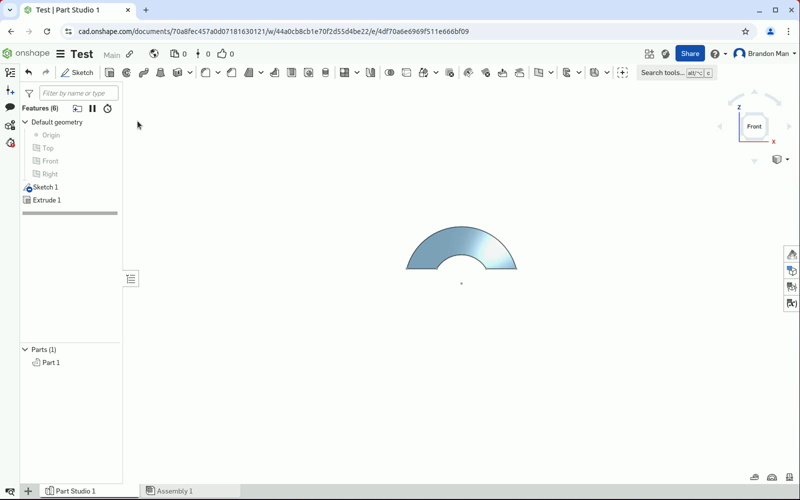
key(shift+h)
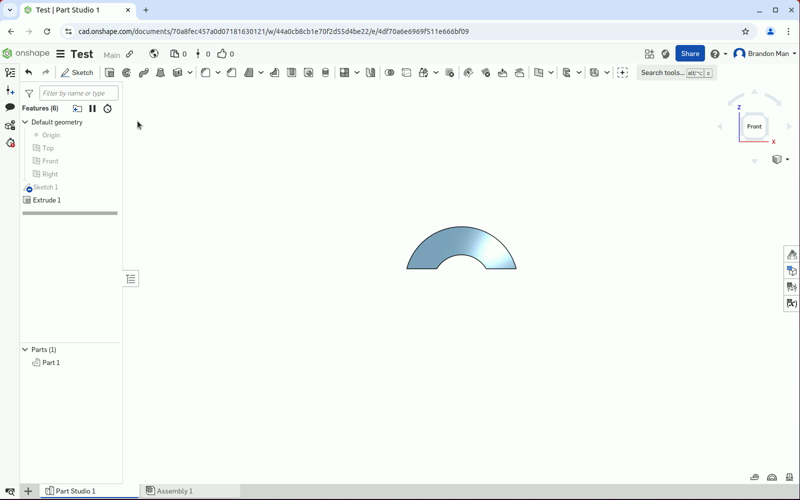
mouse_move(73, 189)
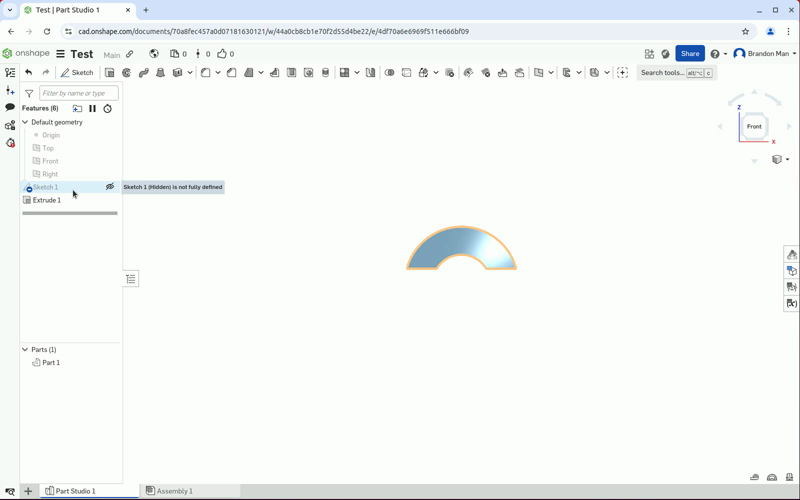
click(73, 189)
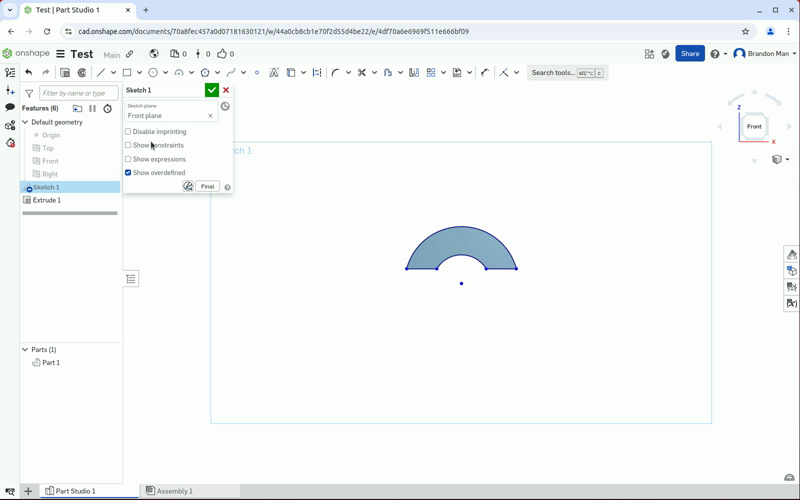
mouse_move(229, 92)
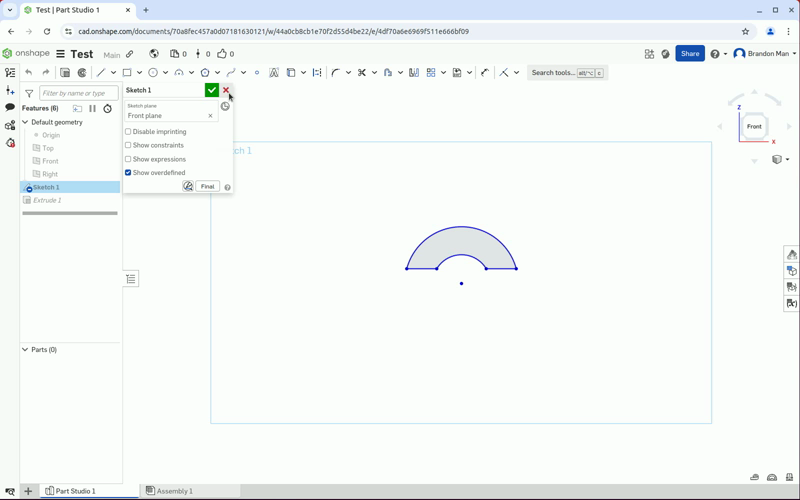
click(229, 92)
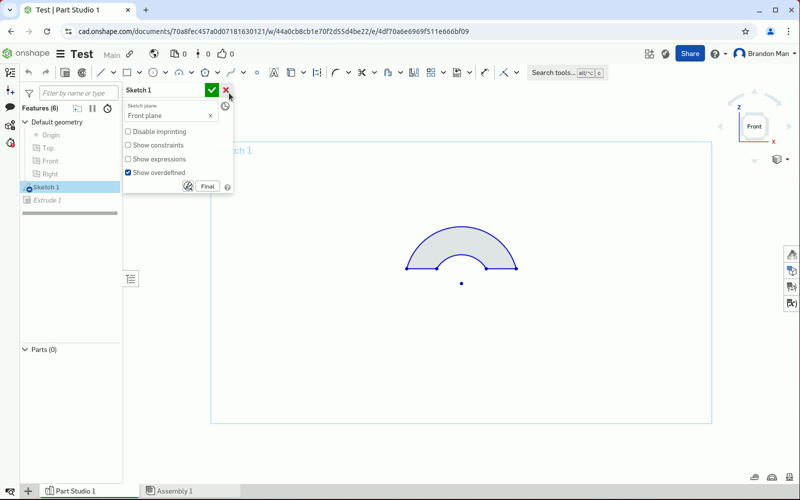
key(shift+s)
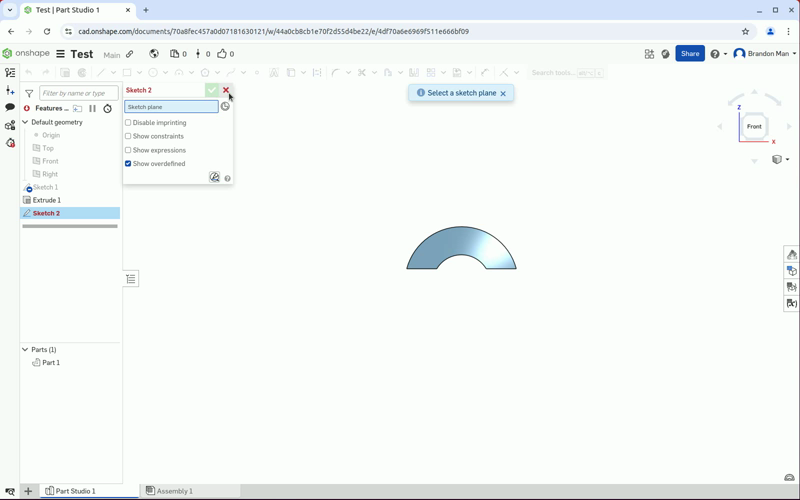
mouse_move(73, 163)
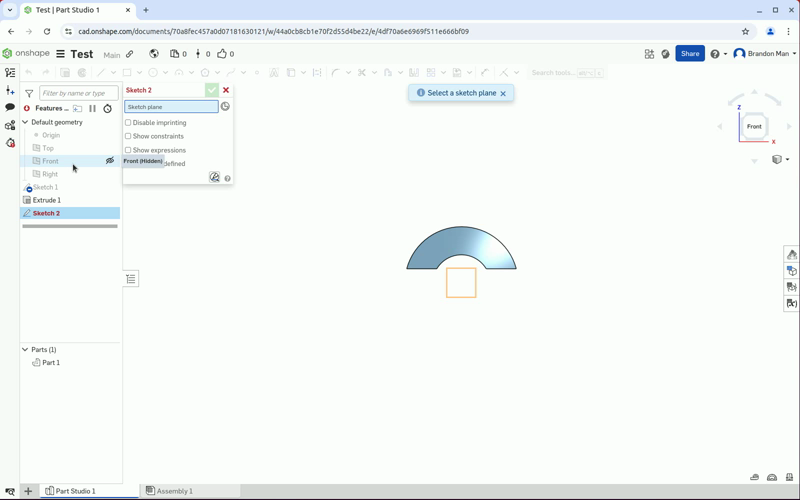
click(73, 163)
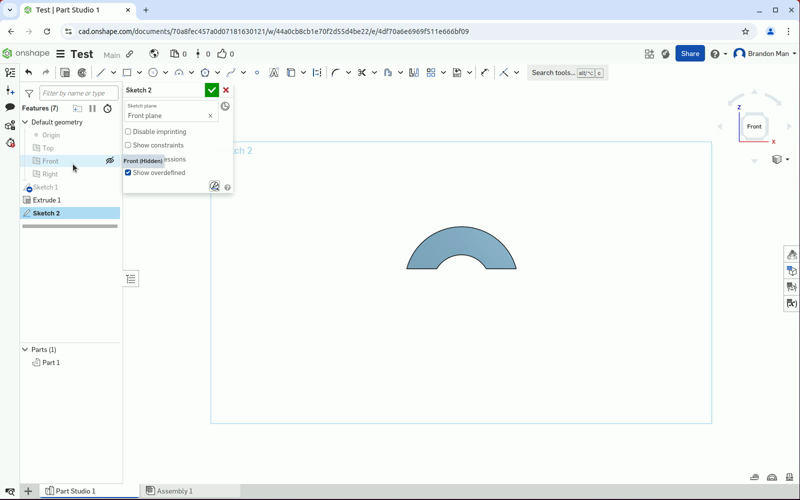
mouse_move(73, 352)
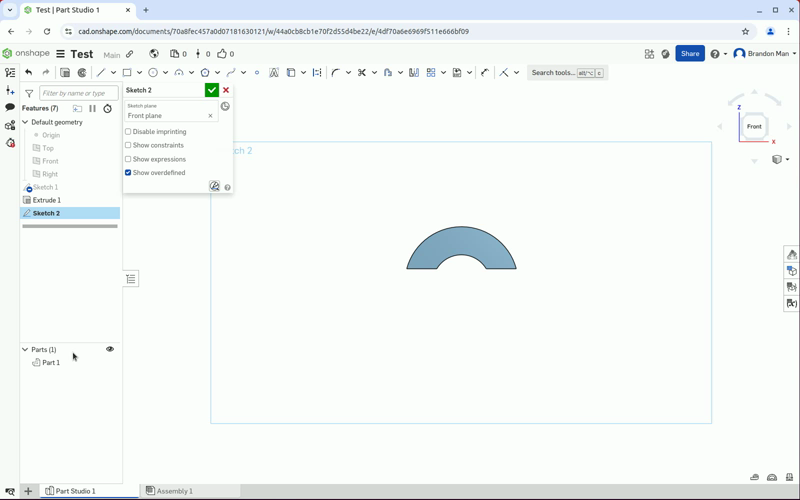
key(y)
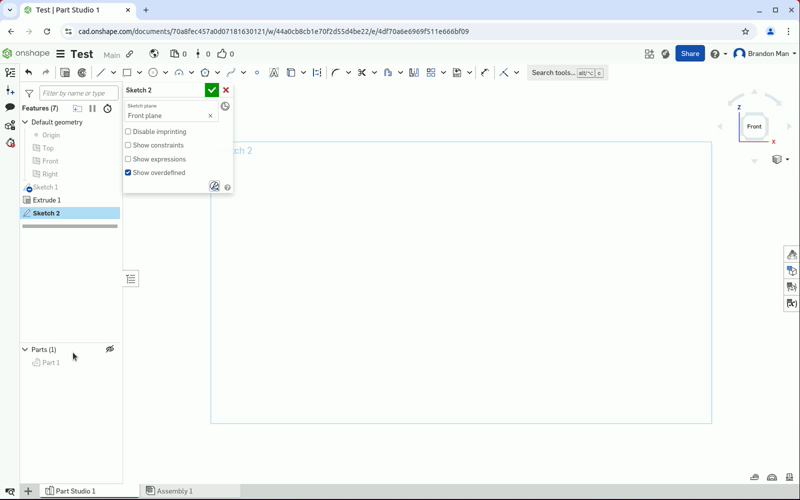
key(a)
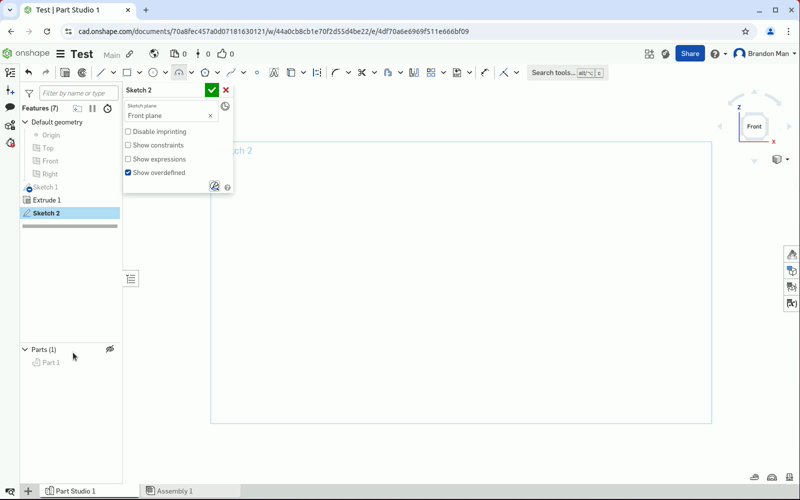
key_down(shift)
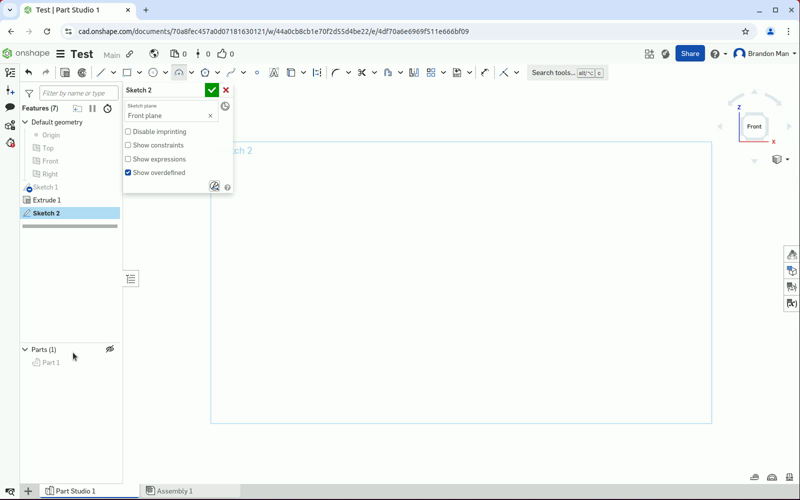
mouse_move(406, 297)
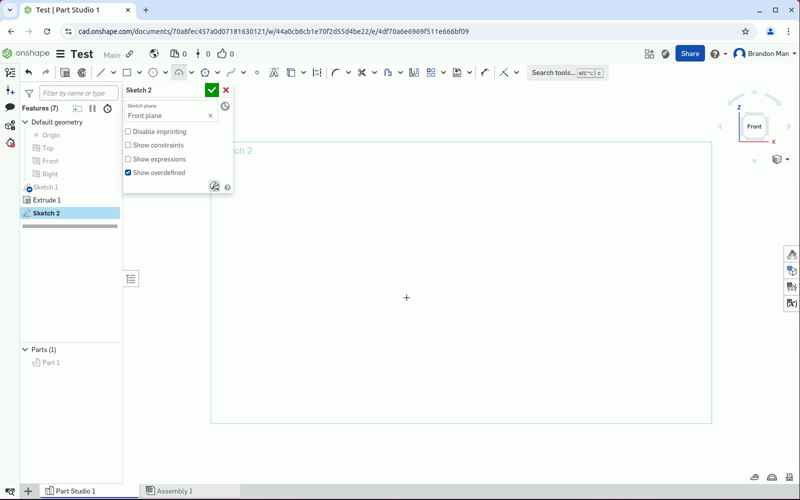
click(406, 297)
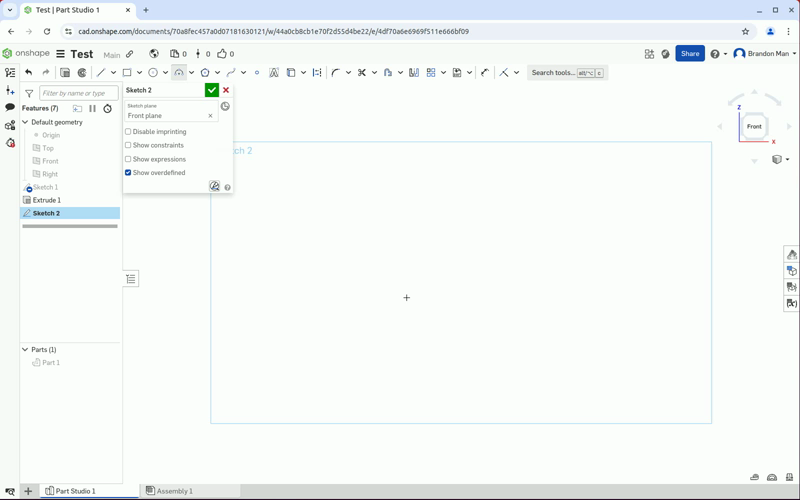
key_up(shift)
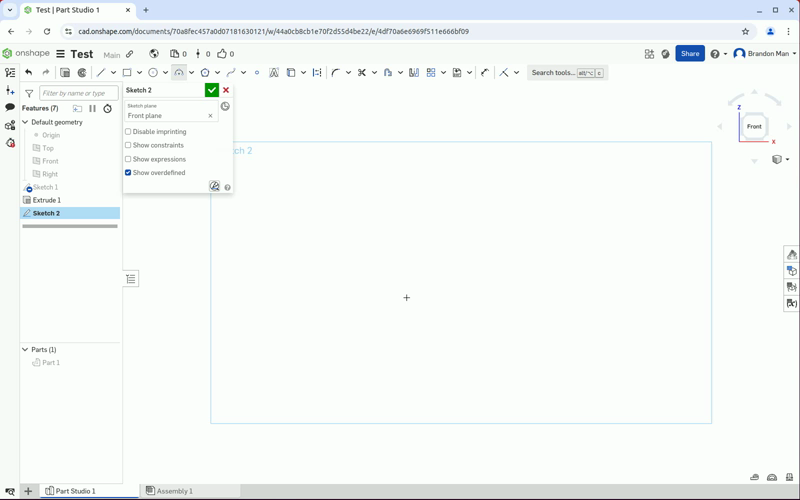
key_down(shift)
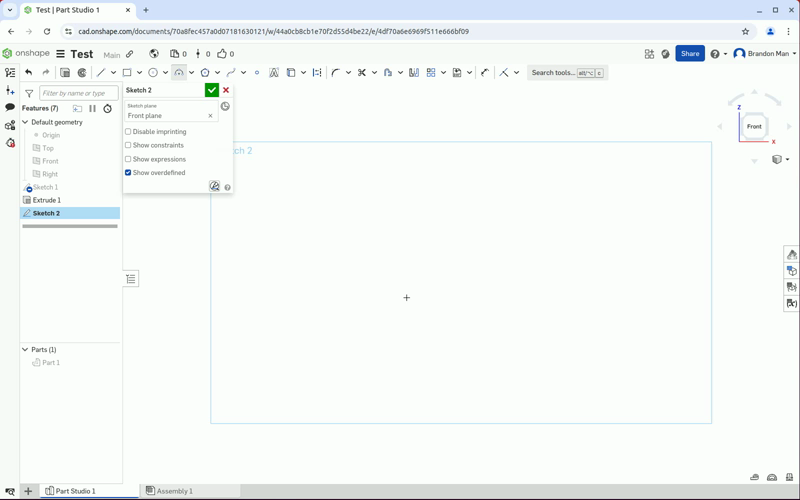
mouse_move(516, 297)
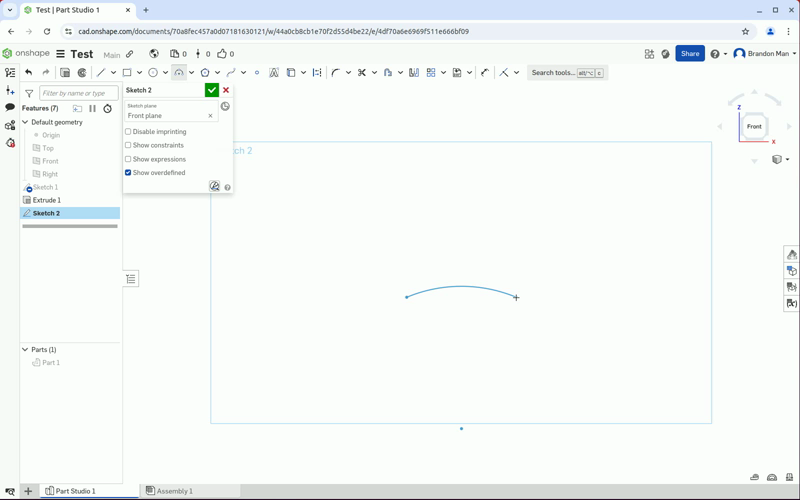
click(516, 297)
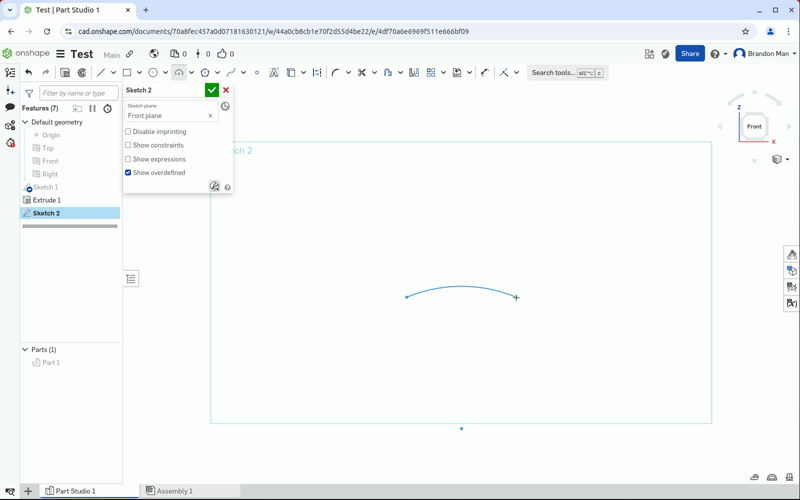
mouse_move(461, 339)
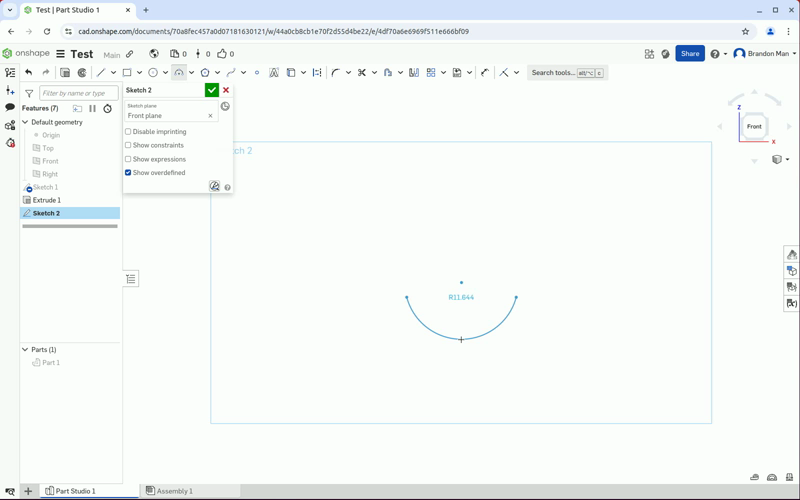
click(461, 339)
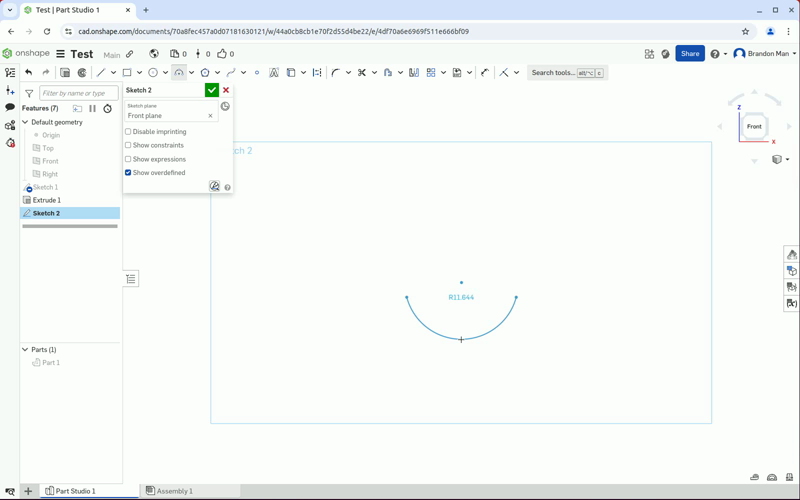
key_up(shift)
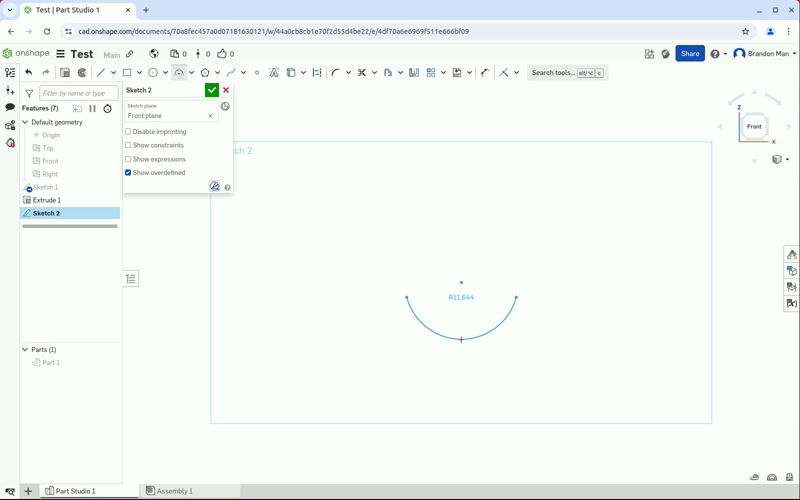
key(esc)
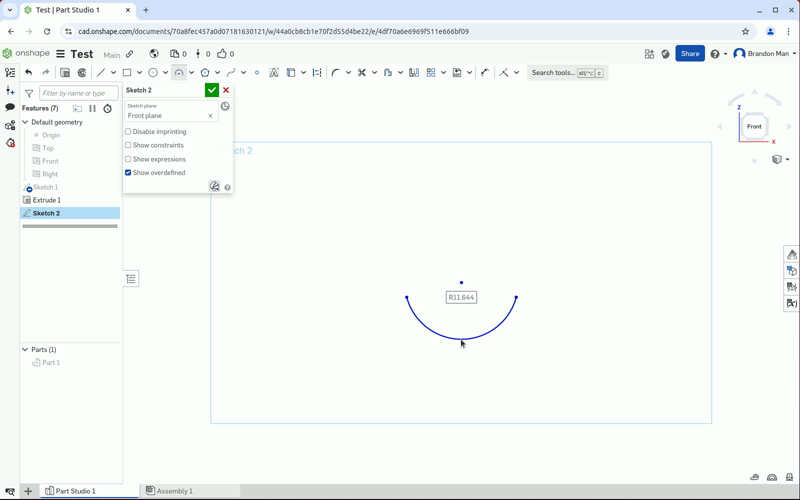
key(l)
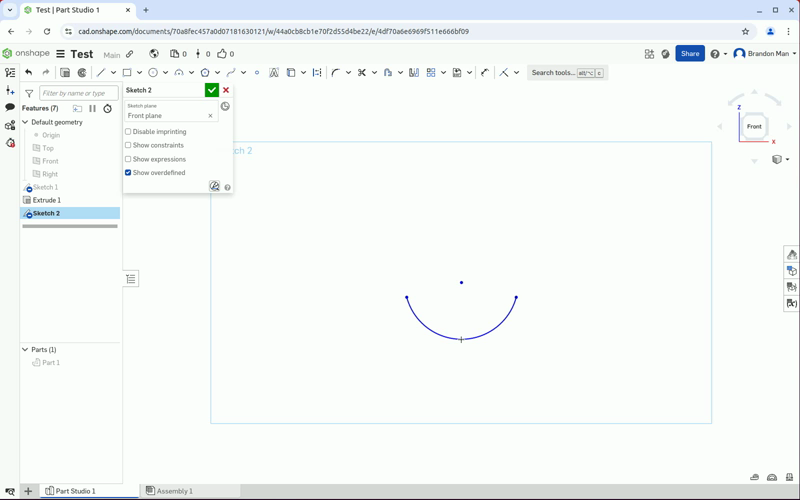
mouse_move(516, 297)
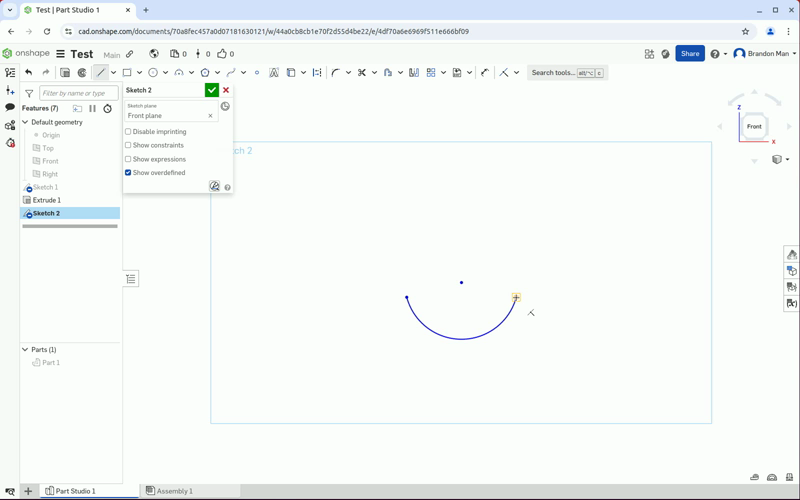
click(516, 297)
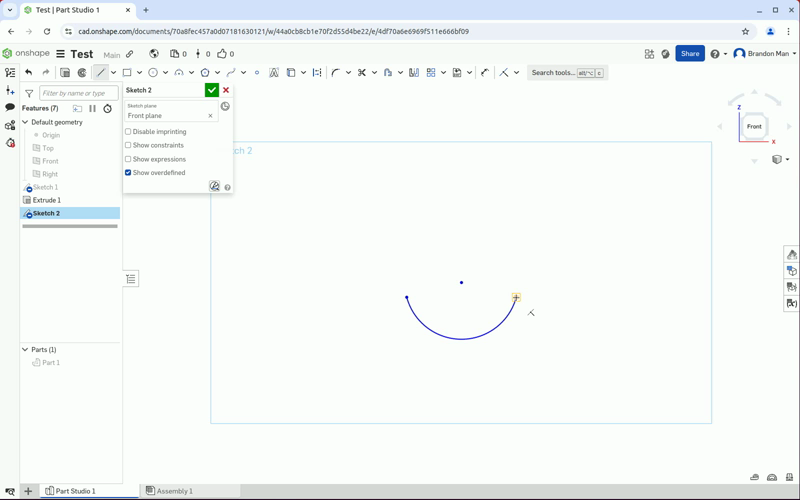
key_down(shift)
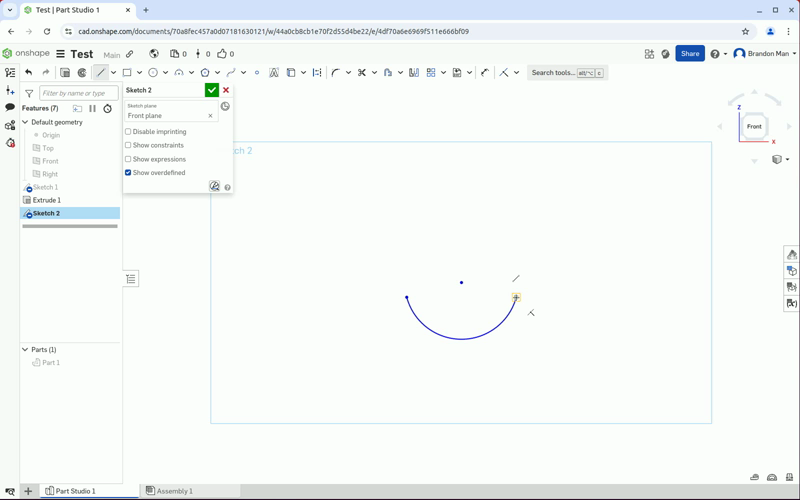
mouse_move(546, 297)
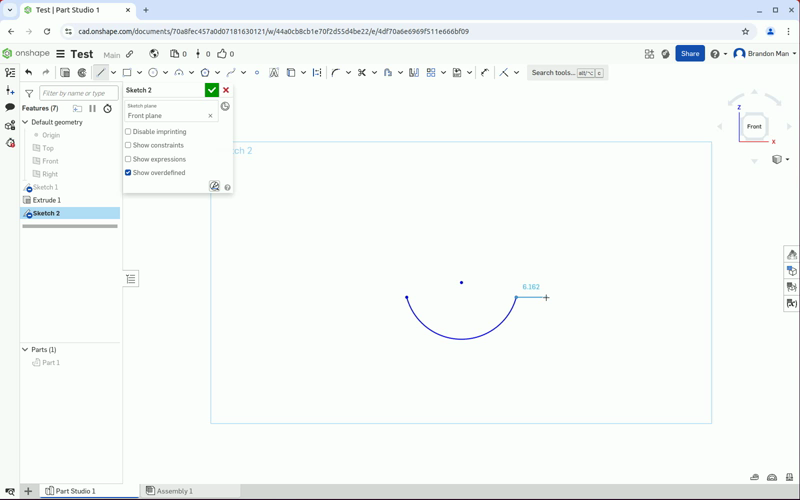
mouse_move(486, 297)
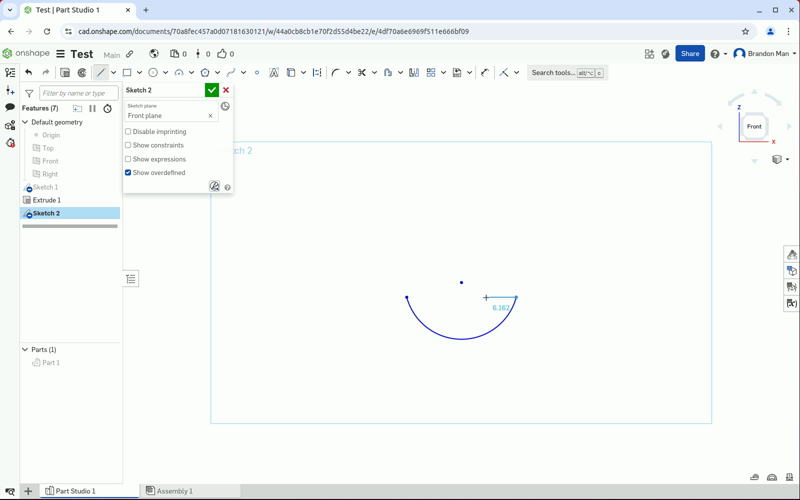
click(486, 297)
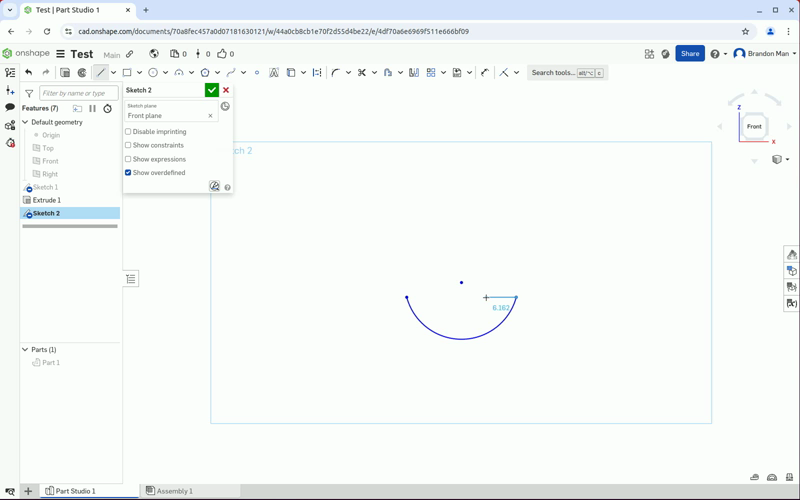
key_up(shift)
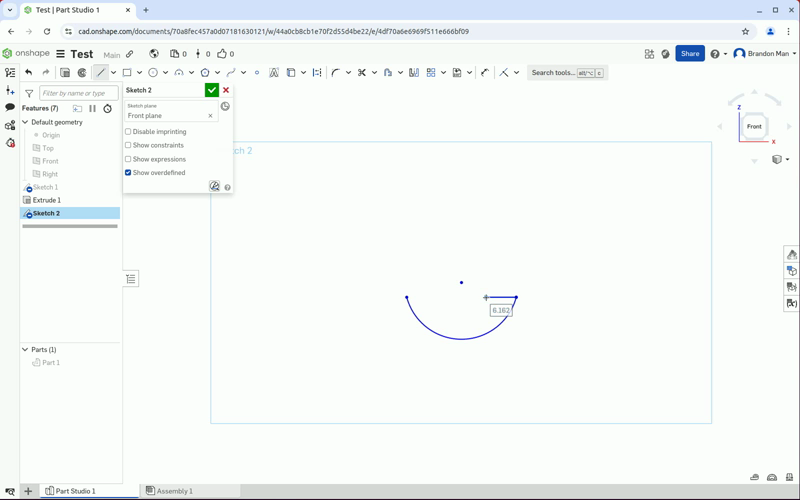
key(esc)
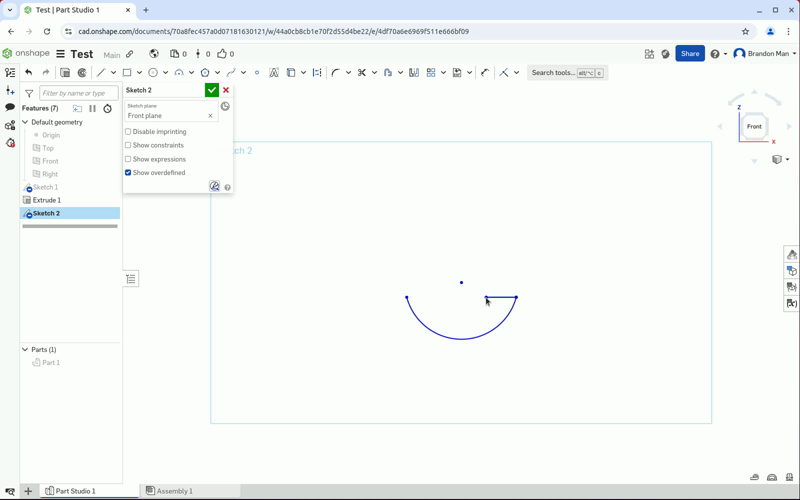
key(a)
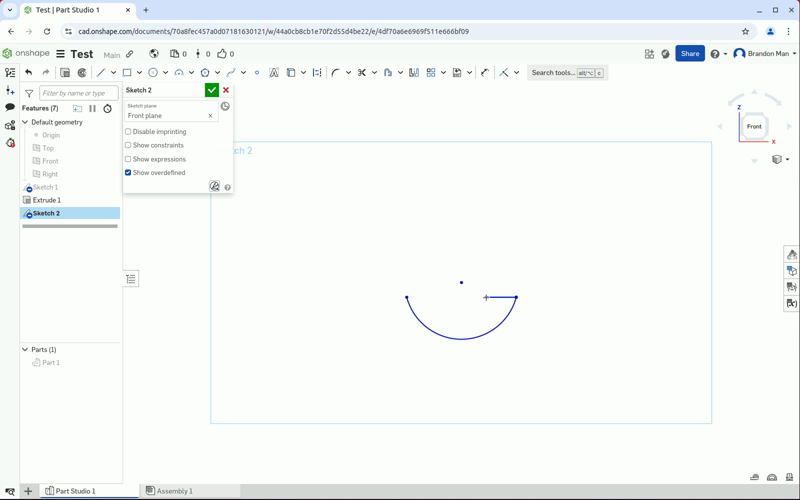
mouse_move(486, 297)
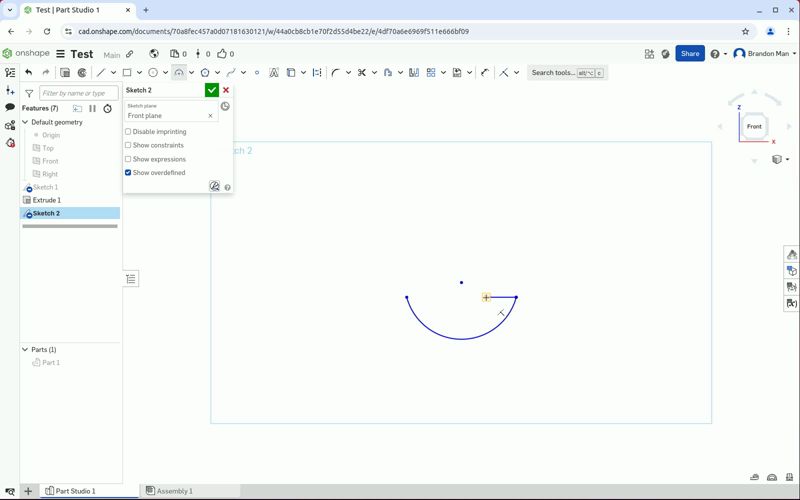
click(486, 297)
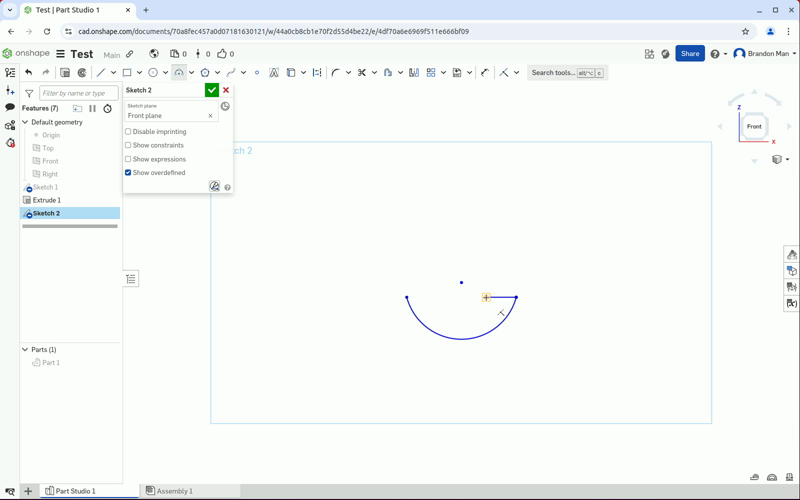
key_down(shift)
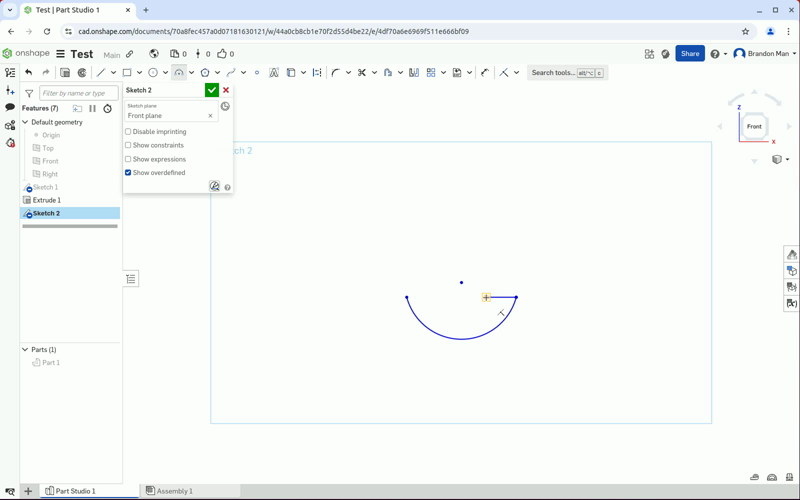
mouse_move(436, 297)
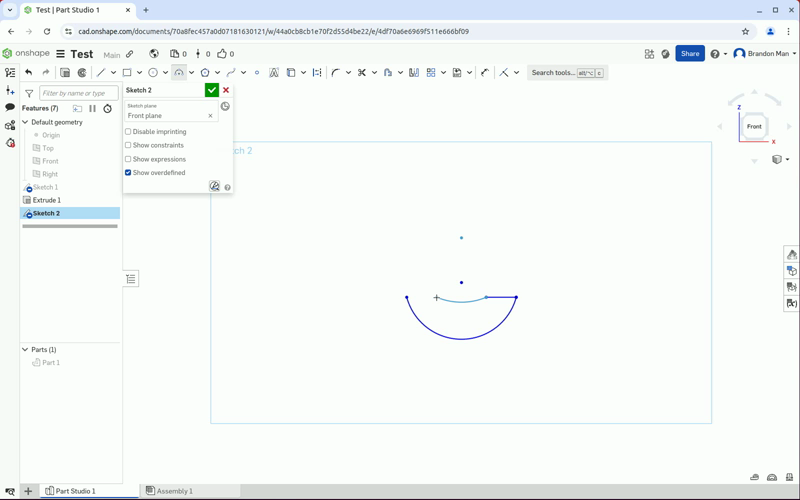
click(436, 297)
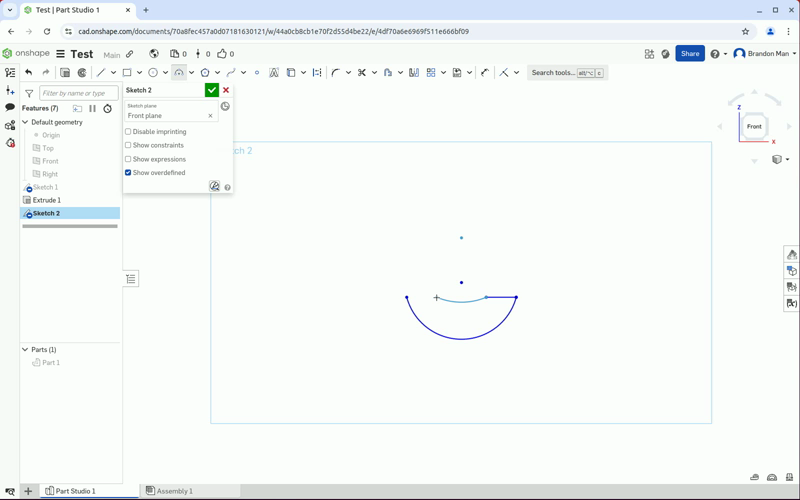
mouse_move(461, 311)
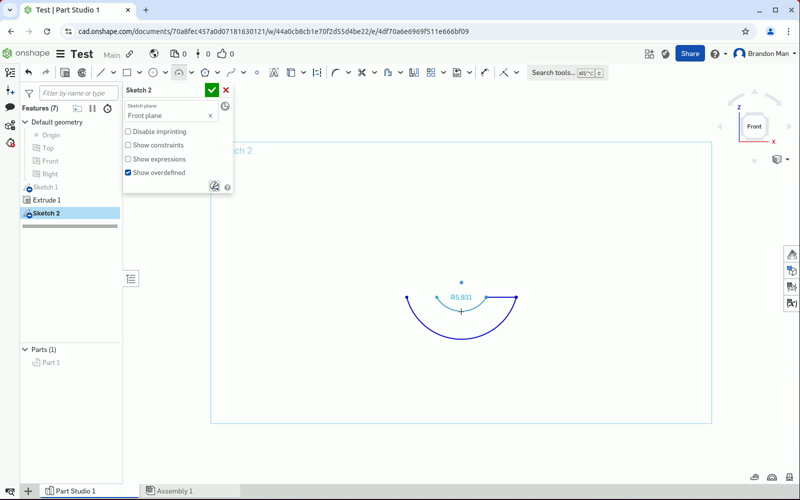
click(461, 311)
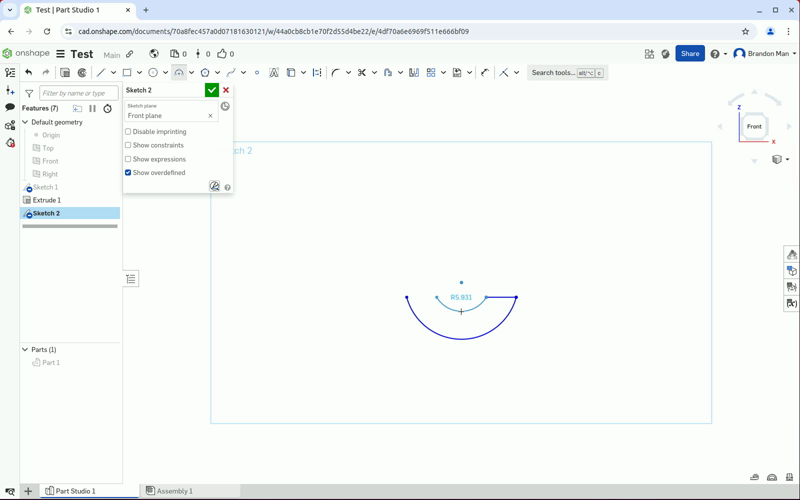
key_up(shift)
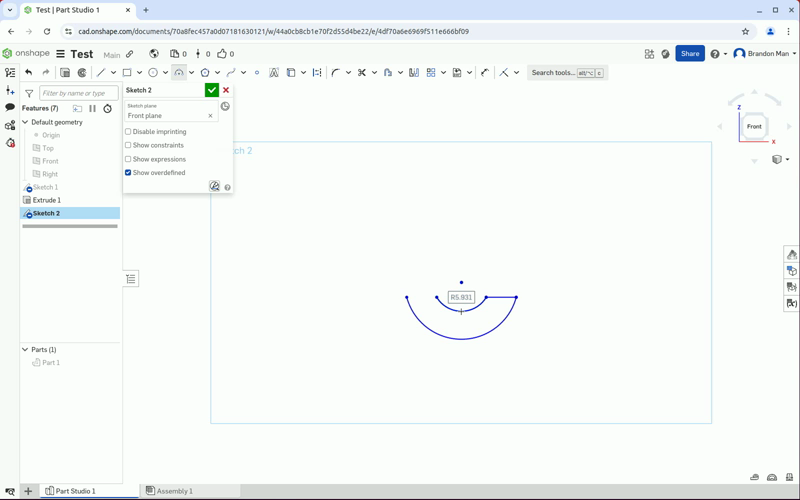
key(esc)
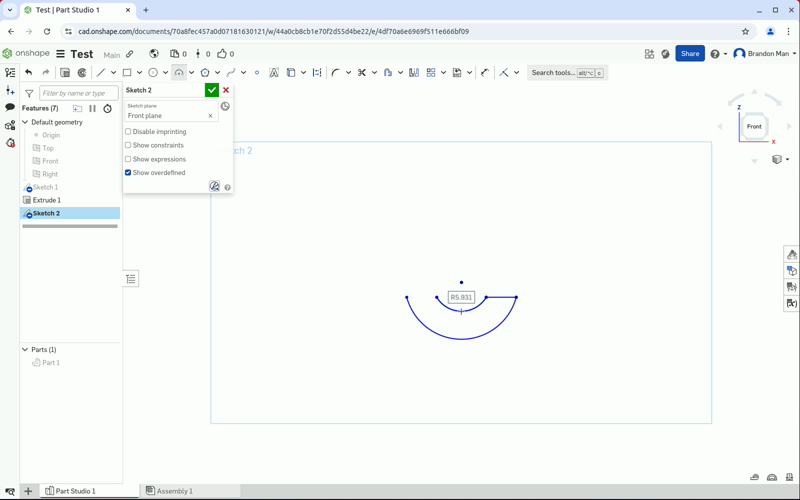
key(l)
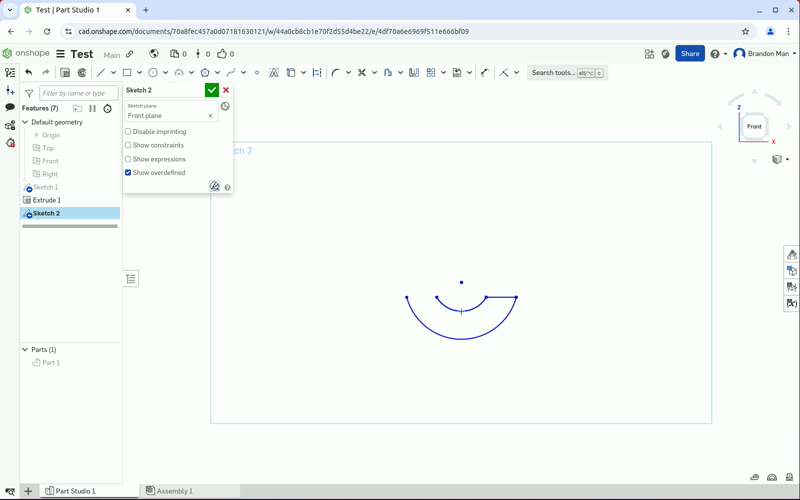
mouse_move(436, 297)
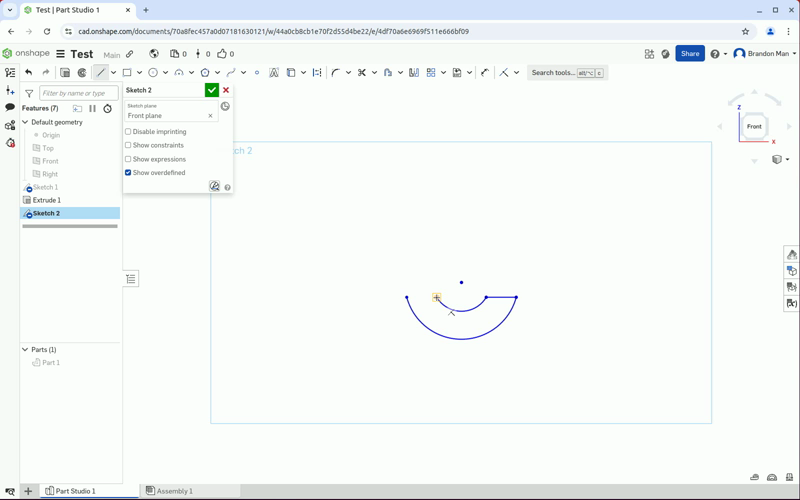
click(436, 297)
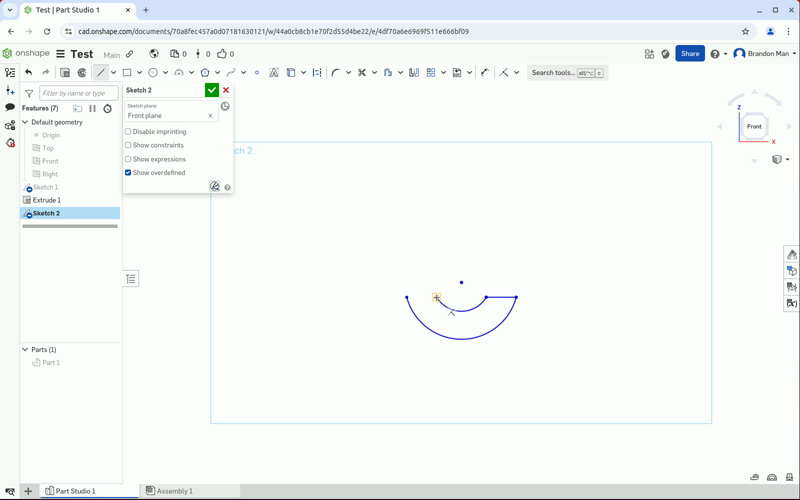
mouse_move(466, 297)
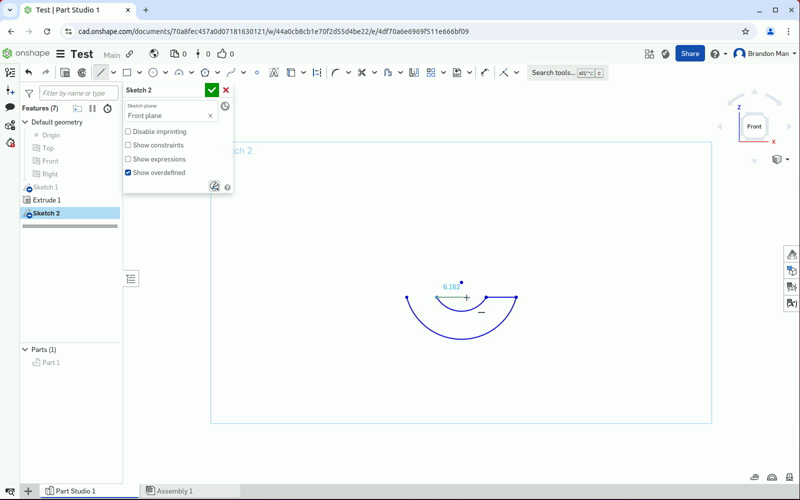
key_down(shift)
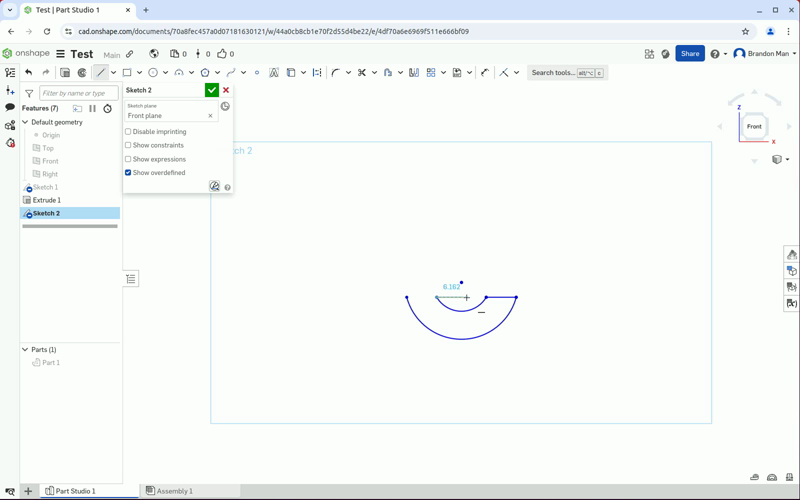
mouse_move(406, 297)
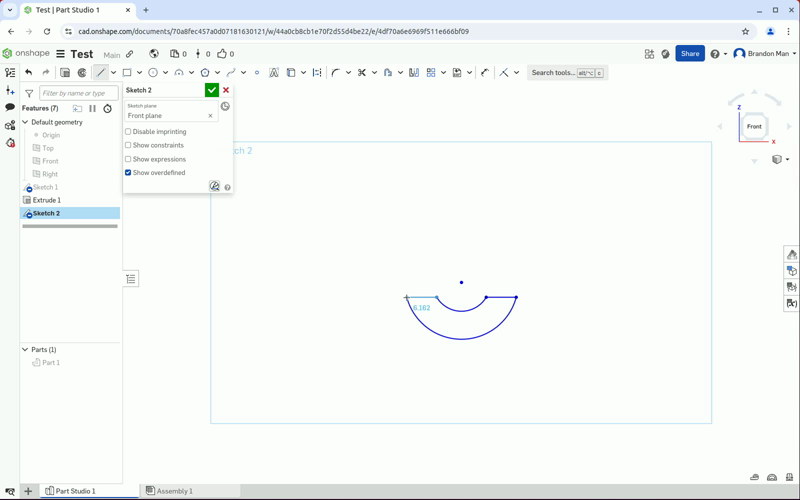
key_up(shift)
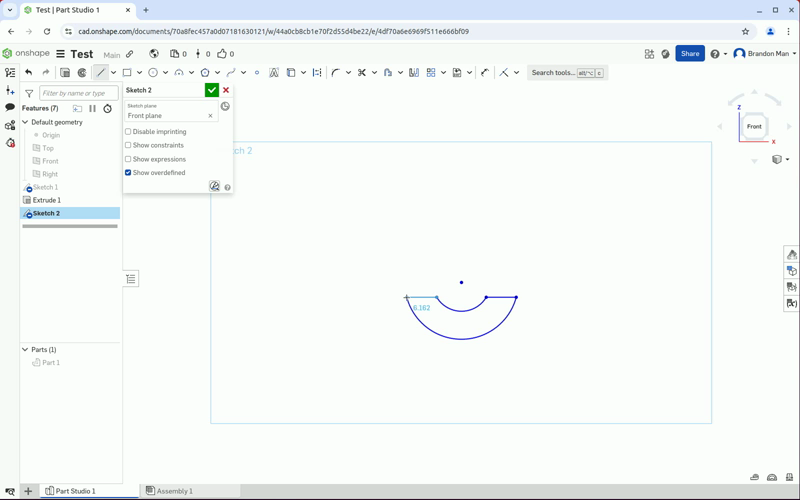
click(406, 297)
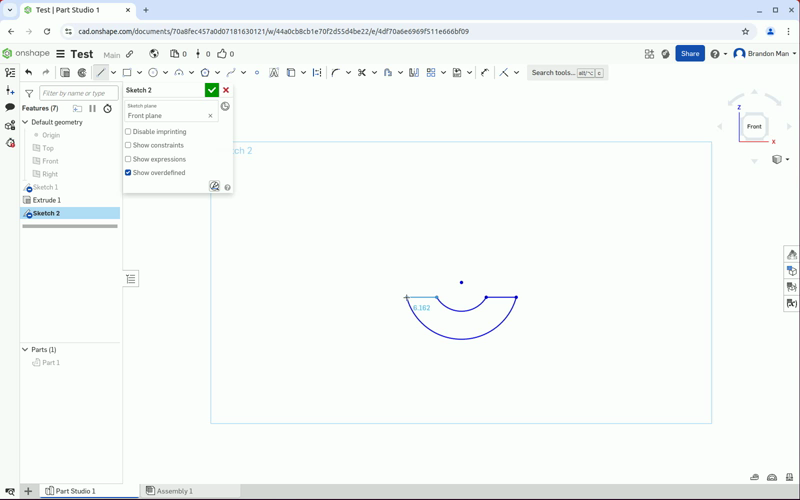
key(esc)
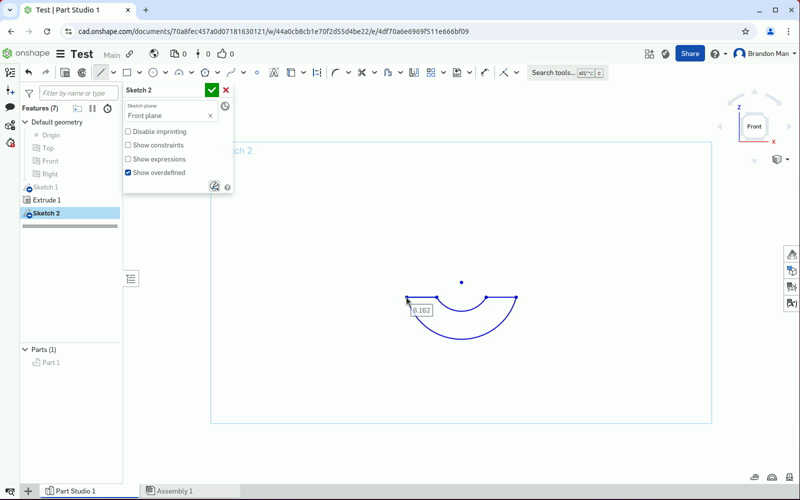
mouse_move(435, 300)
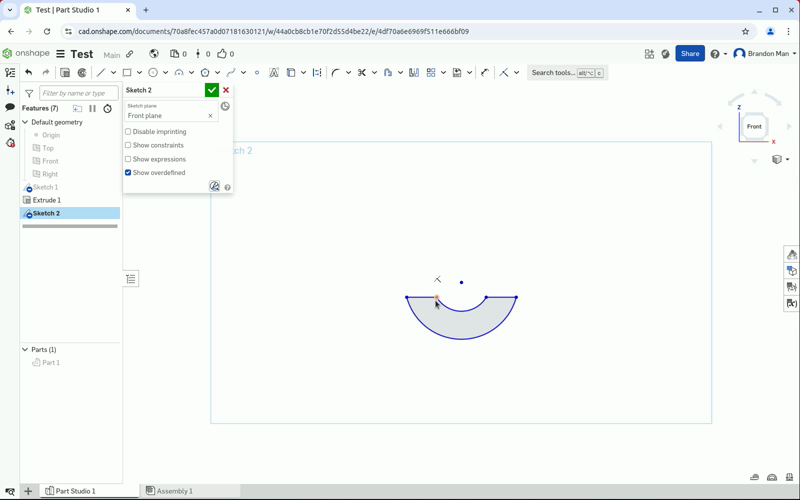
click(435, 300)
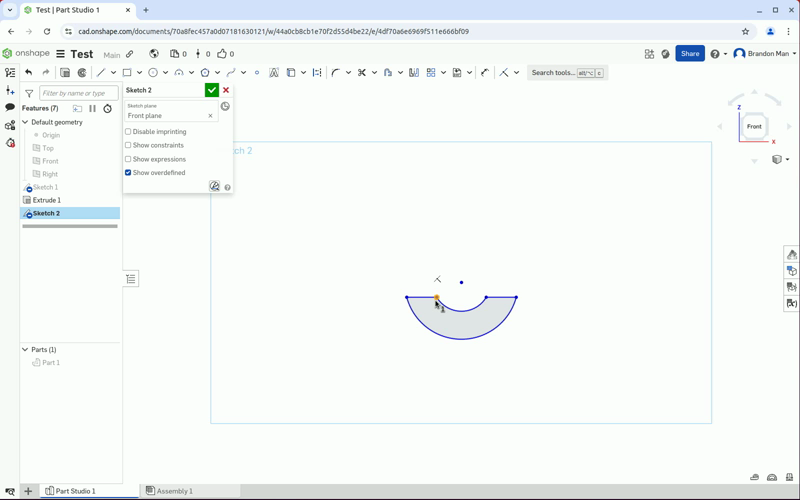
mouse_move(73, 352)
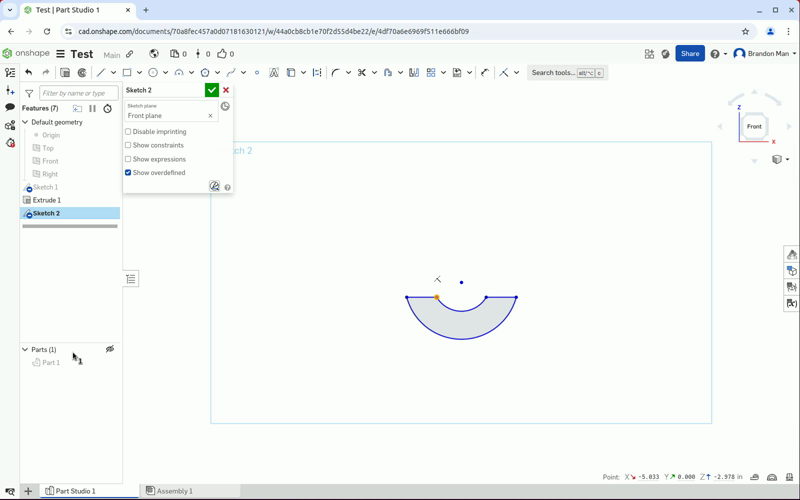
key(shift+y)
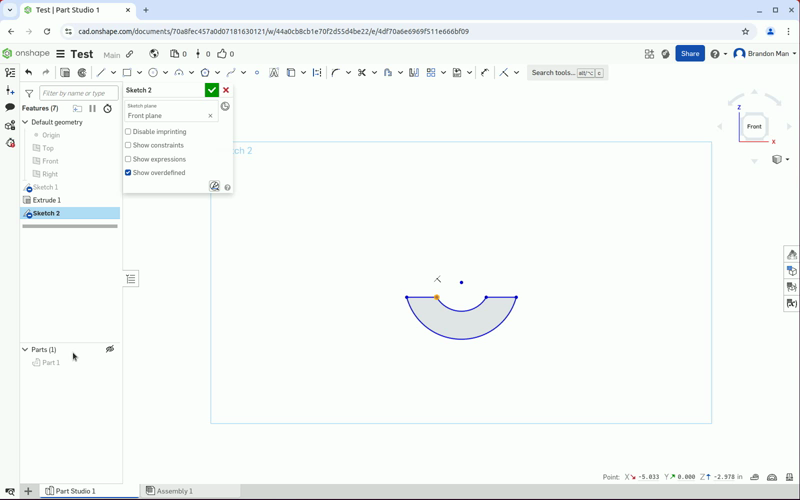
key(shift+e)
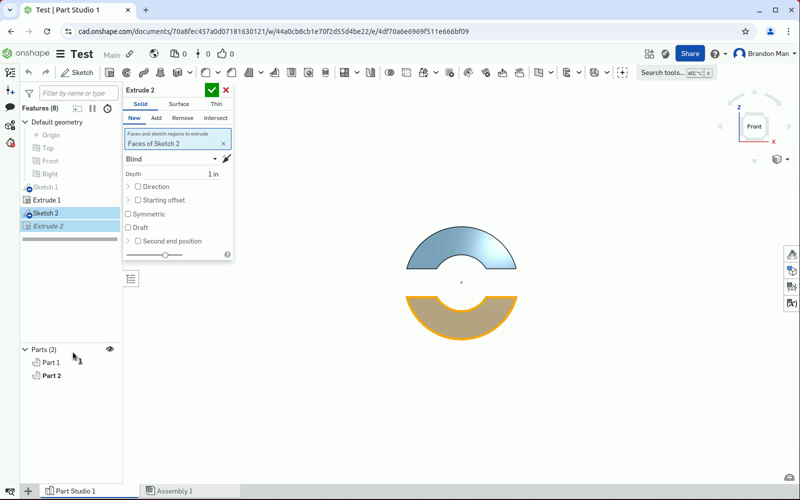
mouse_move(143, 106)
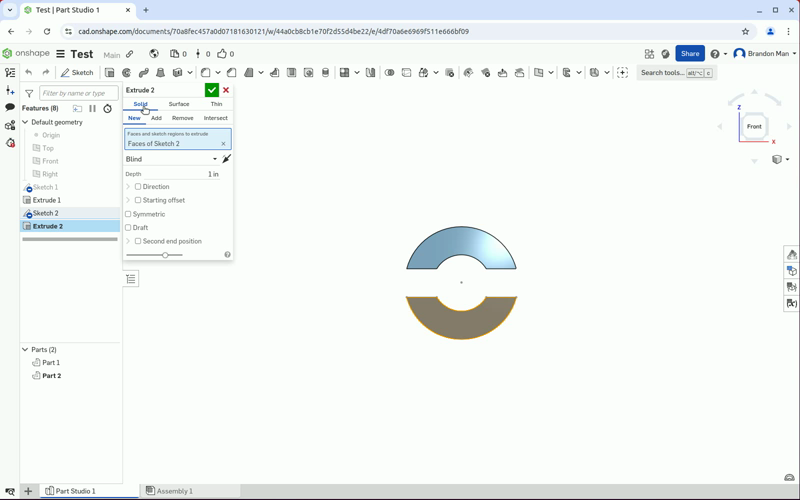
click(143, 106)
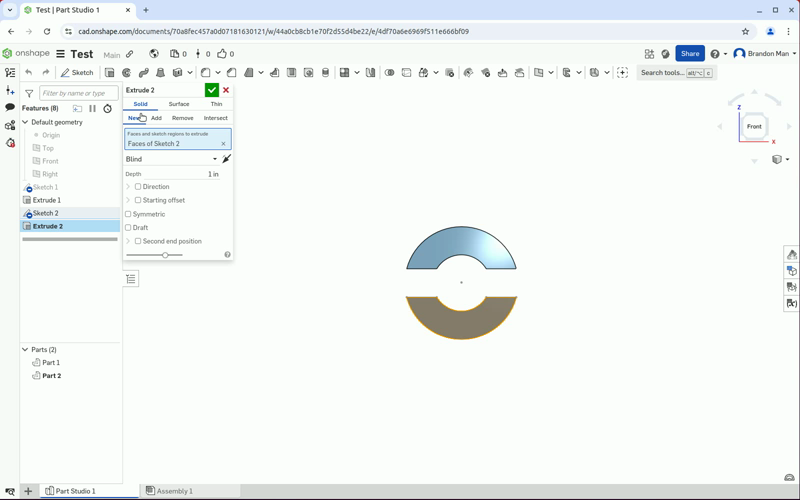
mouse_move(137, 120)
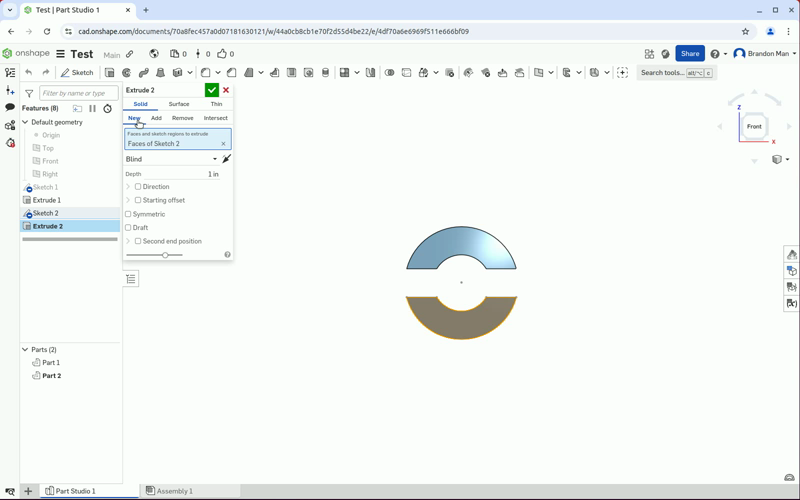
click(137, 120)
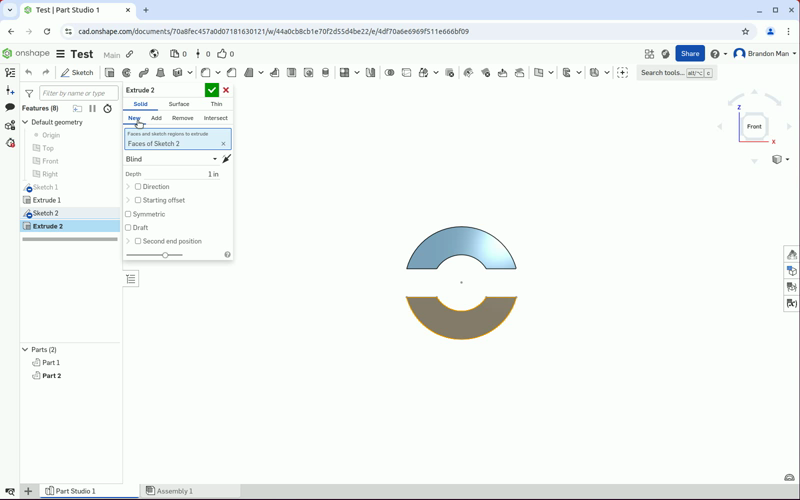
key(tab, 4)
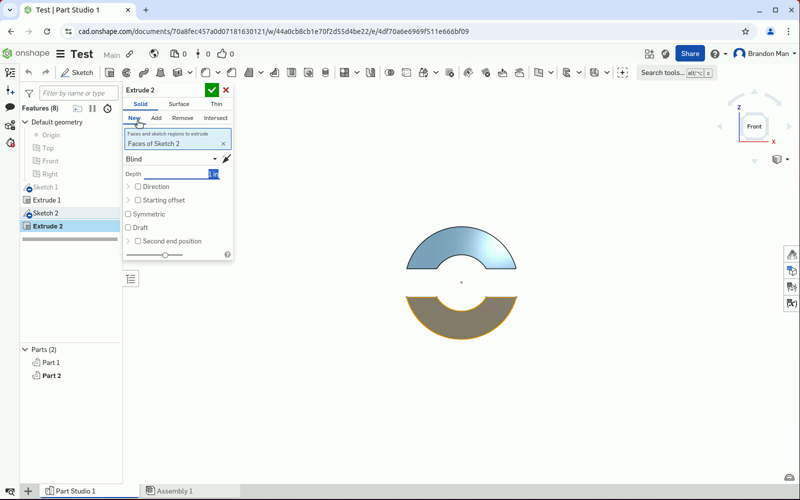
text(23.108)
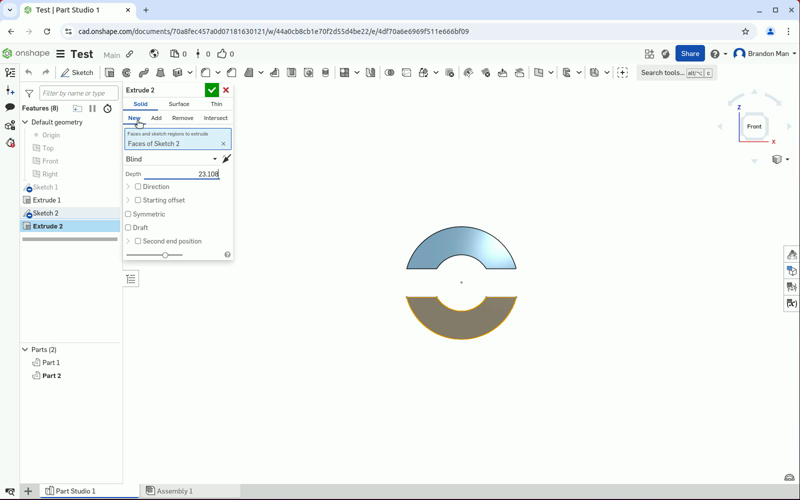
key(enter)
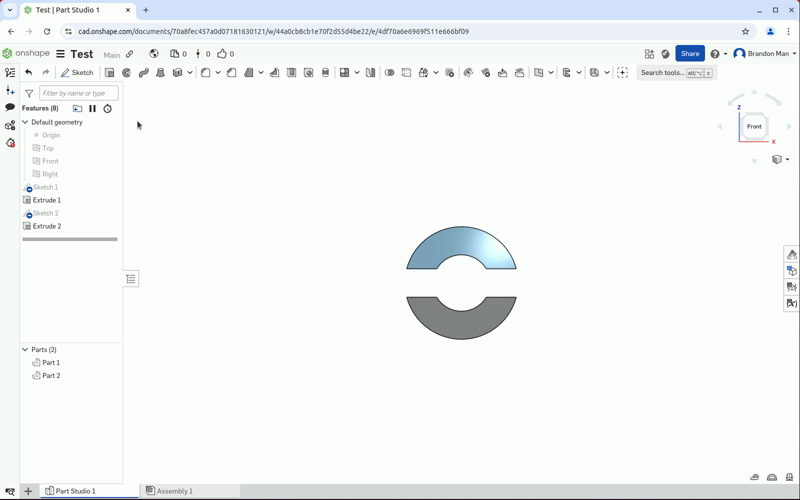
key(shift+h)
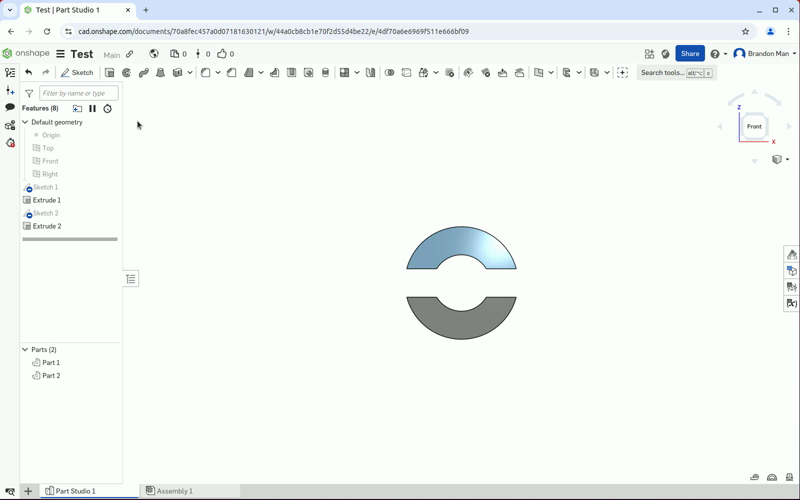
key(shift+h)
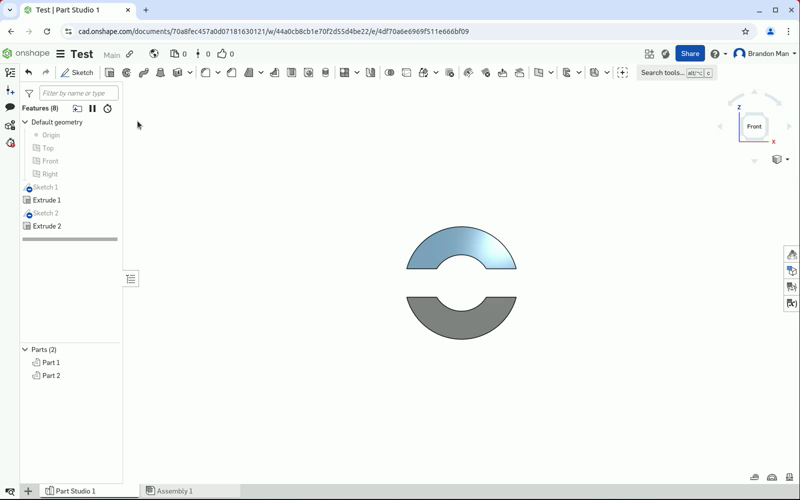
mouse_move(73, 189)
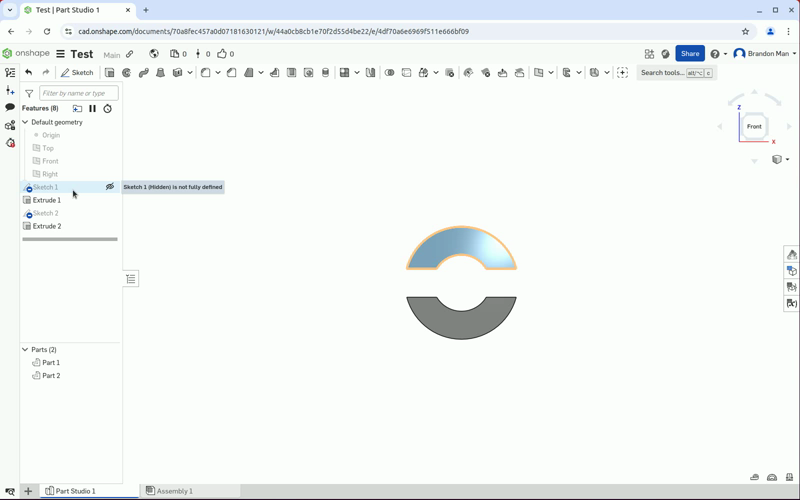
click(73, 189)
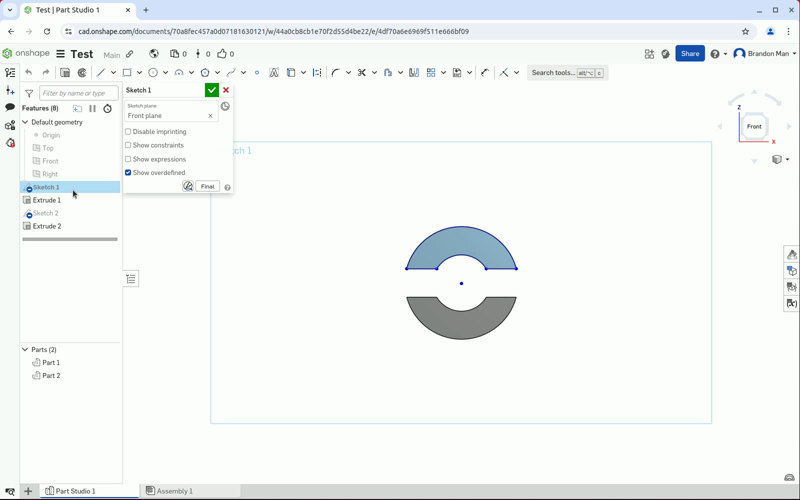
mouse_move(229, 92)
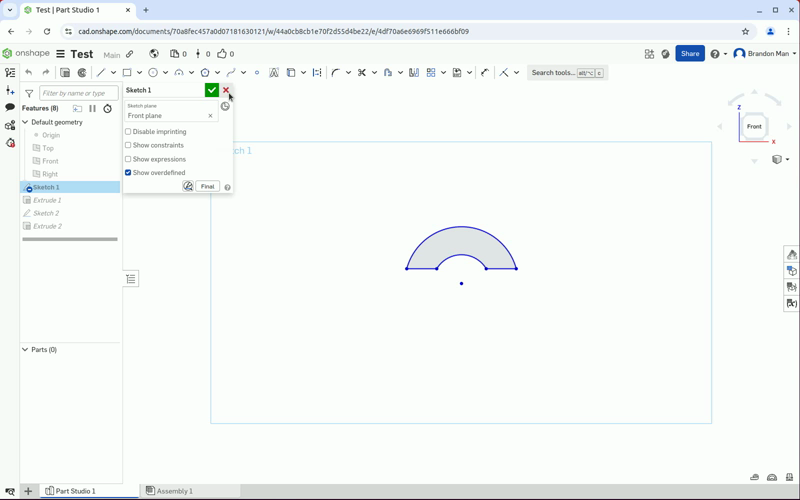
click(229, 92)
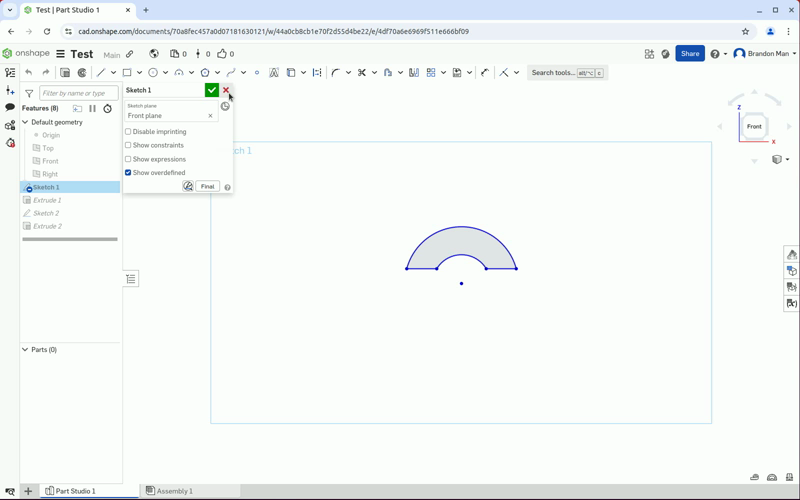
key(shift+s)
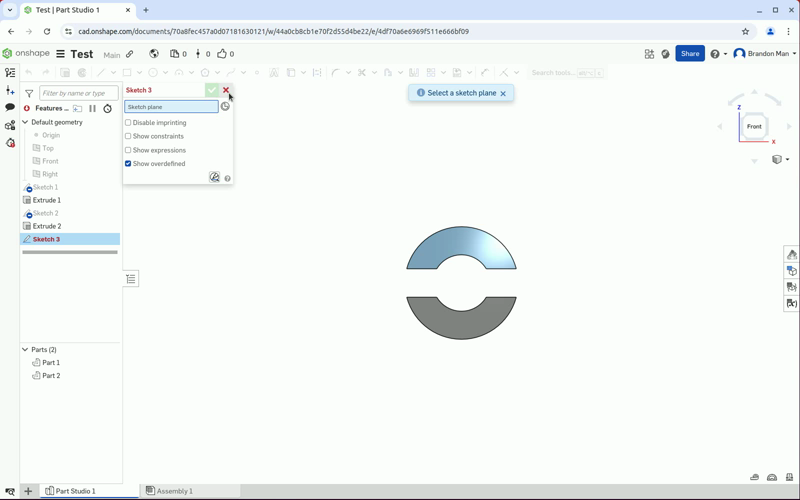
mouse_move(73, 163)
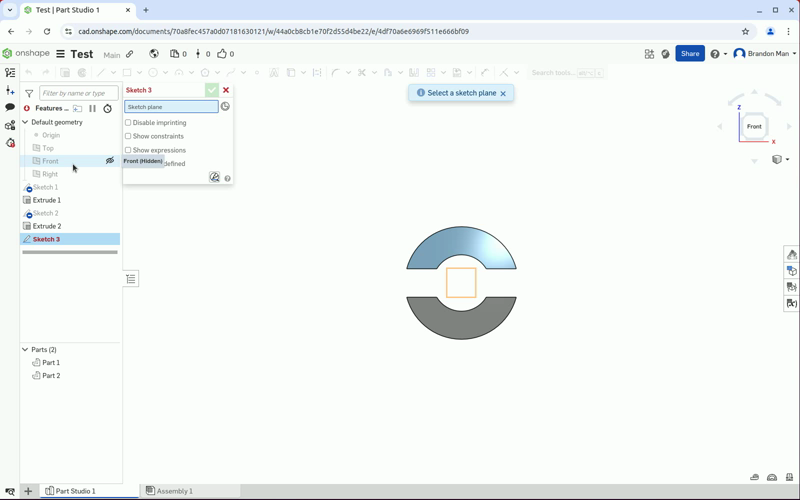
click(73, 163)
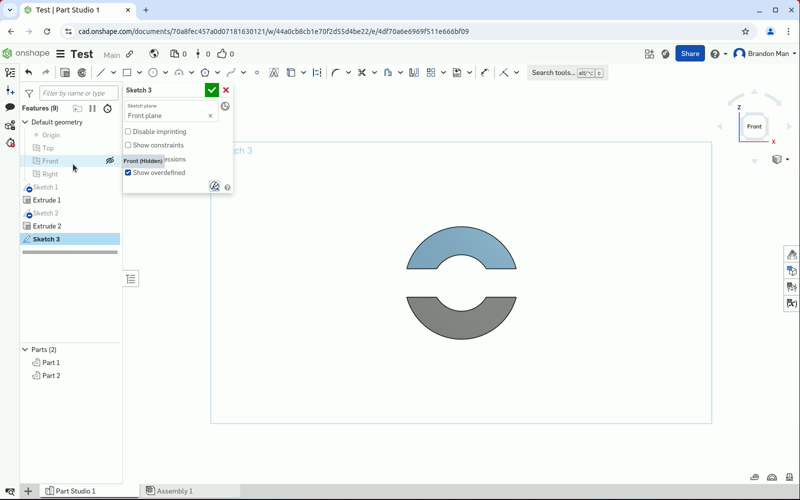
mouse_move(73, 352)
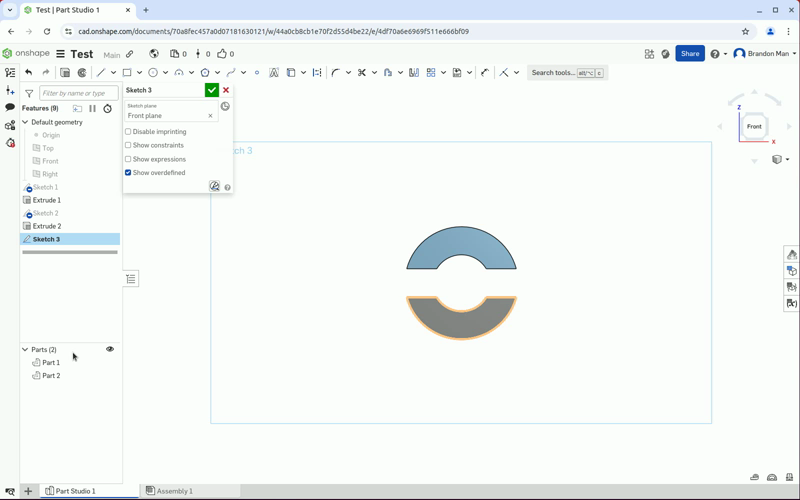
key(y)
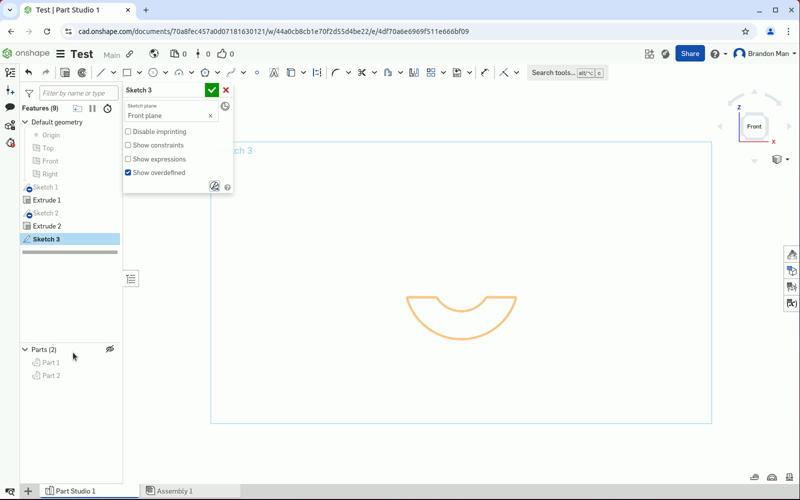
key(a)
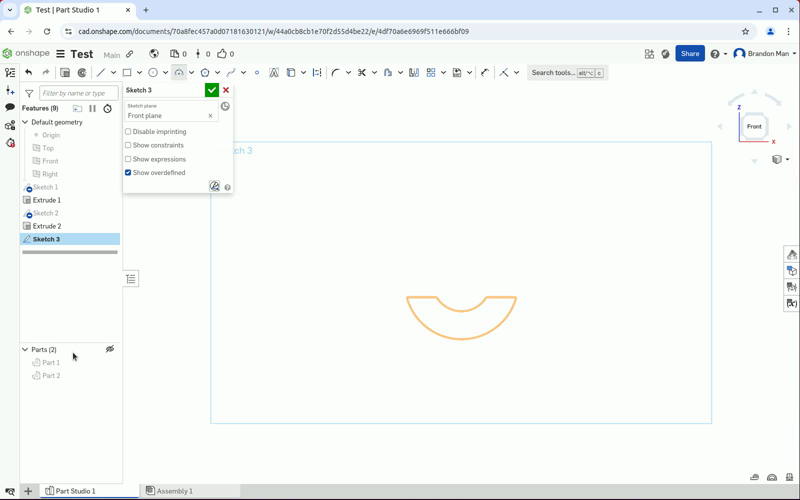
key_down(shift)
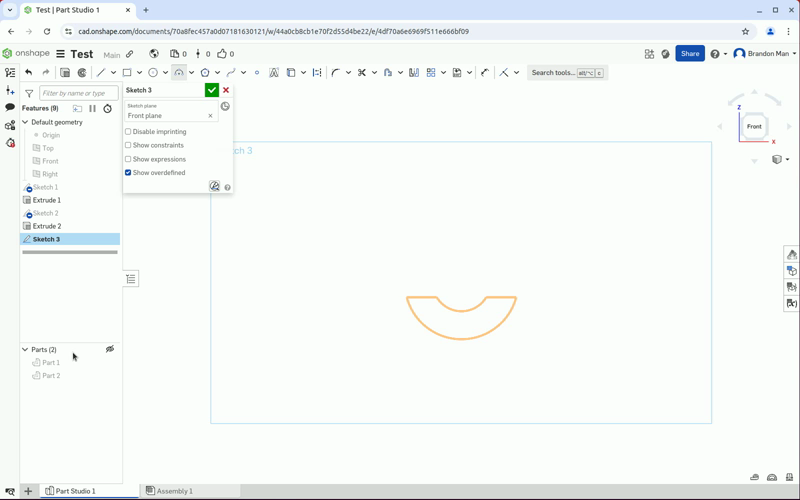
mouse_move(460, 226)
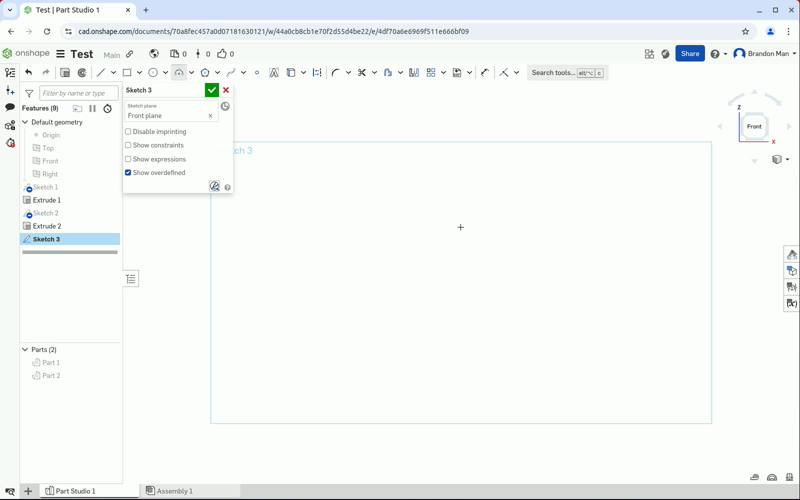
click(460, 226)
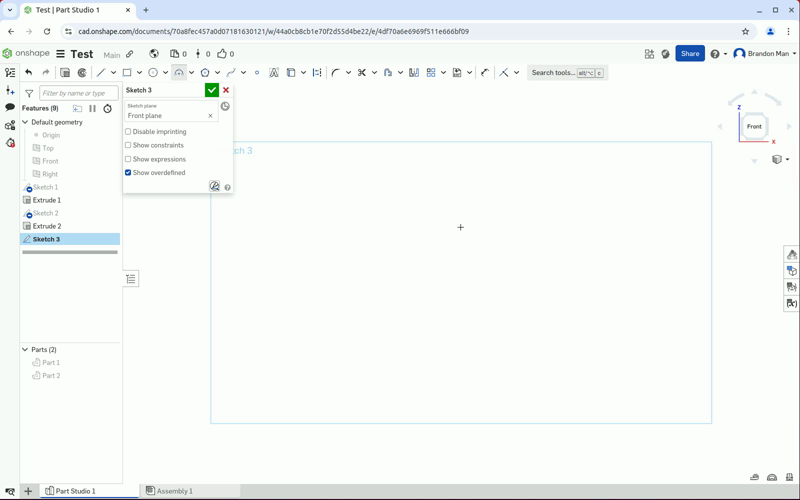
key_up(shift)
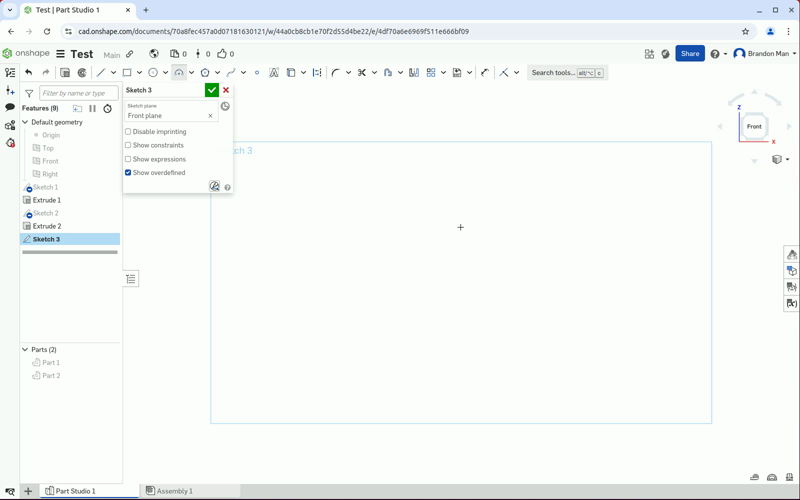
key_down(shift)
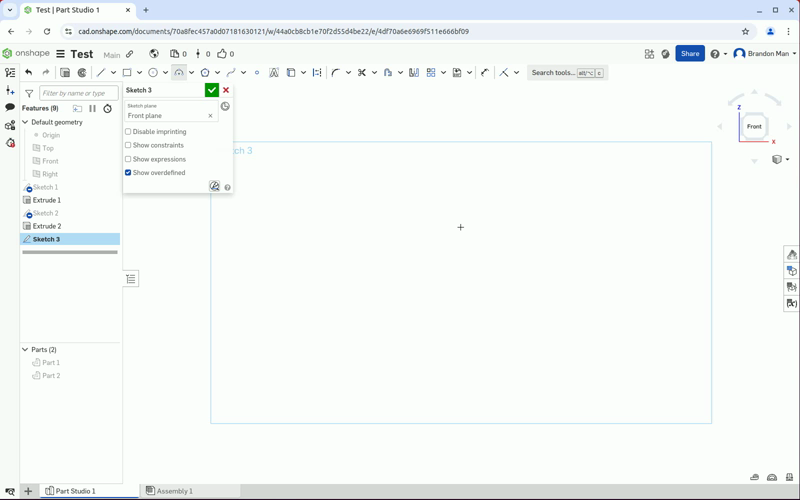
mouse_move(515, 268)
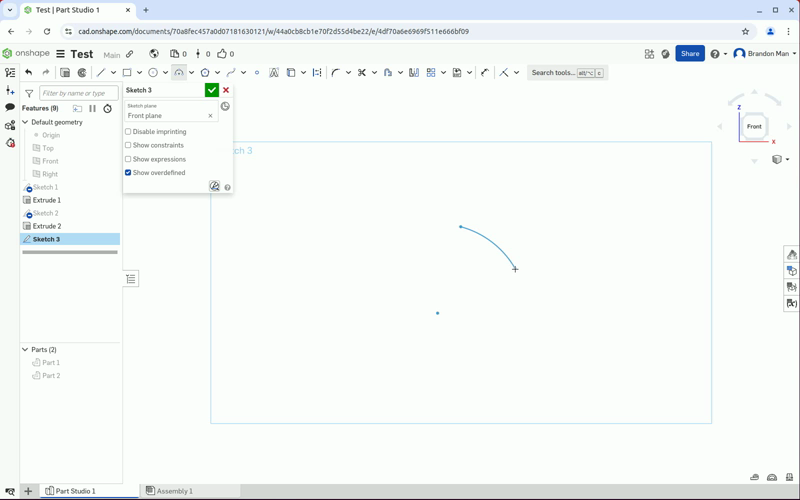
click(515, 268)
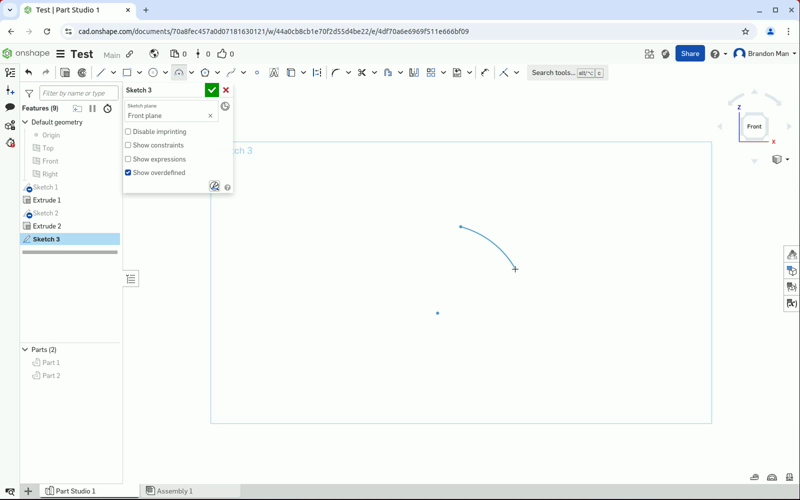
mouse_move(495, 238)
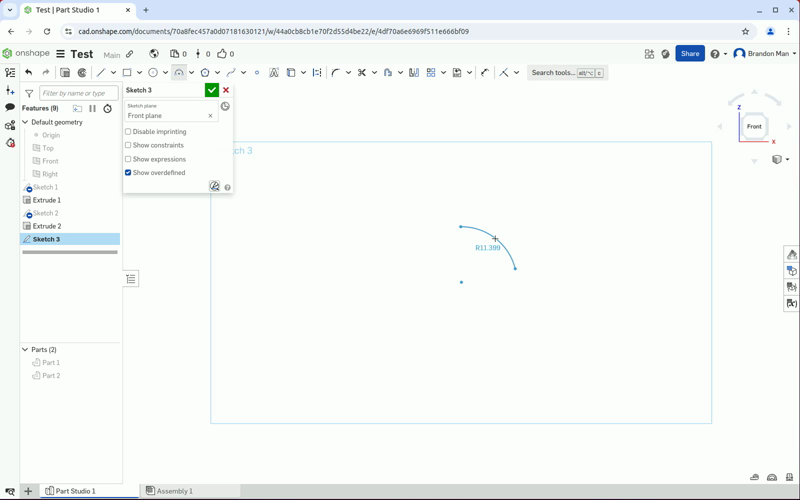
click(495, 238)
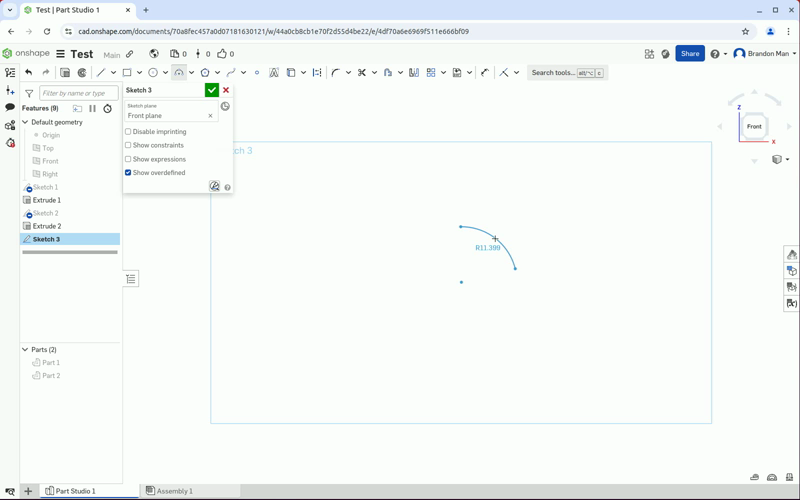
key_up(shift)
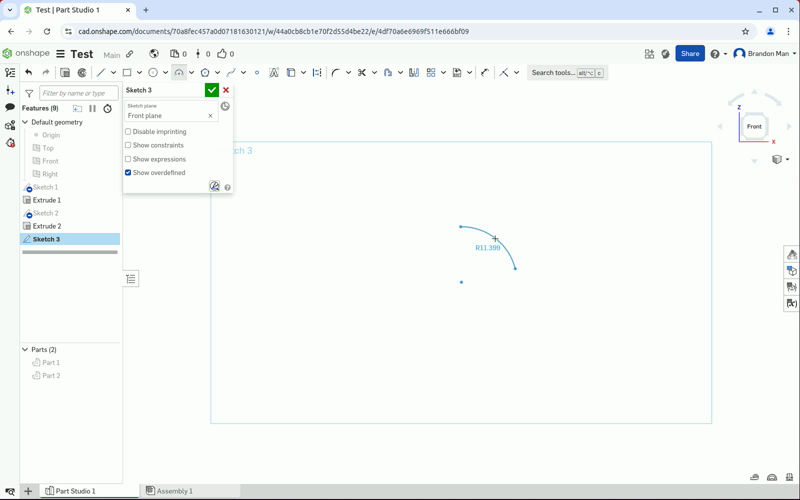
key(esc)
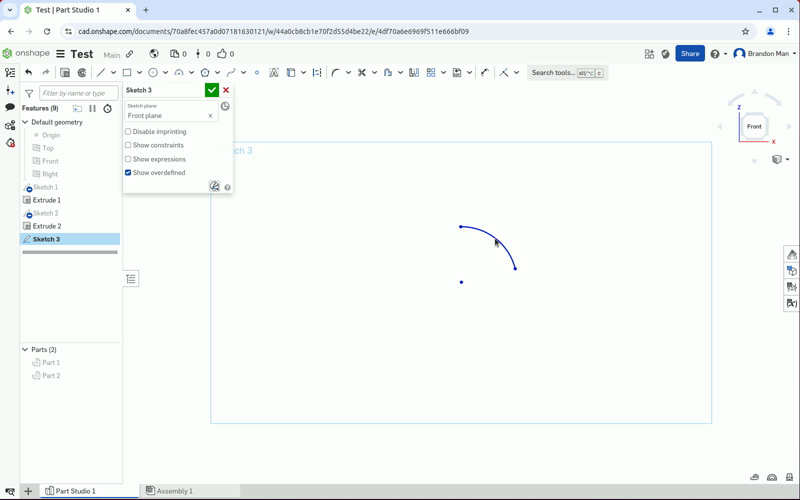
key(l)
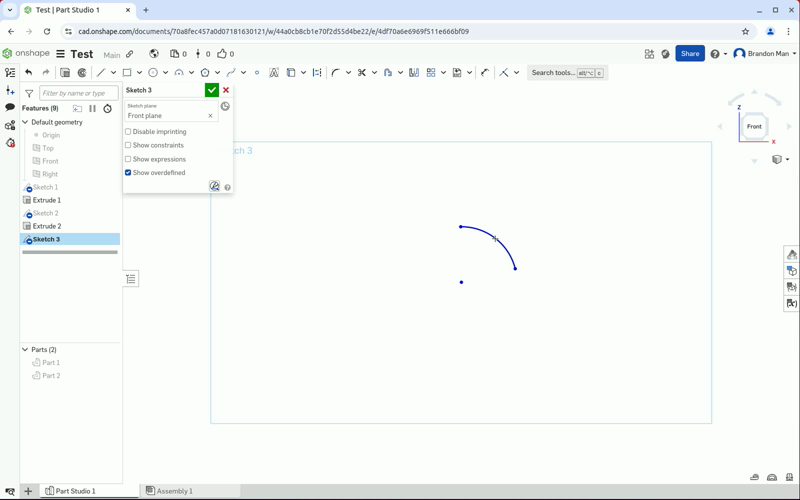
mouse_move(515, 268)
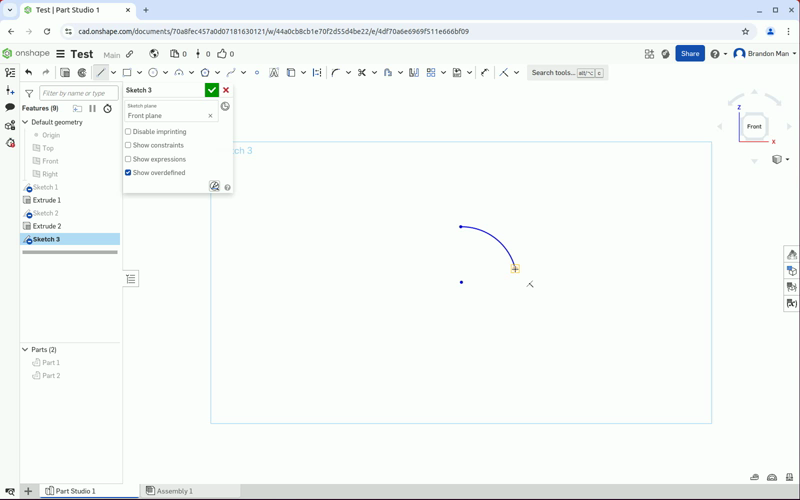
click(515, 268)
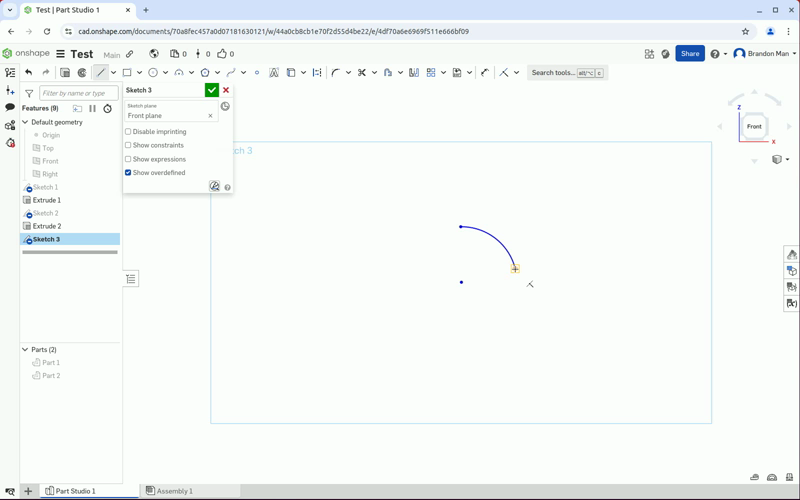
key_down(shift)
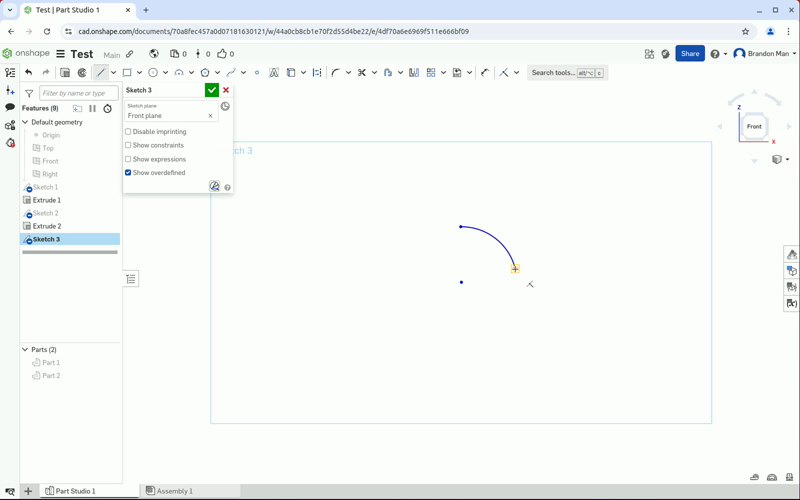
mouse_move(545, 268)
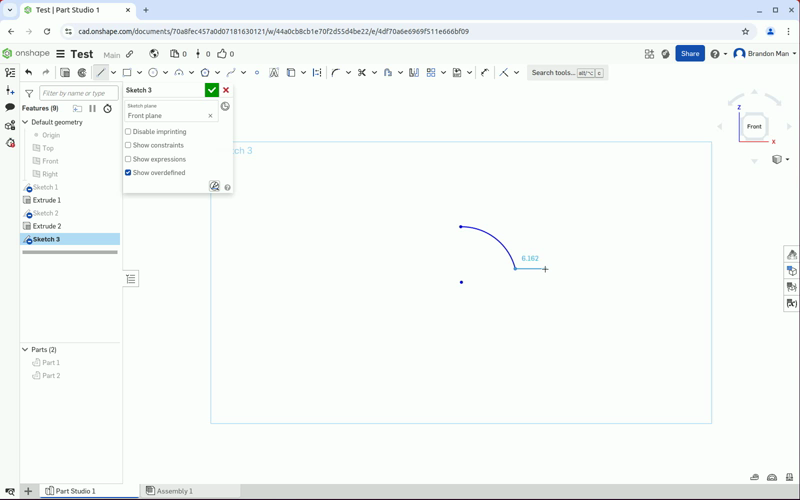
mouse_move(570, 268)
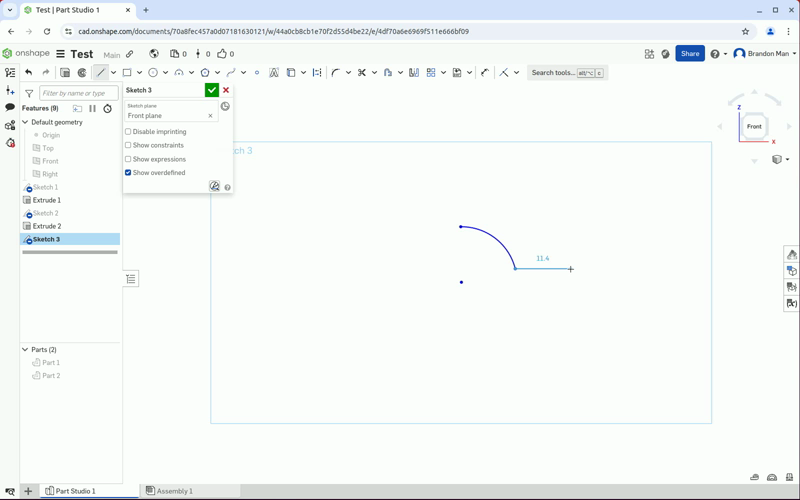
click(570, 268)
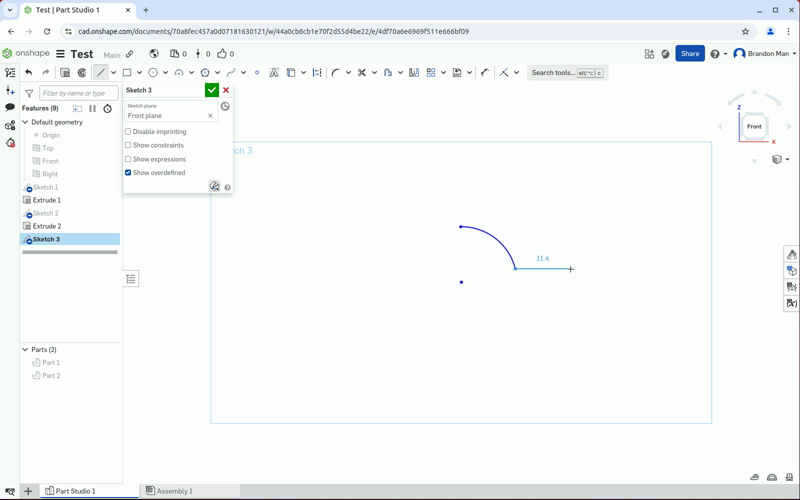
key_up(shift)
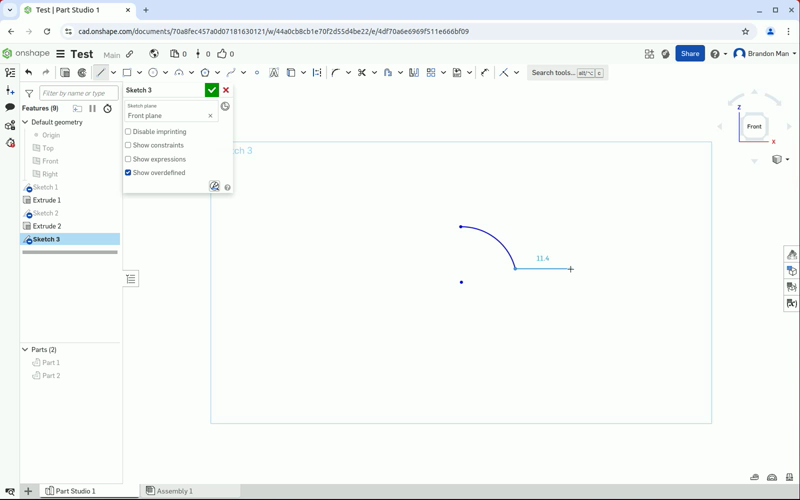
key_down(shift)
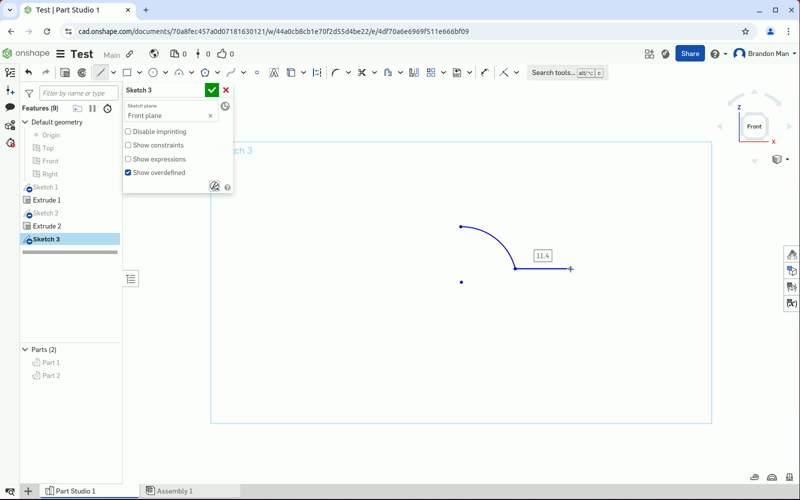
mouse_move(589, 268)
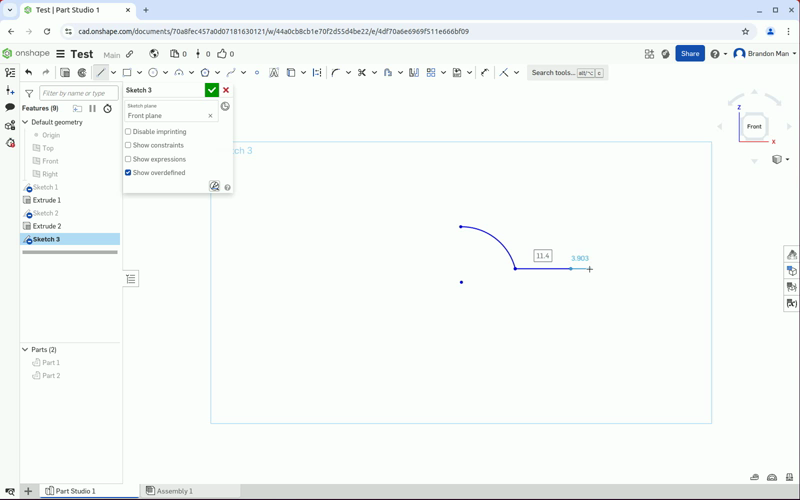
mouse_move(570, 254)
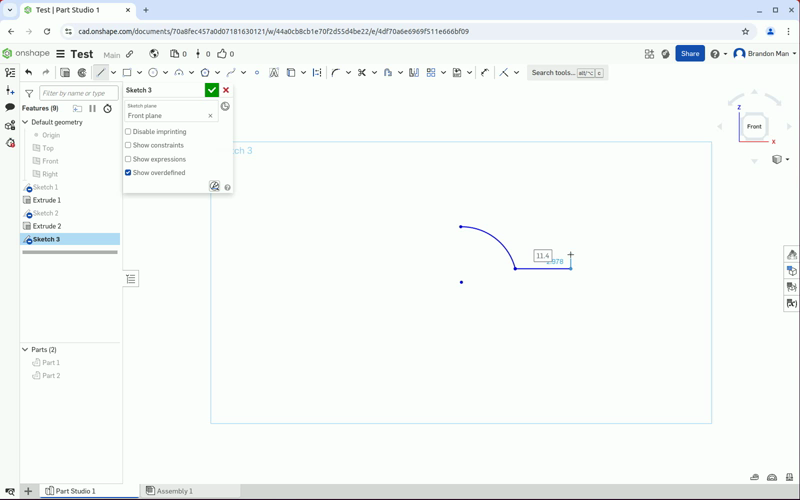
click(570, 254)
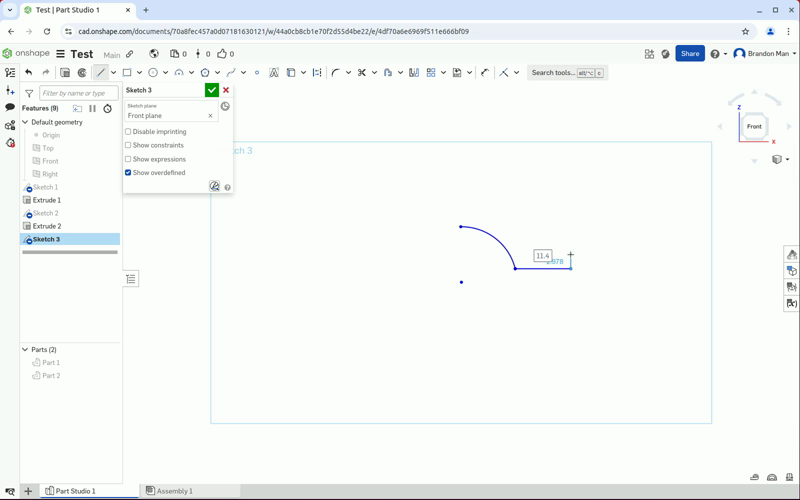
key_up(shift)
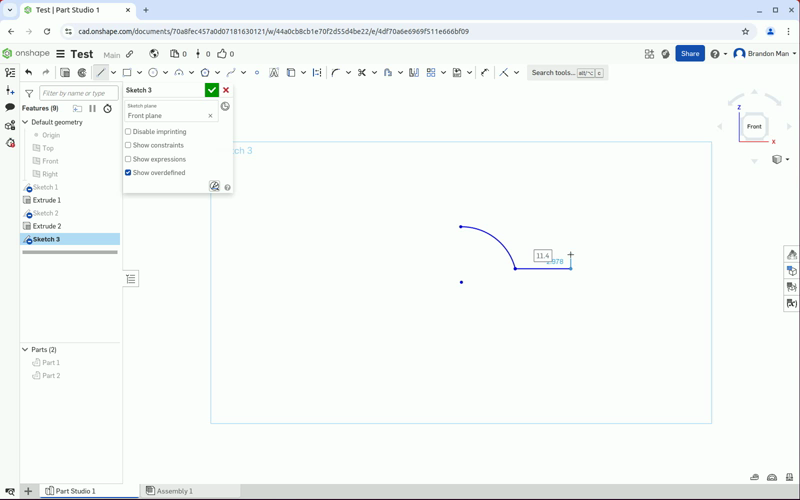
key_down(shift)
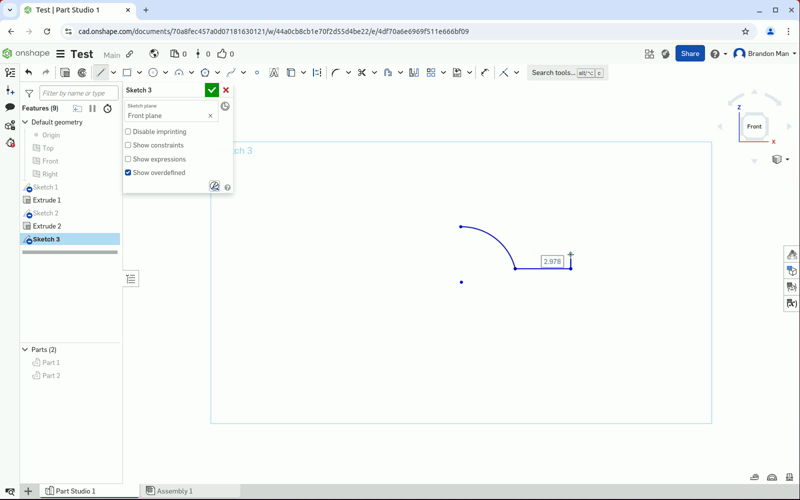
mouse_move(589, 254)
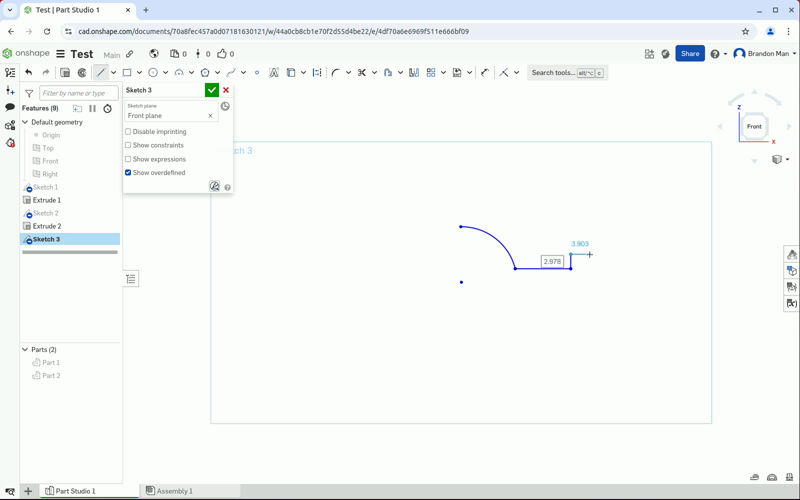
mouse_move(543, 226)
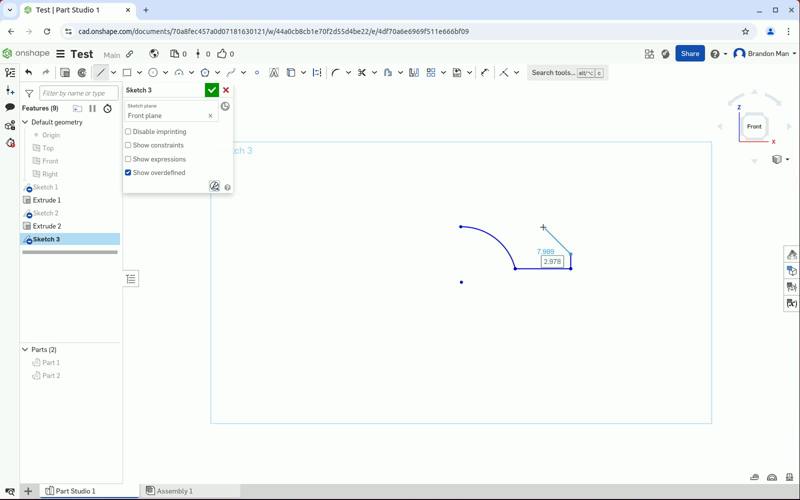
click(543, 226)
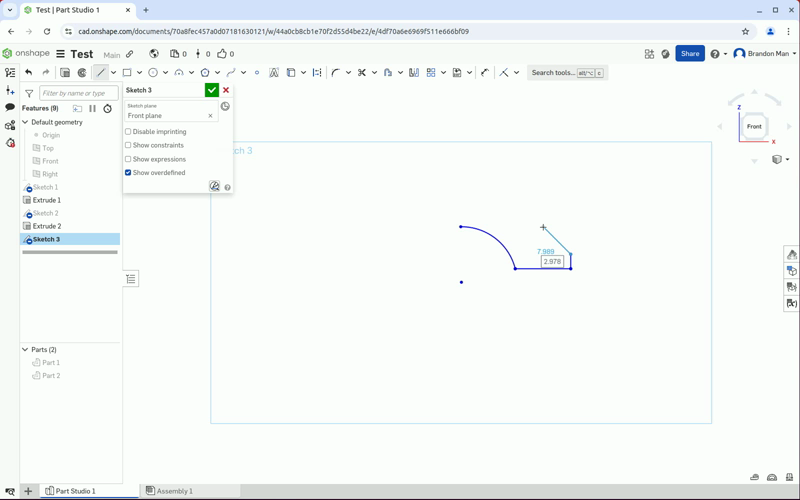
key_up(shift)
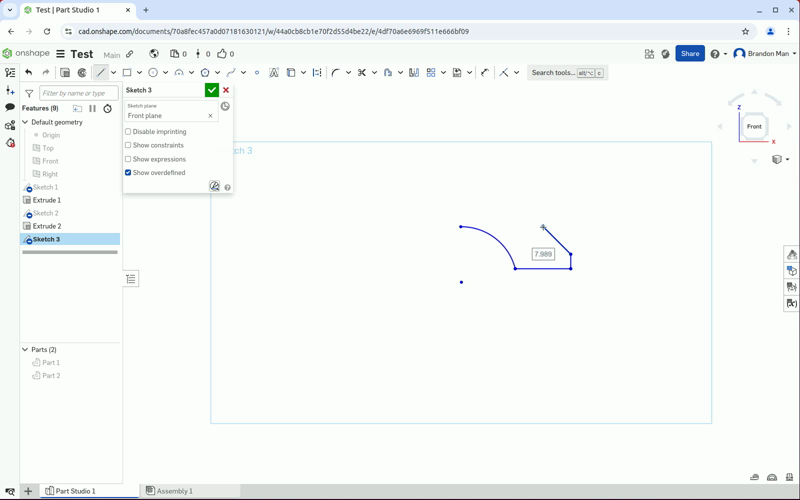
key_down(shift)
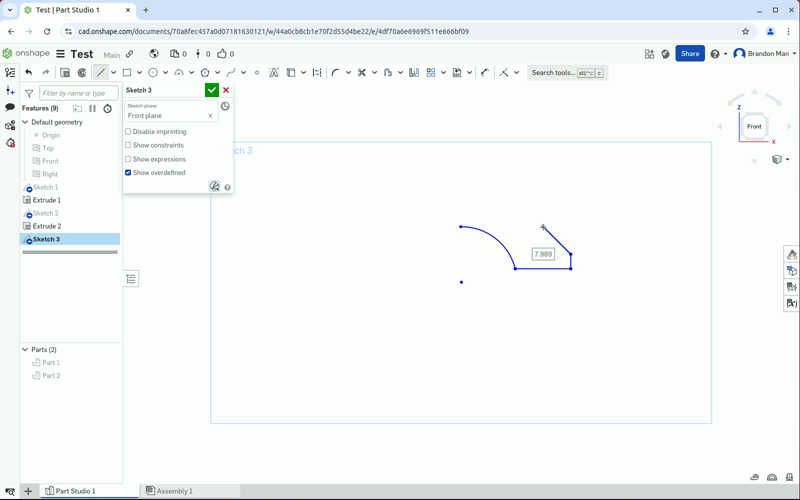
mouse_move(460, 226)
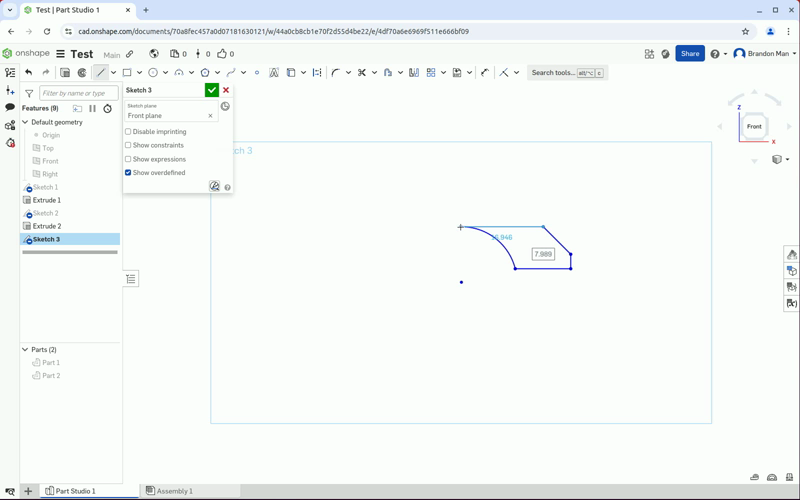
key_up(shift)
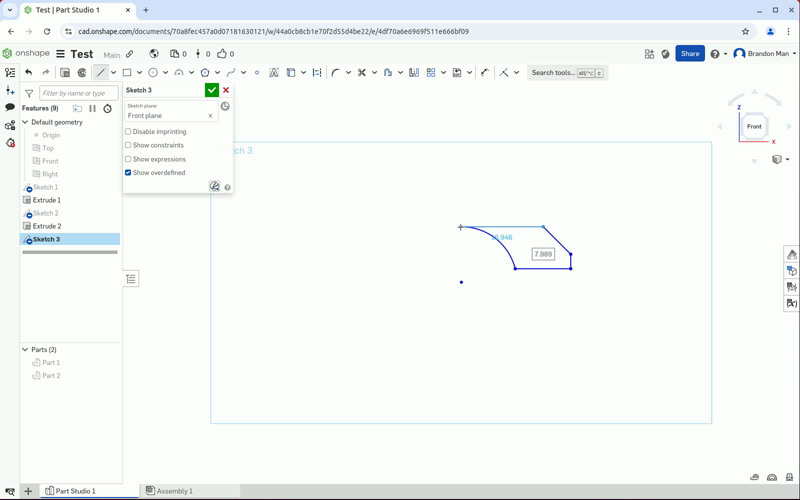
click(460, 226)
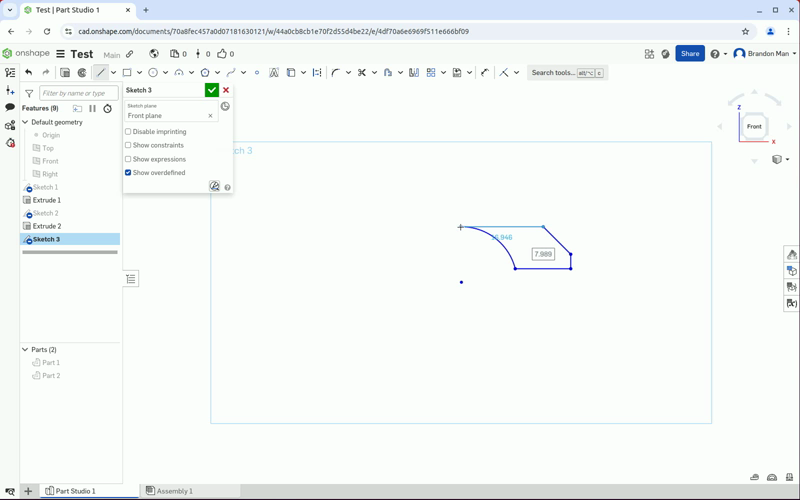
key(esc)
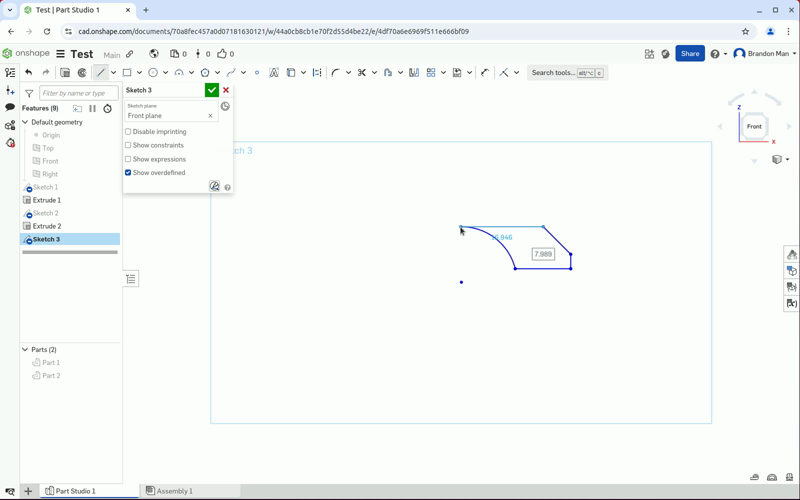
mouse_move(540, 264)
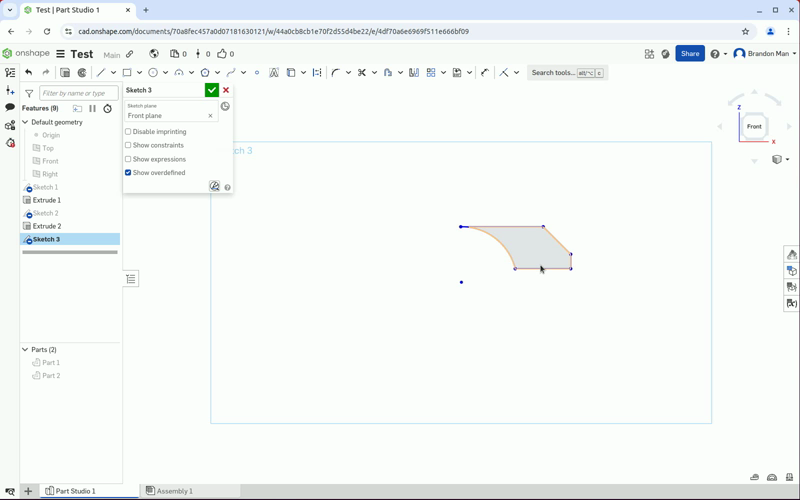
click(540, 264)
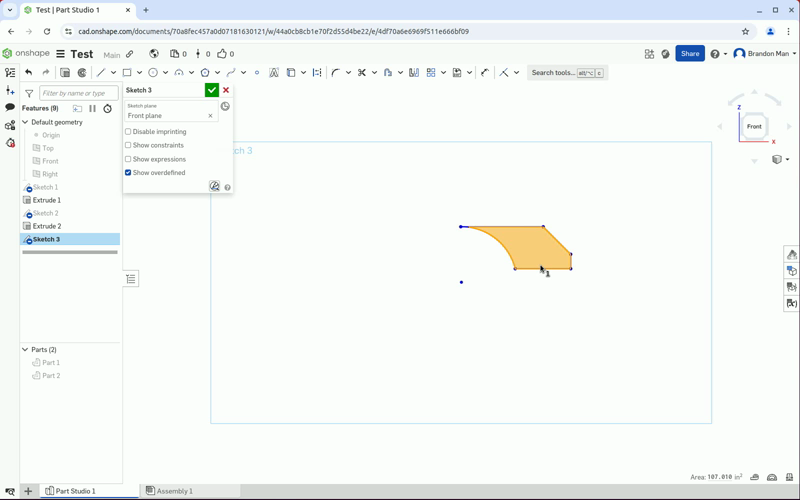
mouse_move(73, 352)
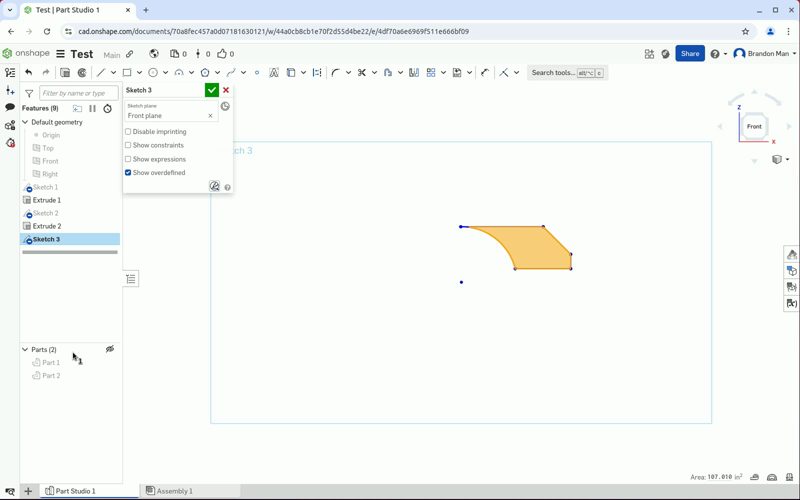
key(shift+y)
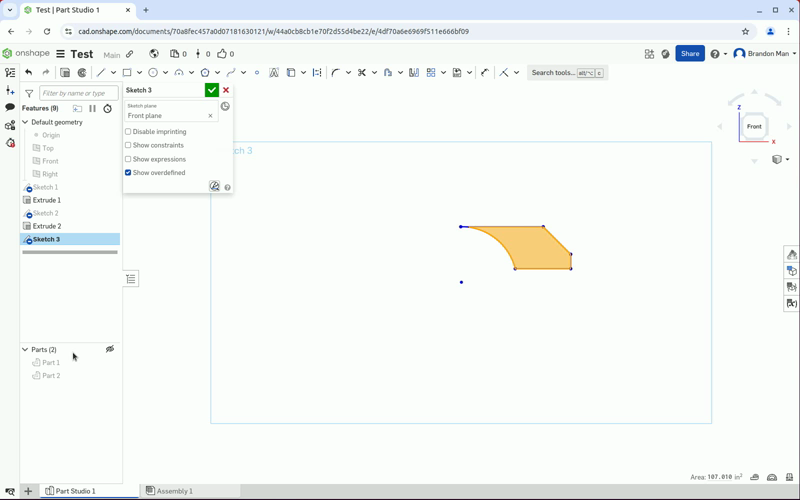
key(shift+e)
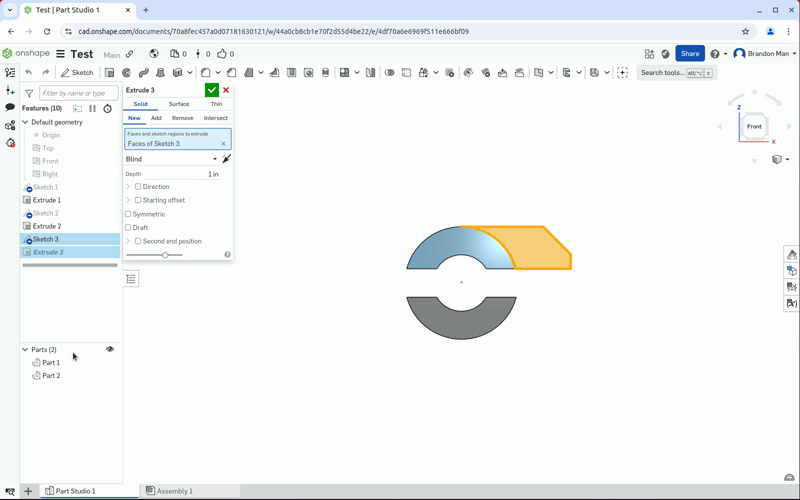
mouse_move(143, 106)
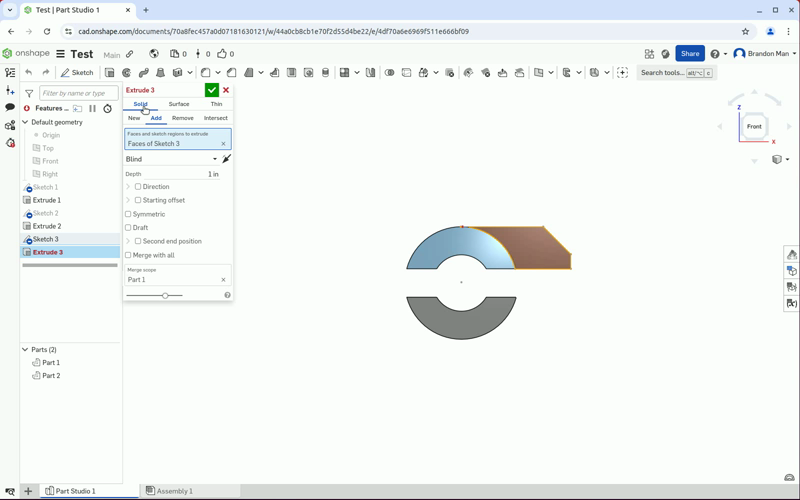
click(143, 106)
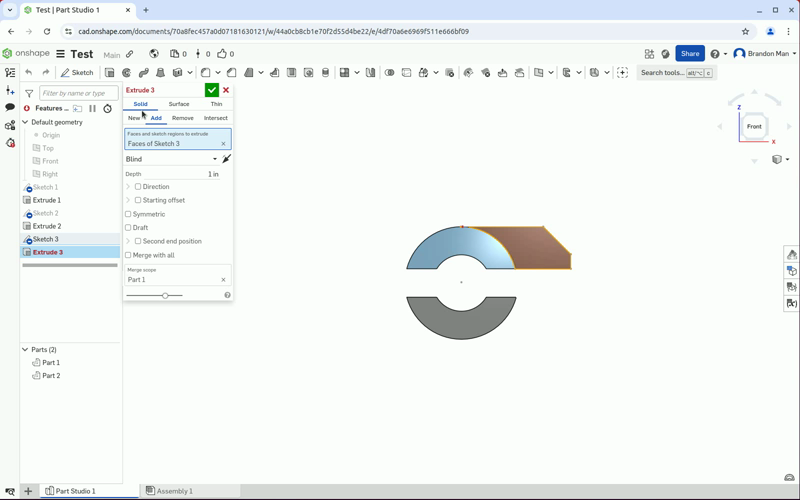
mouse_move(137, 120)
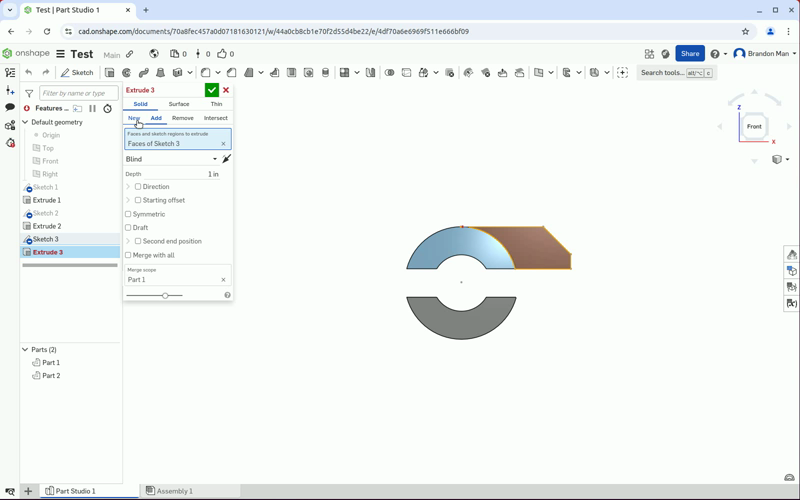
click(137, 120)
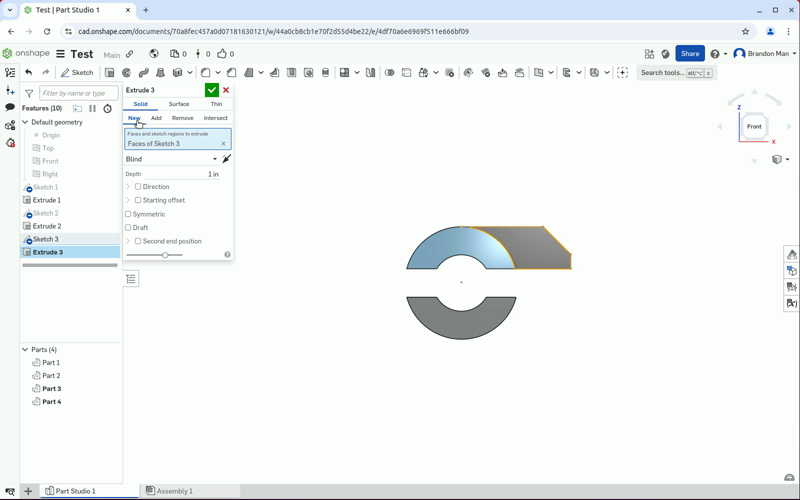
key(tab, 4)
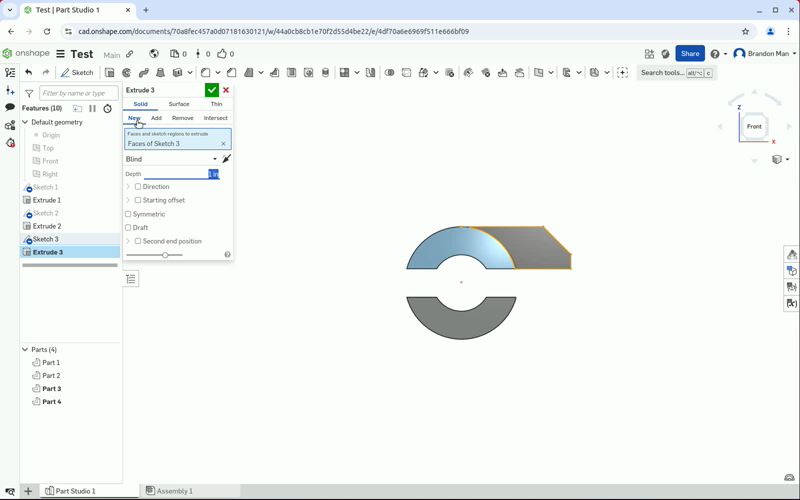
text(17.331)
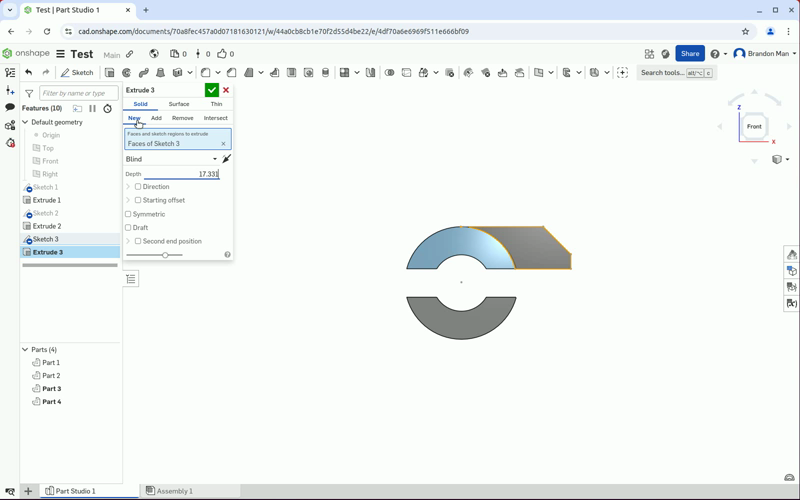
key(enter)
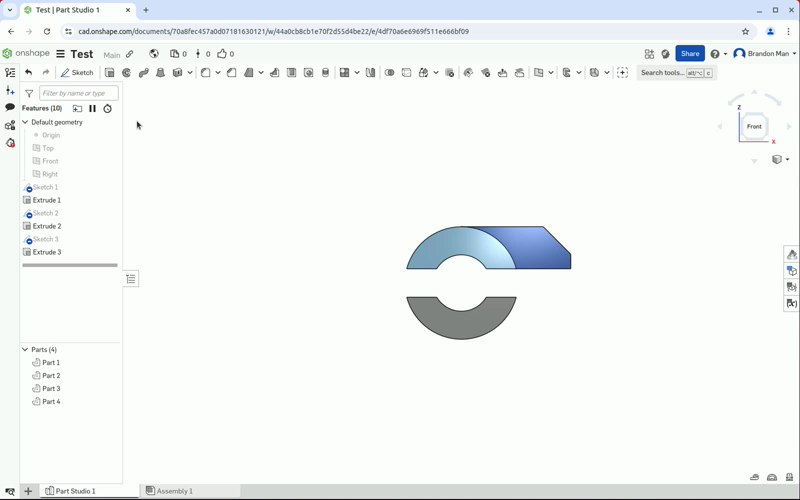
key(shift+h)
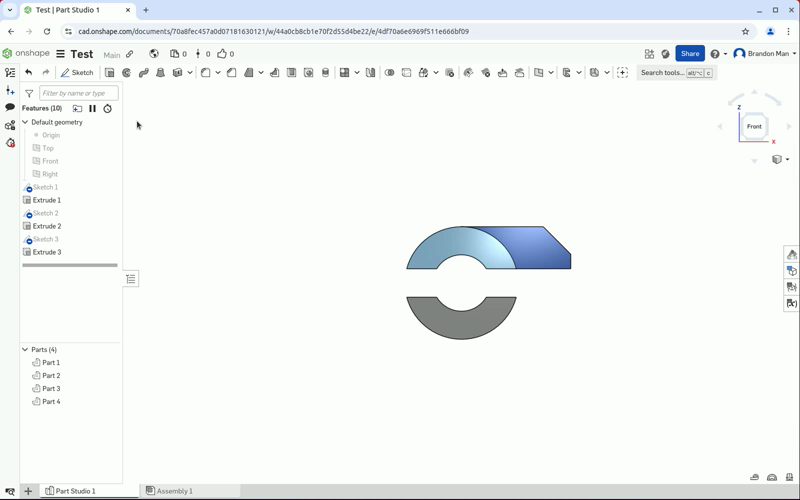
key(shift+h)
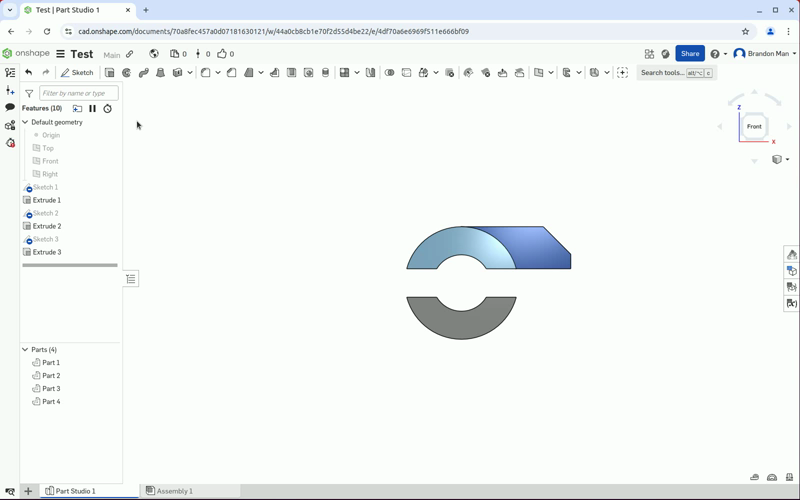
mouse_move(73, 189)
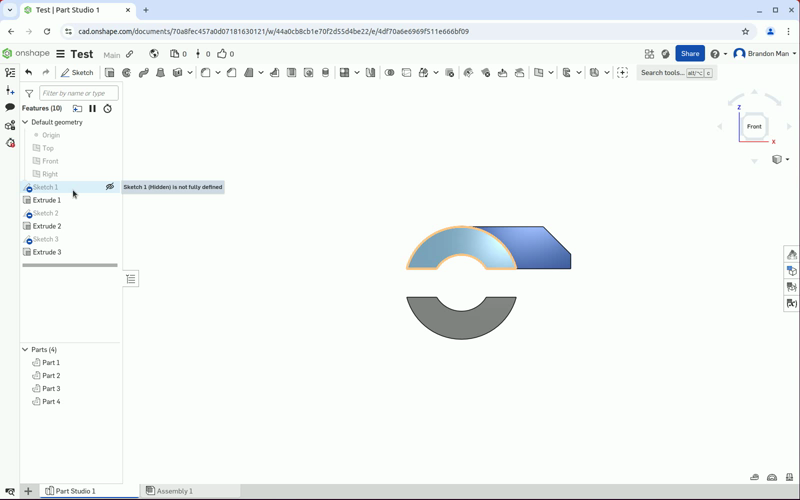
click(73, 189)
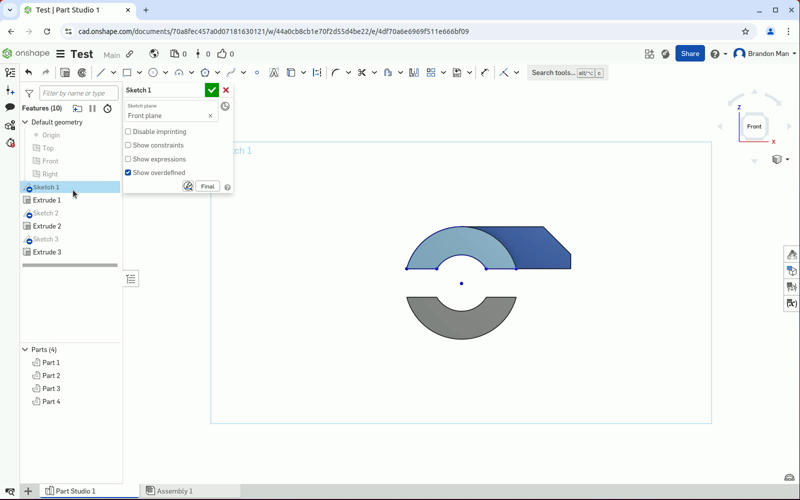
mouse_move(229, 92)
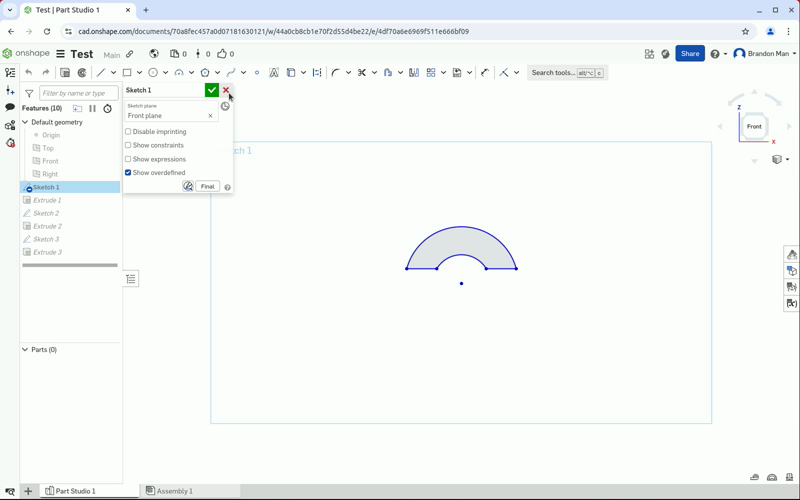
click(229, 92)
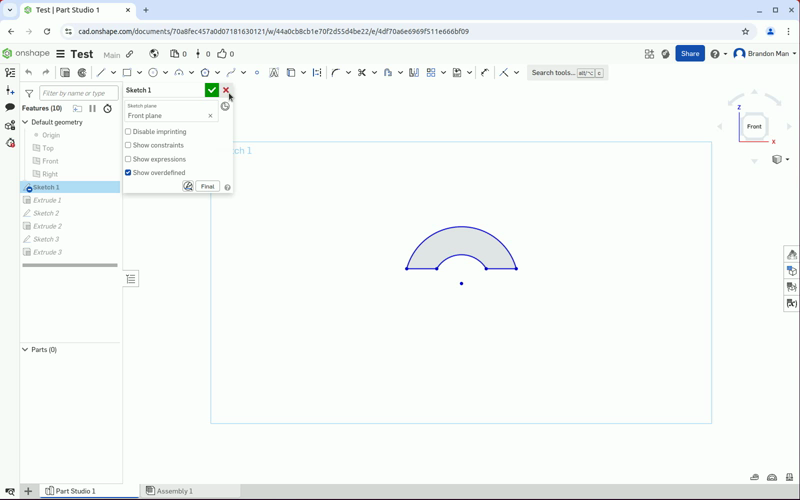
key(shift+s)
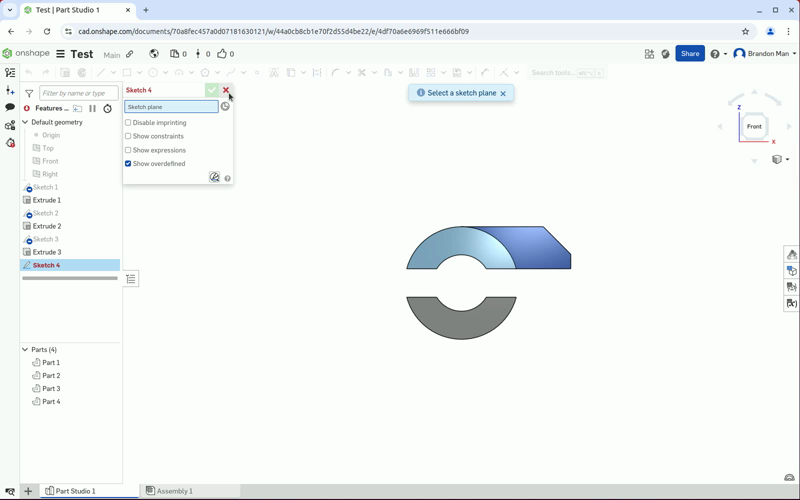
mouse_move(73, 163)
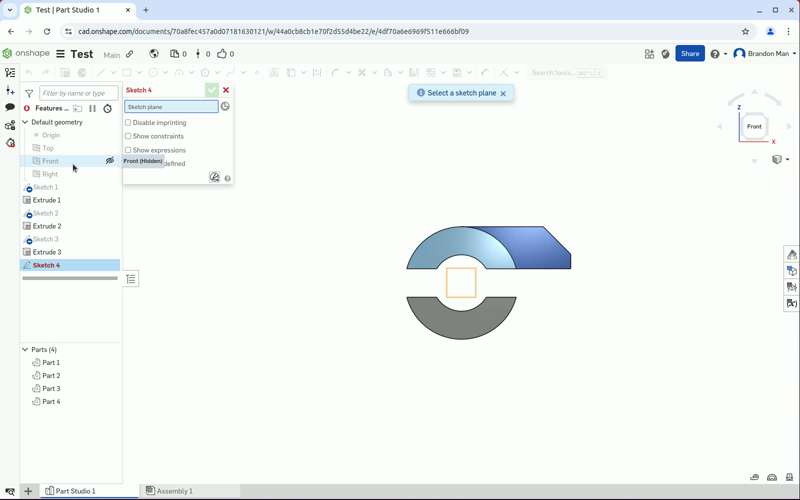
click(73, 163)
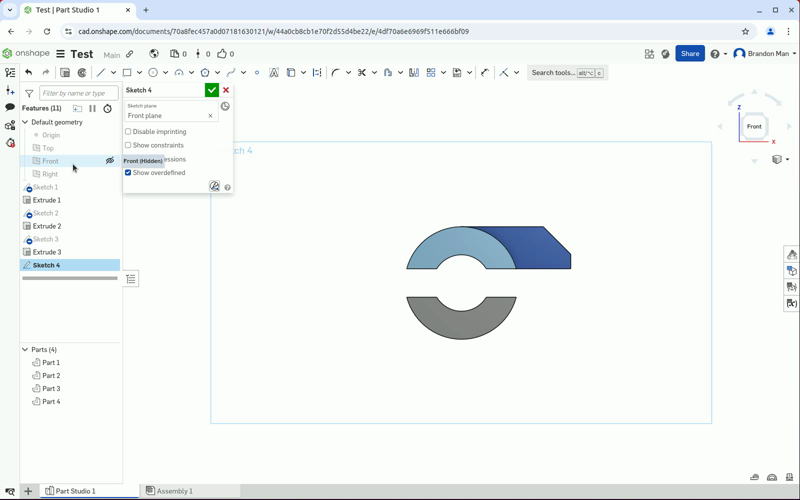
mouse_move(73, 352)
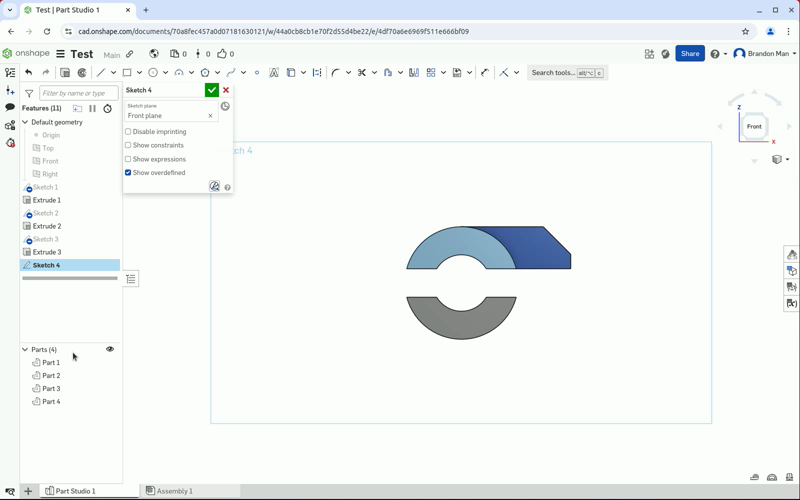
key(y)
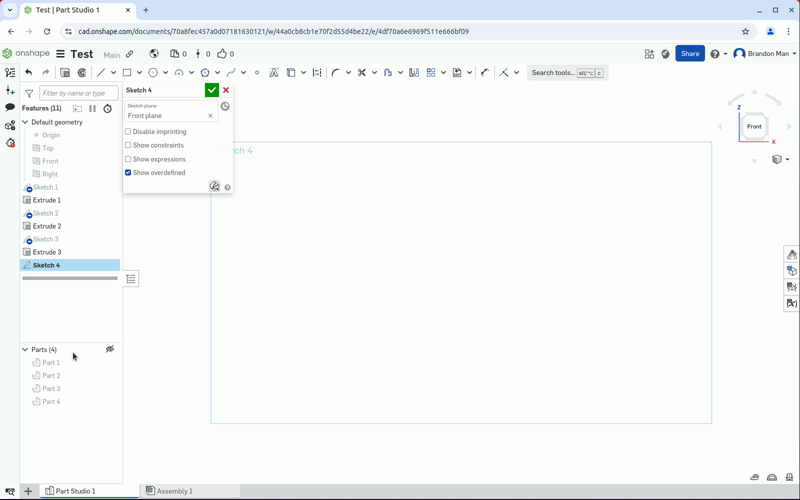
key(l)
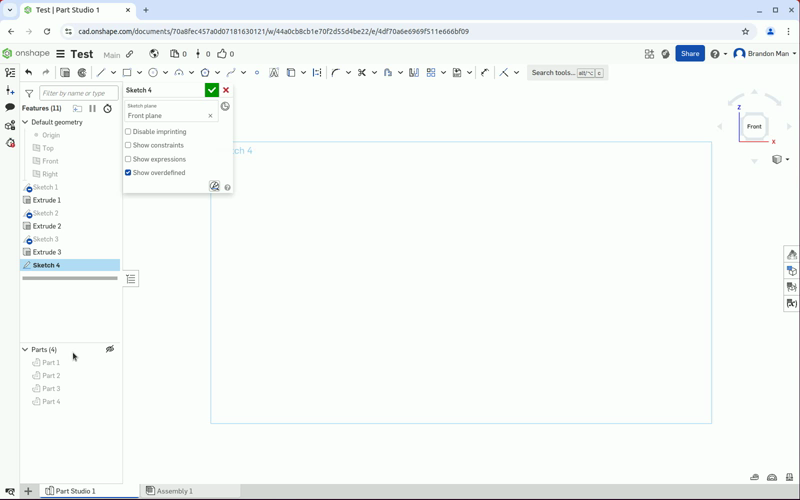
key_down(shift)
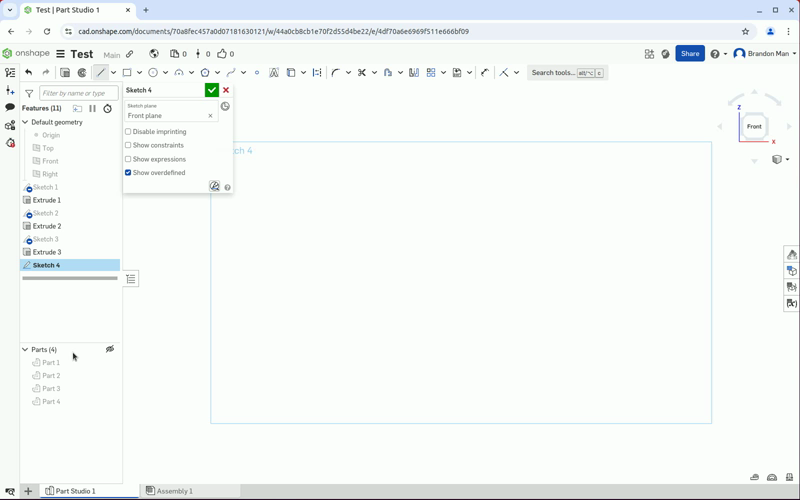
mouse_move(460, 339)
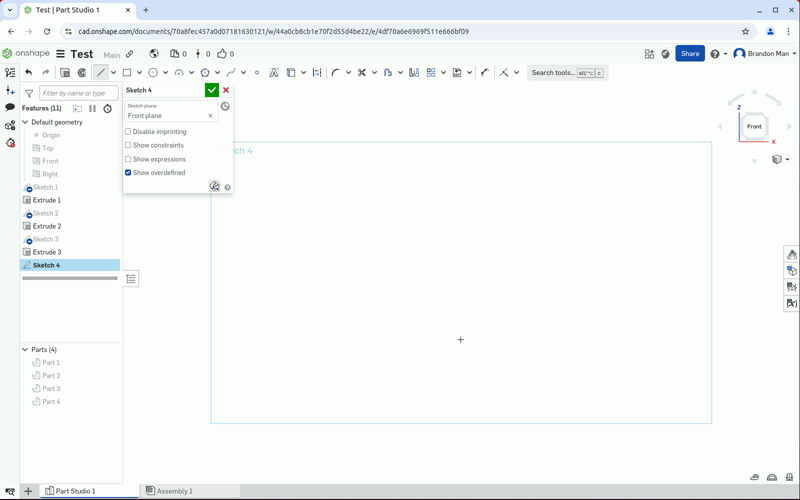
click(460, 339)
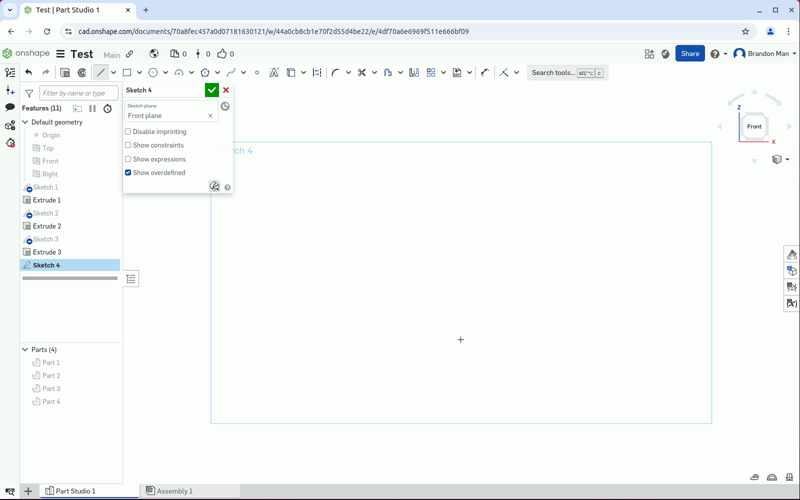
key_up(shift)
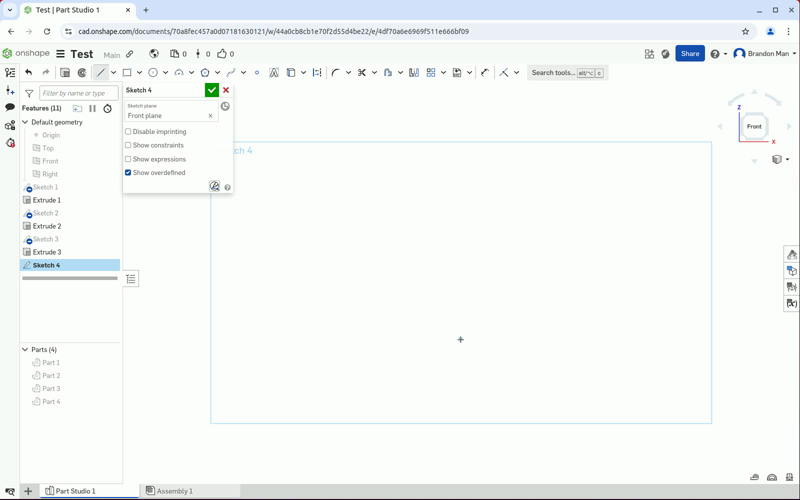
key_down(shift)
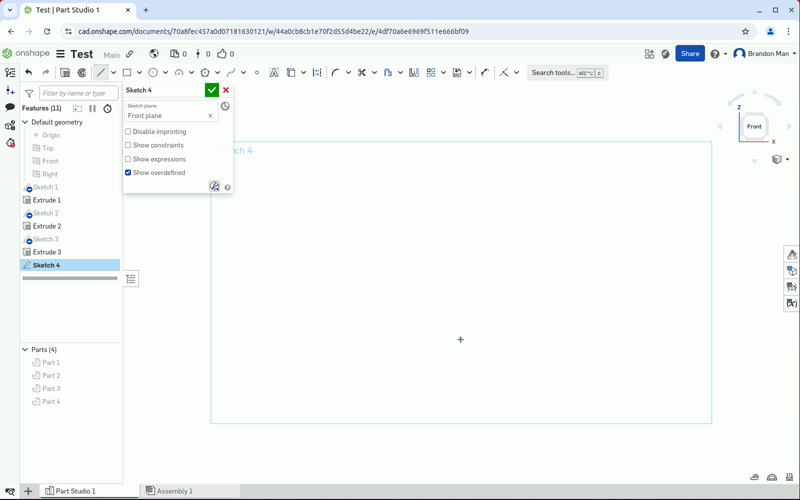
mouse_move(543, 339)
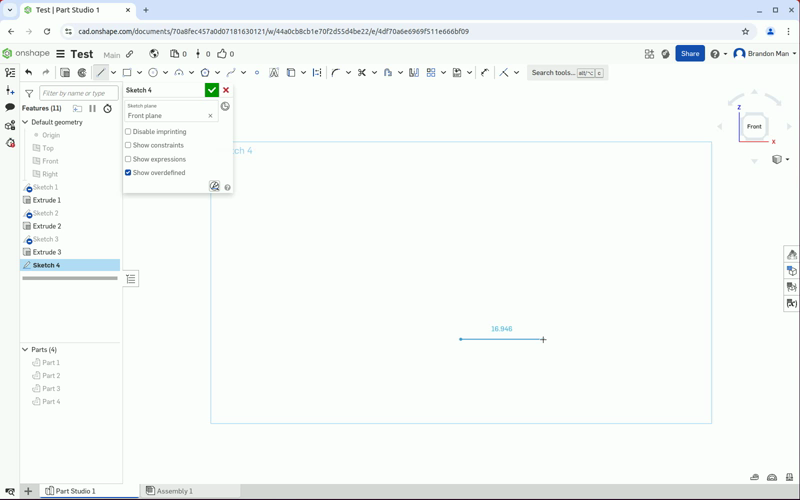
click(543, 339)
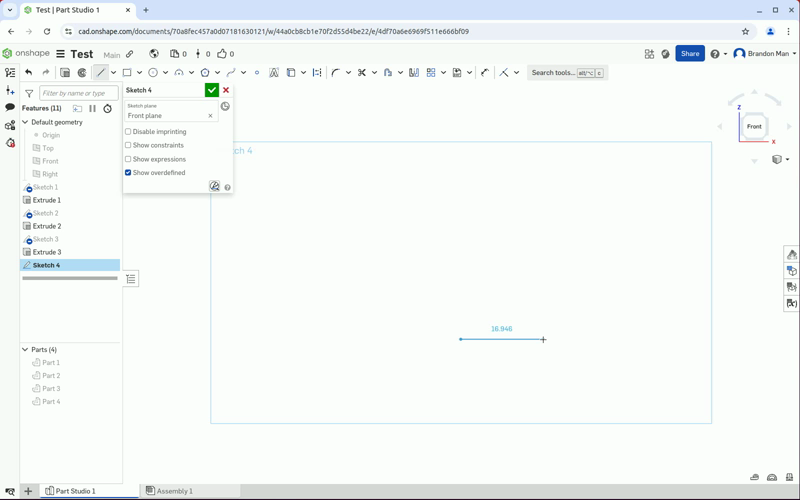
key_up(shift)
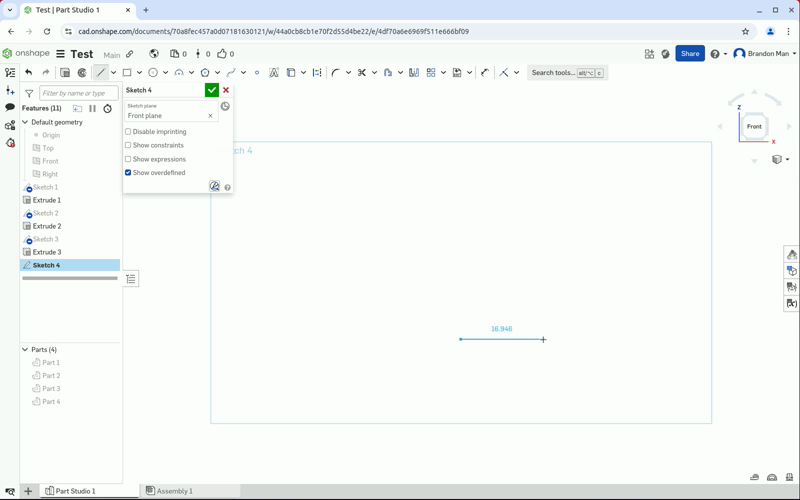
key_down(shift)
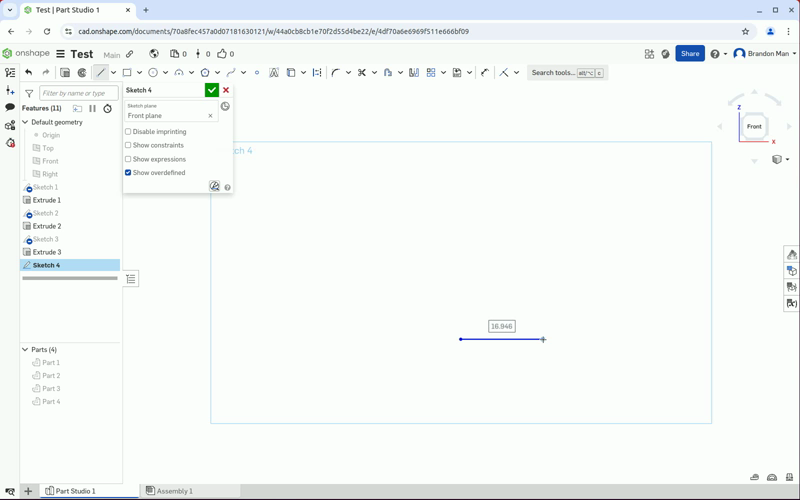
mouse_move(573, 339)
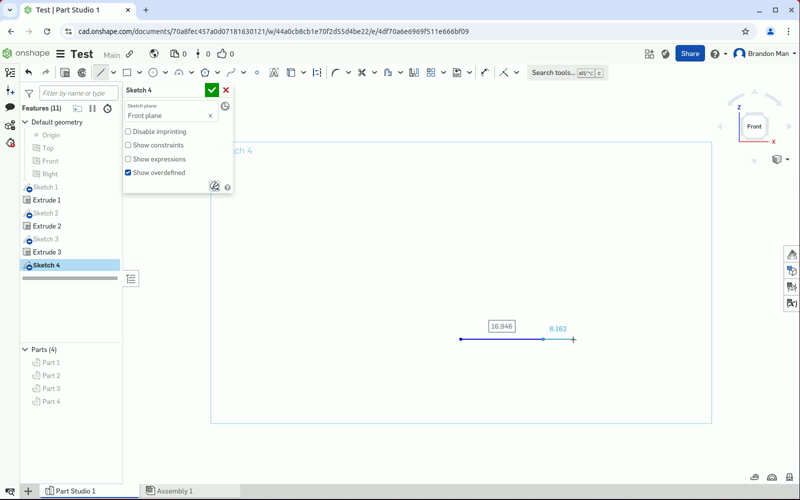
mouse_move(570, 311)
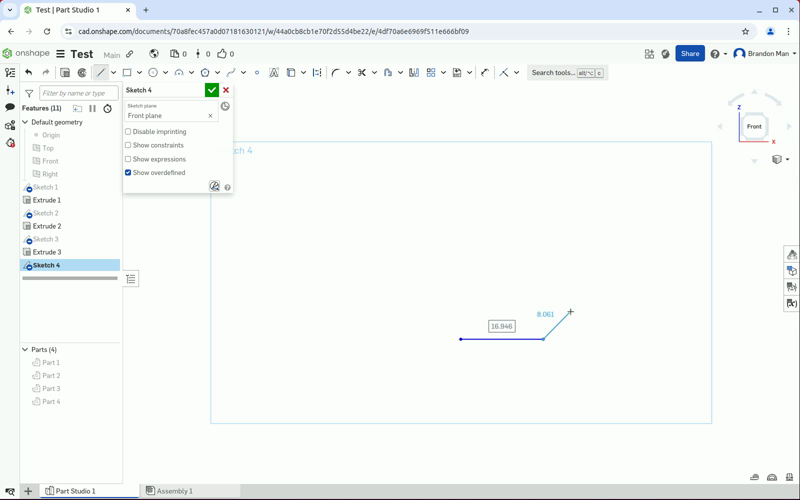
click(570, 311)
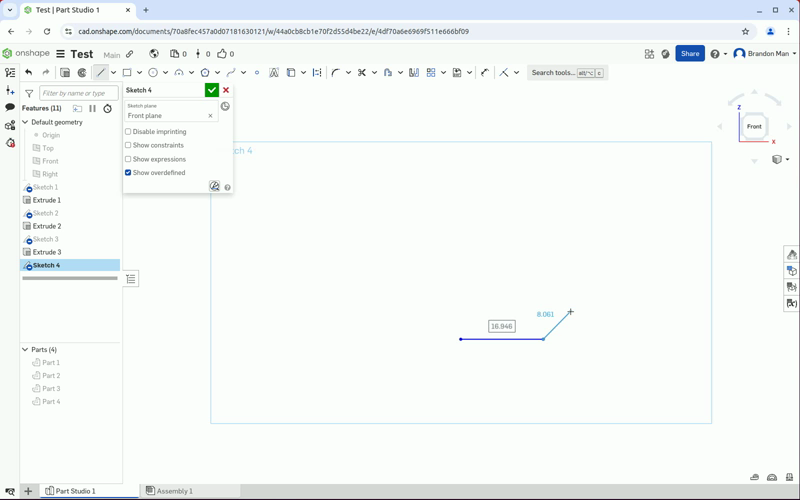
key_up(shift)
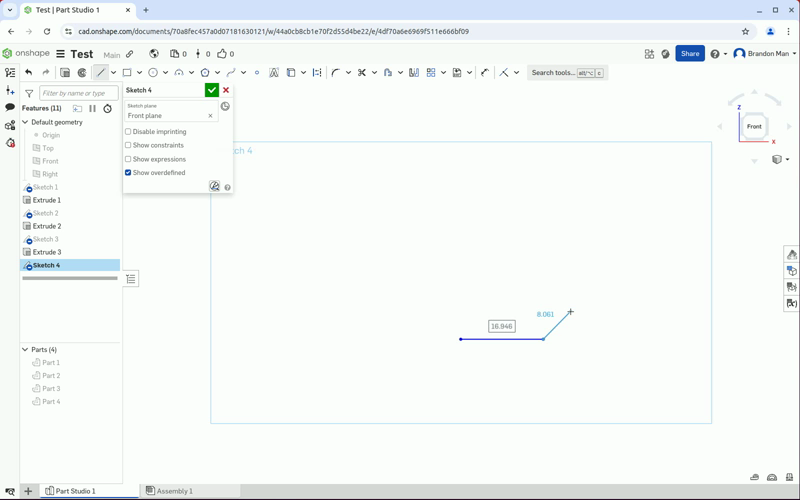
key_down(shift)
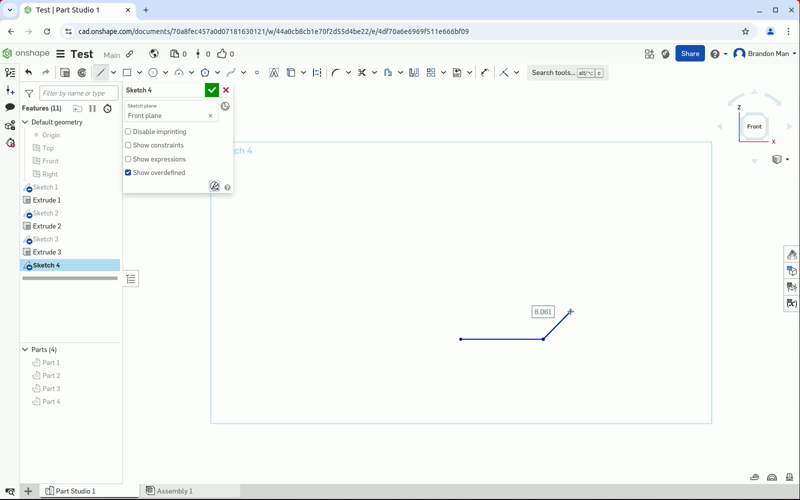
mouse_move(589, 311)
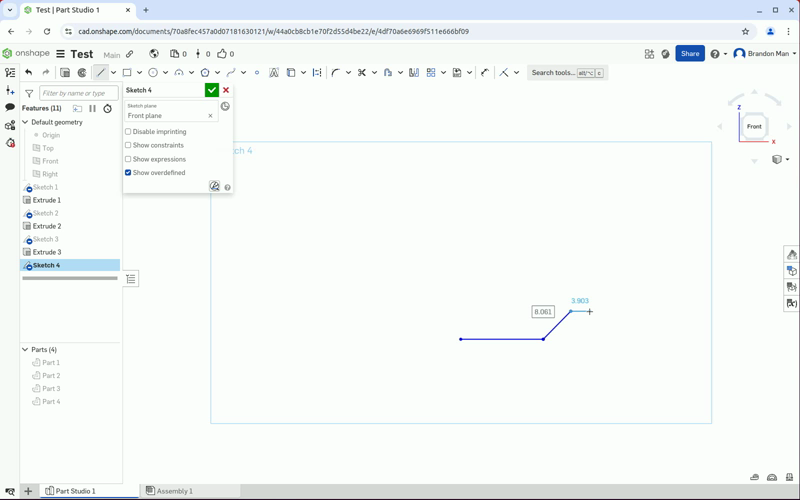
mouse_move(570, 297)
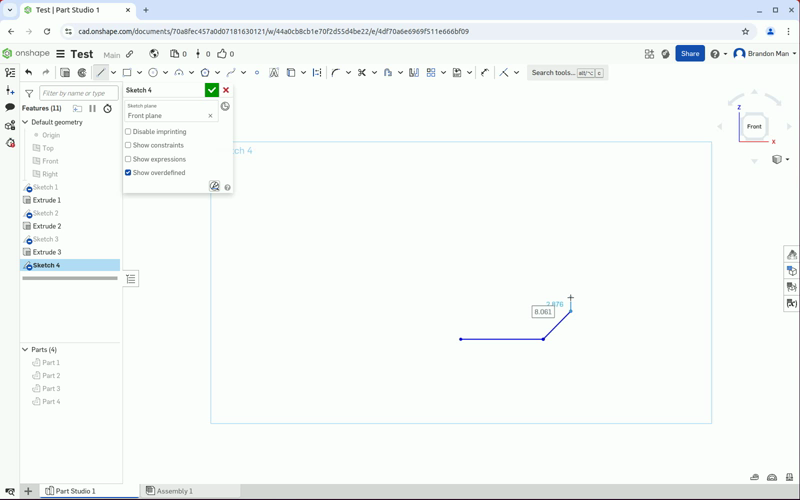
click(570, 297)
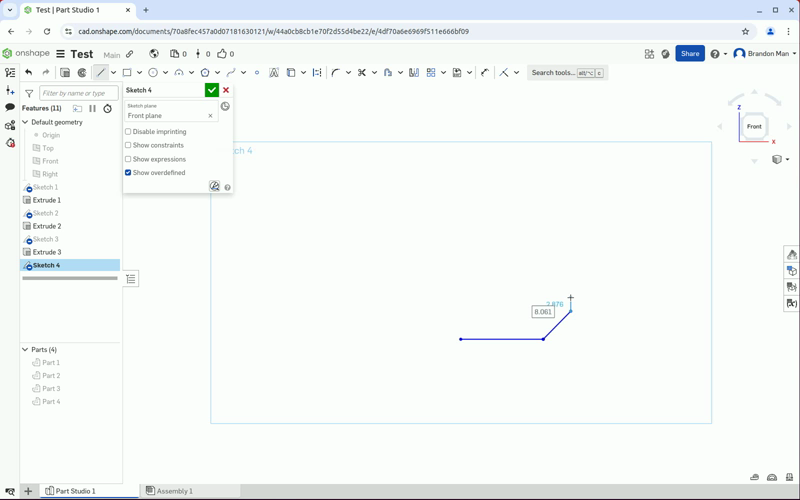
key_up(shift)
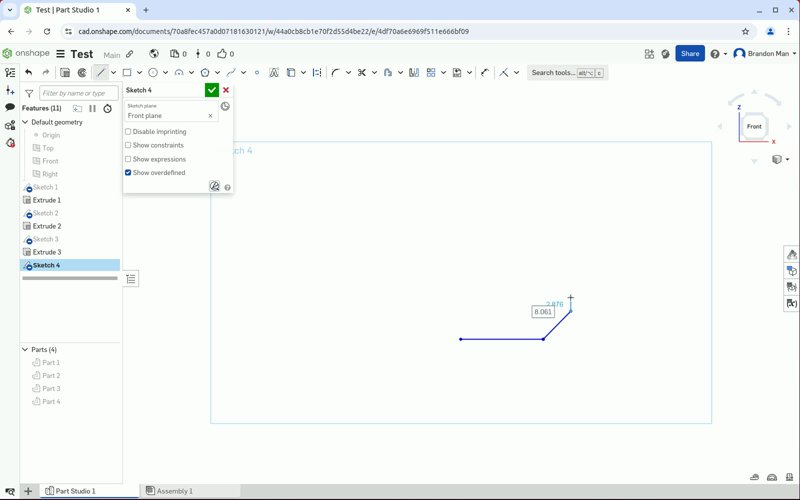
key_down(shift)
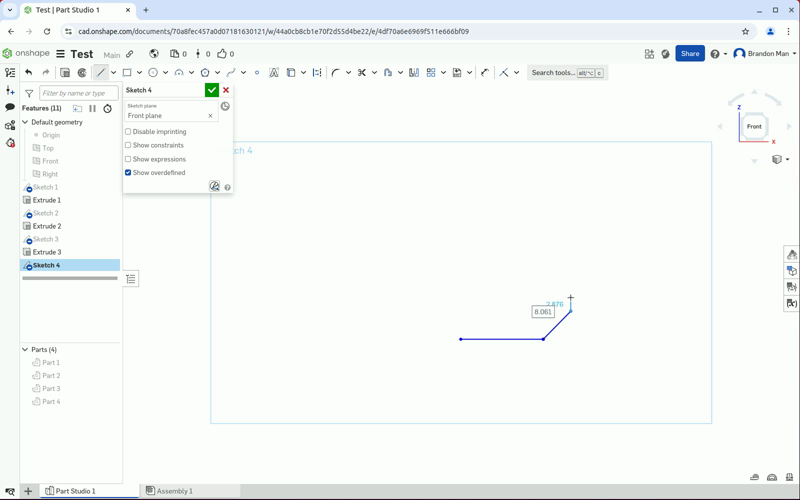
mouse_move(589, 297)
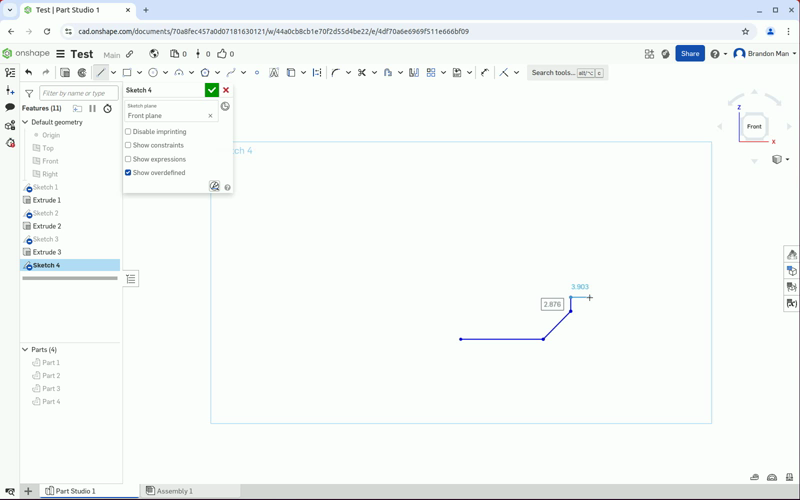
mouse_move(515, 297)
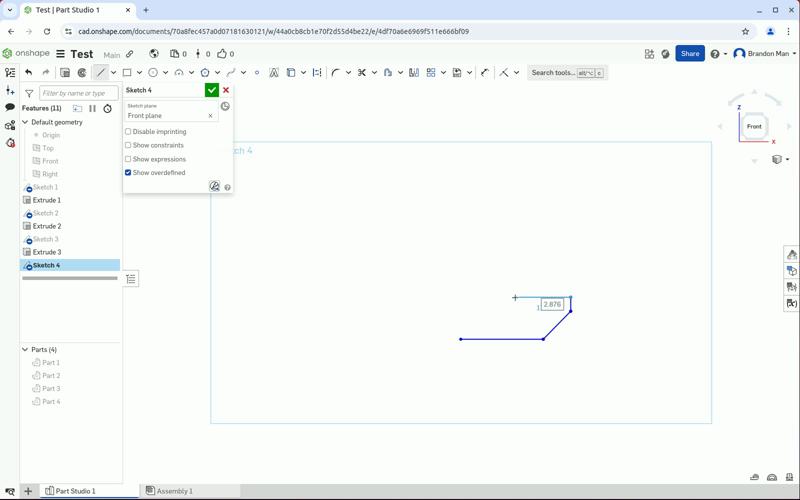
click(515, 297)
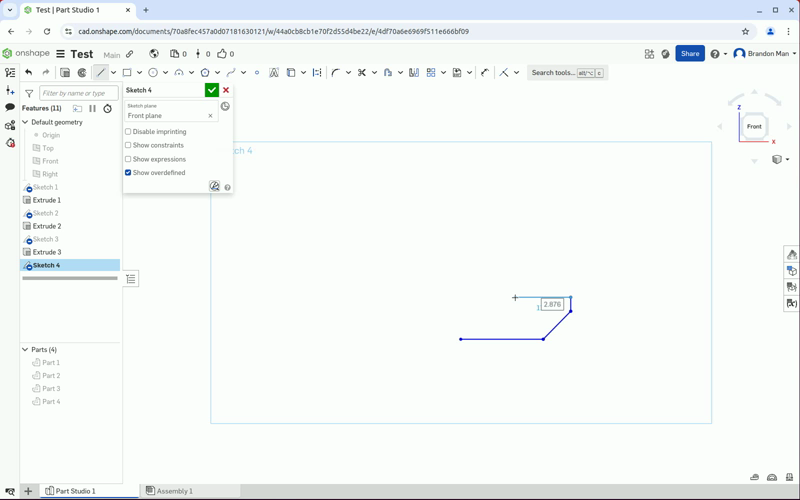
key_up(shift)
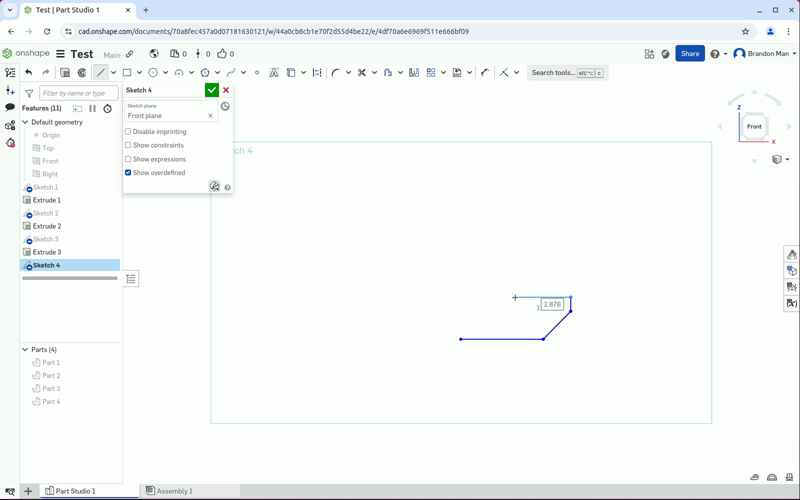
key(esc)
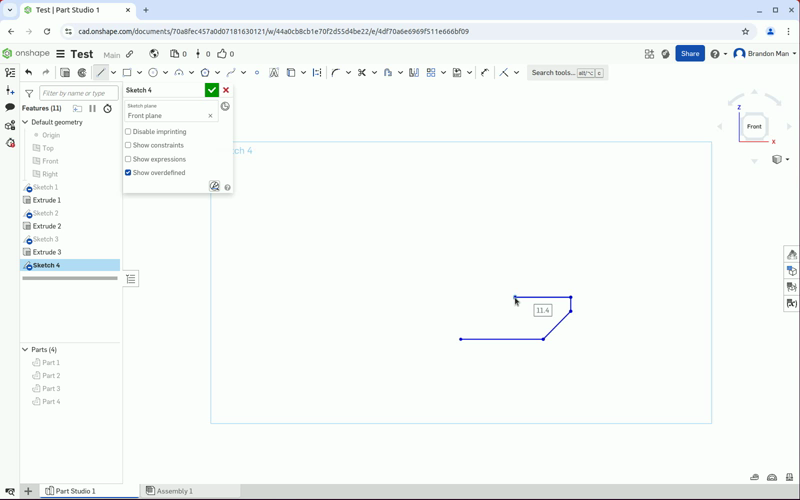
key(a)
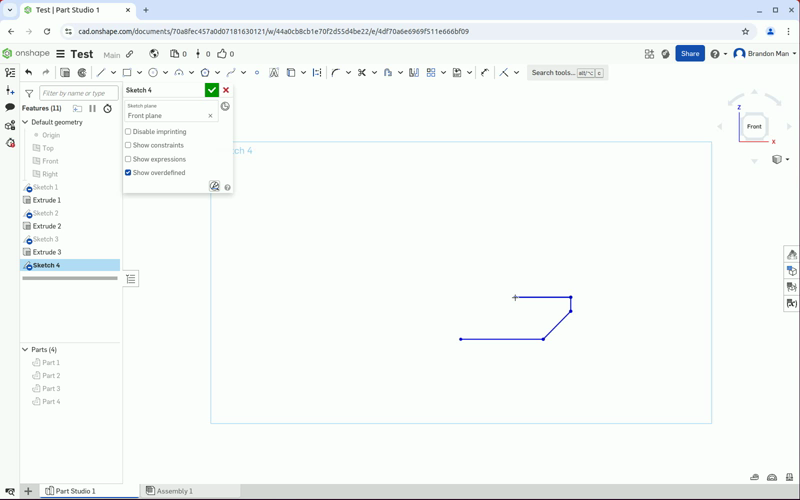
mouse_move(515, 297)
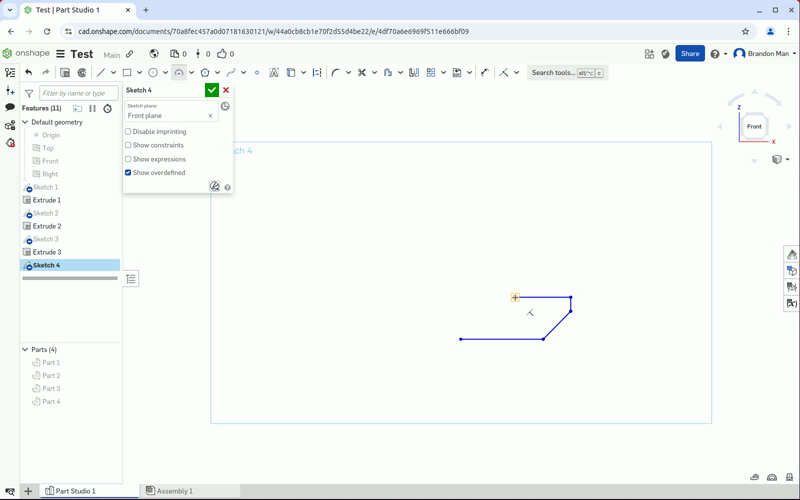
click(515, 297)
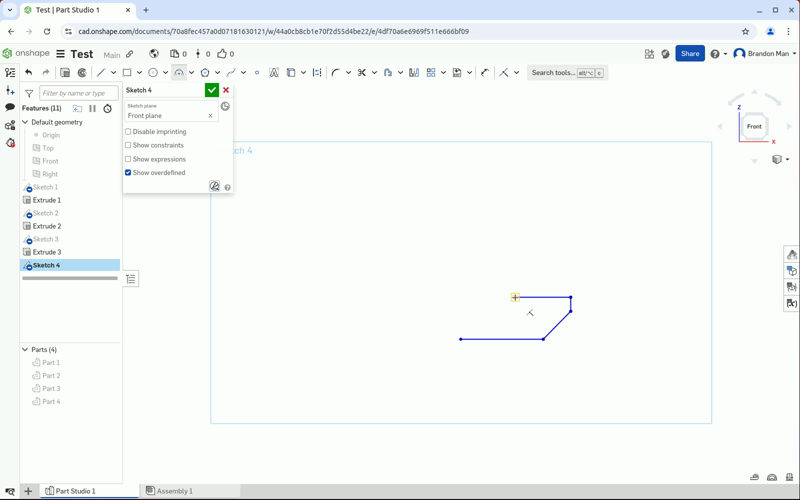
mouse_move(460, 339)
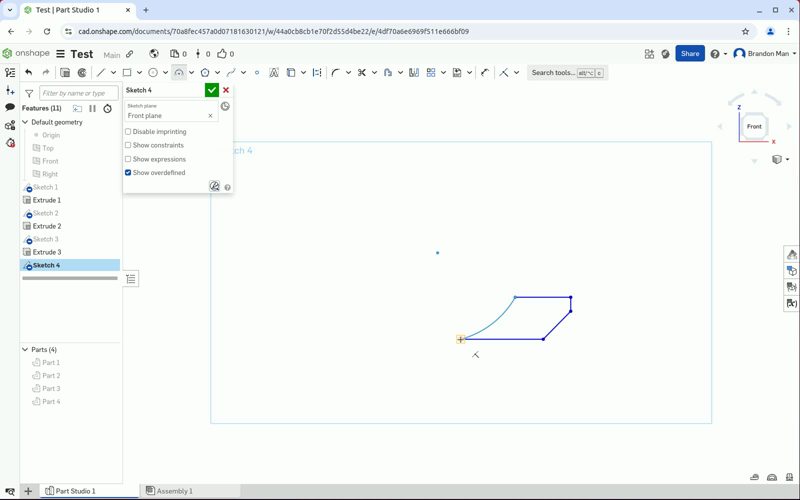
click(460, 339)
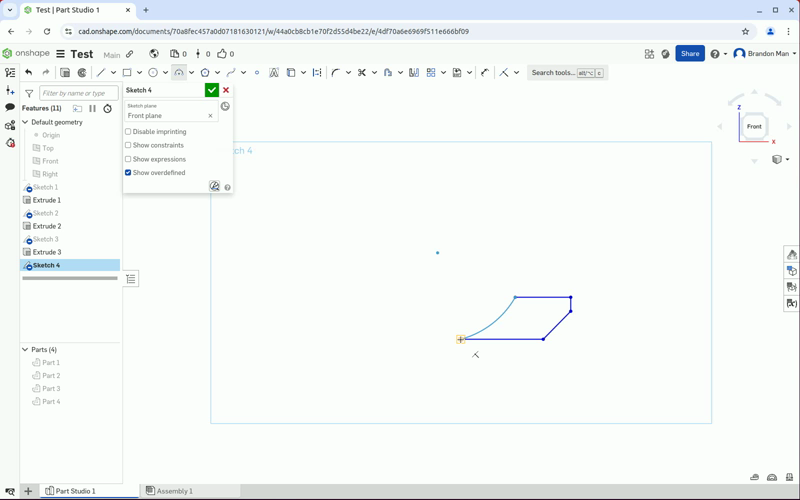
key_down(shift)
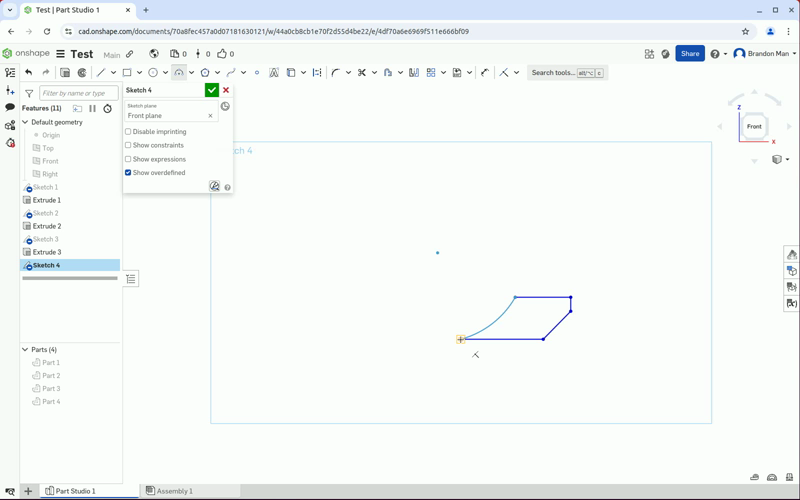
mouse_move(495, 327)
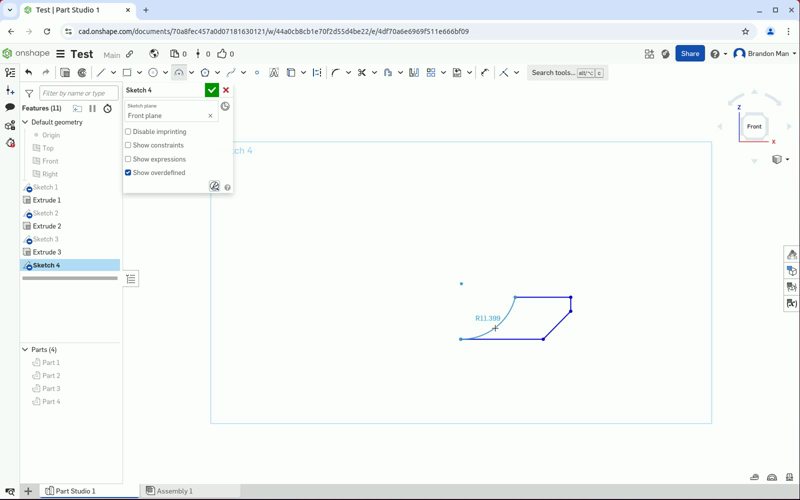
click(495, 327)
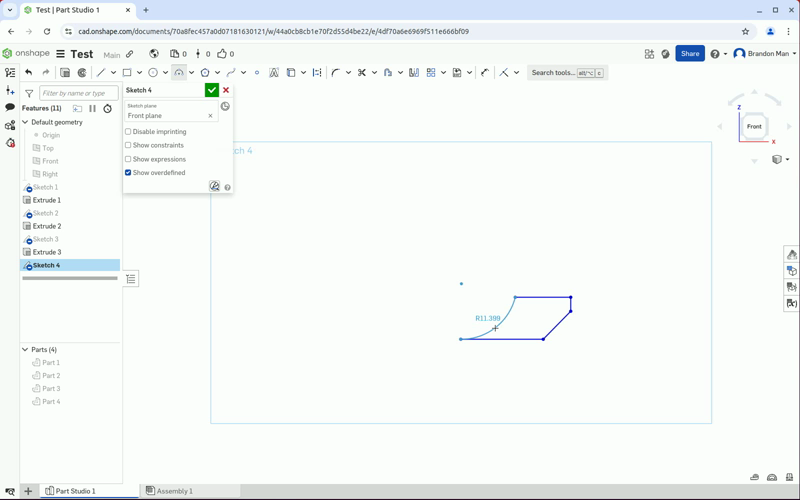
key_up(shift)
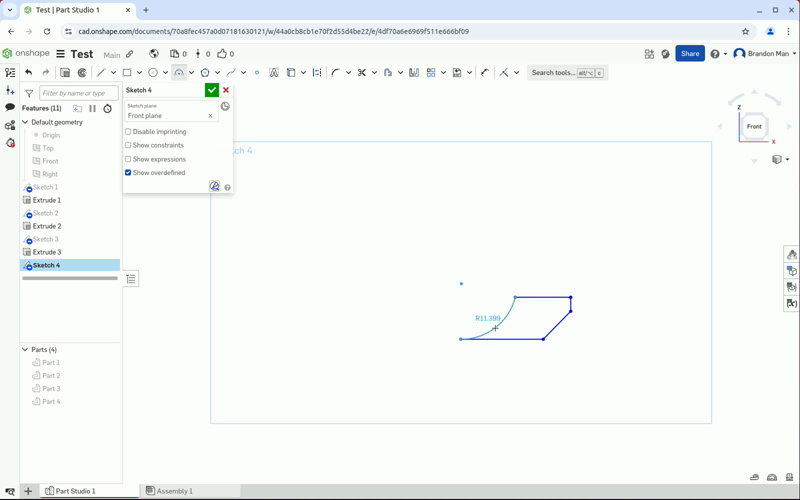
key(esc)
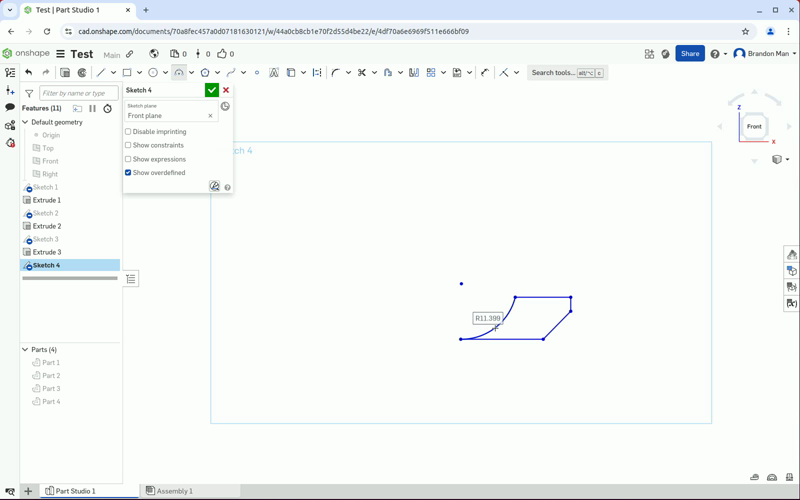
mouse_move(528, 319)
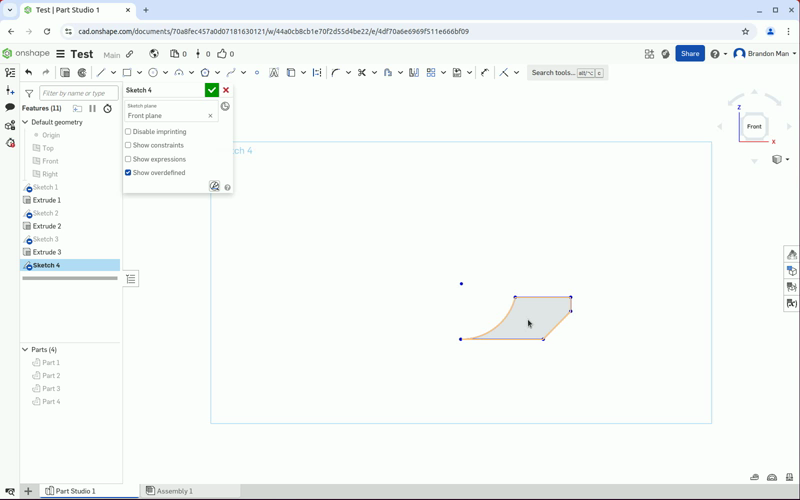
click(528, 319)
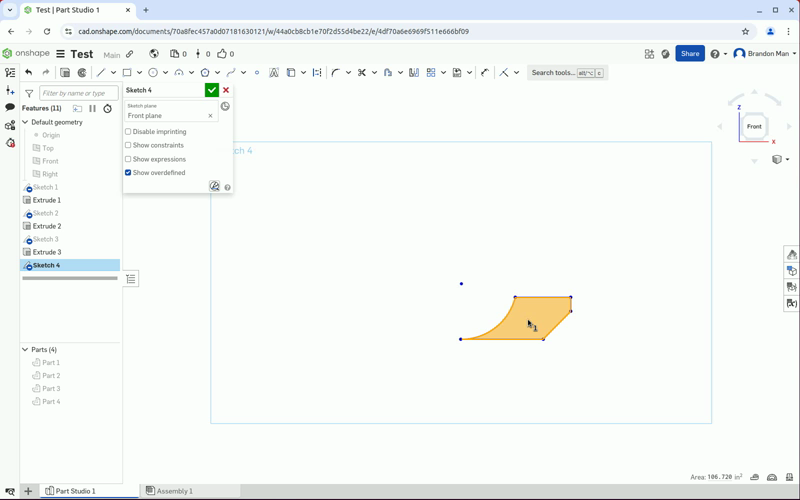
mouse_move(73, 352)
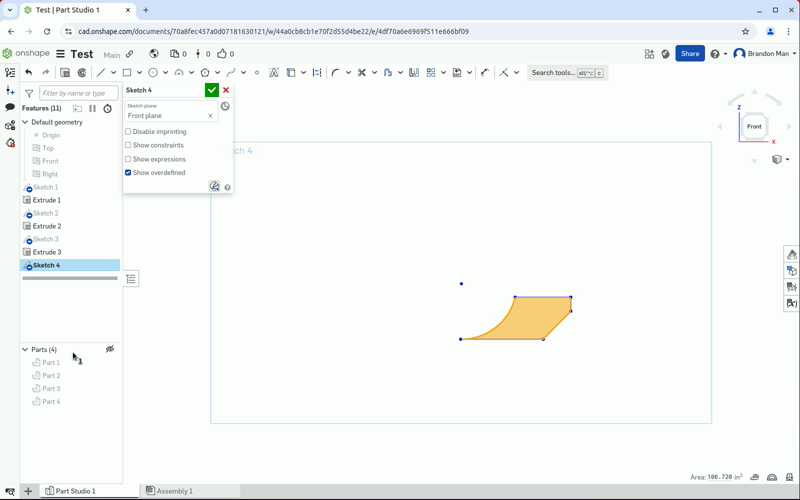
key(shift+y)
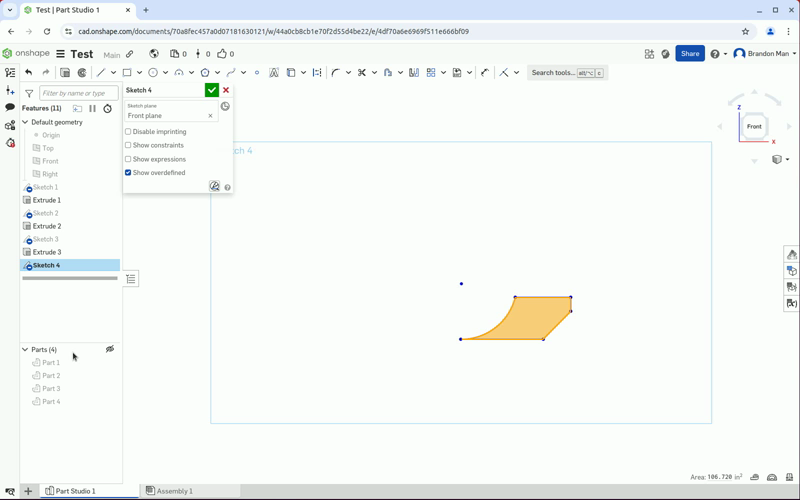
key(shift+e)
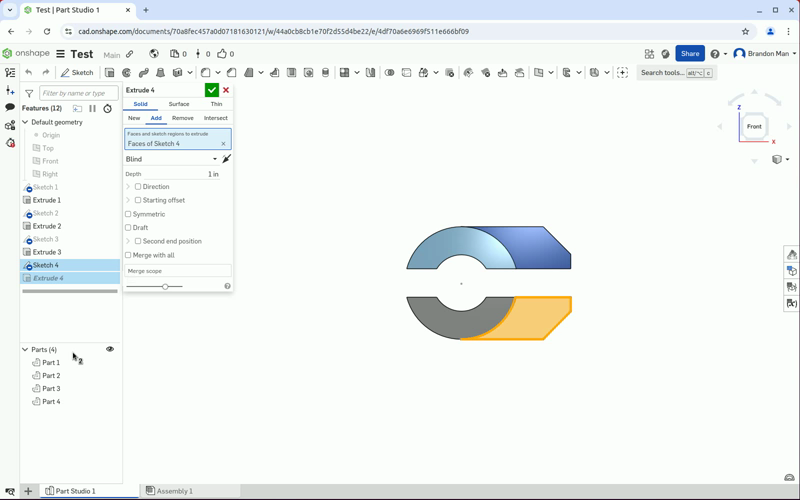
mouse_move(143, 106)
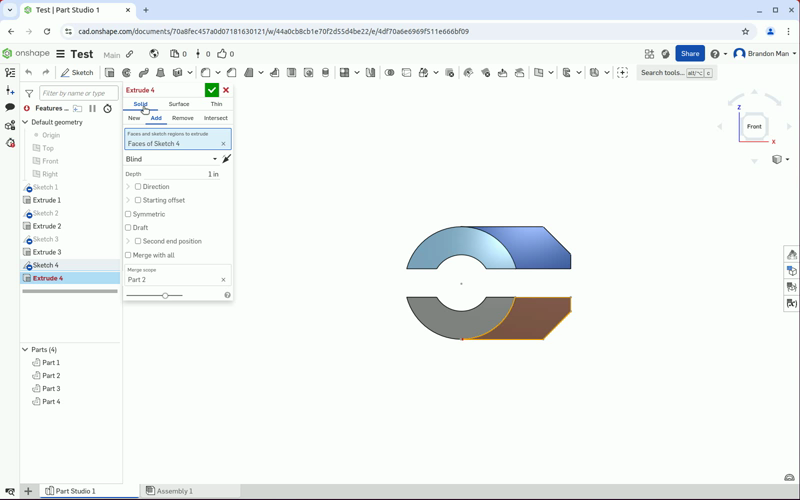
click(143, 106)
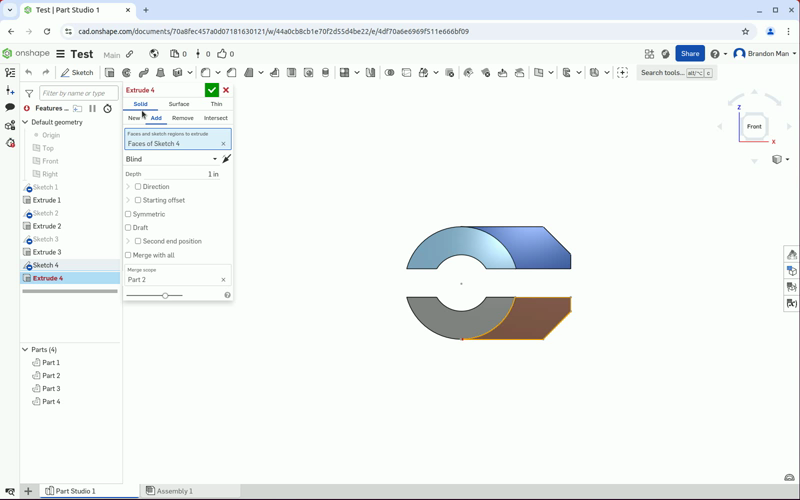
mouse_move(137, 120)
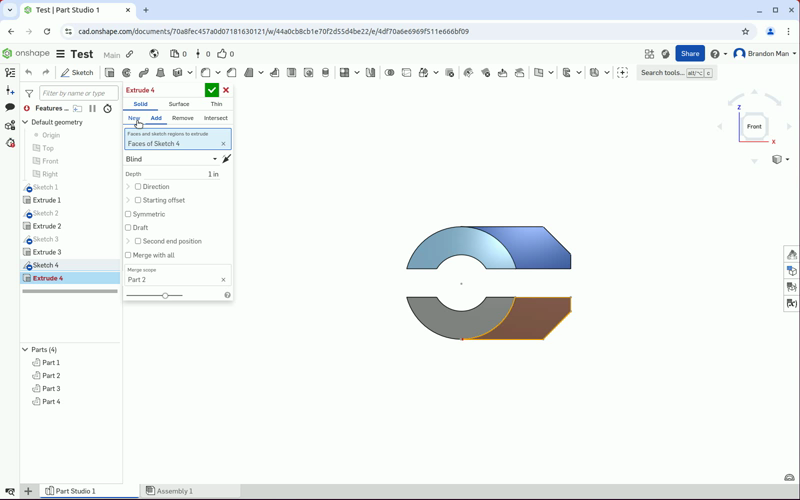
click(137, 120)
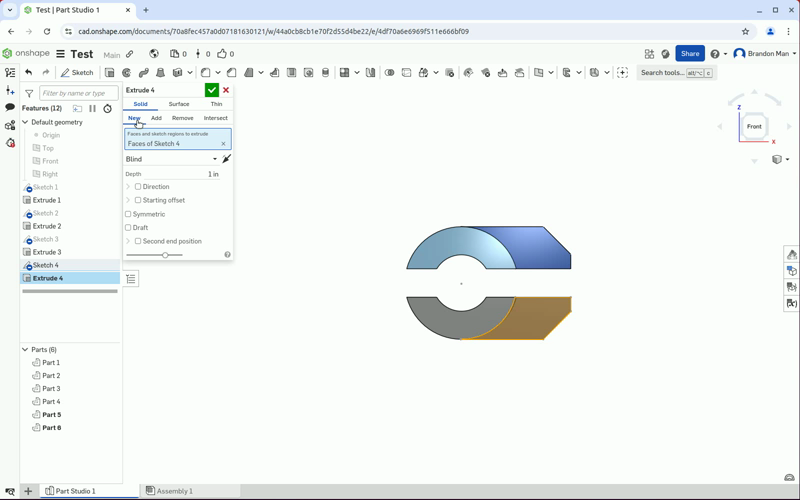
key(tab, 4)
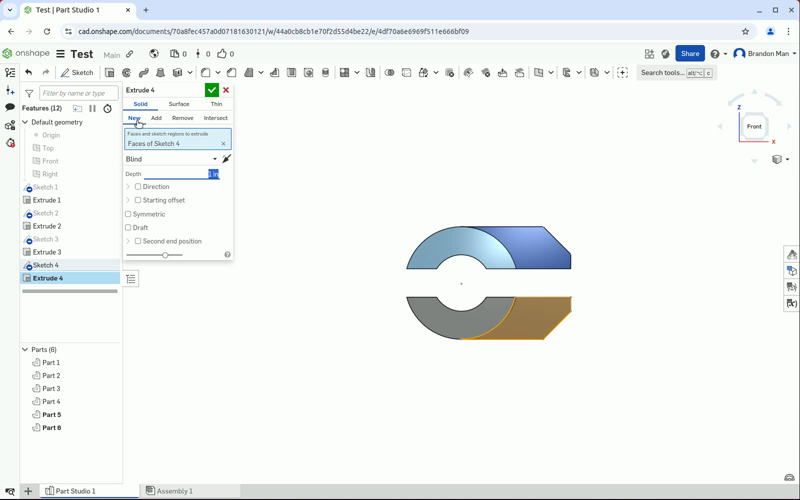
text(17.331)
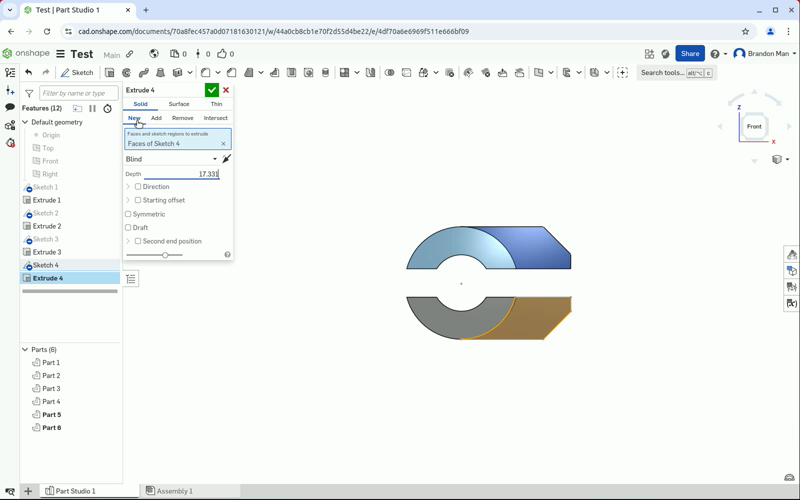
key(enter)
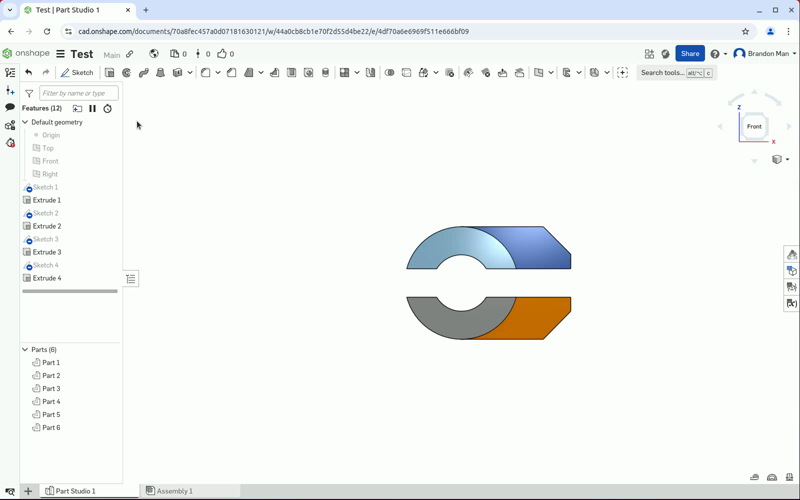
key(shift+h)
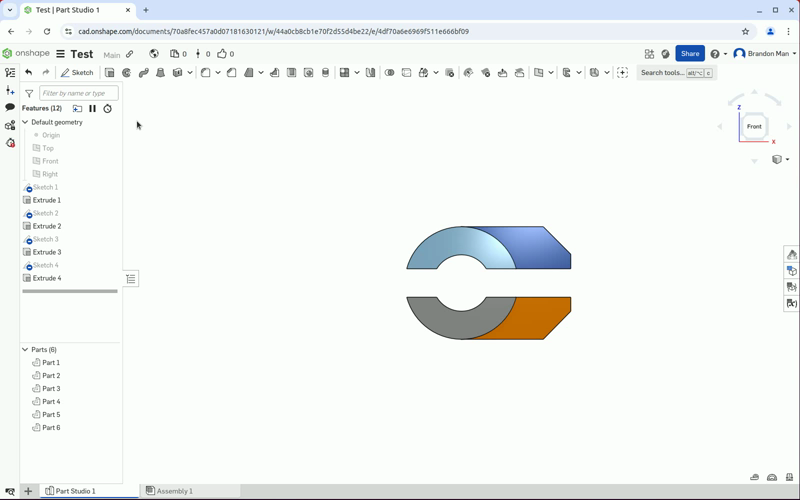
key(shift+h)
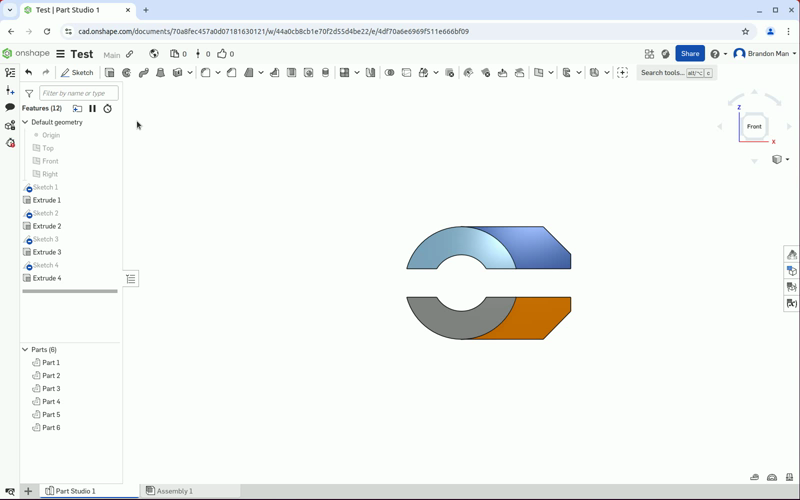
mouse_move(73, 189)
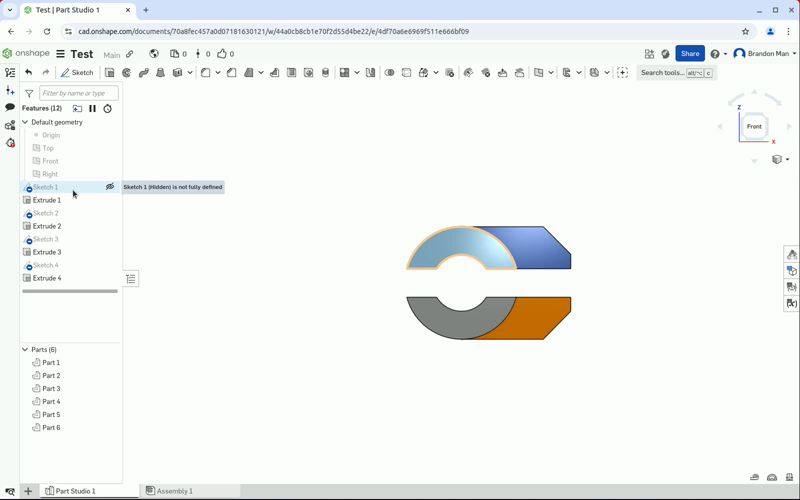
click(73, 189)
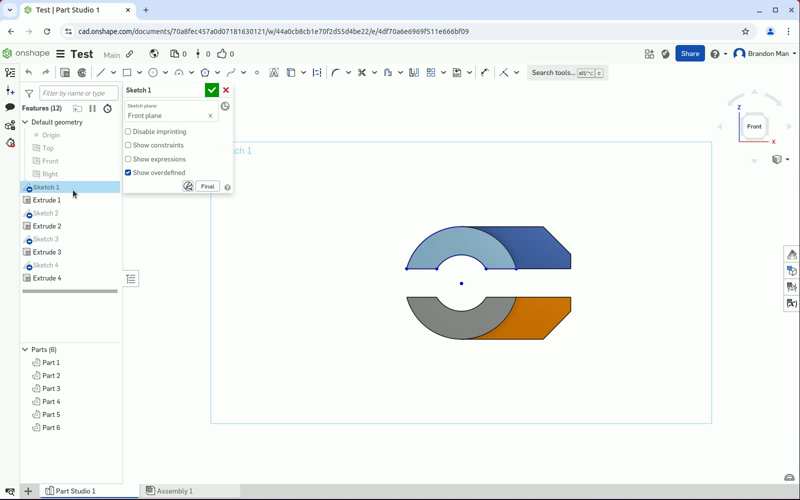
mouse_move(229, 92)
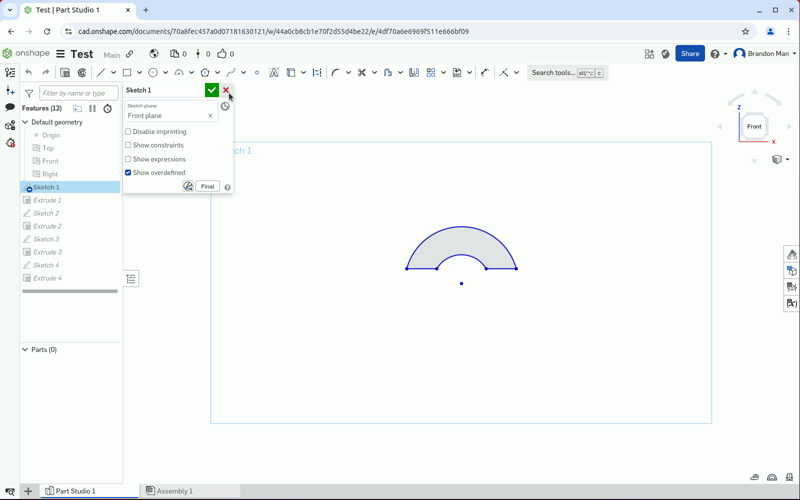
click(229, 92)
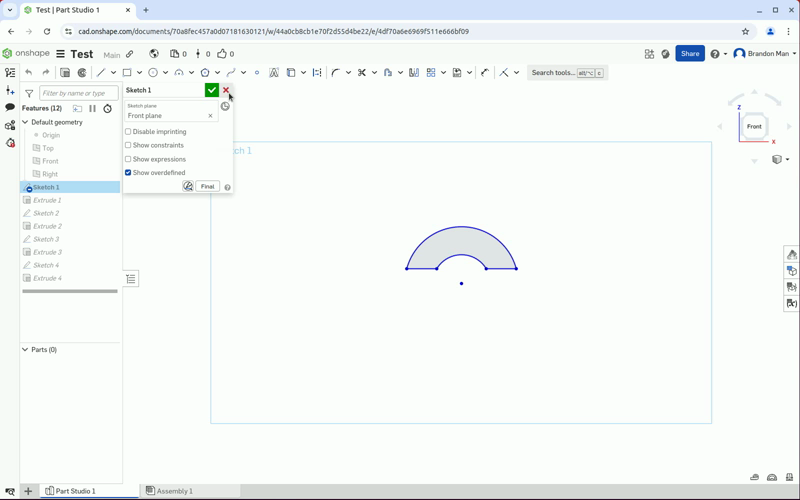
key(shift+s)
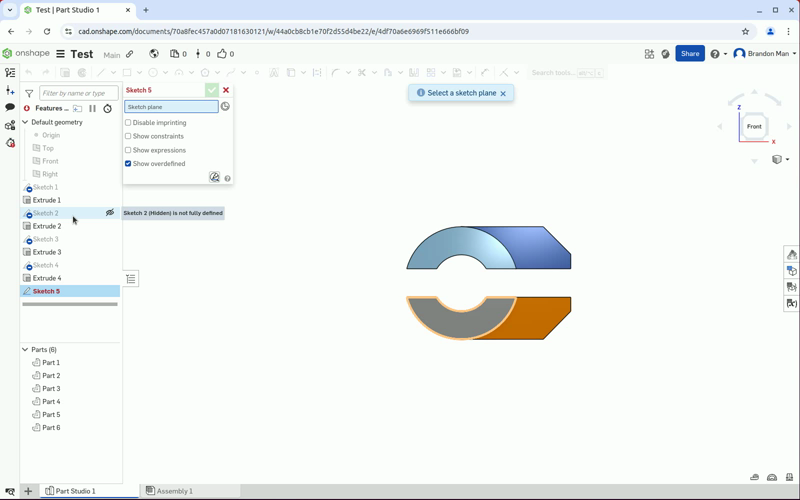
scroll(3)
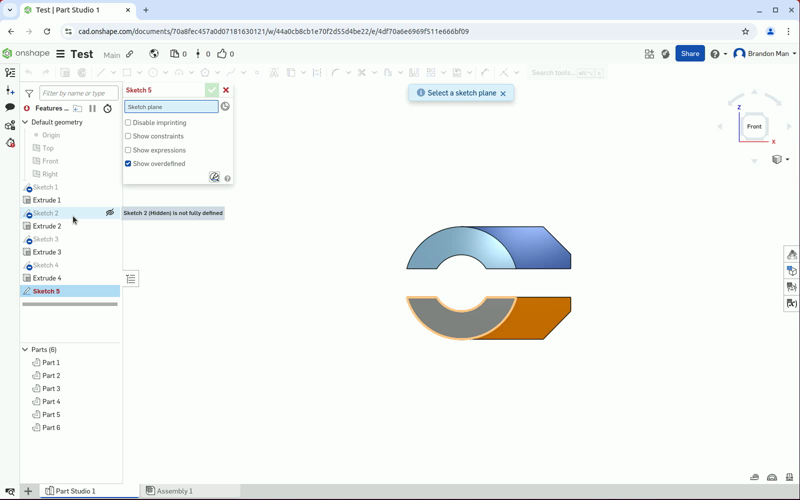
mouse_move(73, 163)
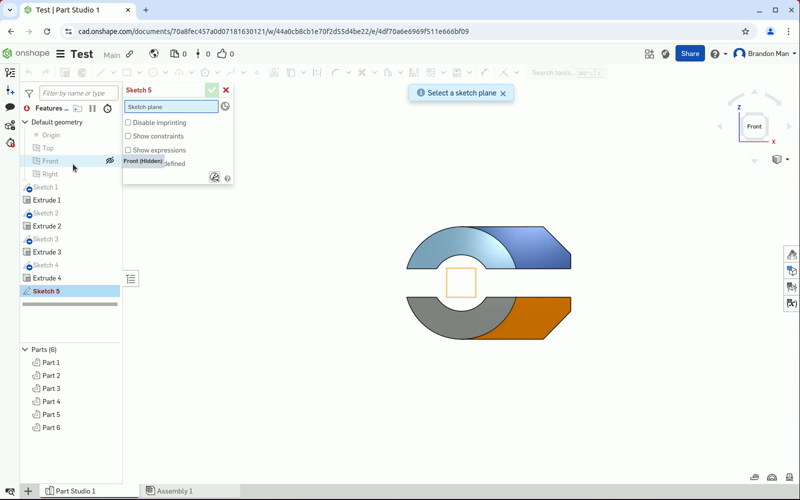
click(73, 163)
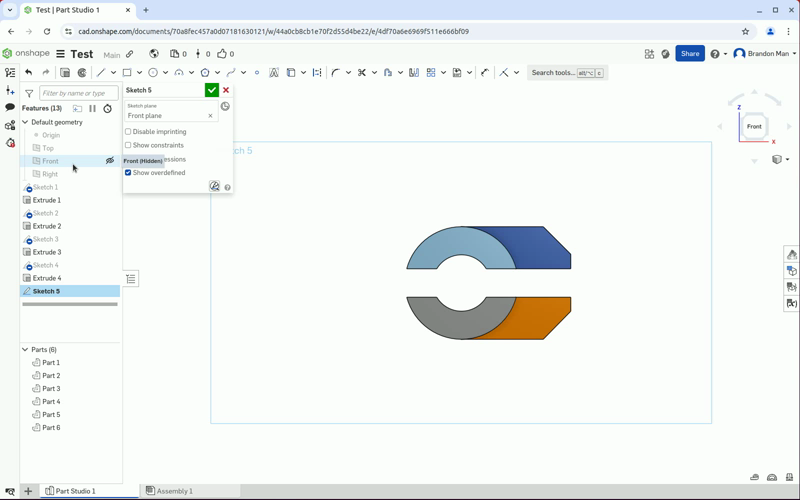
mouse_move(73, 352)
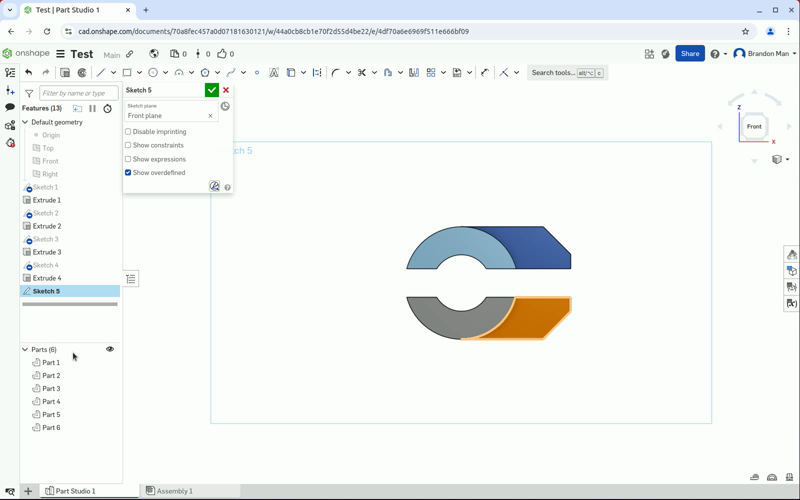
key(y)
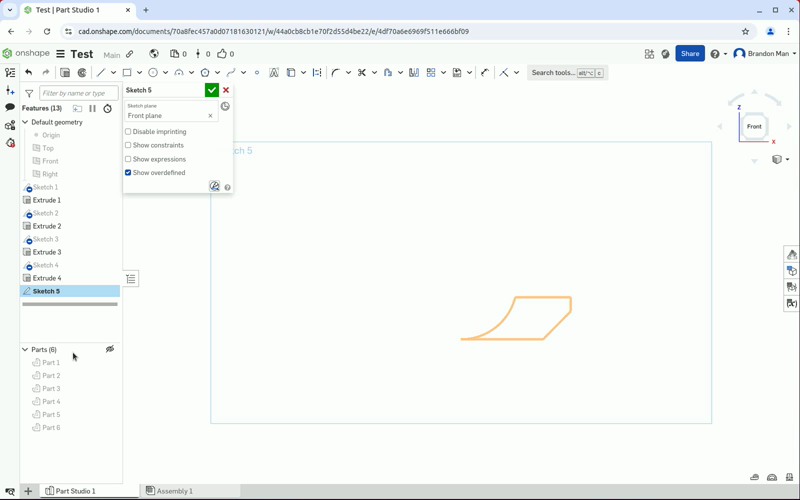
key(l)
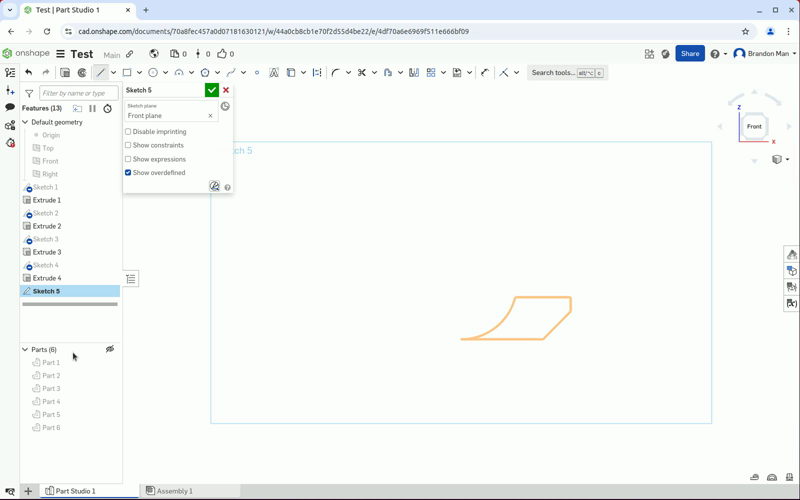
key_down(shift)
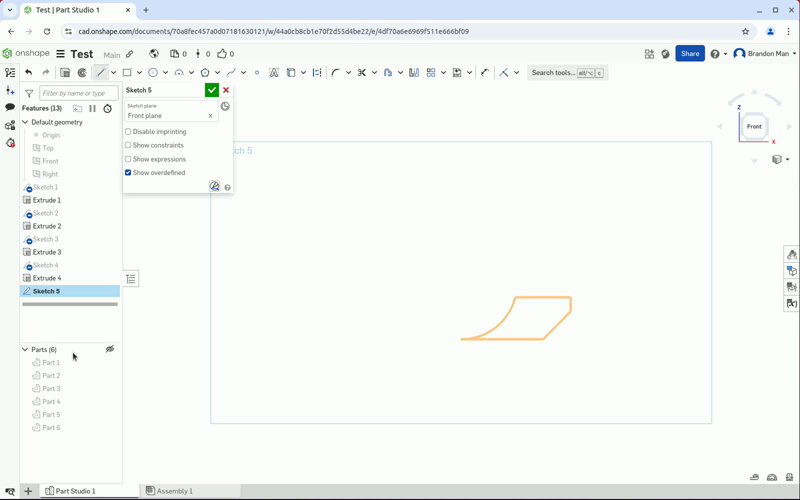
mouse_move(485, 297)
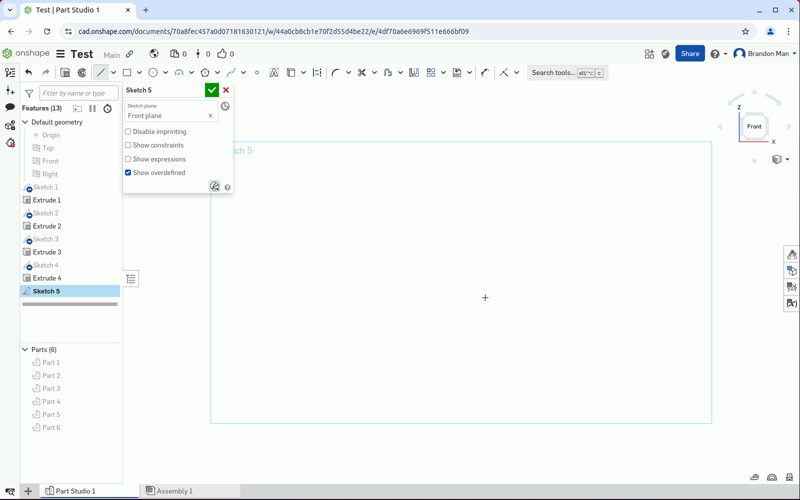
click(485, 297)
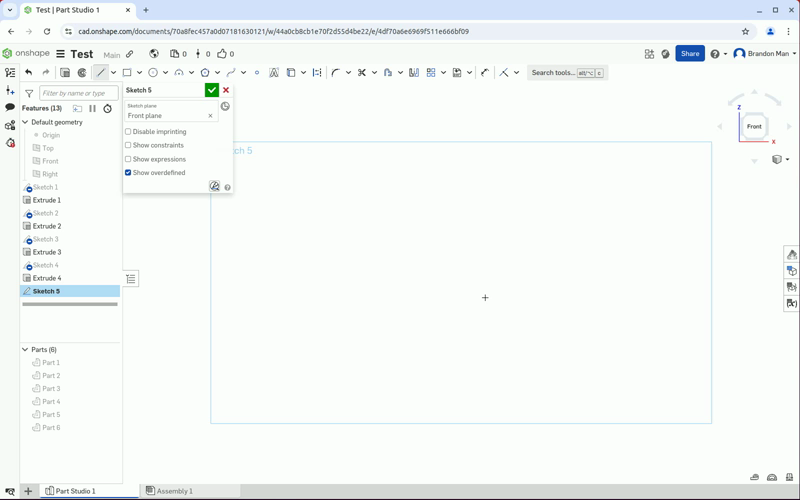
key_up(shift)
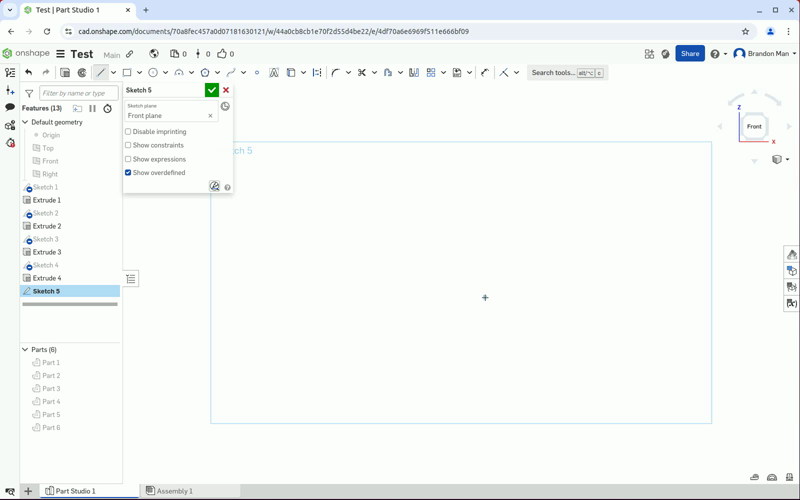
key_down(shift)
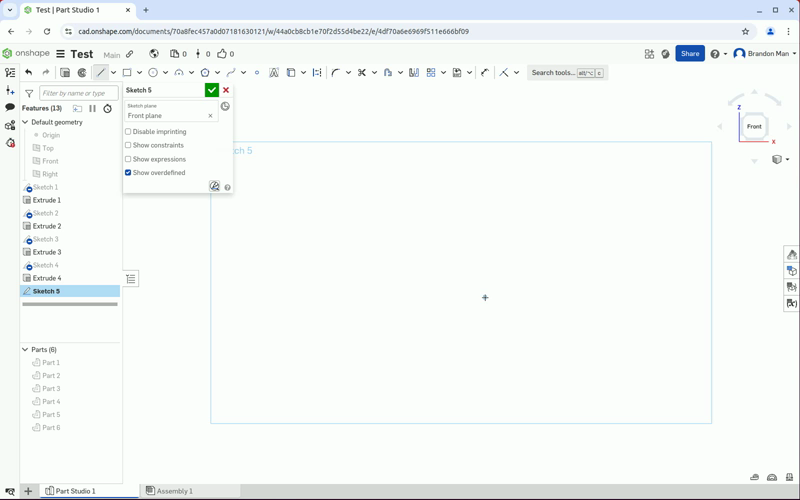
mouse_move(515, 297)
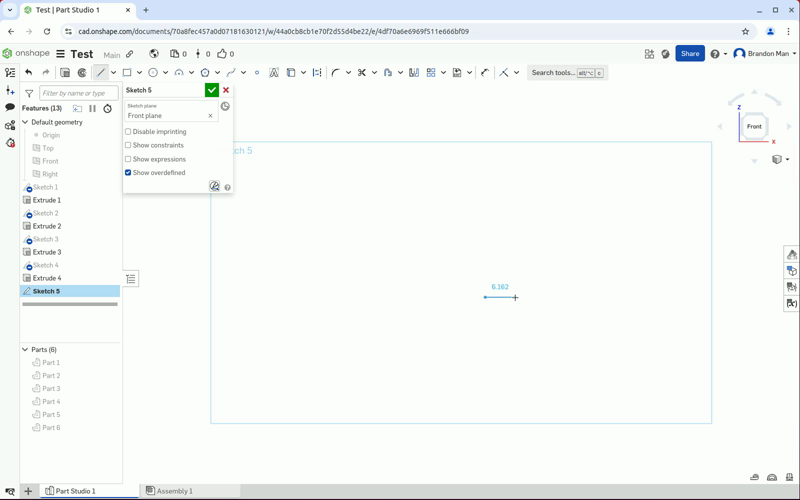
mouse_move(515, 297)
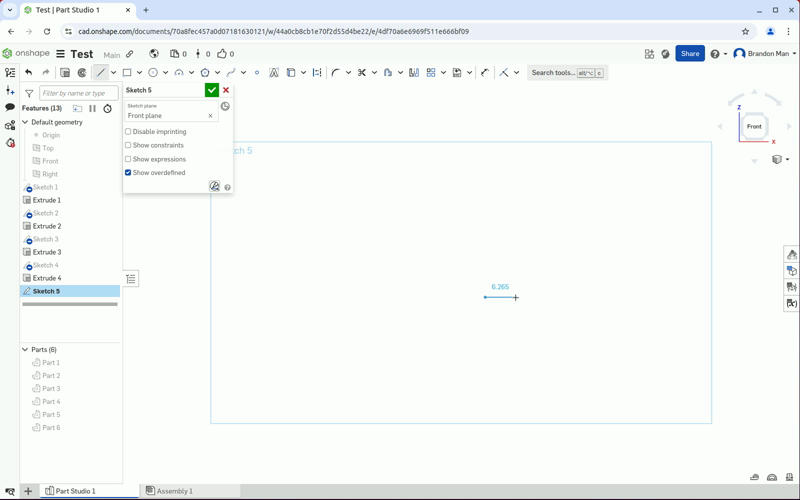
click(515, 297)
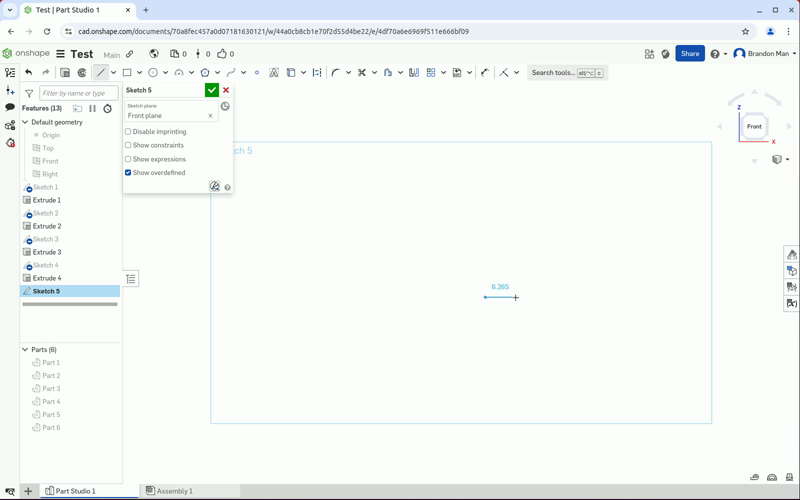
key_up(shift)
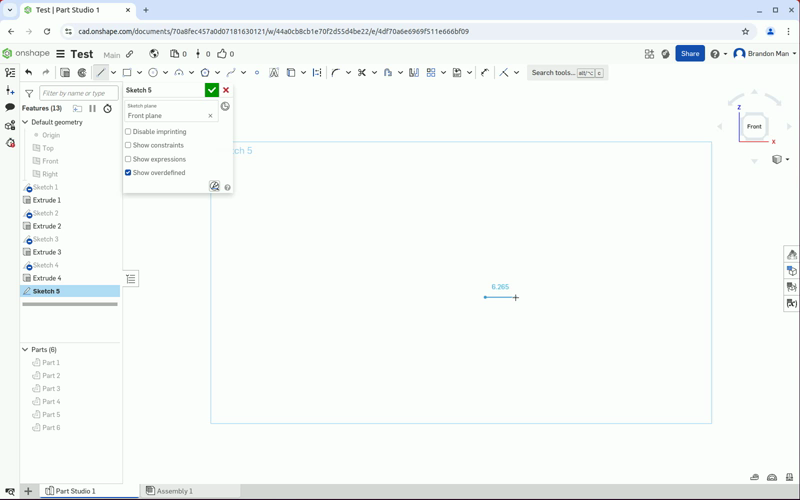
key_down(shift)
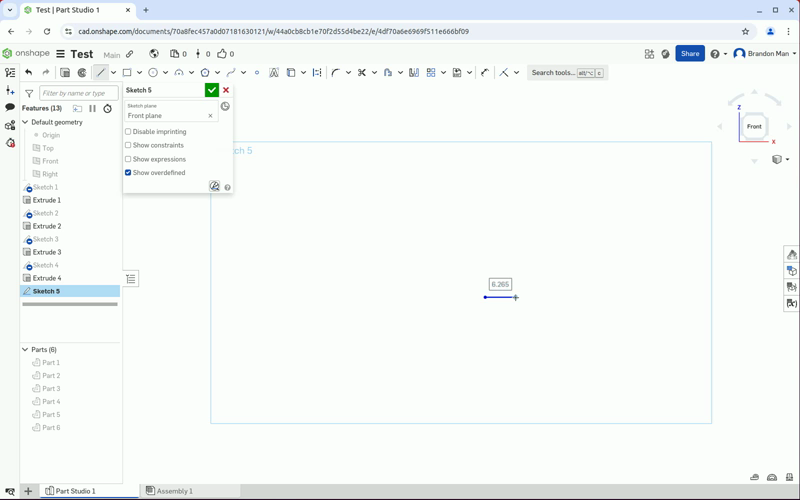
mouse_move(545, 297)
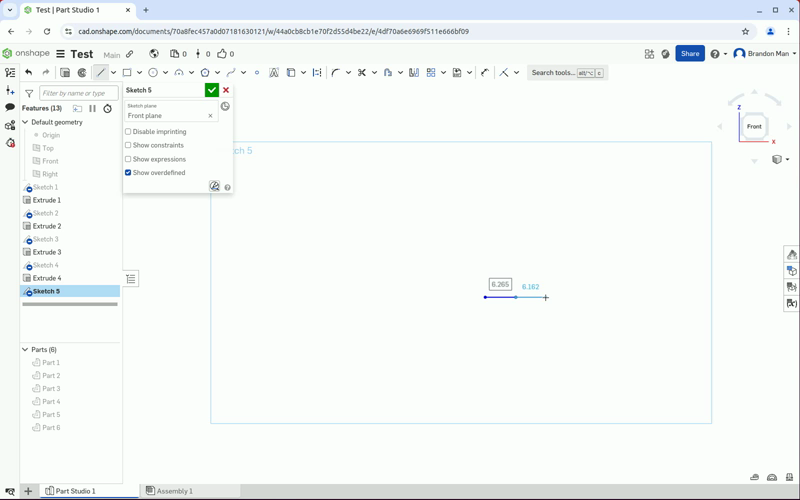
mouse_move(572, 297)
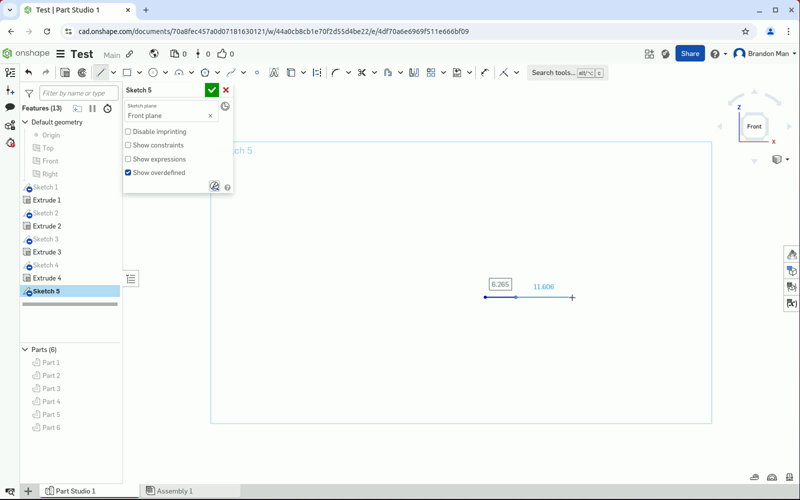
click(572, 297)
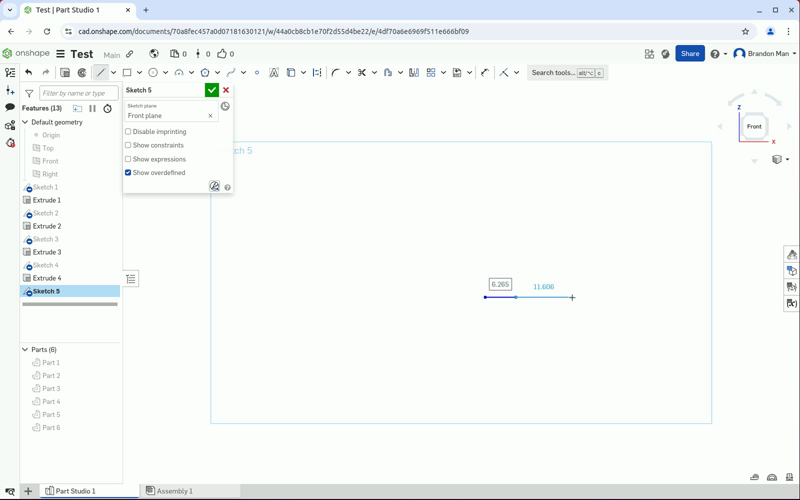
key_up(shift)
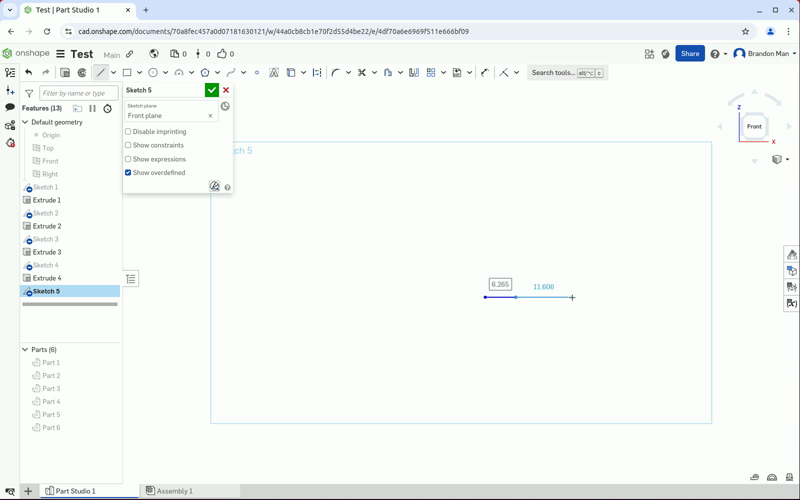
key_down(shift)
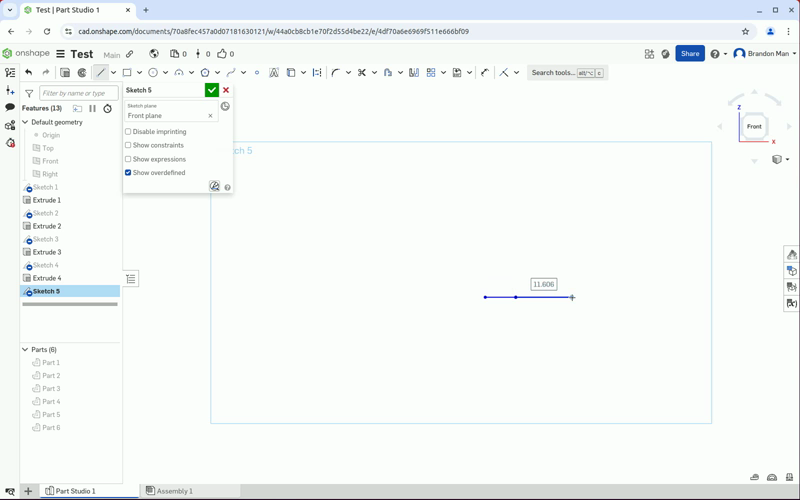
mouse_move(589, 297)
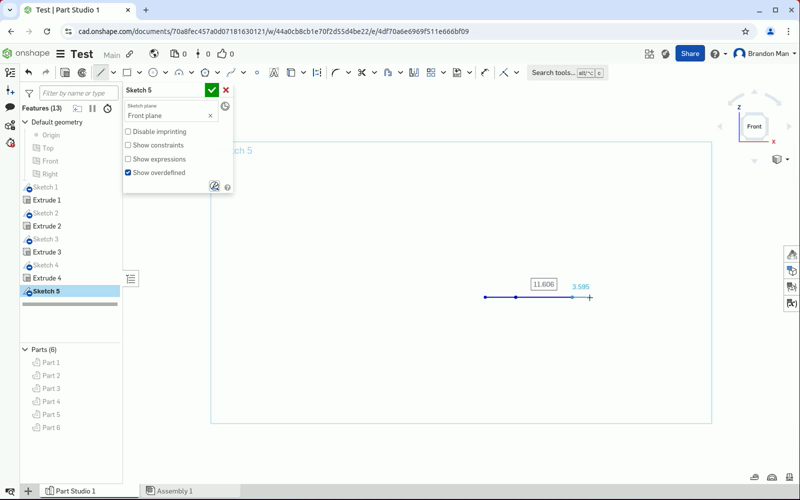
mouse_move(572, 268)
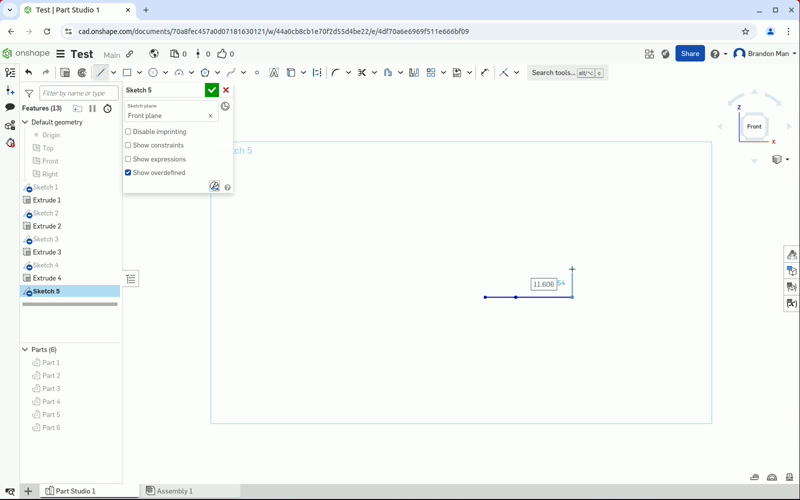
click(572, 268)
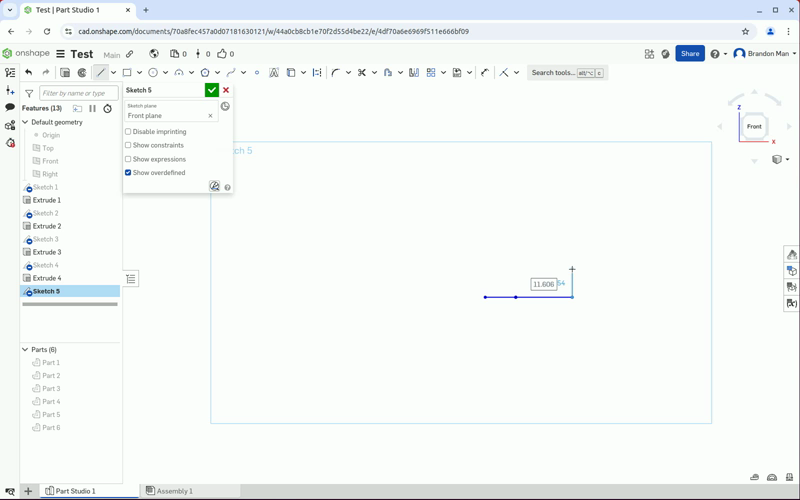
key_up(shift)
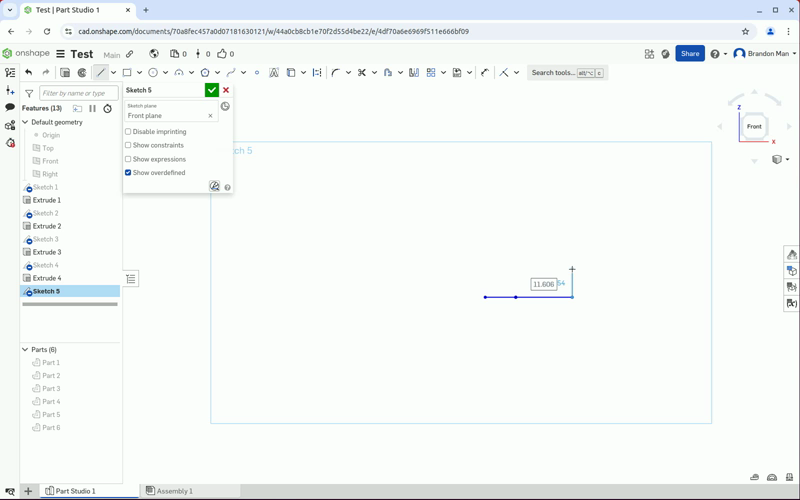
key_down(shift)
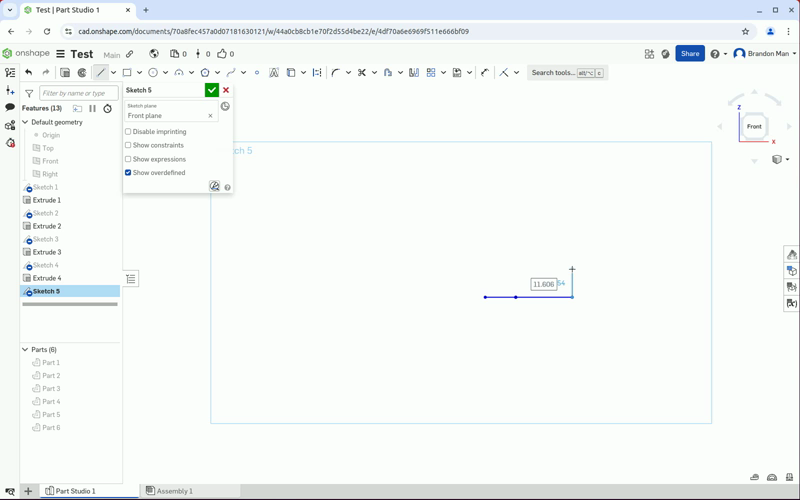
mouse_move(589, 268)
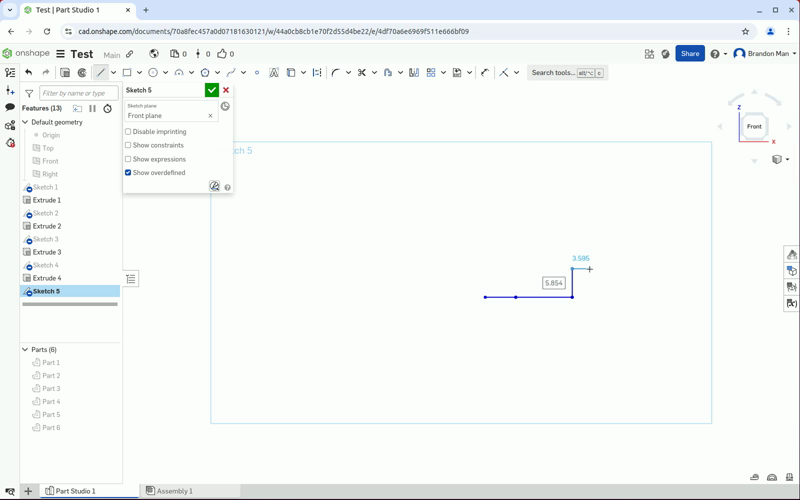
mouse_move(515, 268)
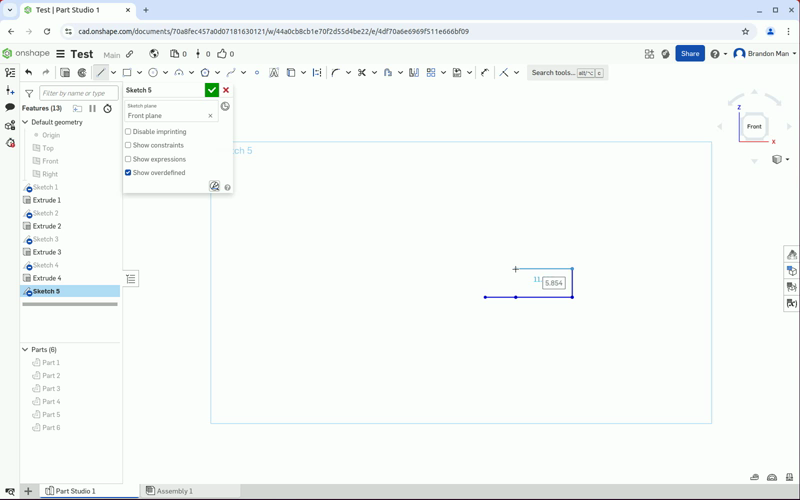
click(515, 268)
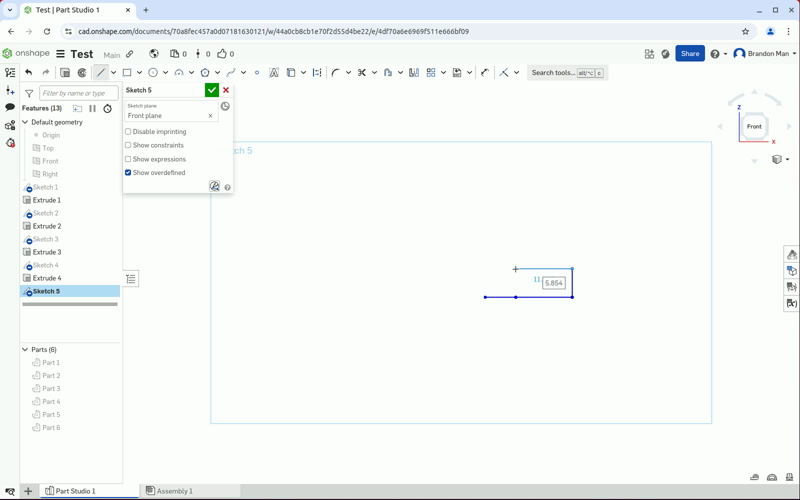
key_up(shift)
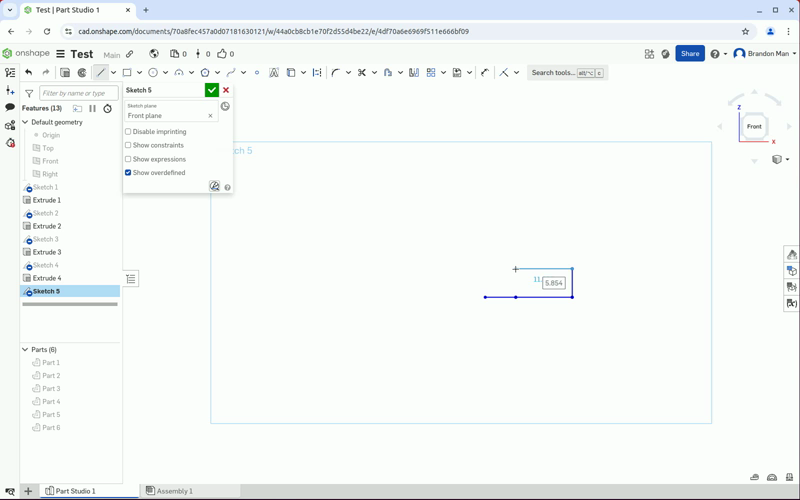
key_down(shift)
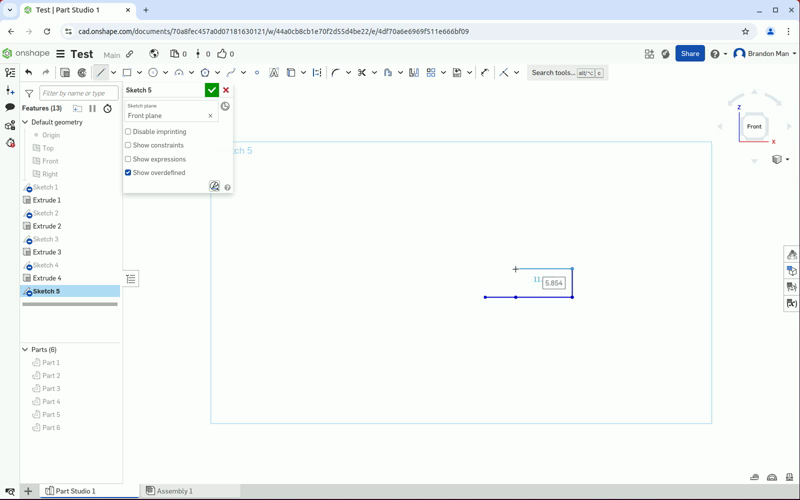
mouse_move(545, 268)
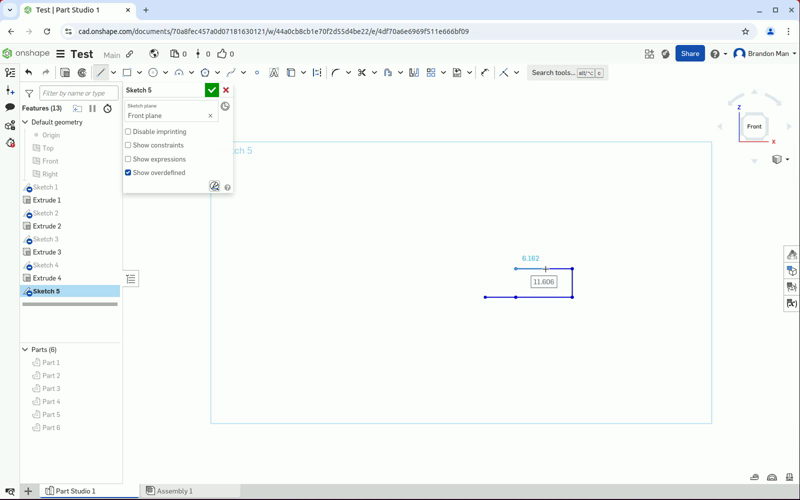
mouse_move(485, 268)
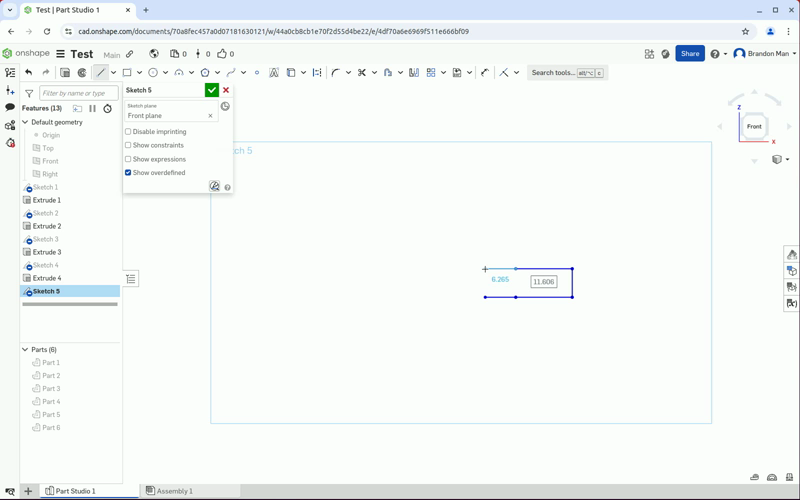
click(485, 268)
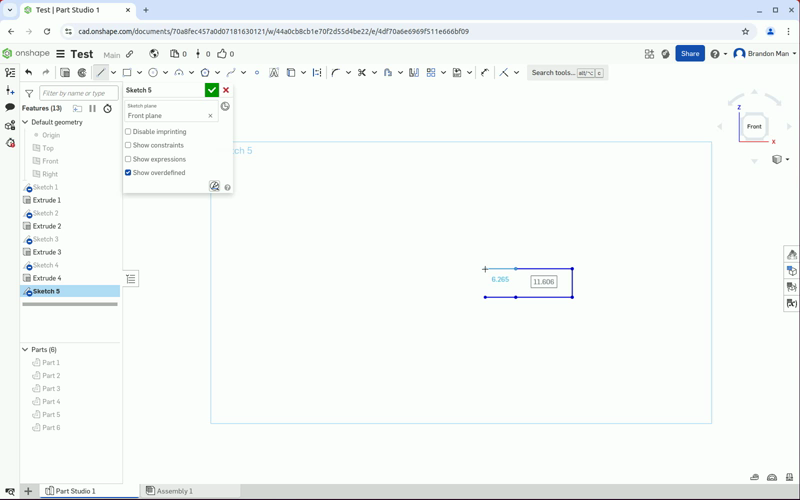
key_up(shift)
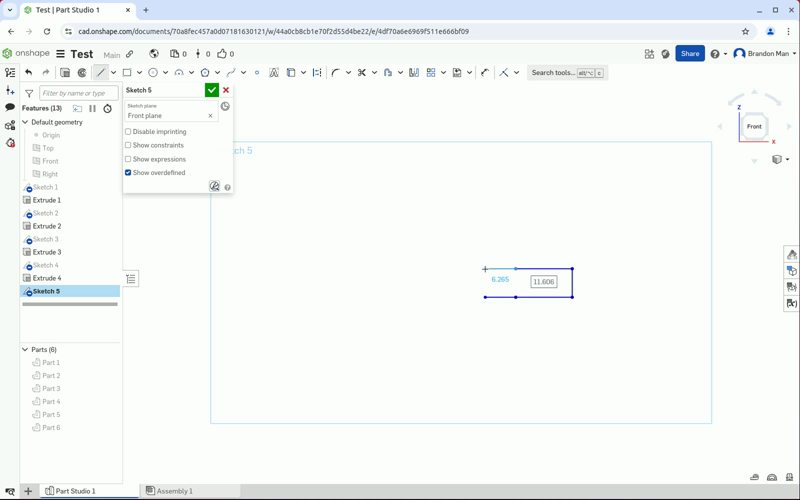
key(esc)
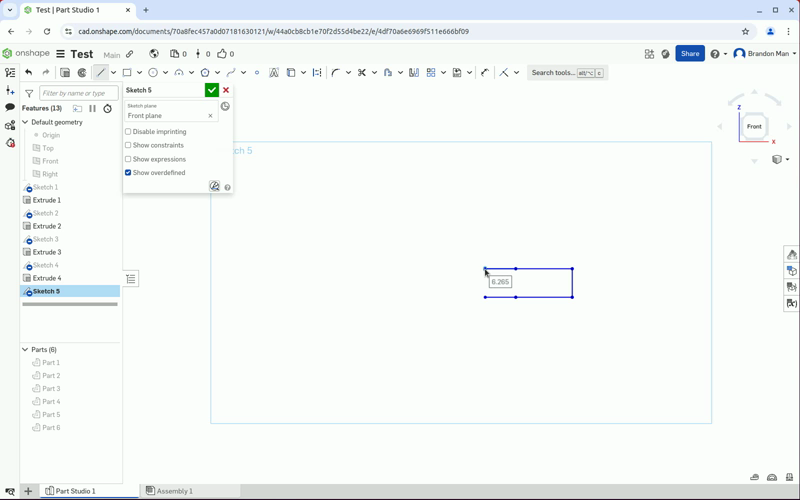
key(a)
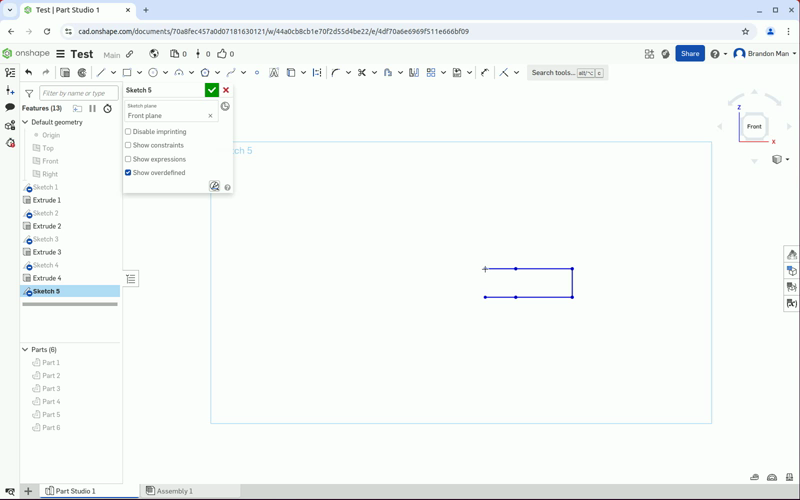
mouse_move(485, 268)
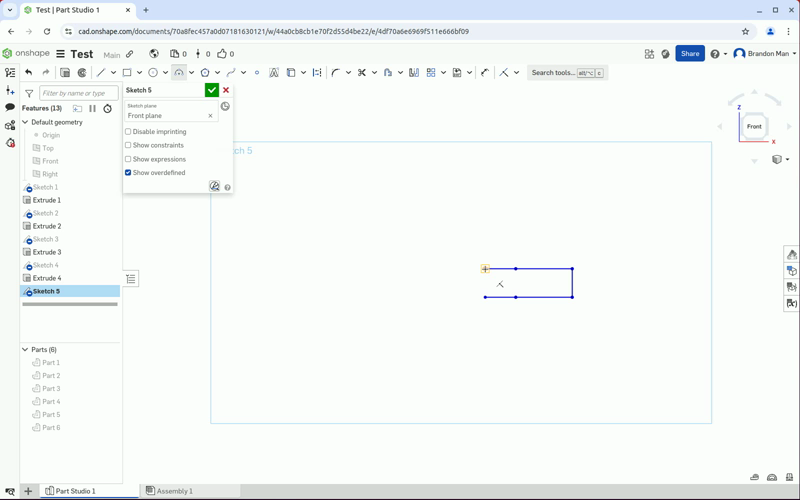
click(485, 268)
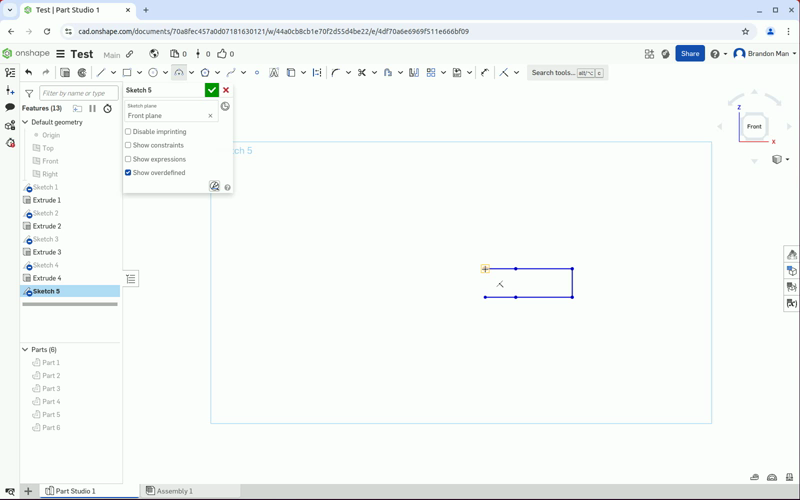
mouse_move(485, 297)
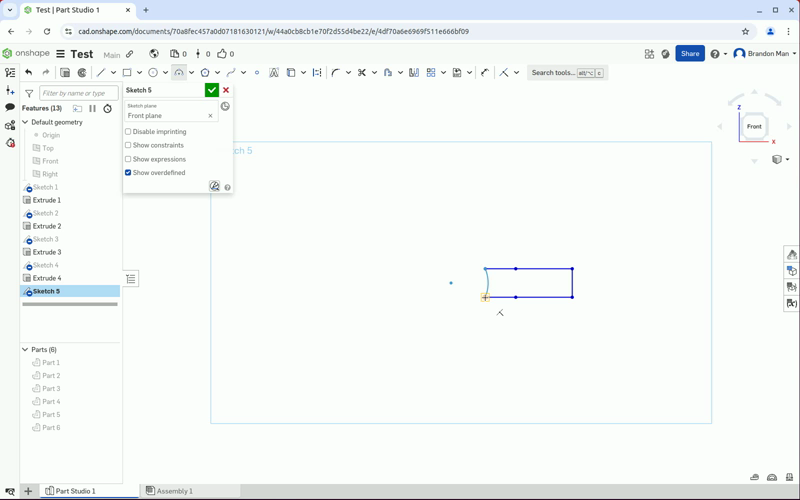
click(485, 297)
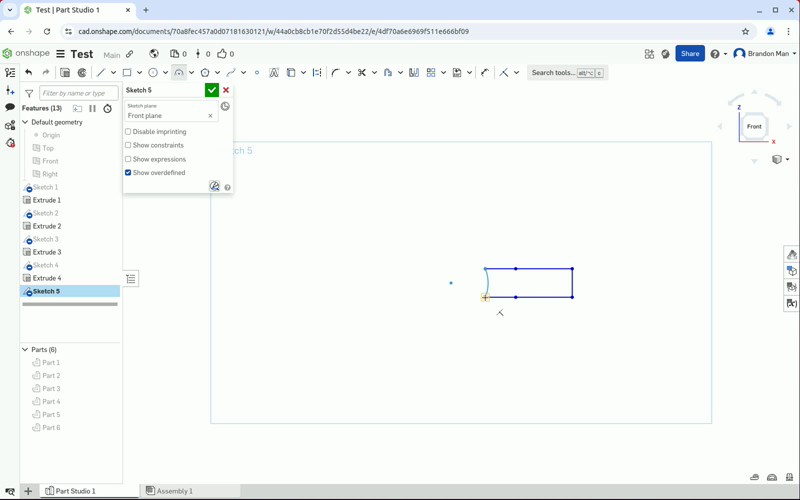
key_down(shift)
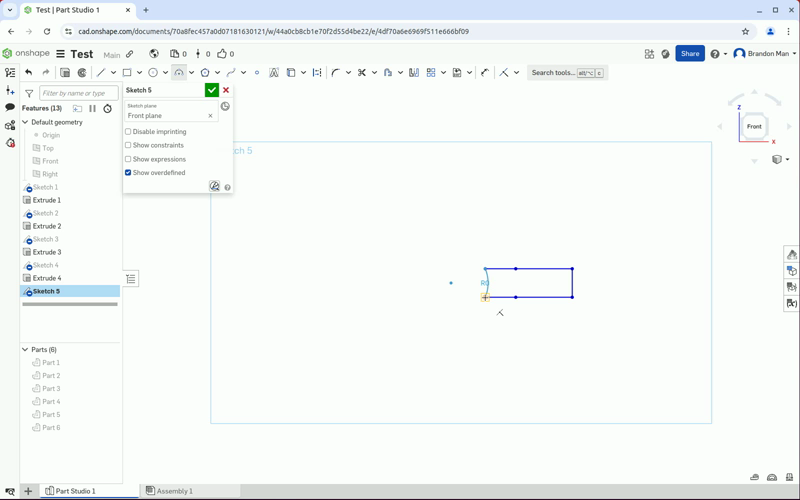
mouse_move(489, 282)
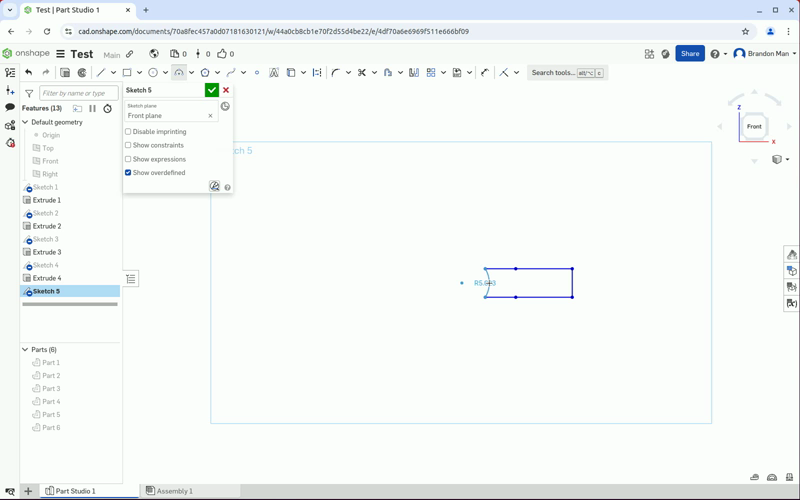
click(489, 282)
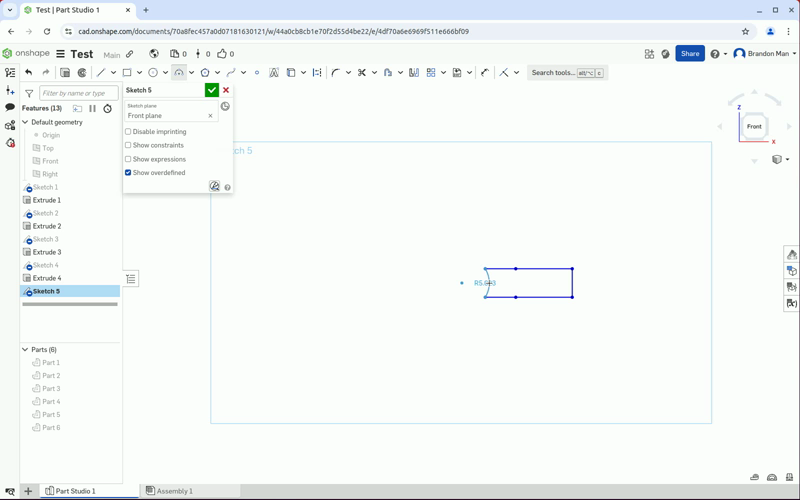
key_up(shift)
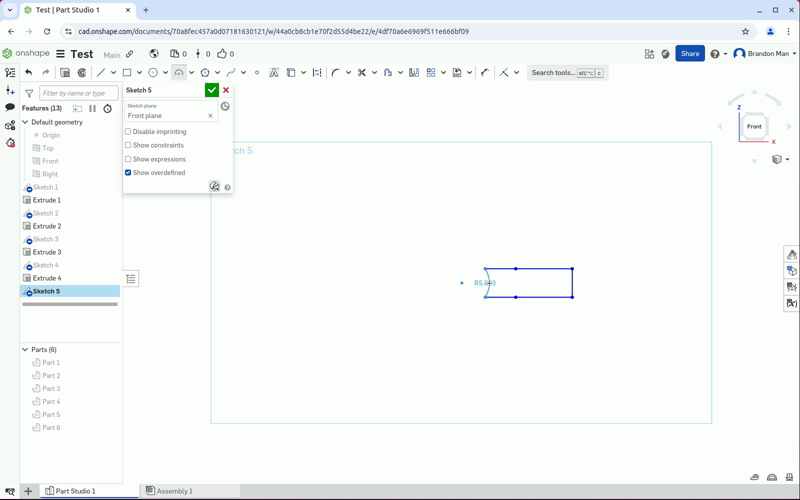
key(esc)
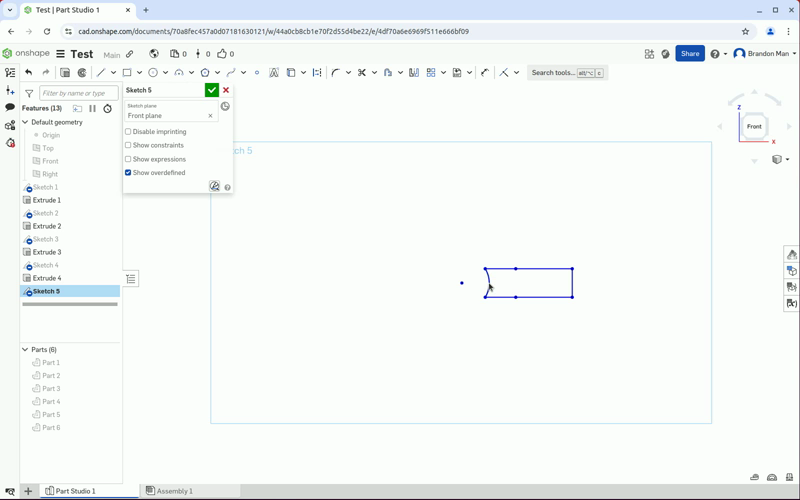
mouse_move(514, 284)
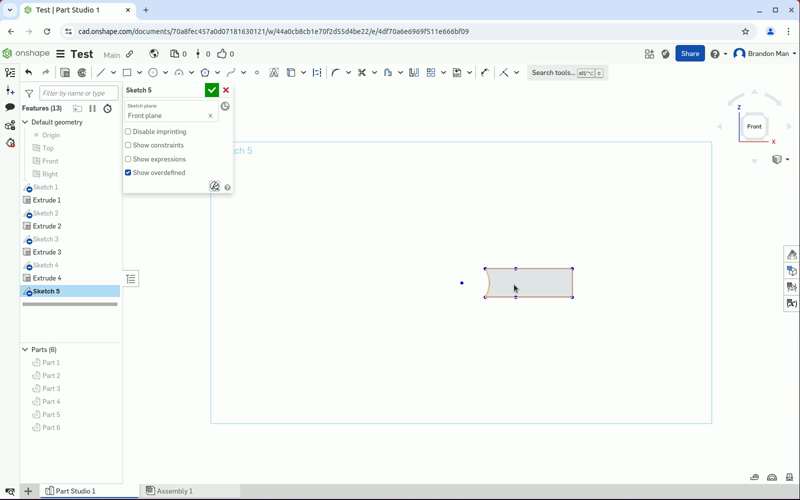
click(514, 284)
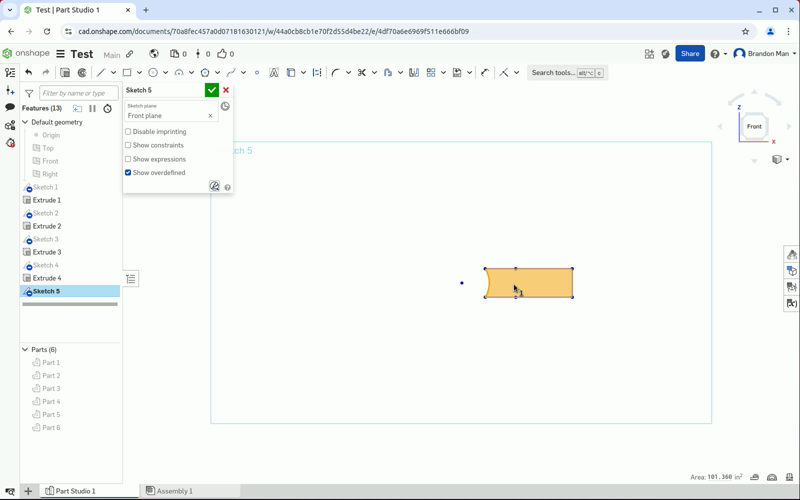
mouse_move(73, 352)
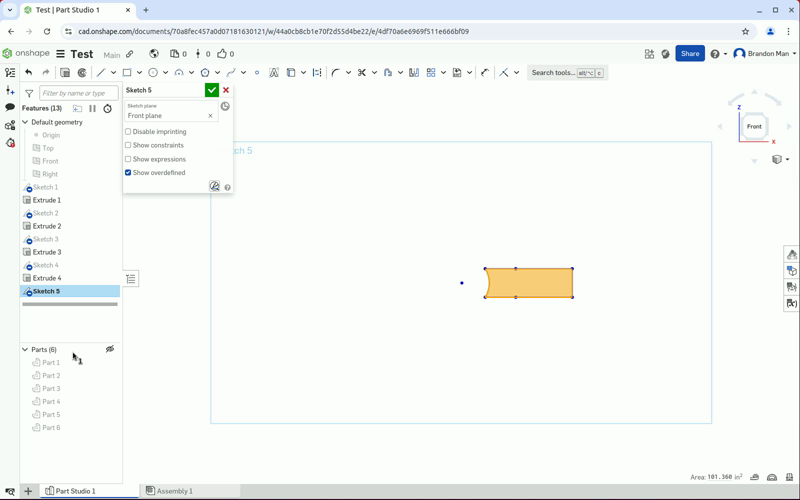
key(shift+y)
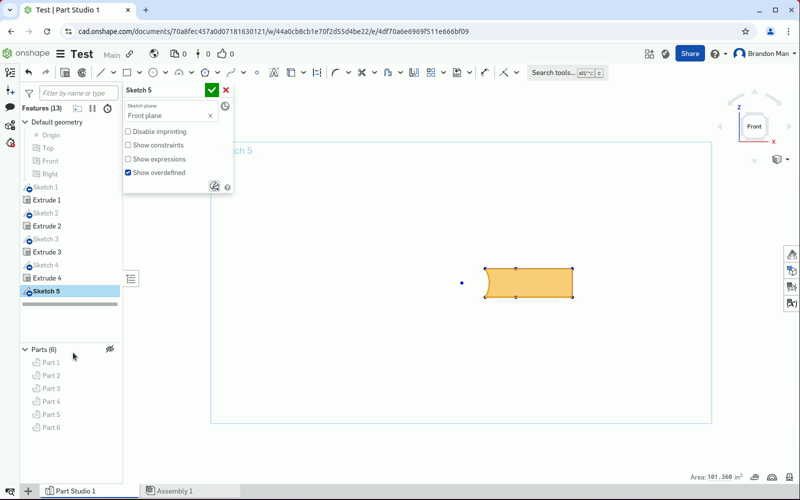
key(shift+e)
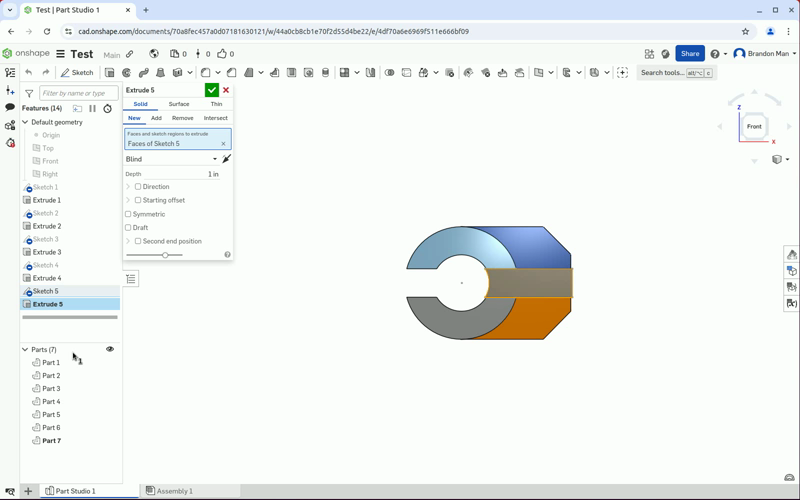
mouse_move(143, 106)
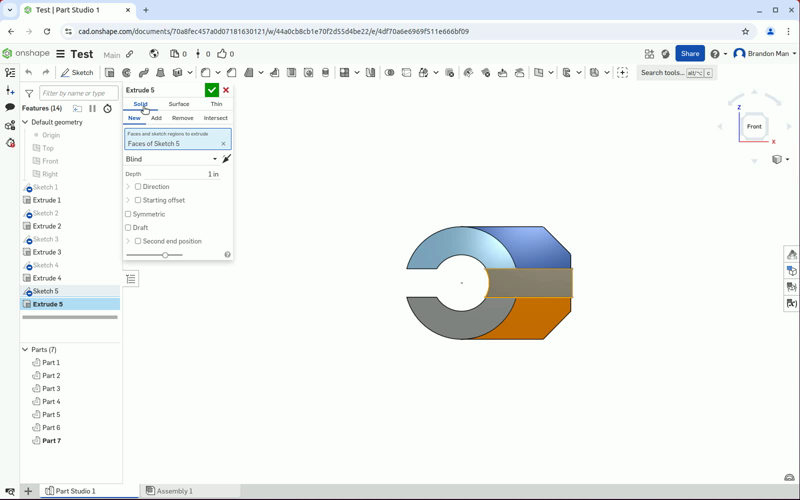
click(143, 106)
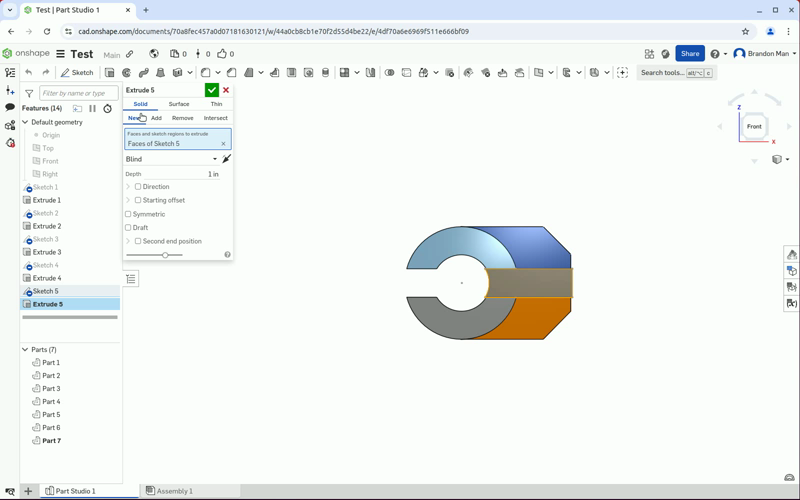
mouse_move(137, 120)
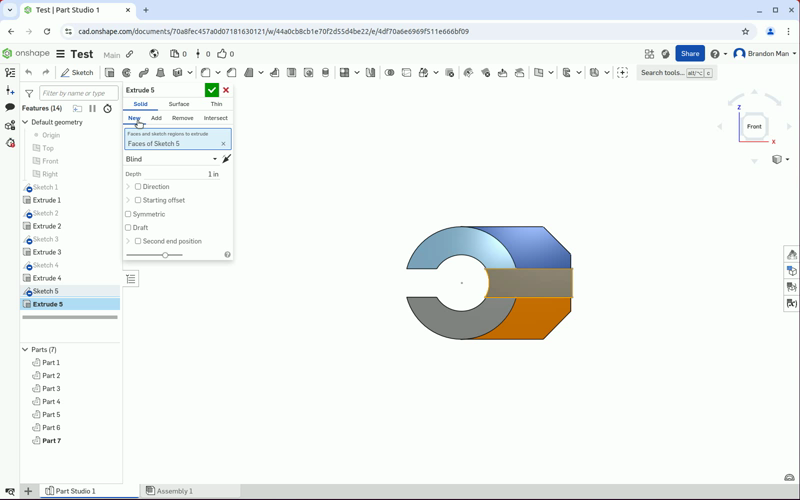
click(137, 120)
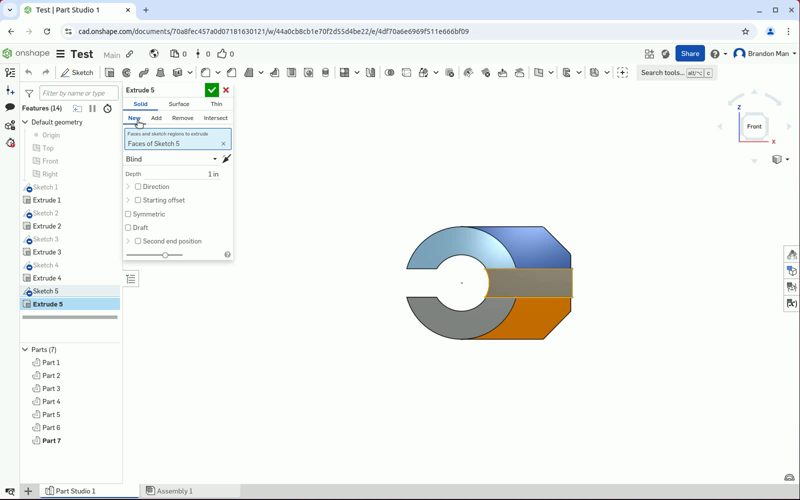
key(tab, 4)
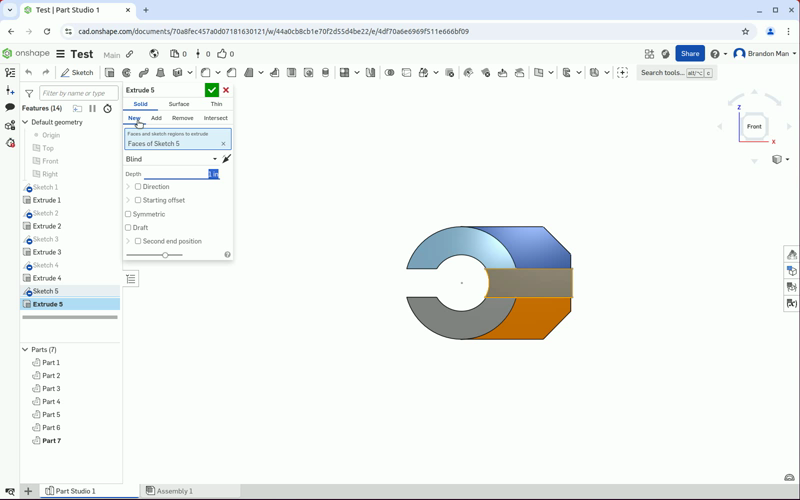
text(11.554)
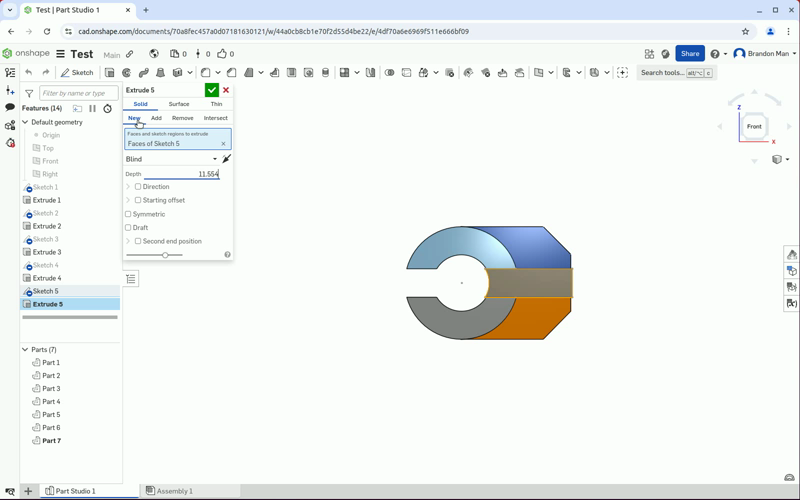
key(enter)
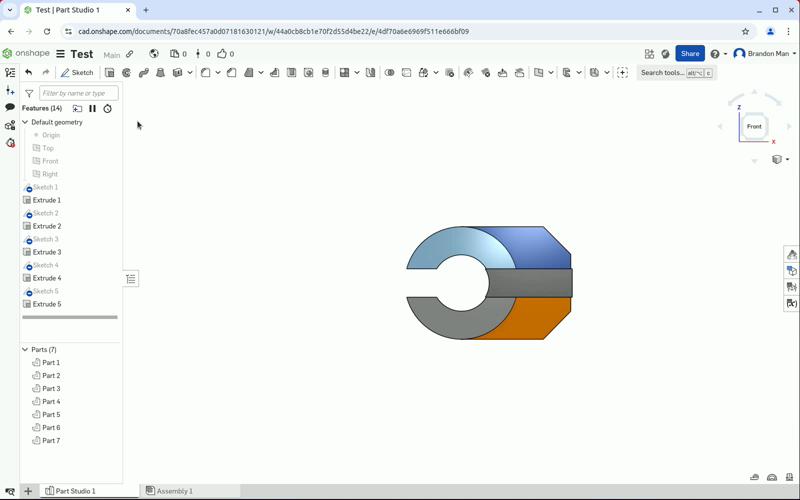
key(shift+h)
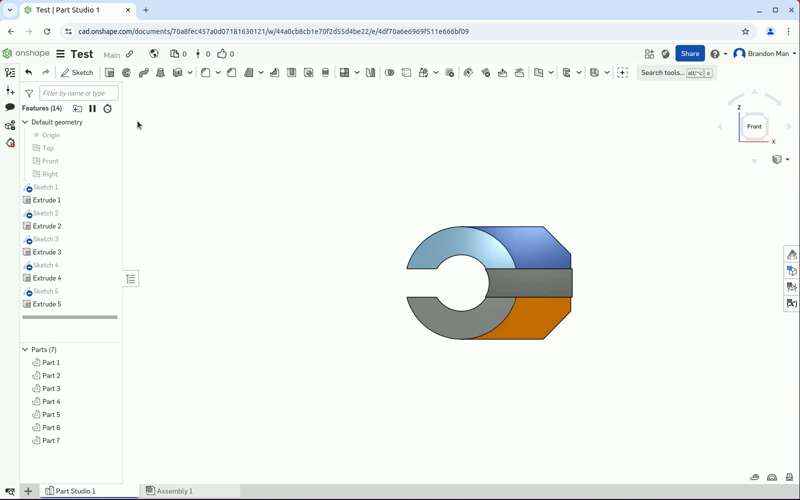
key(shift+h)
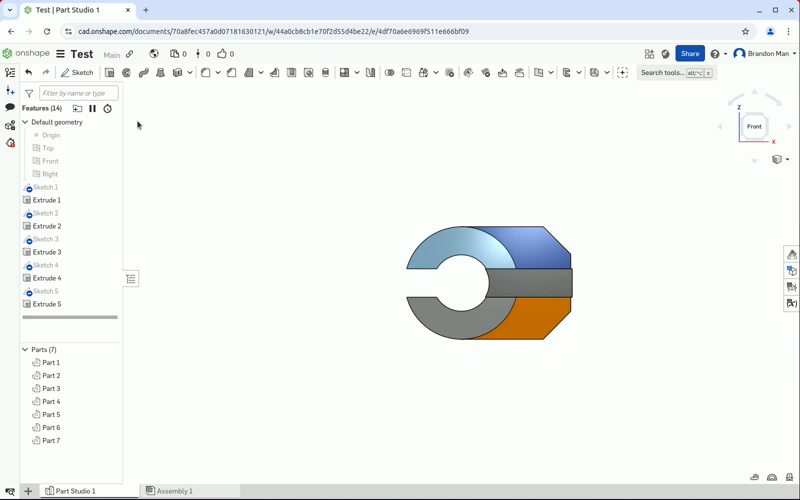
mouse_move(73, 189)
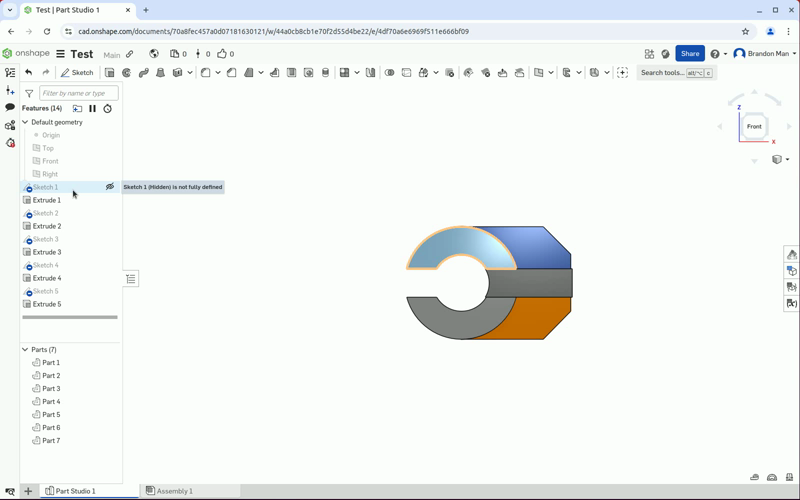
click(73, 189)
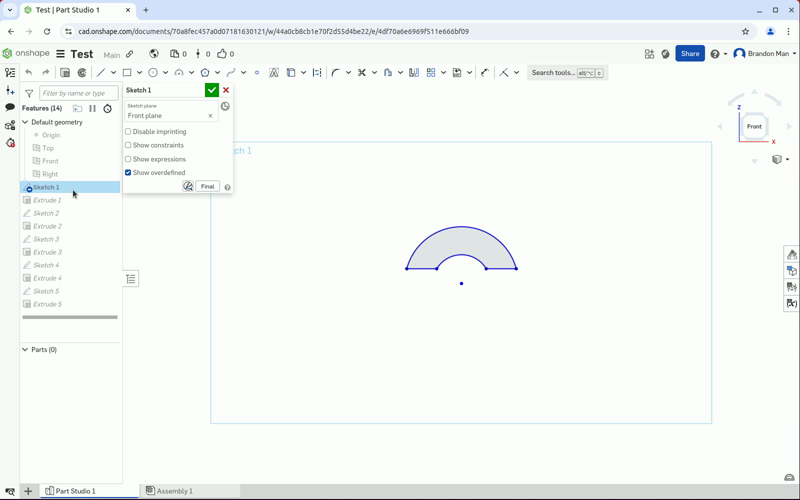
mouse_move(229, 92)
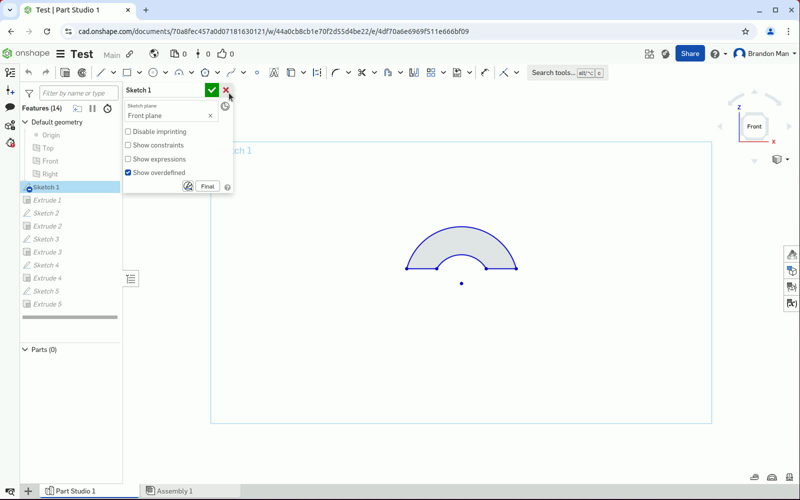
click(229, 92)
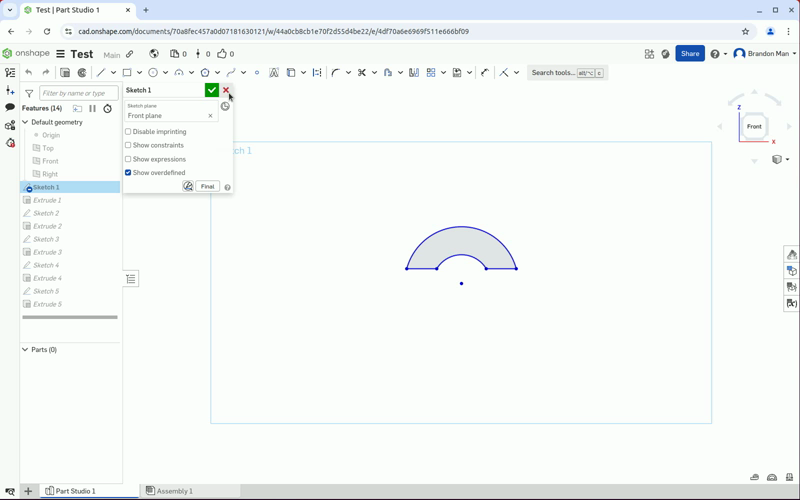
key(shift+s)
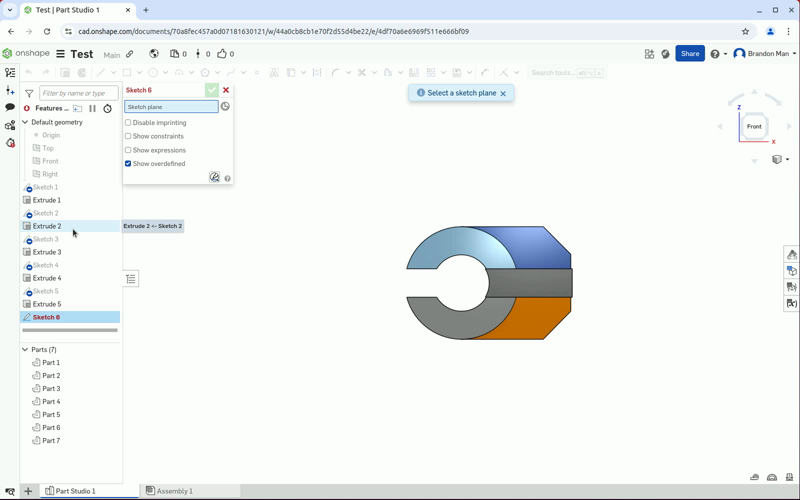
scroll(3)
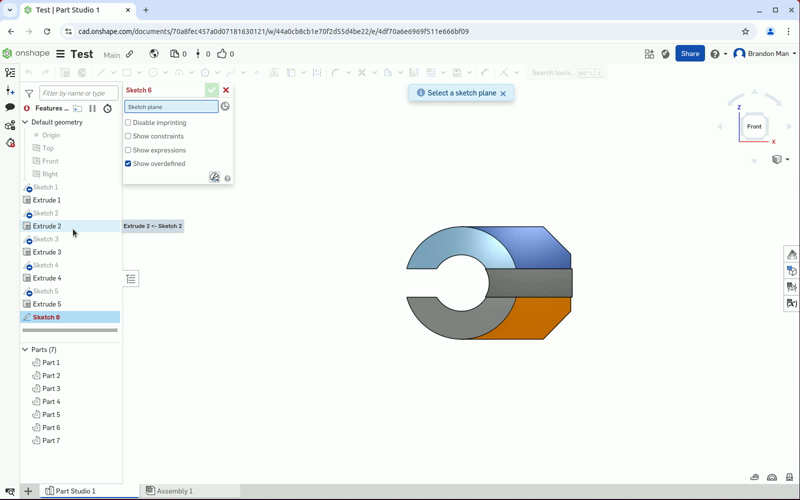
mouse_move(73, 163)
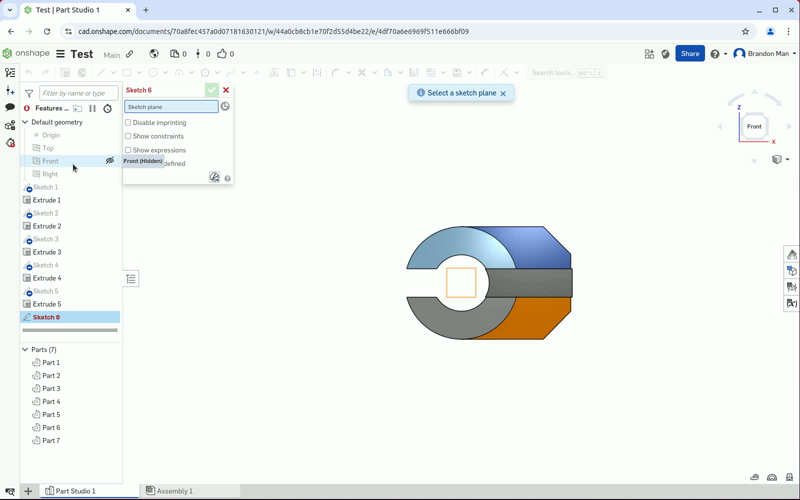
click(73, 163)
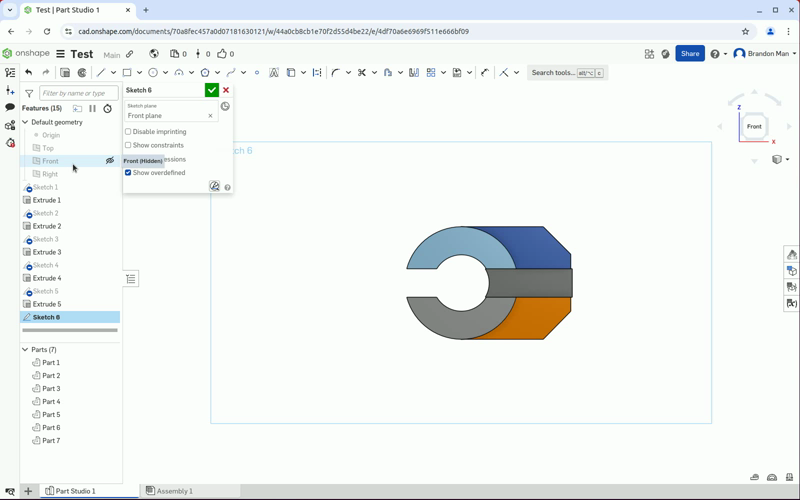
mouse_move(73, 352)
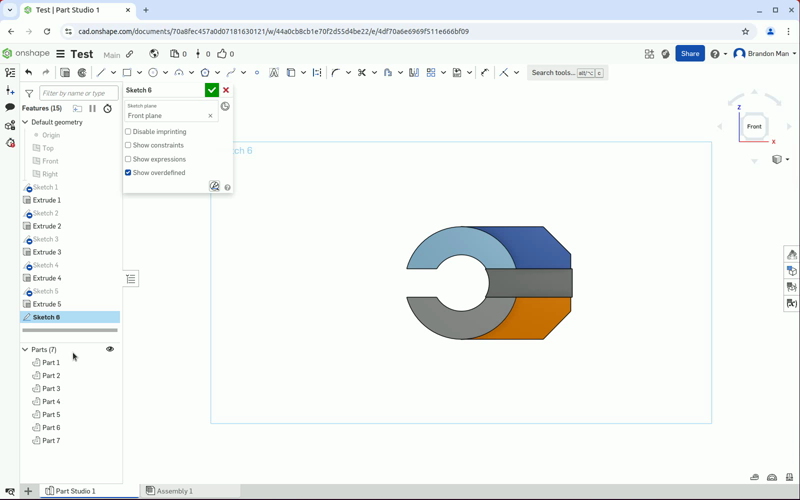
key(y)
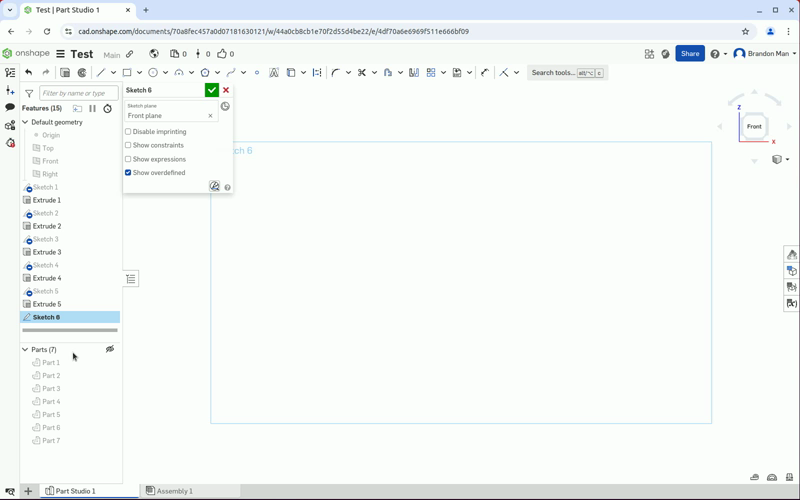
key(l)
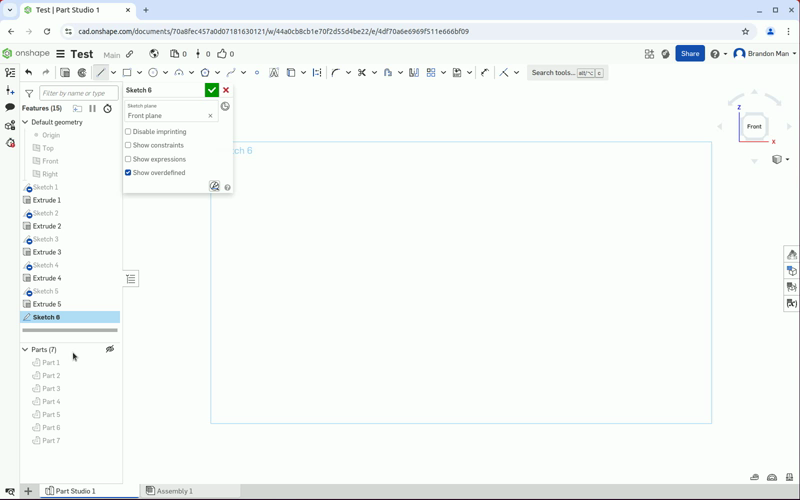
key_down(shift)
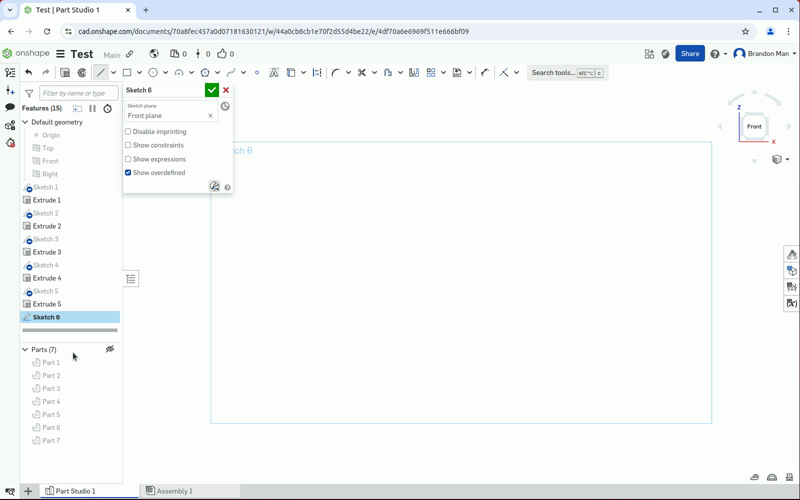
mouse_move(406, 297)
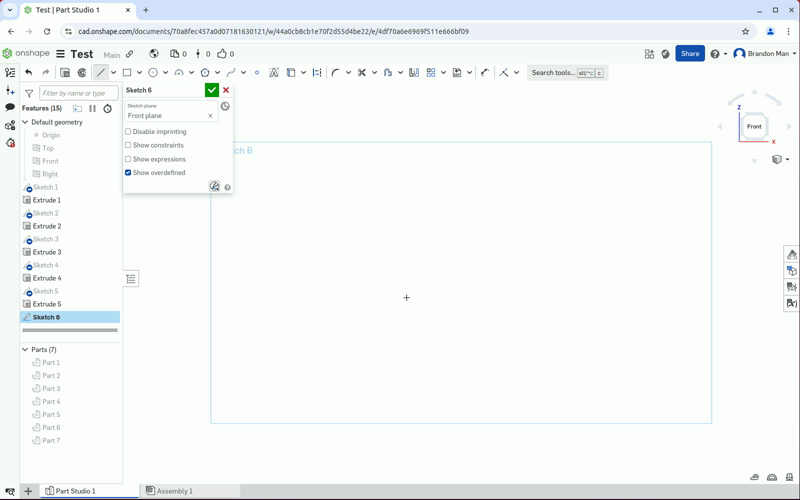
click(406, 297)
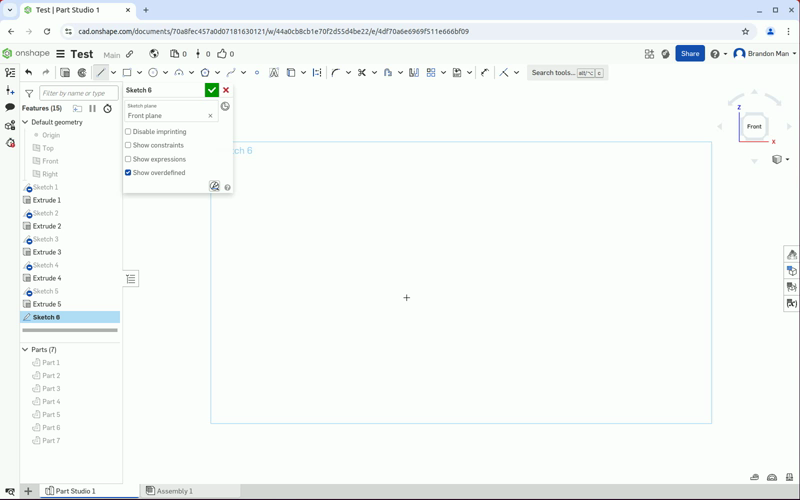
key_up(shift)
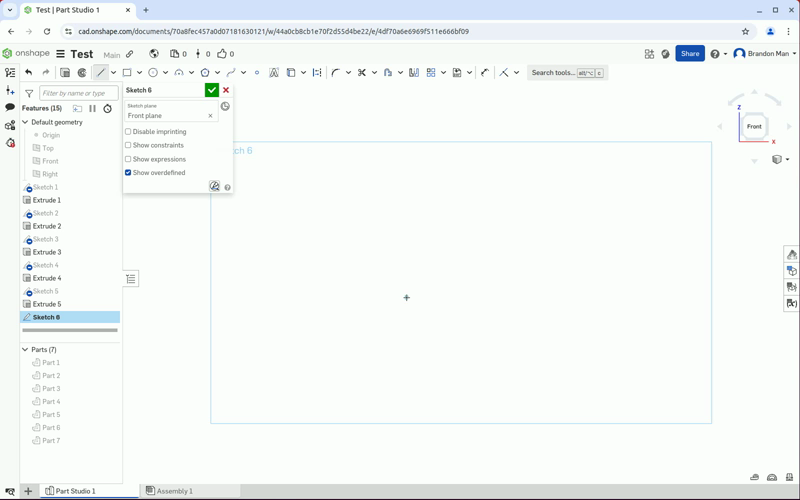
key_down(shift)
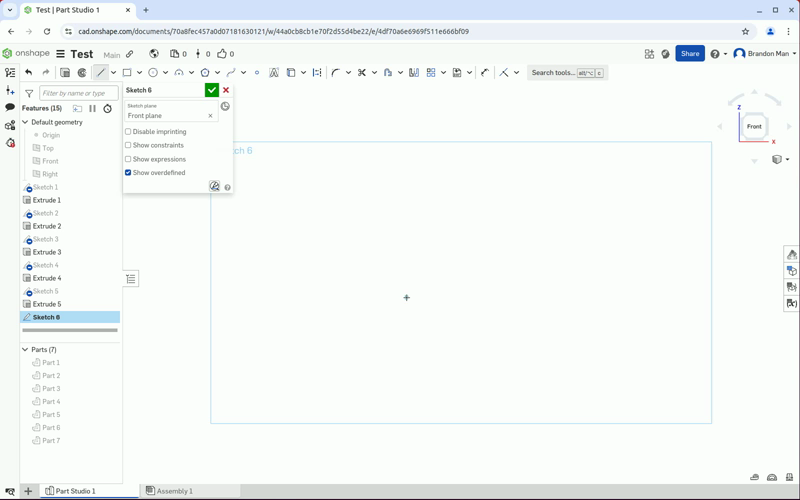
mouse_move(436, 297)
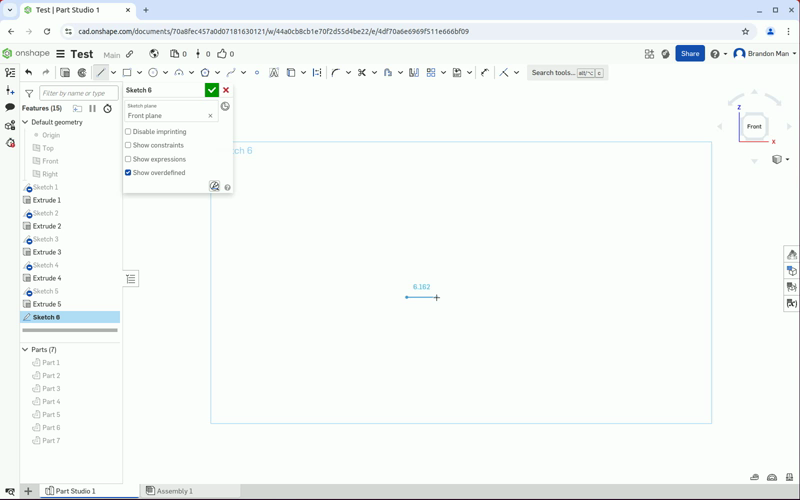
mouse_move(438, 297)
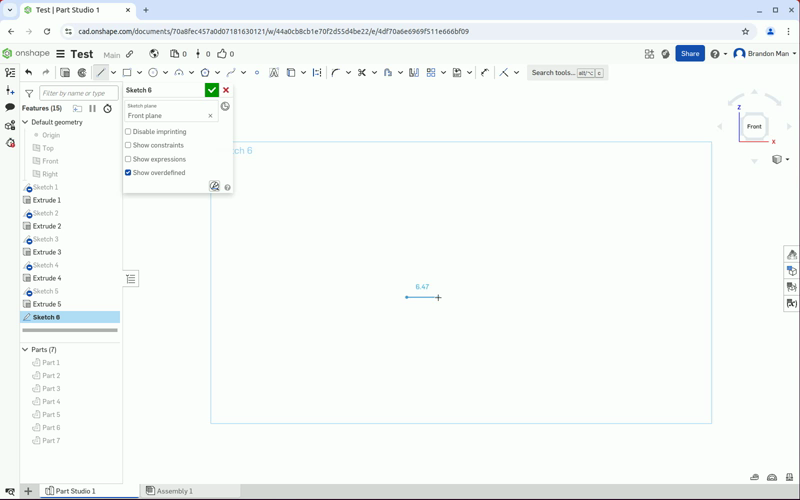
click(438, 297)
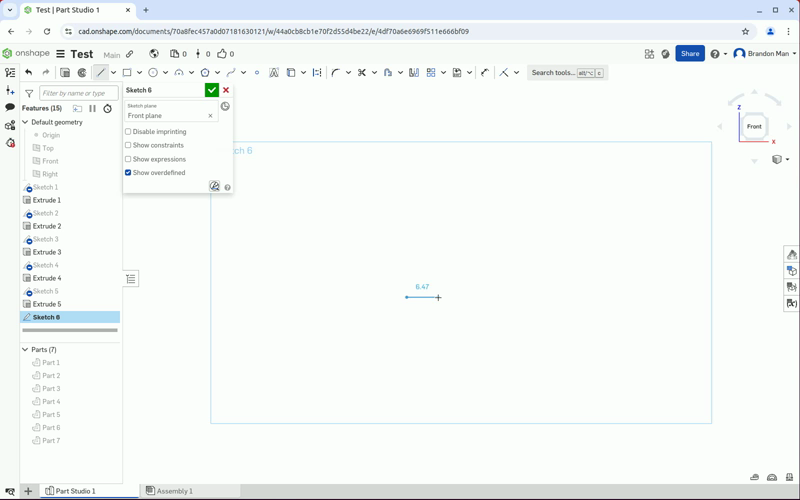
key_up(shift)
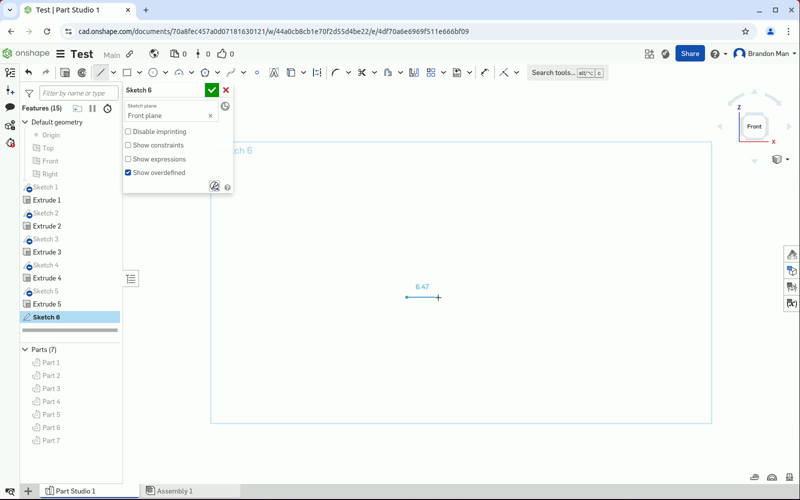
key(esc)
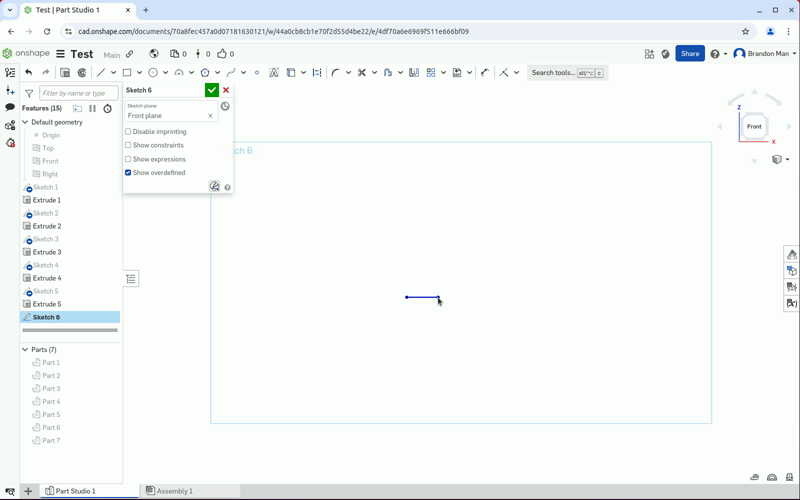
key(a)
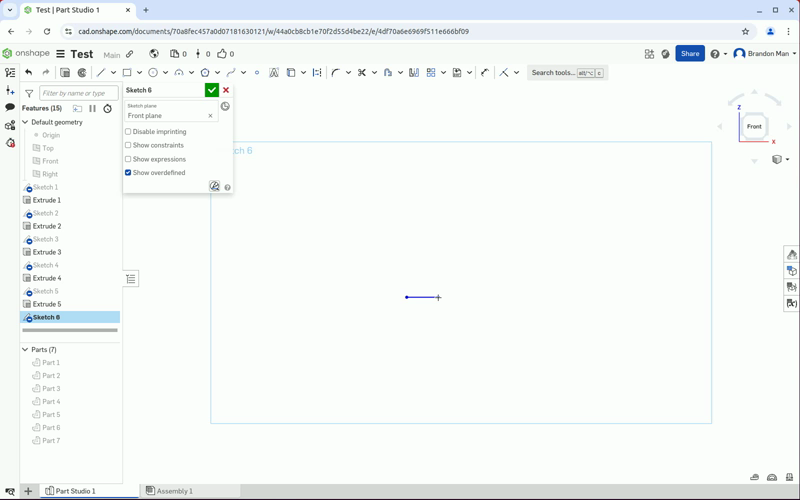
mouse_move(438, 297)
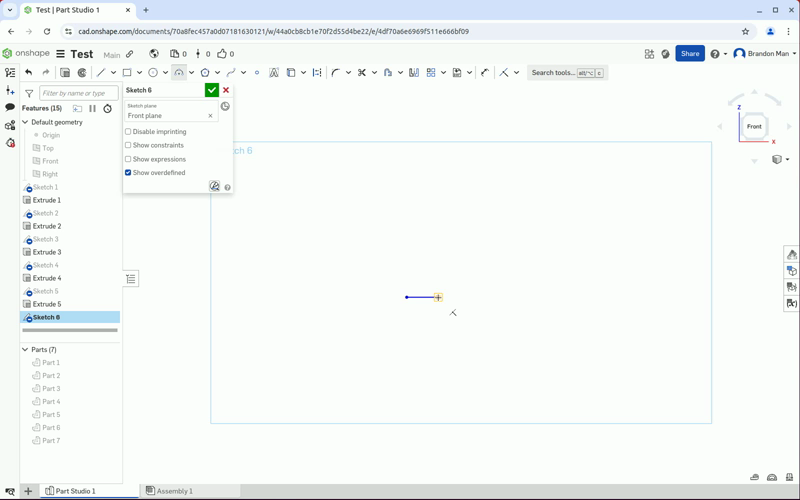
click(438, 297)
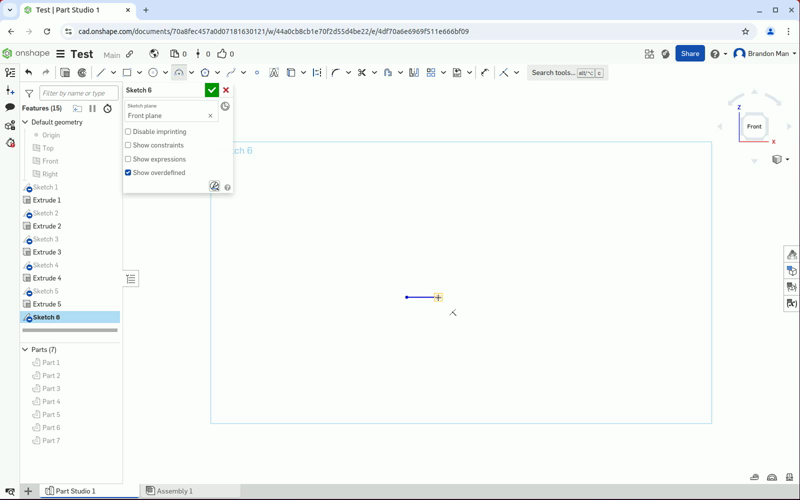
key_down(shift)
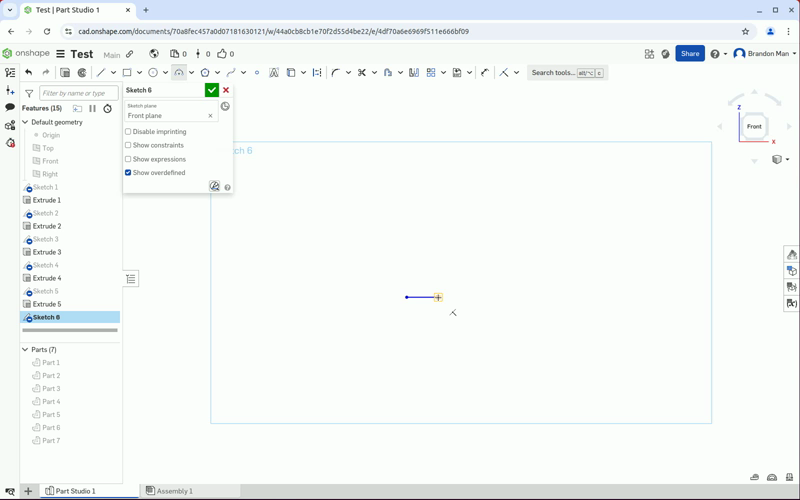
mouse_move(438, 267)
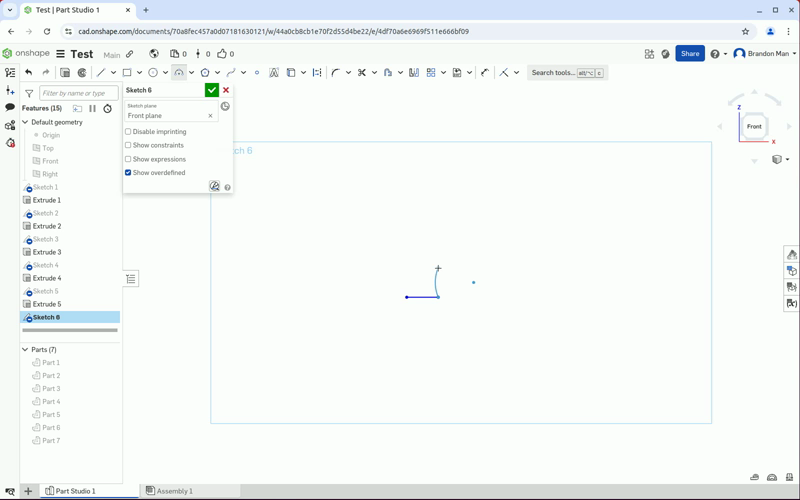
click(438, 267)
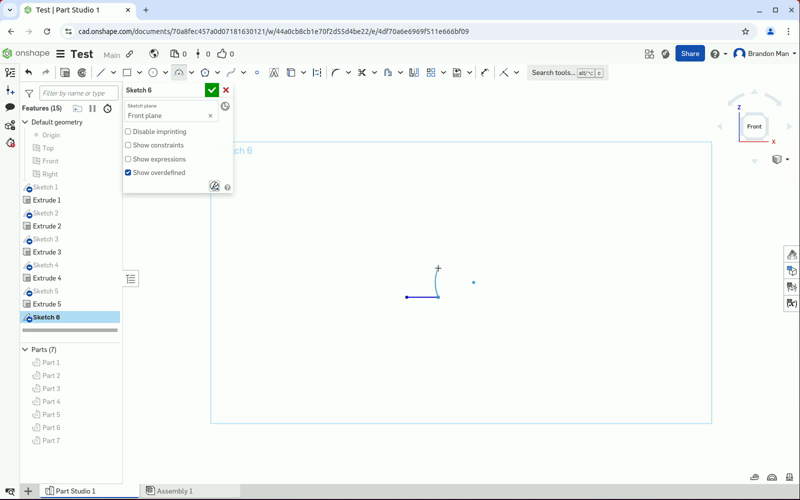
mouse_move(434, 282)
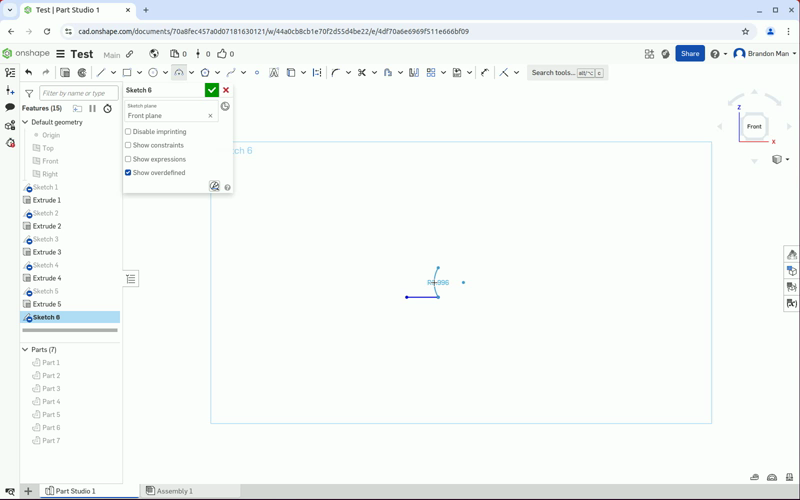
click(434, 282)
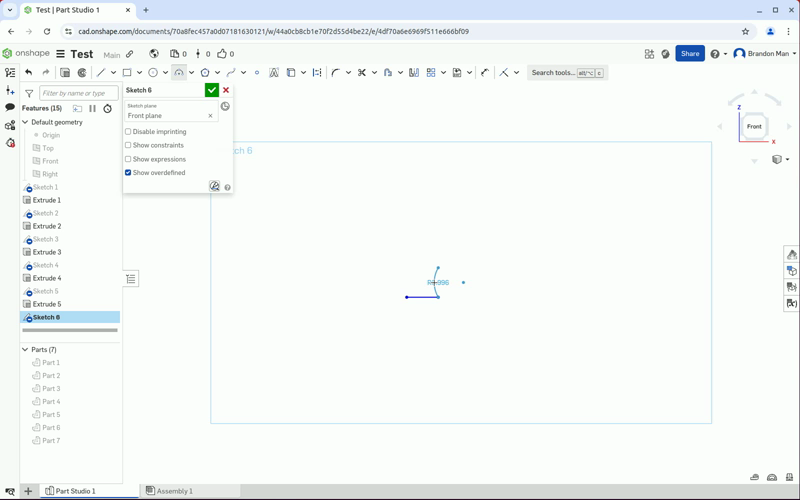
key_up(shift)
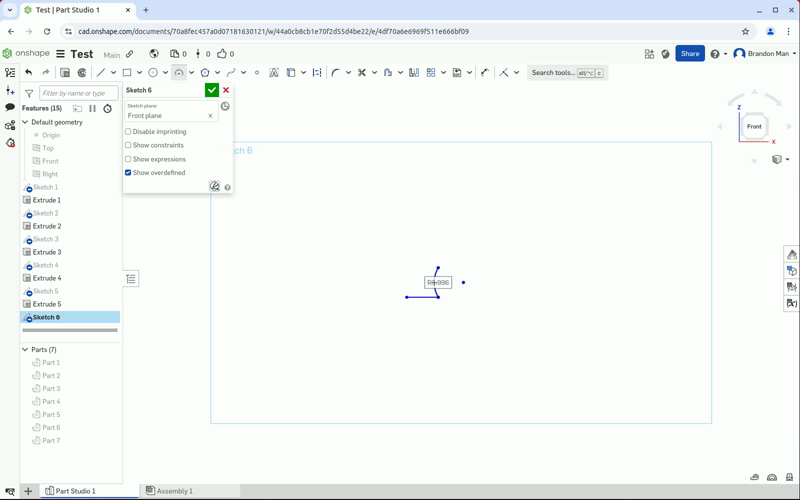
key(esc)
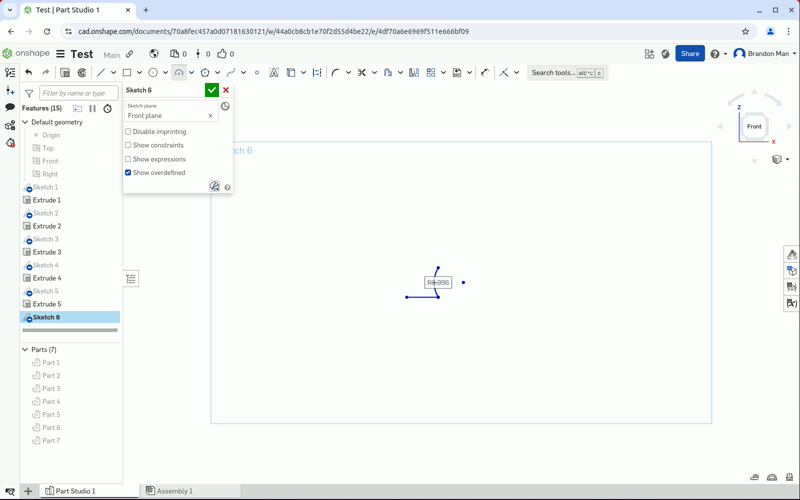
key(l)
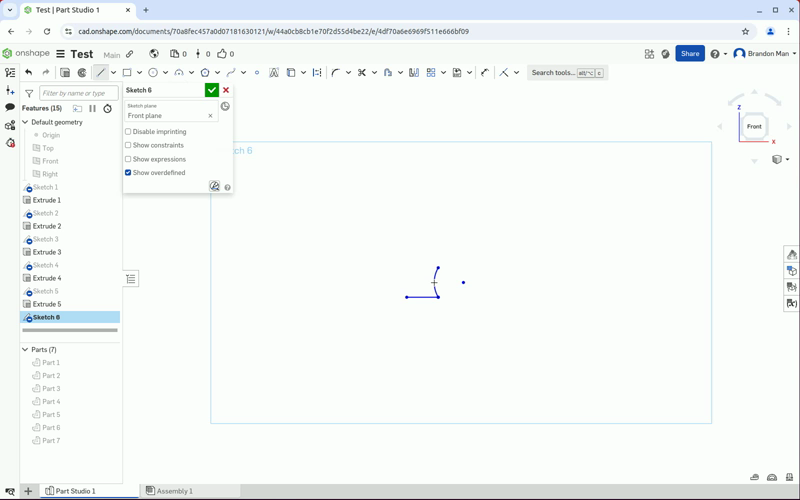
mouse_move(438, 267)
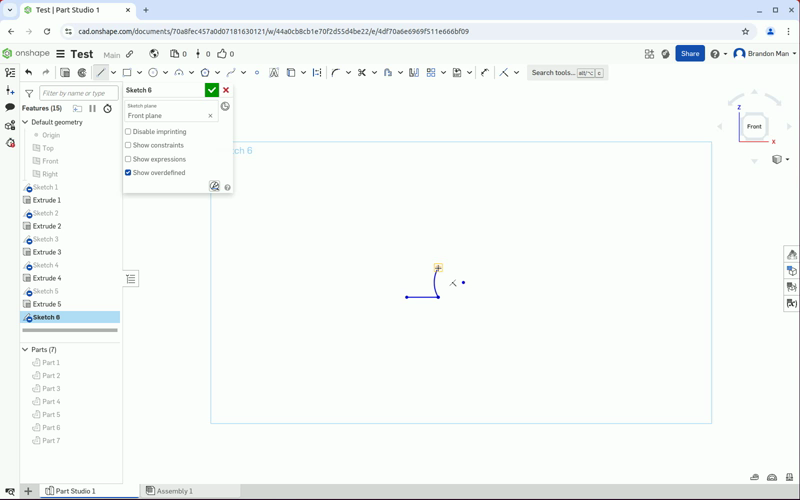
click(438, 267)
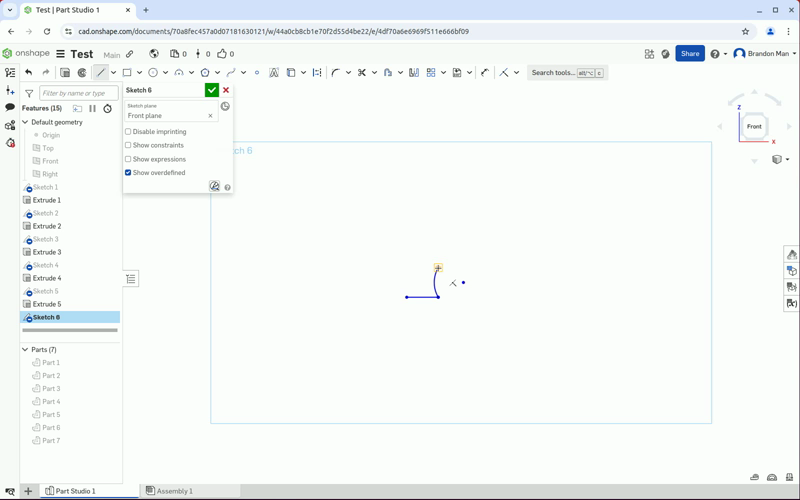
key_down(shift)
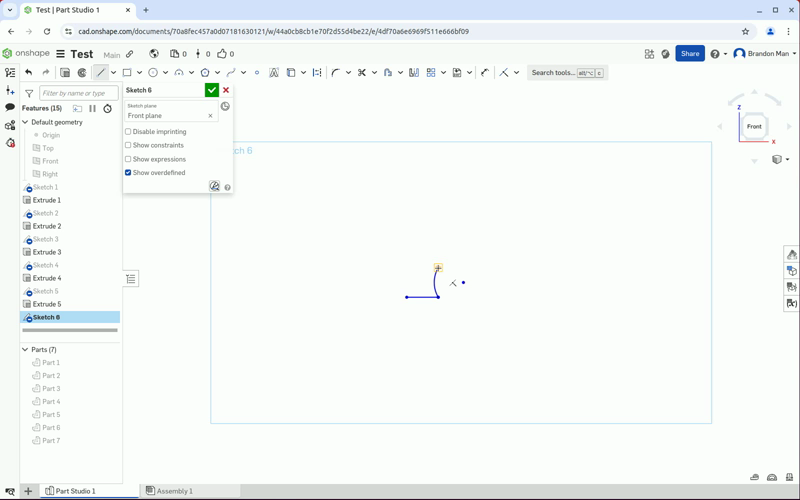
mouse_move(468, 267)
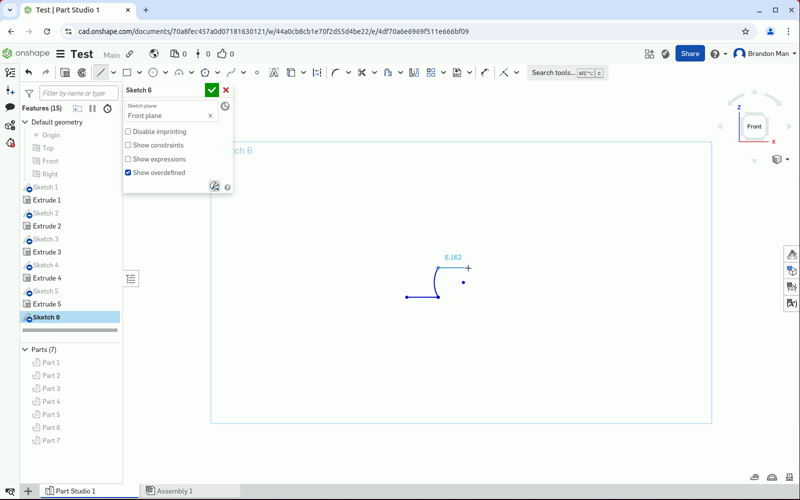
mouse_move(406, 267)
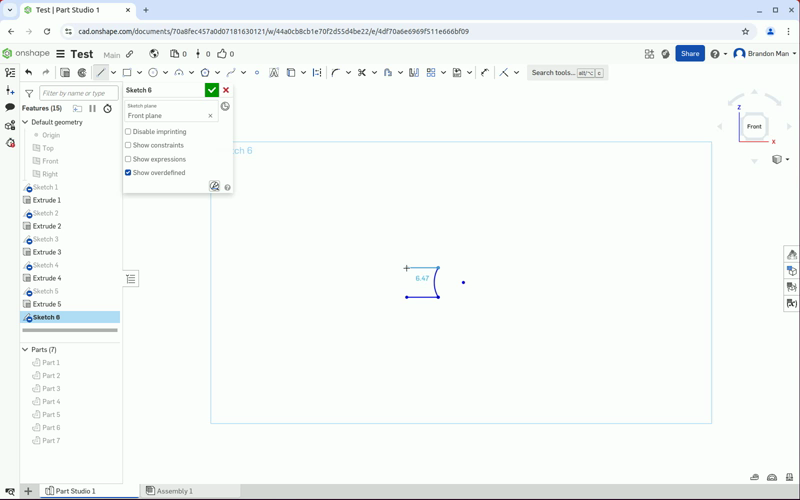
click(406, 267)
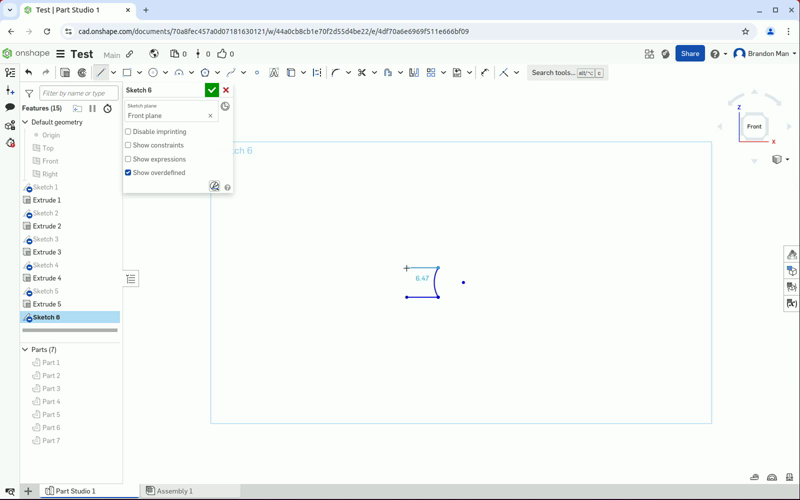
key_up(shift)
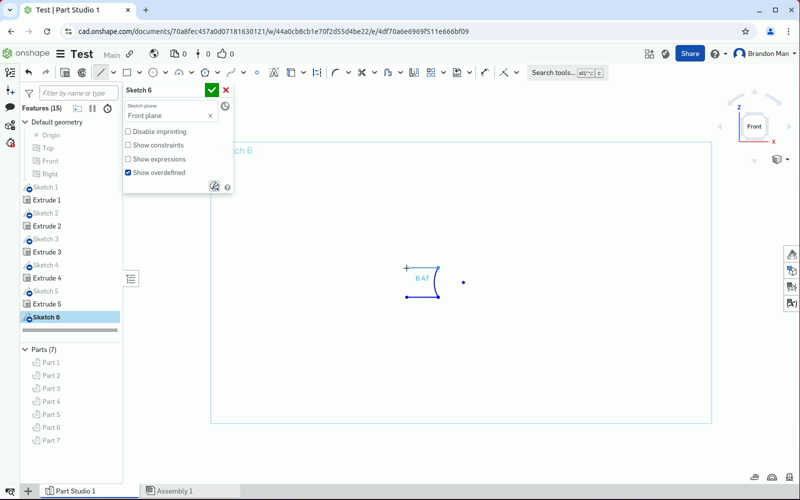
key(esc)
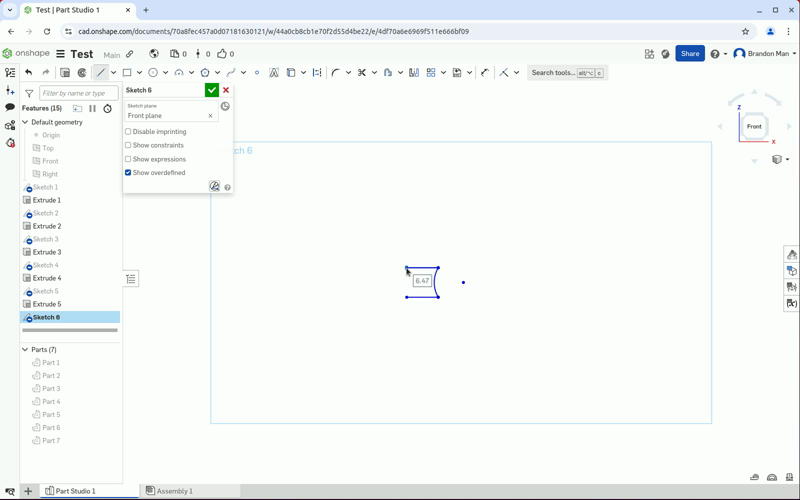
key(a)
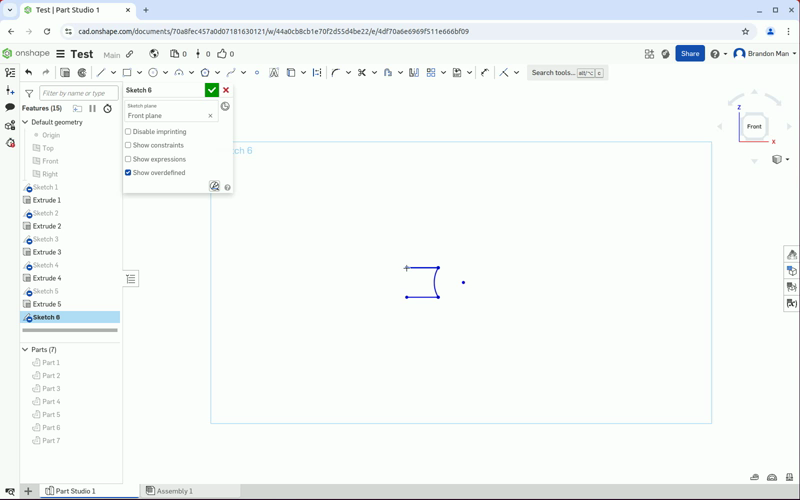
mouse_move(406, 267)
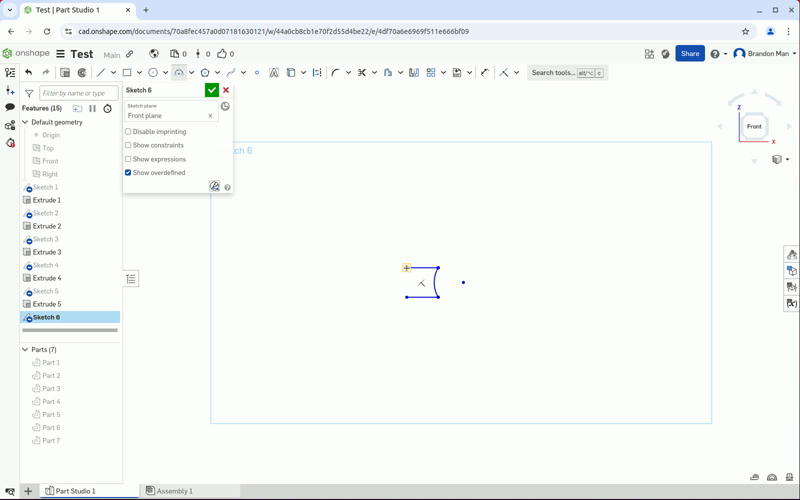
click(406, 267)
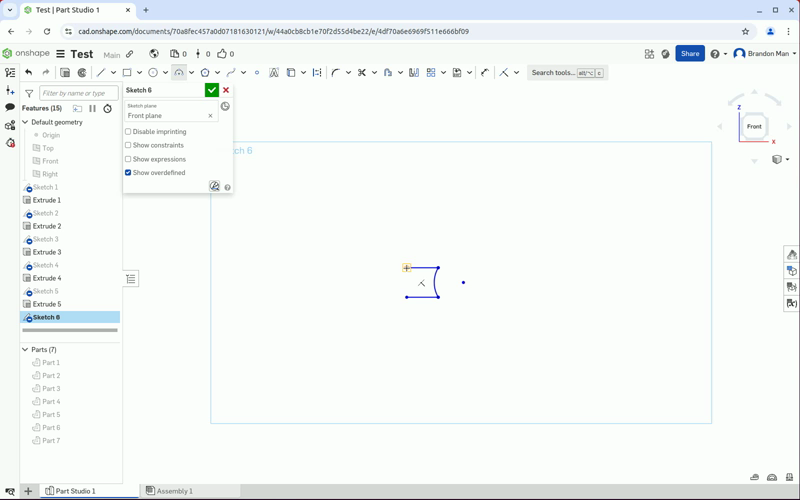
mouse_move(406, 297)
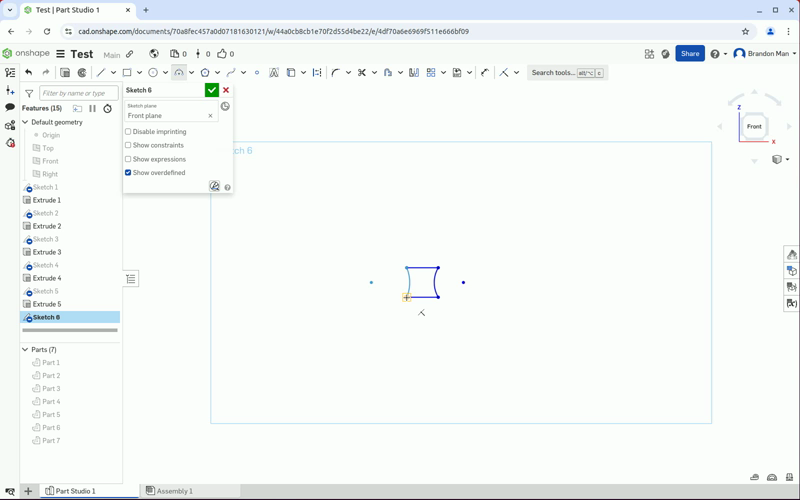
click(406, 297)
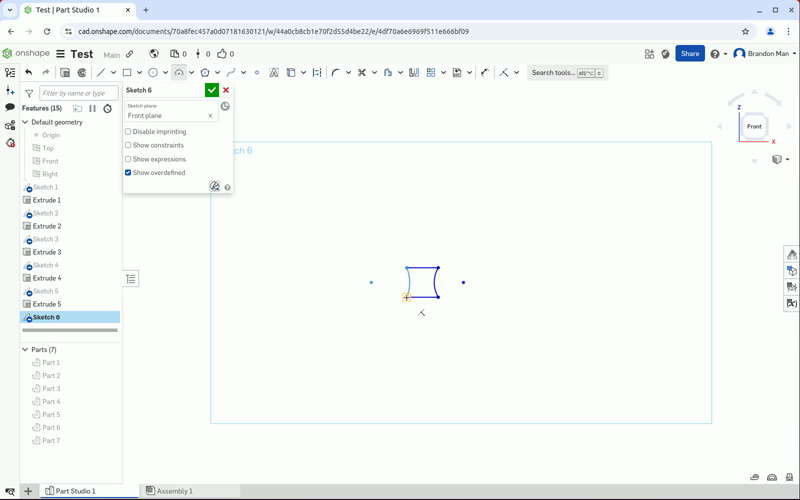
key_down(shift)
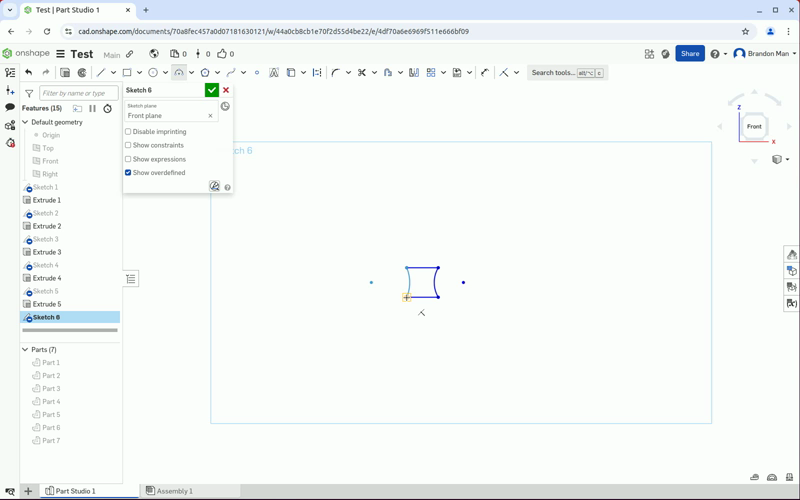
mouse_move(404, 282)
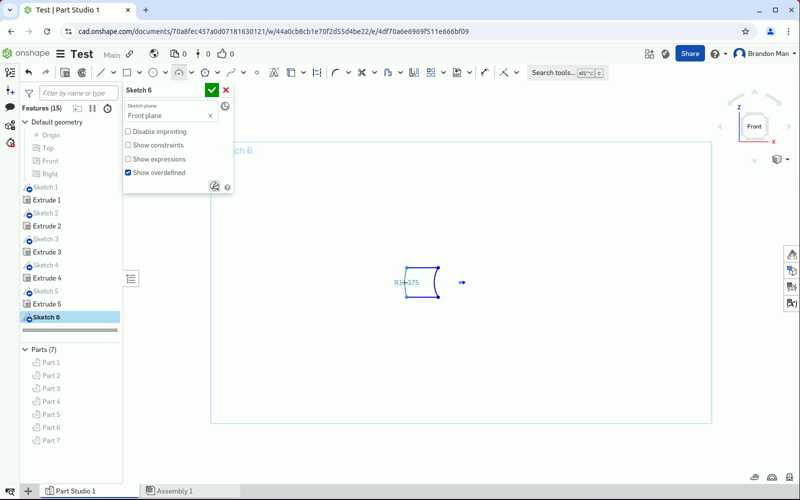
click(404, 282)
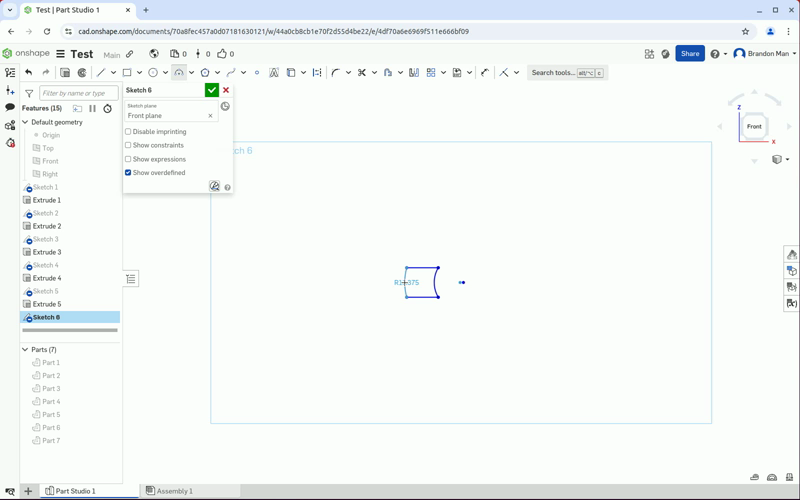
key_up(shift)
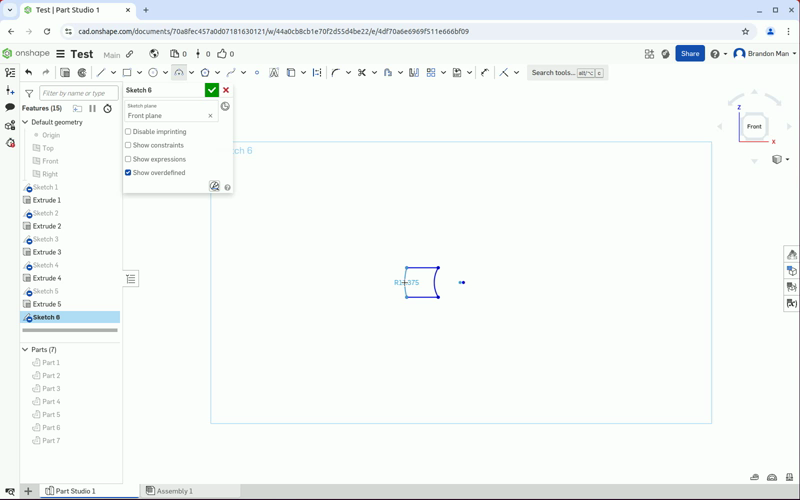
key(esc)
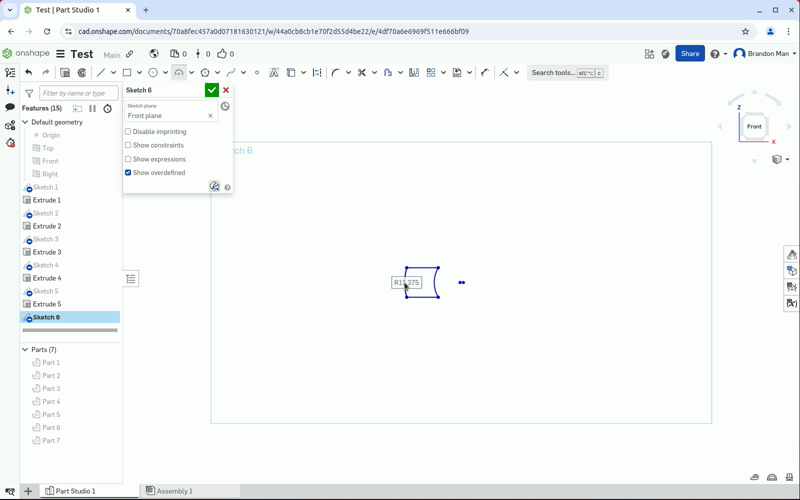
mouse_move(432, 295)
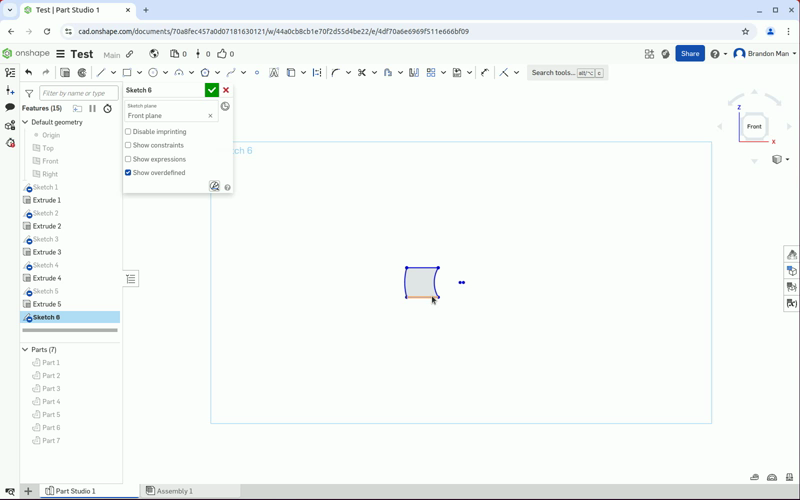
scroll(6)
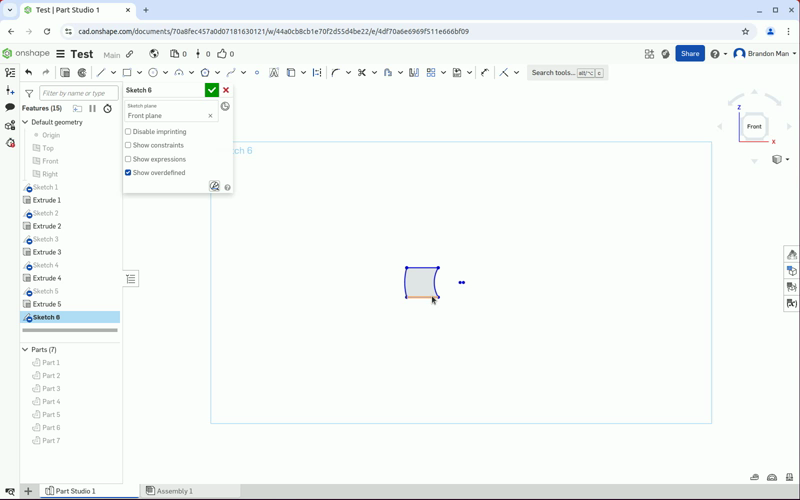
scroll(6)
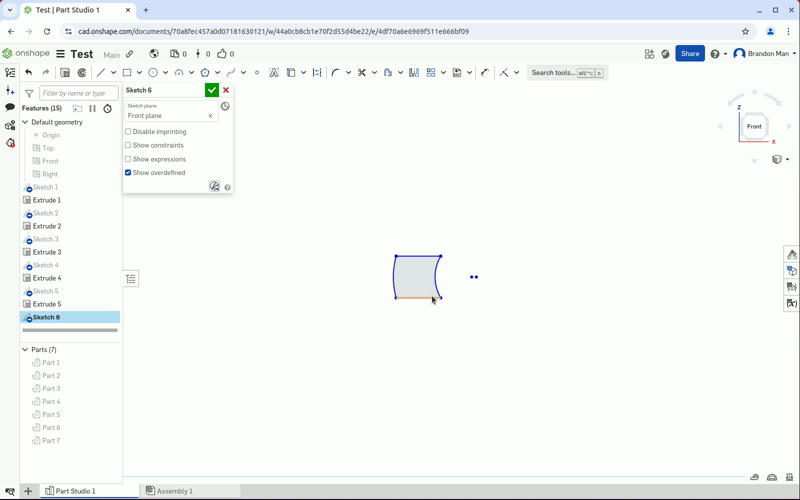
scroll(6)
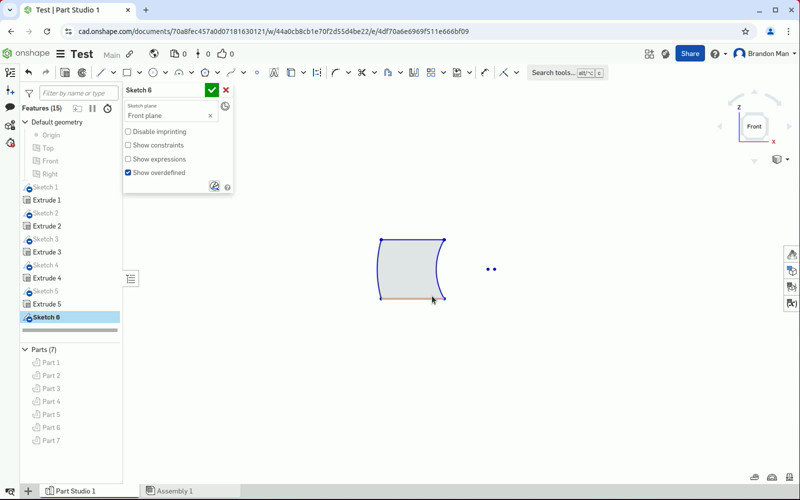
scroll(6)
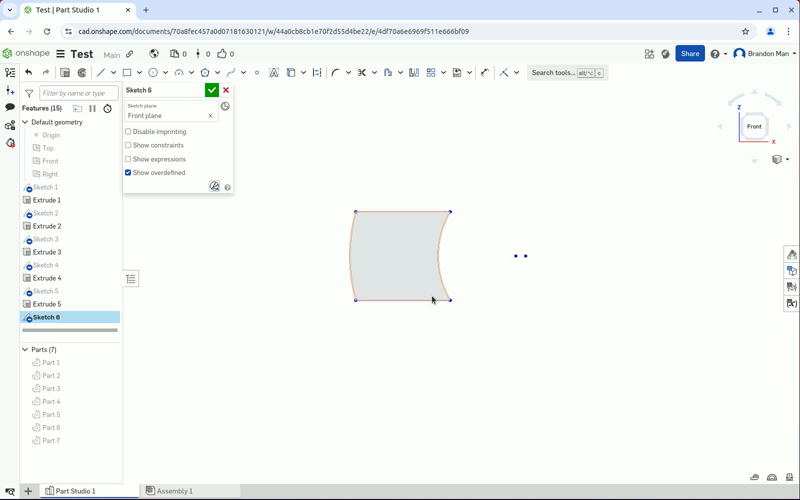
scroll(6)
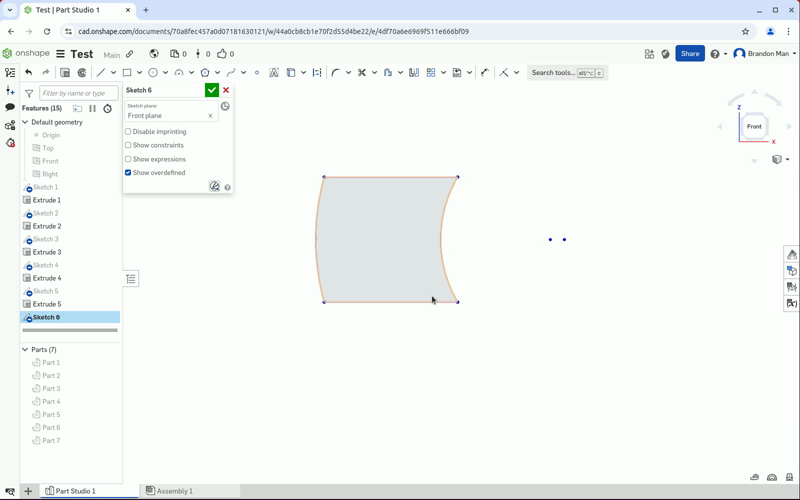
scroll(6)
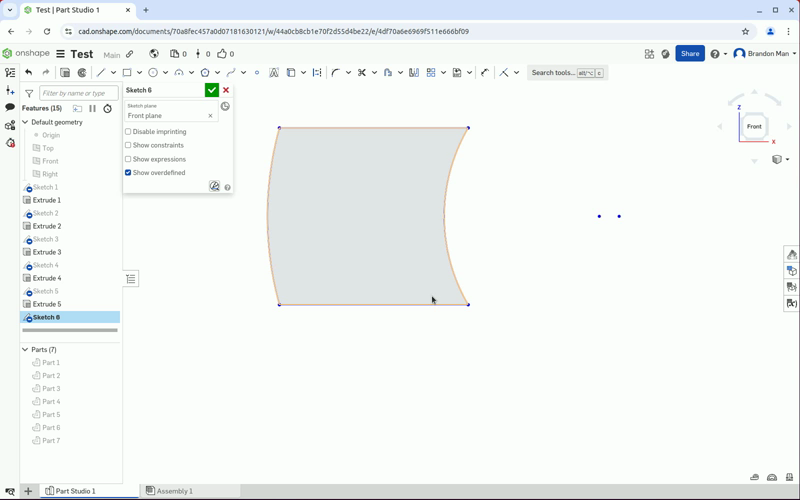
scroll(6)
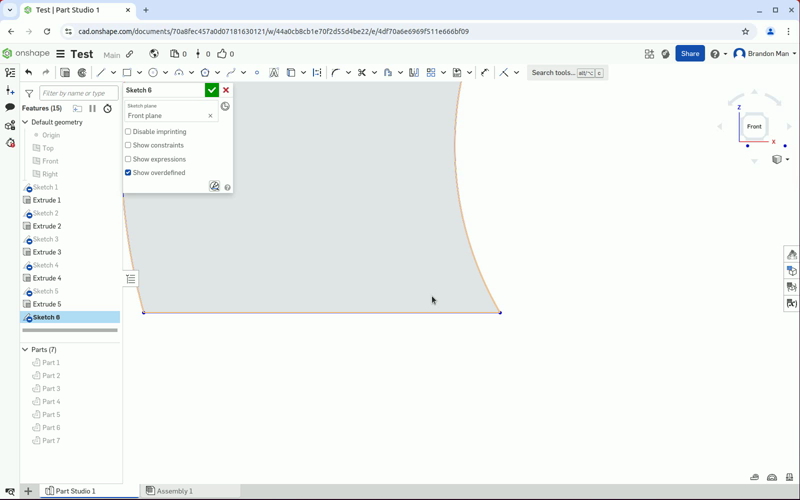
click(432, 295)
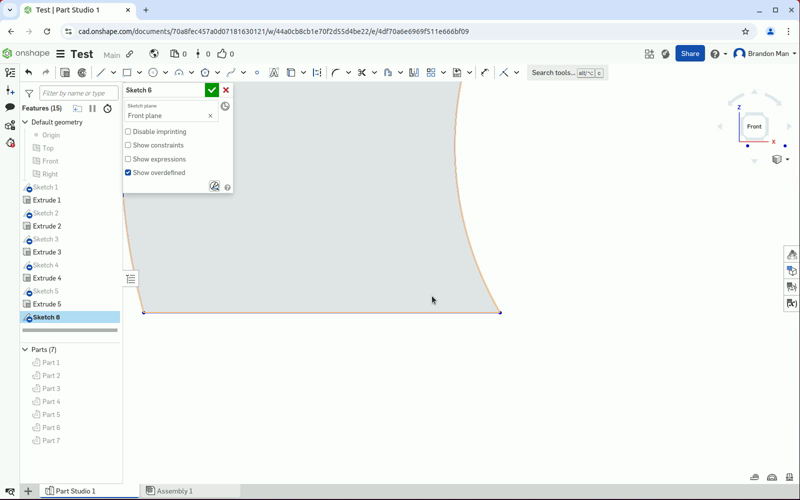
scroll(-6)
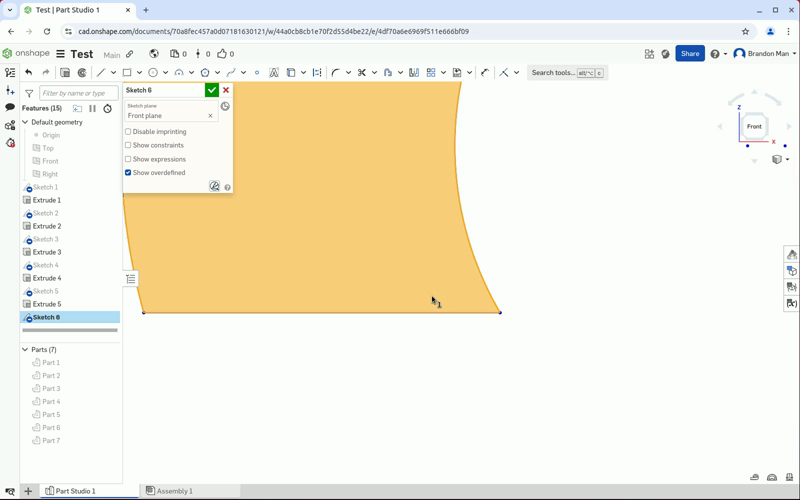
scroll(-6)
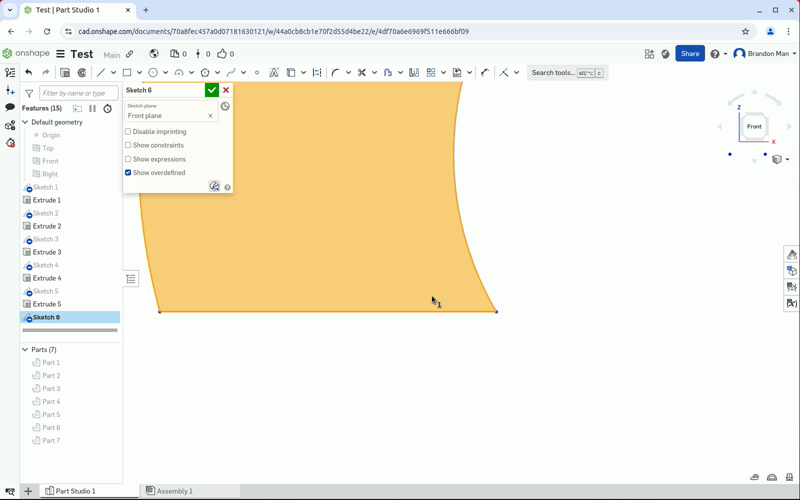
scroll(-6)
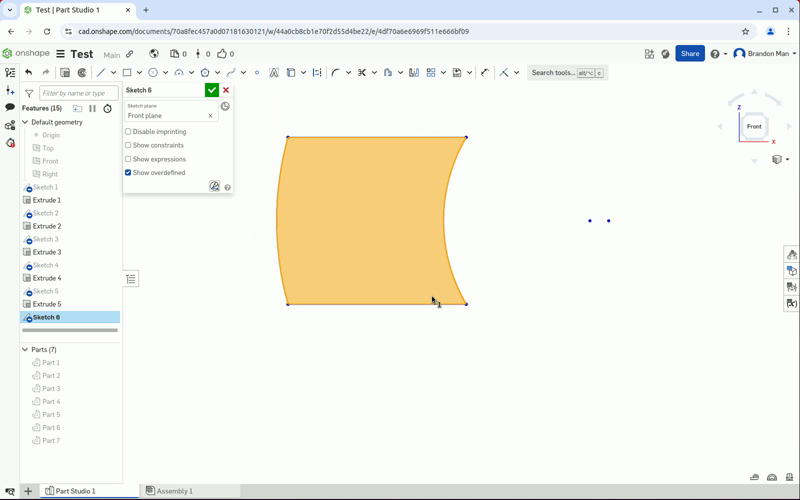
scroll(-6)
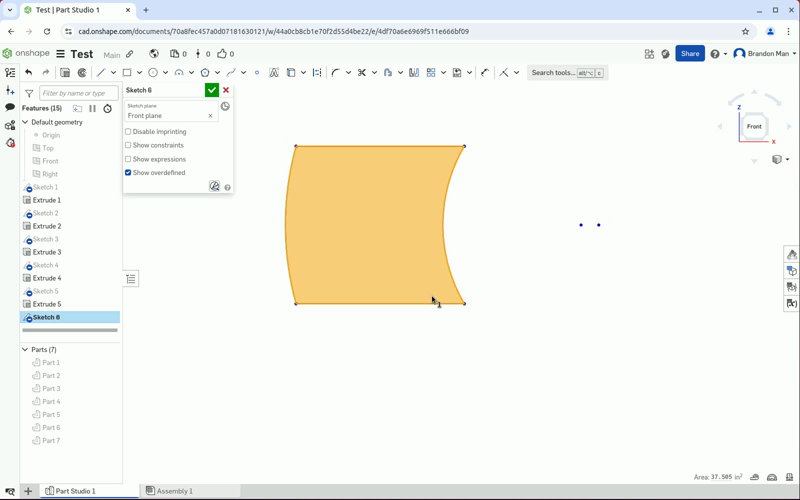
scroll(-6)
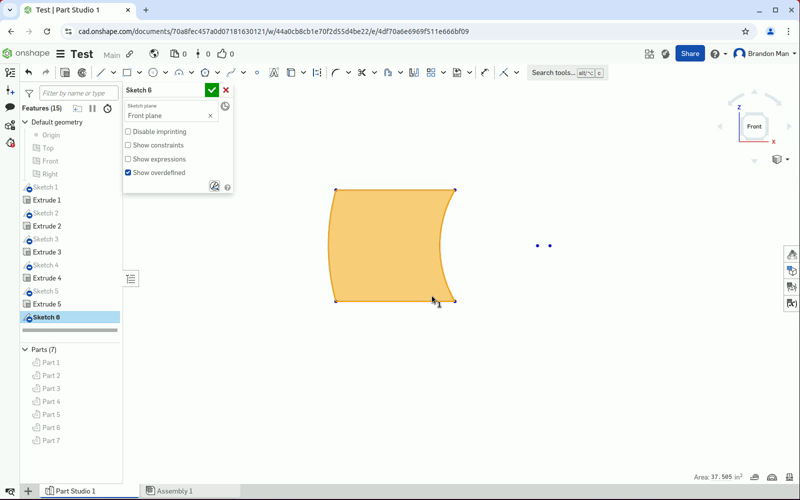
scroll(-6)
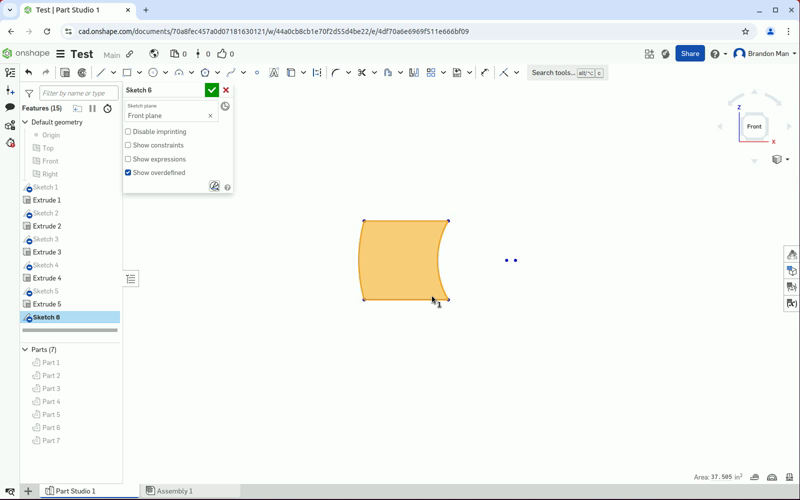
scroll(-6)
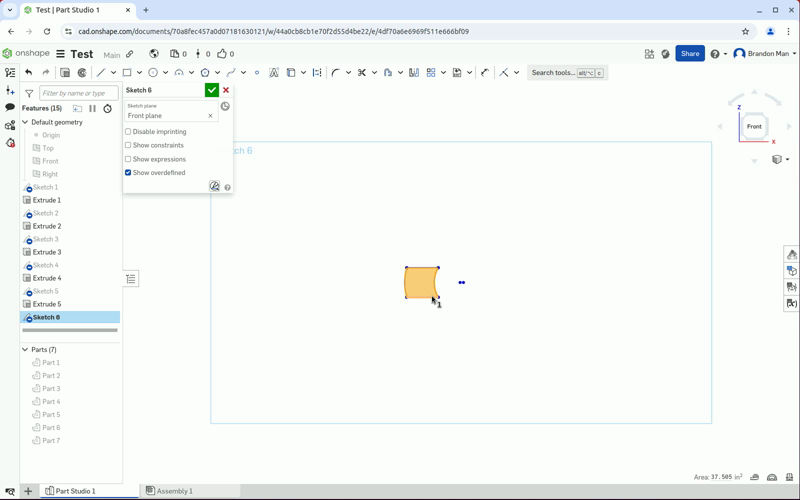
mouse_move(73, 352)
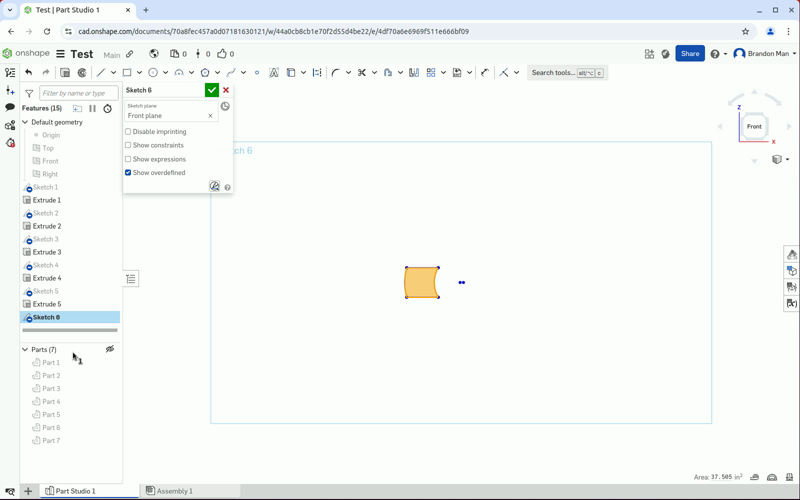
key(shift+y)
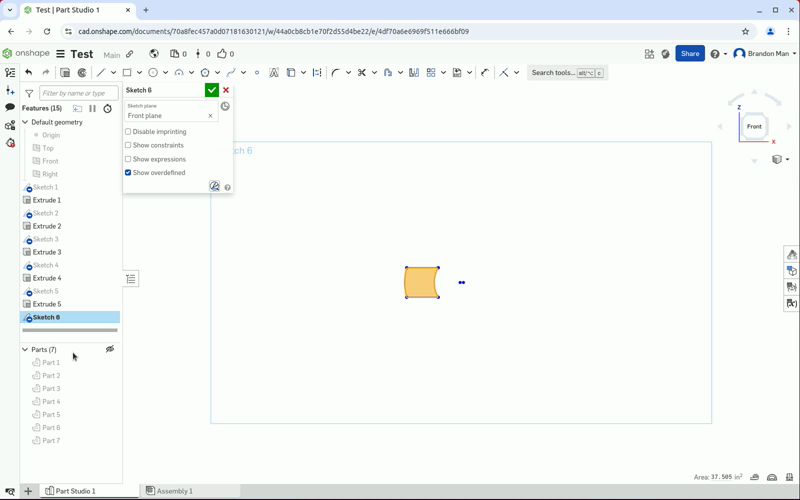
key(shift+e)
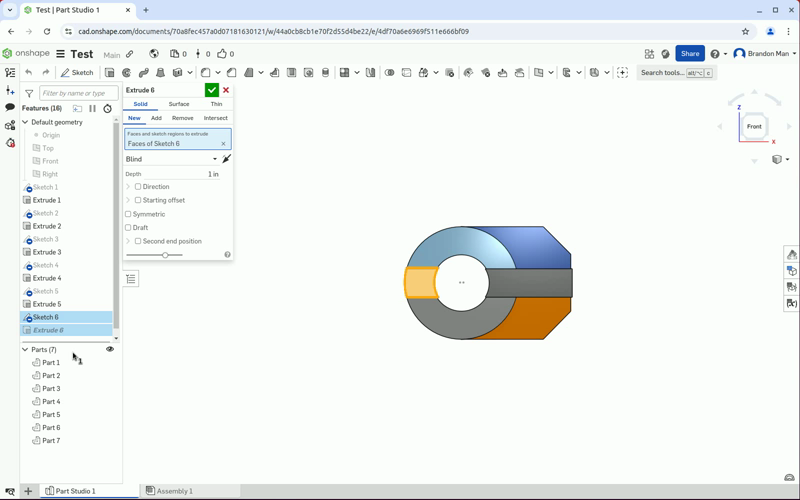
mouse_move(143, 106)
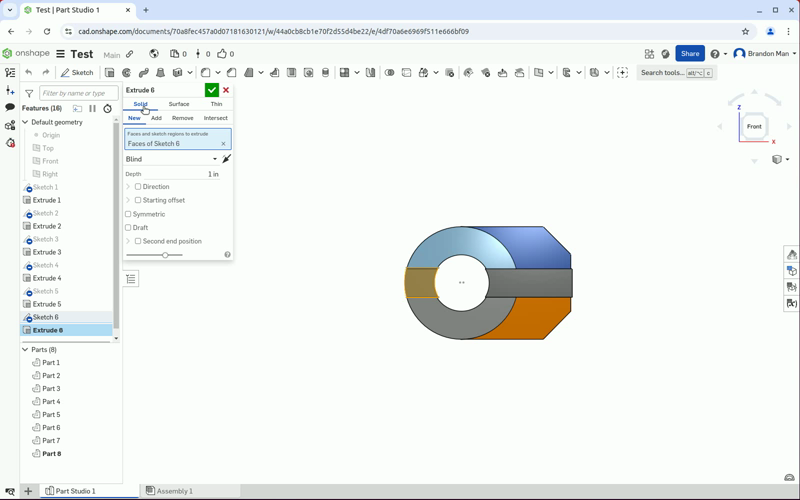
click(143, 106)
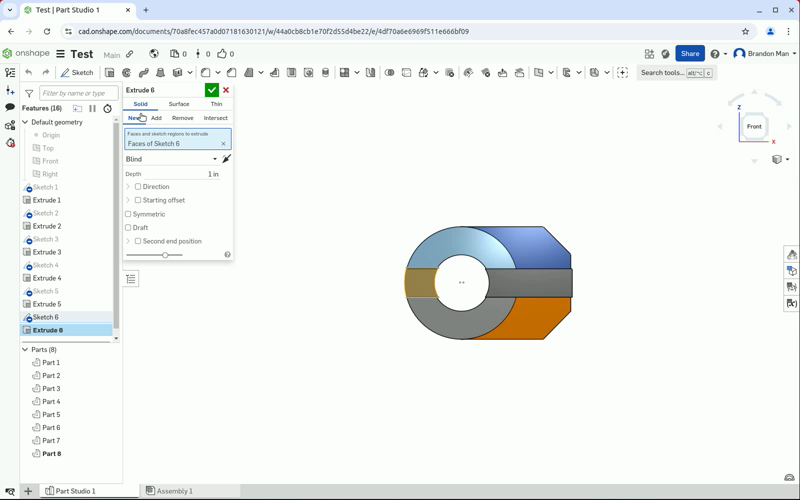
mouse_move(137, 120)
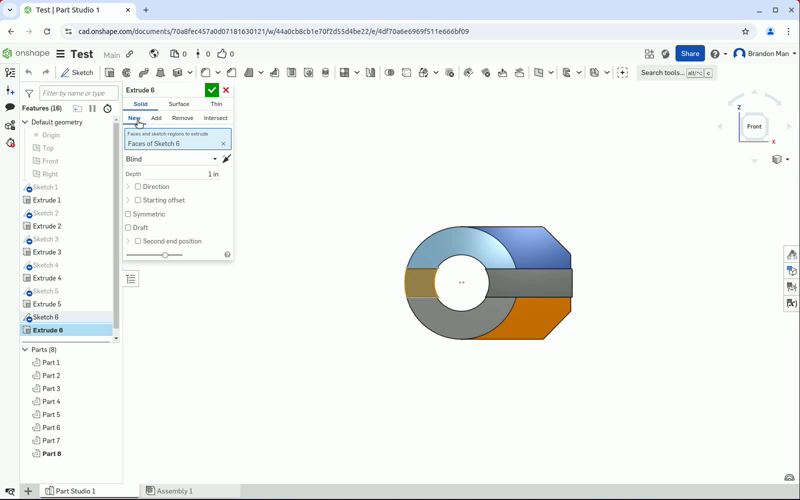
click(137, 120)
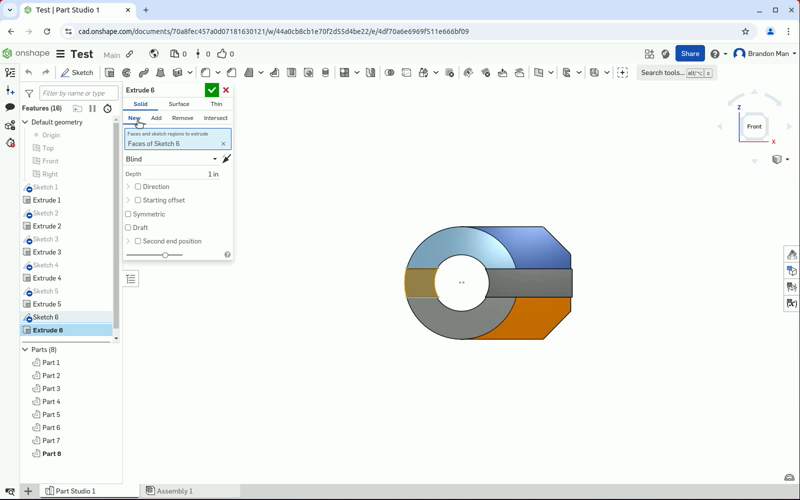
key(tab, 4)
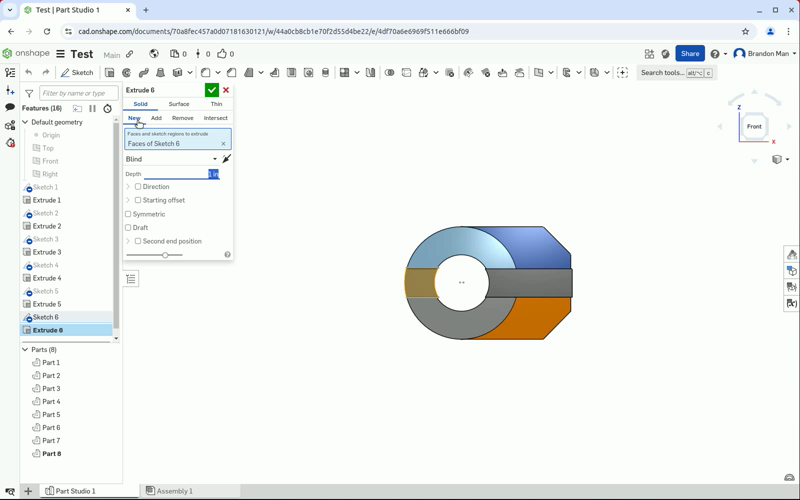
text(11.554)
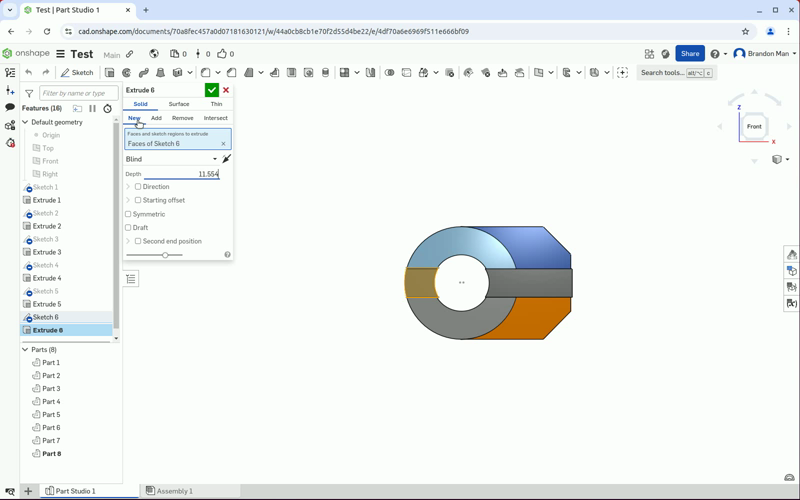
key(enter)
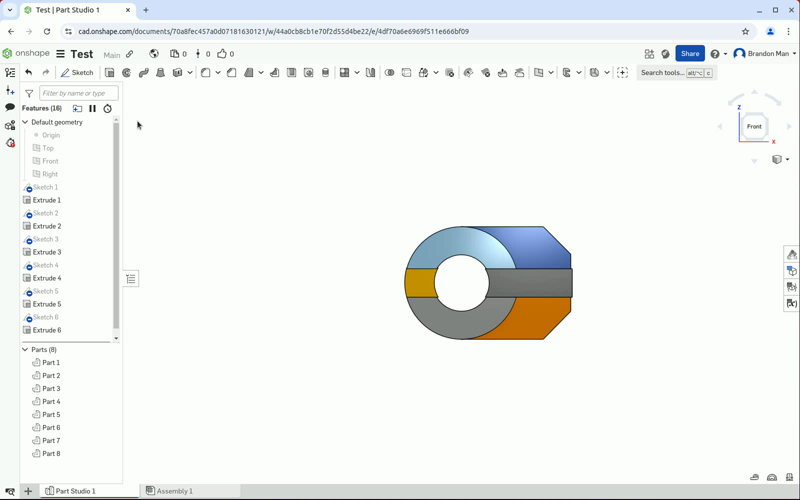
key(shift+h)
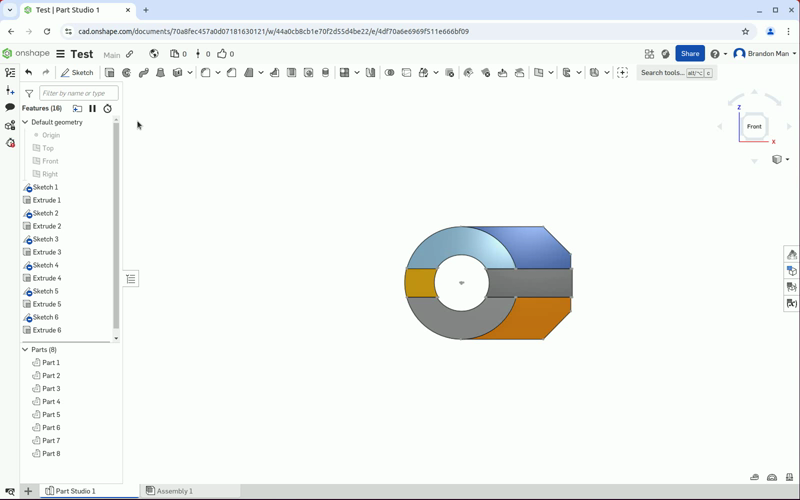
key(shift+h)
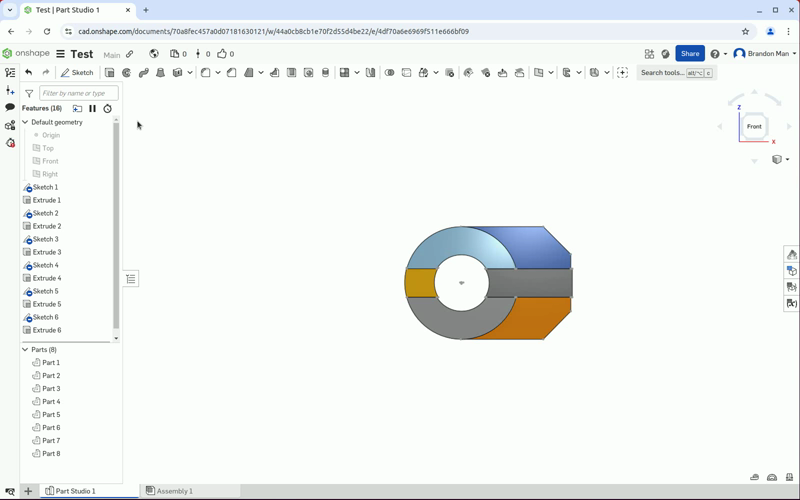
key(shift+7)
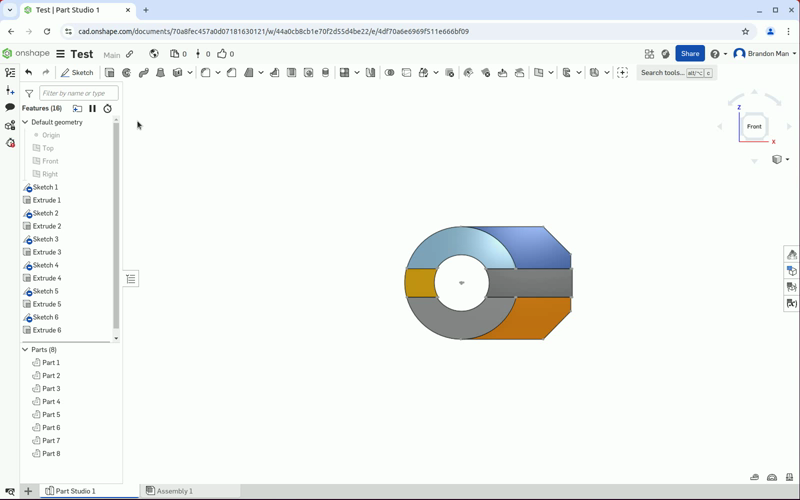
key(left, 2)
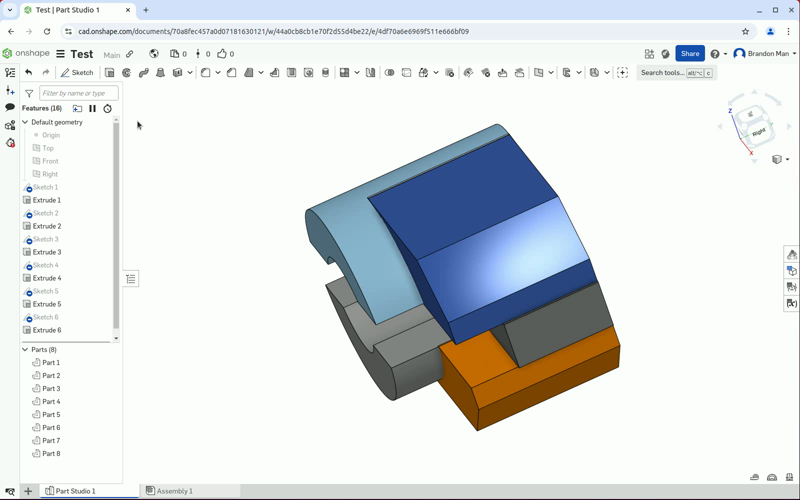
key(down, 2)
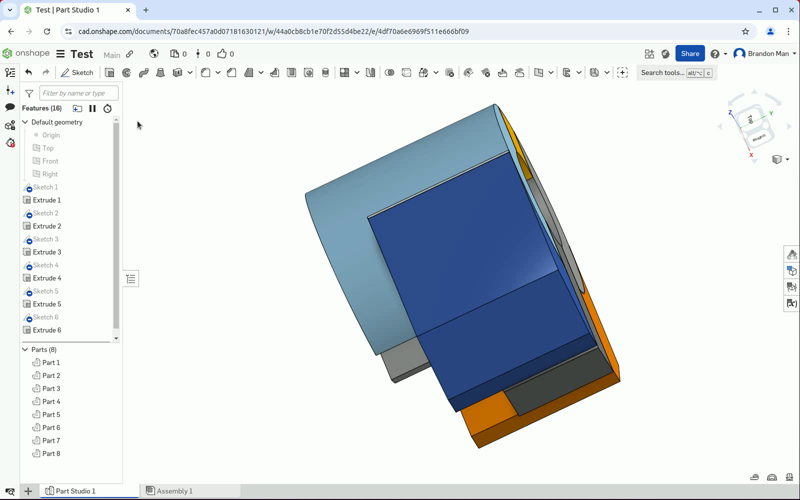
key(up, 2)
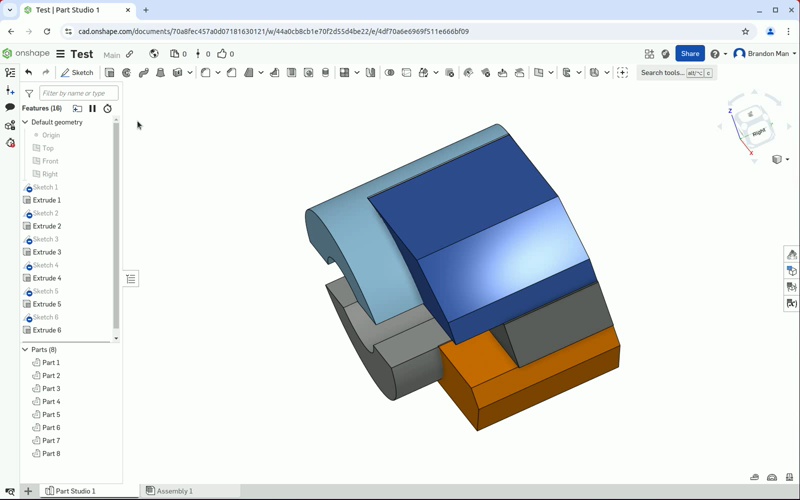
key(right, 2)
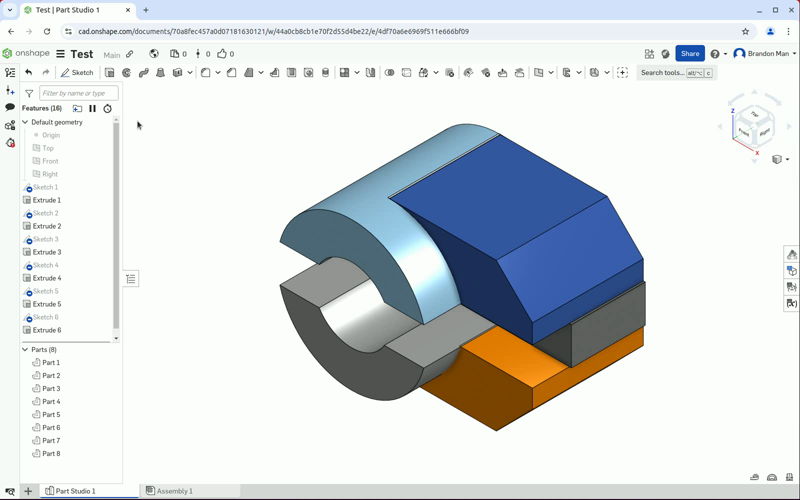
mouse_move(69, 189)
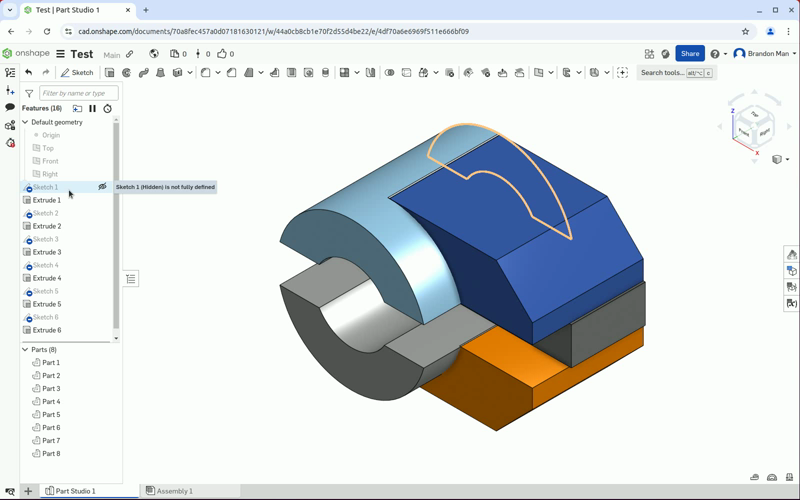
click(69, 189)